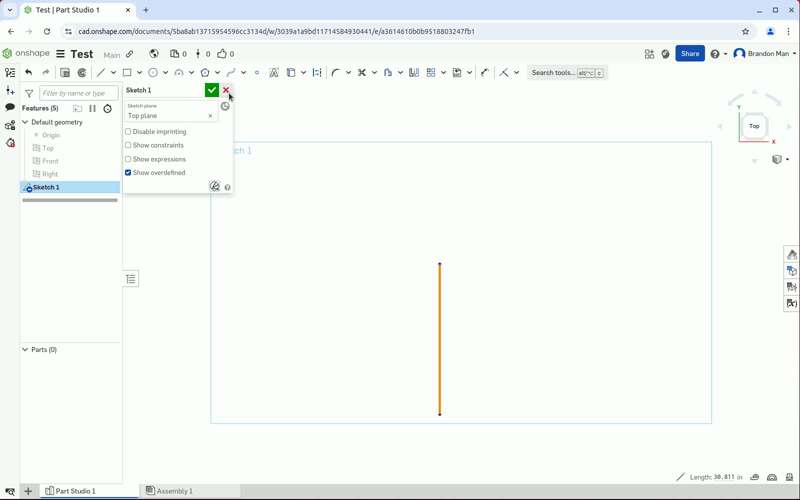
key(shift+h)
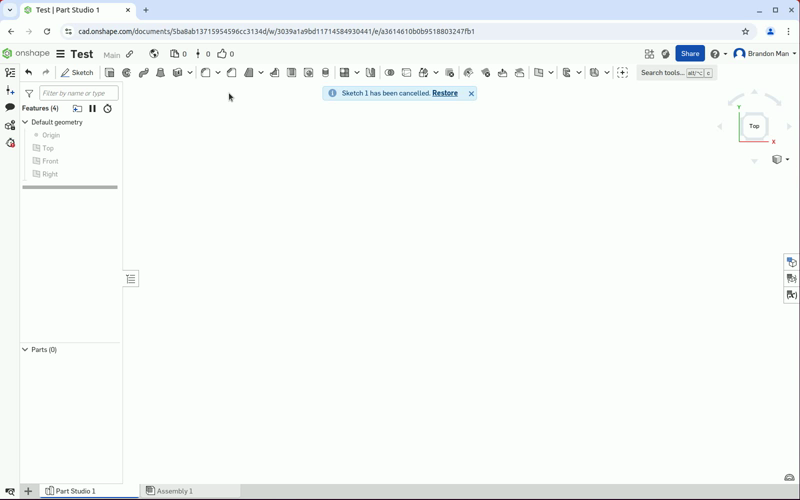
mouse_move(73, 352)
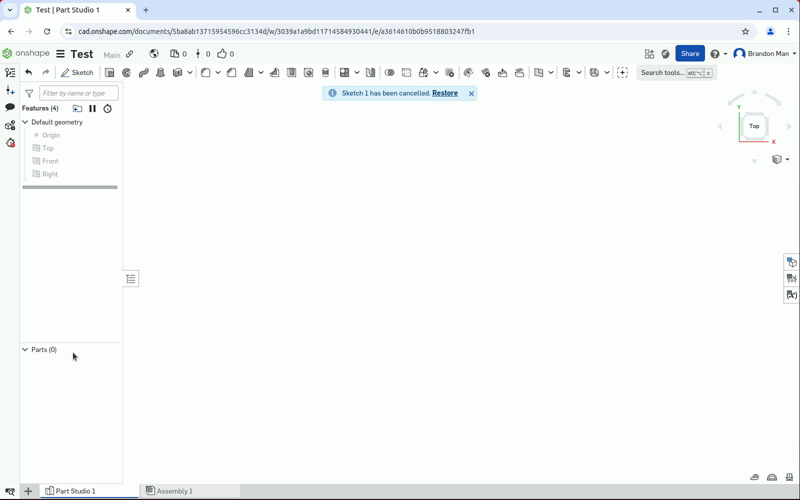
key(y)
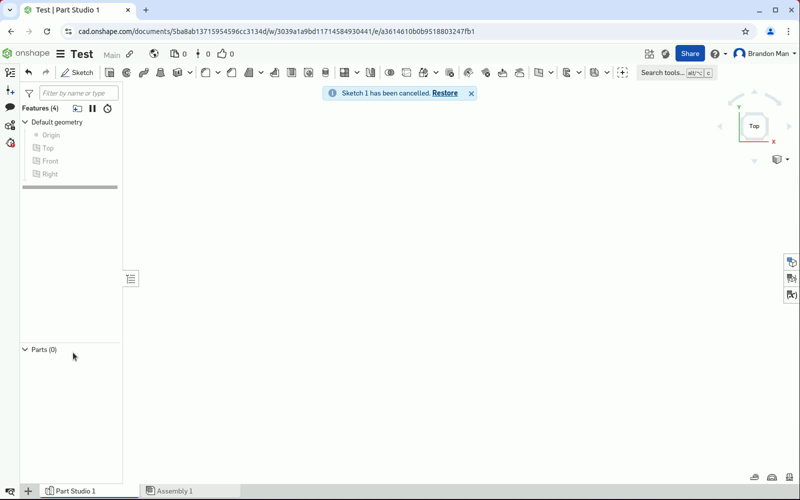
key(shift+p)
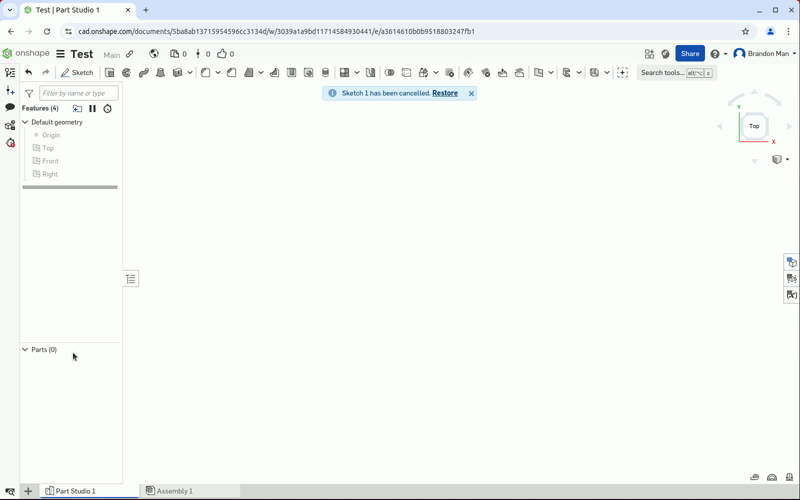
key(space)
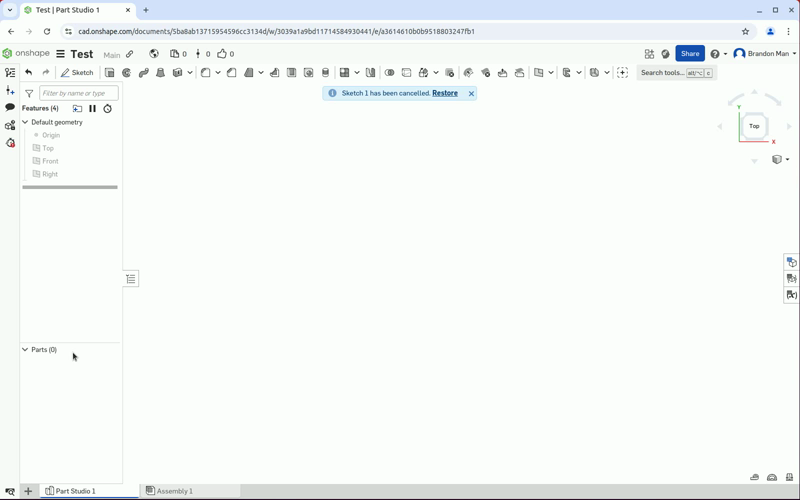
key_down(shift)
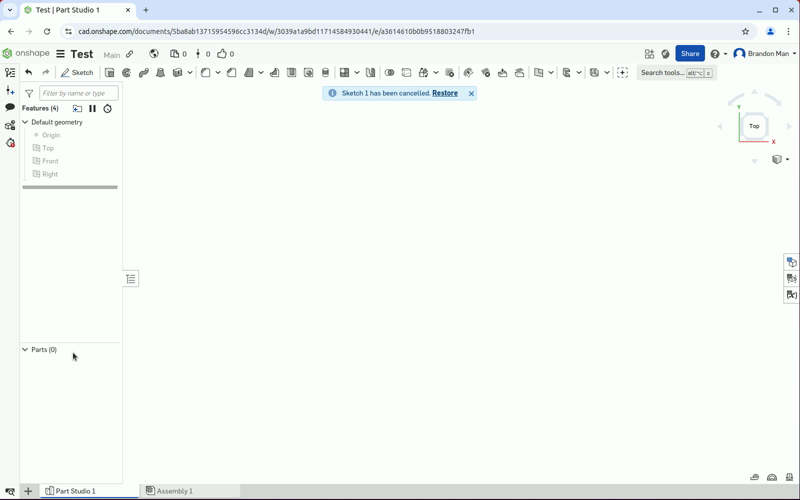
key(up)
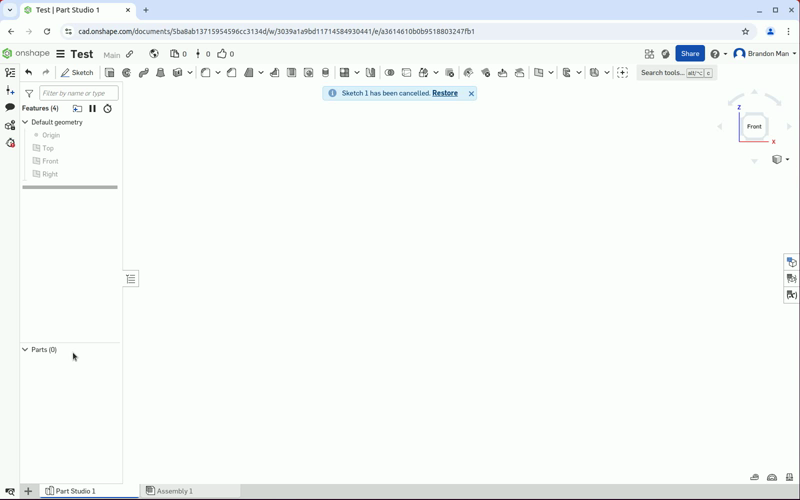
key_up(shift)
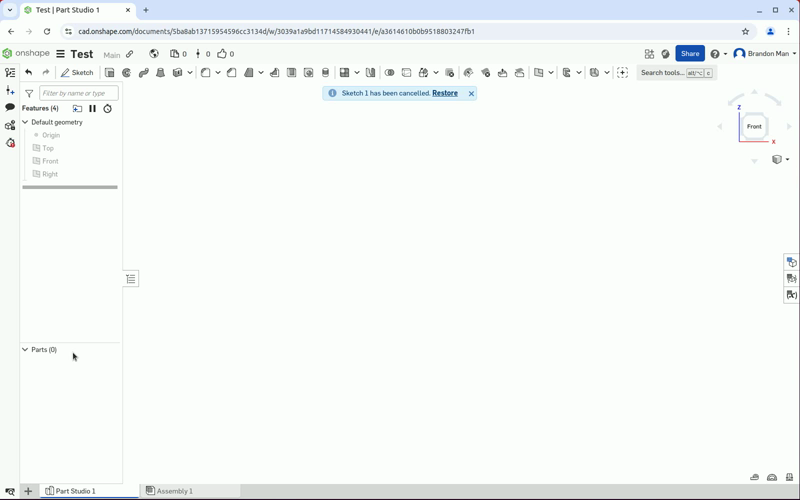
mouse_move(73, 352)
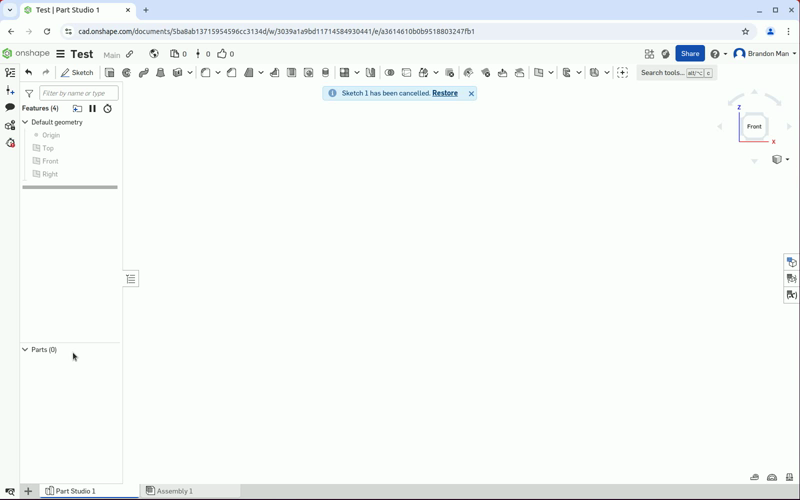
key(shift+y)
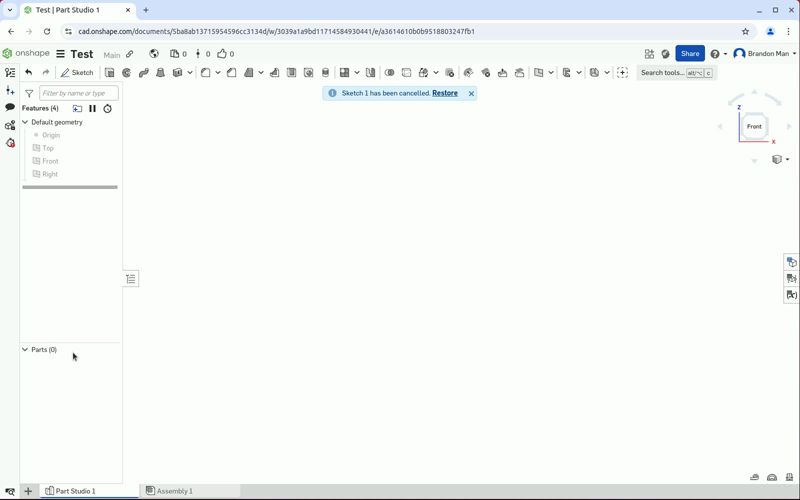
key(shift+s)
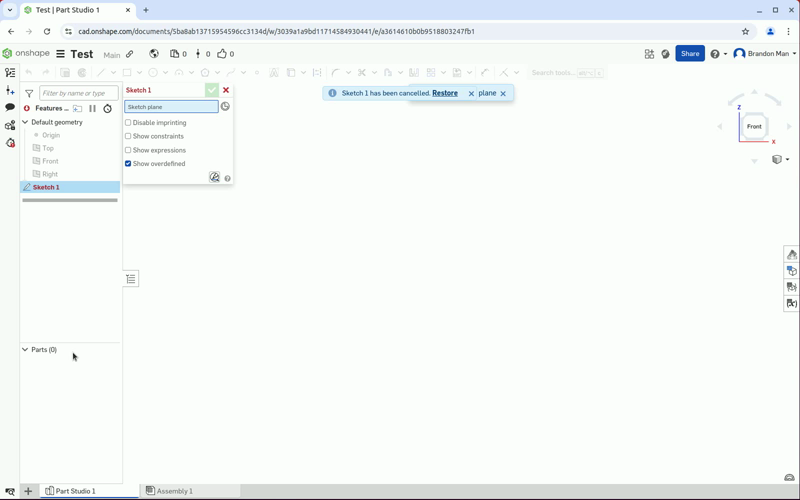
mouse_move(73, 163)
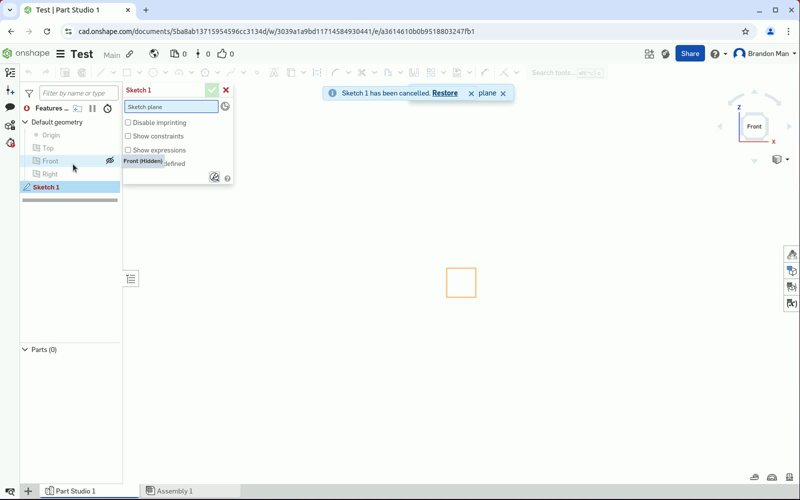
click(73, 163)
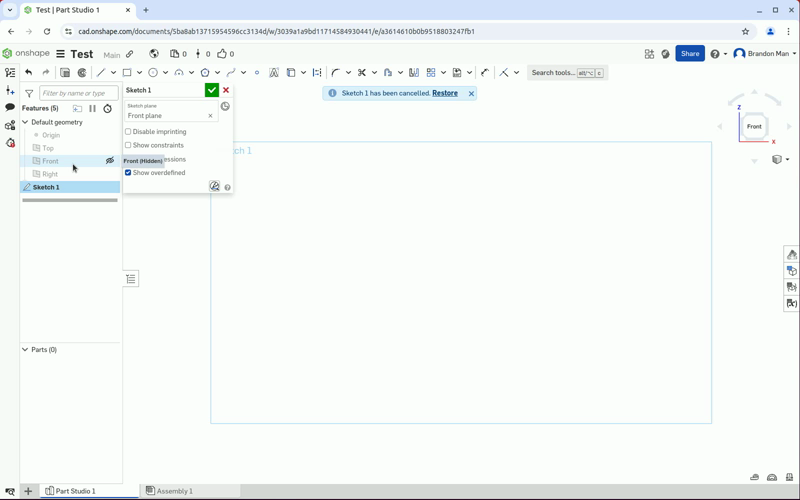
mouse_move(73, 352)
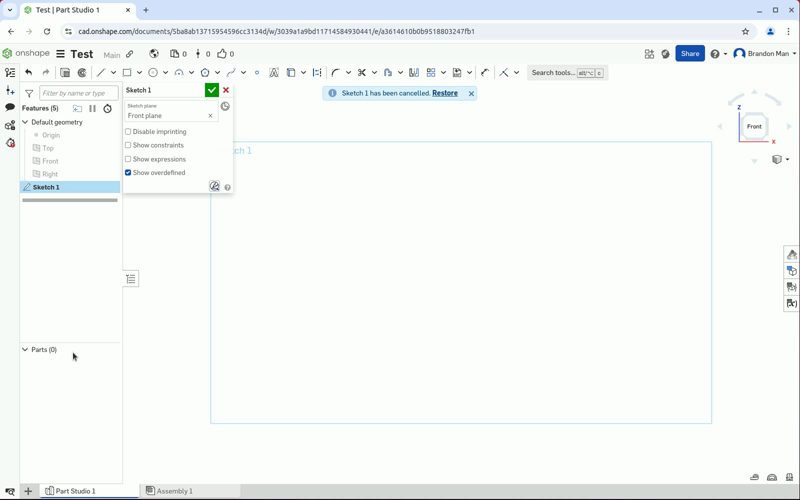
key(y)
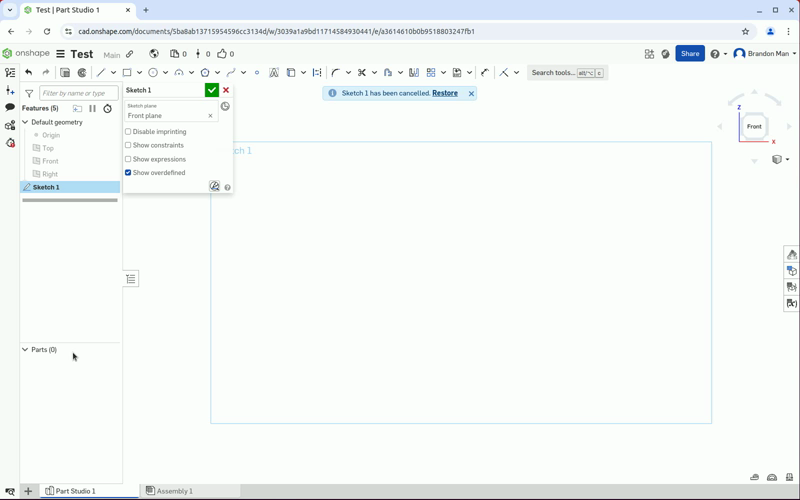
key(c)
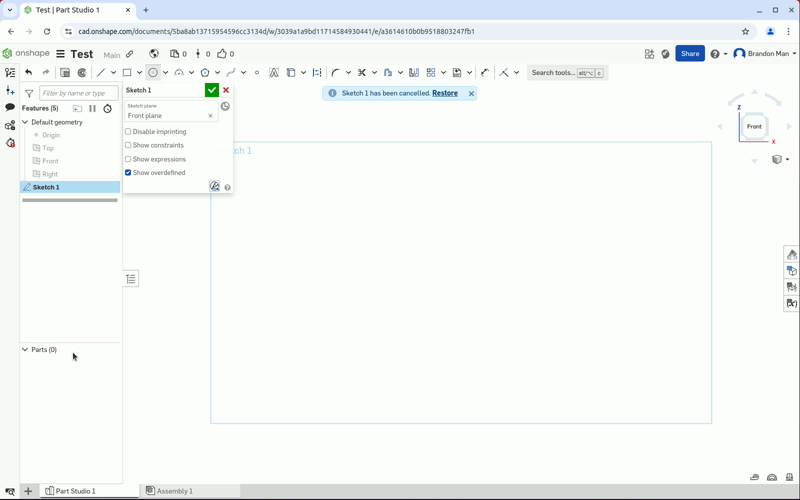
key_down(shift)
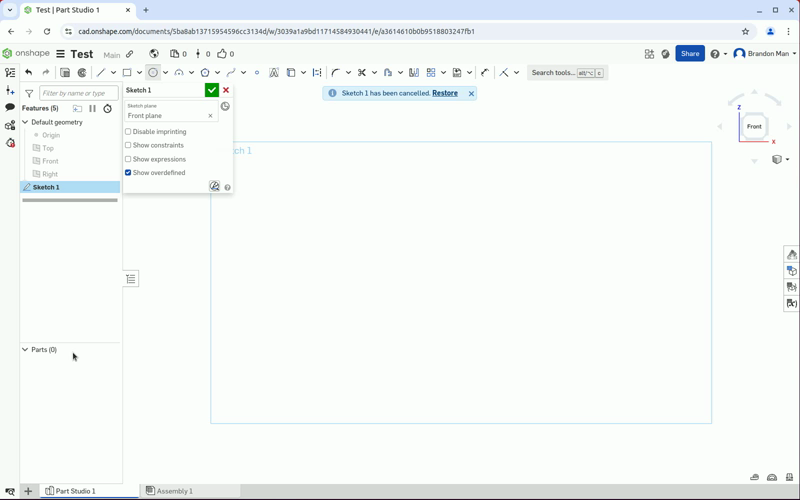
mouse_move(375, 282)
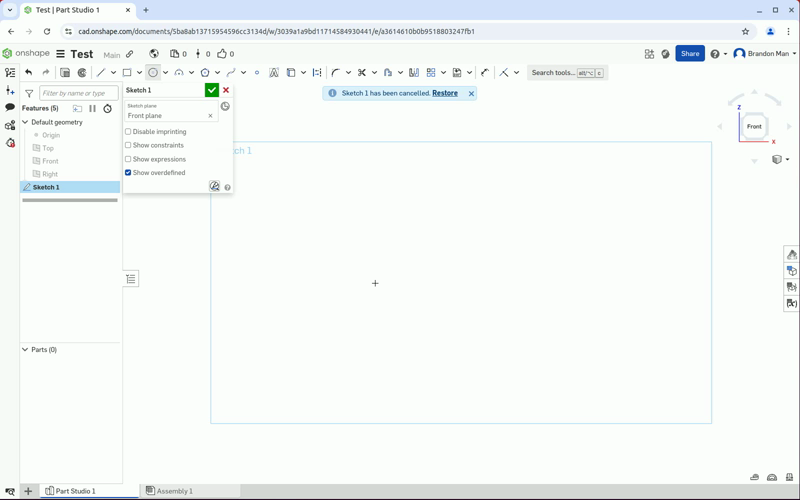
click(375, 282)
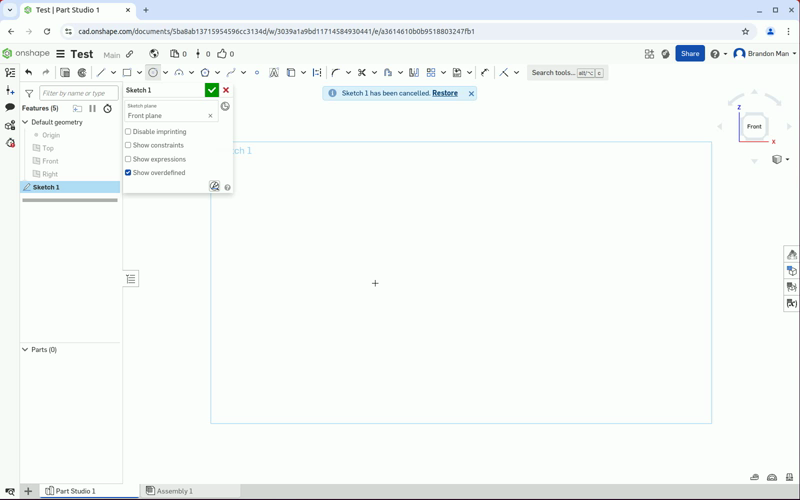
key_up(shift)
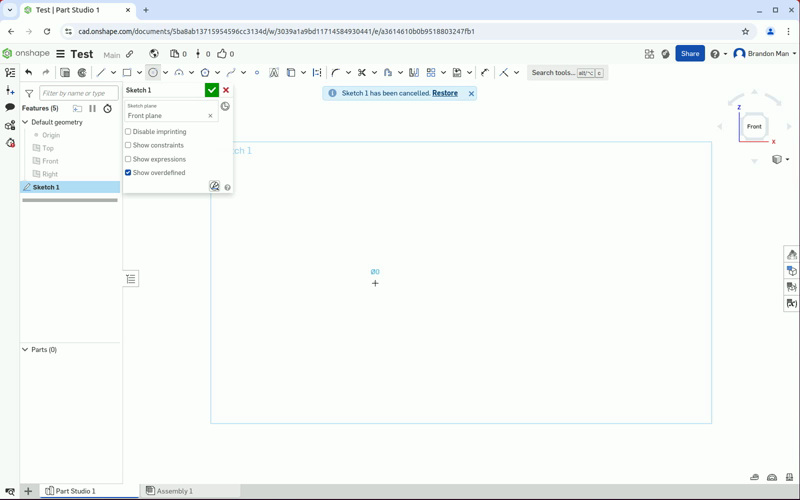
mouse_move(389, 282)
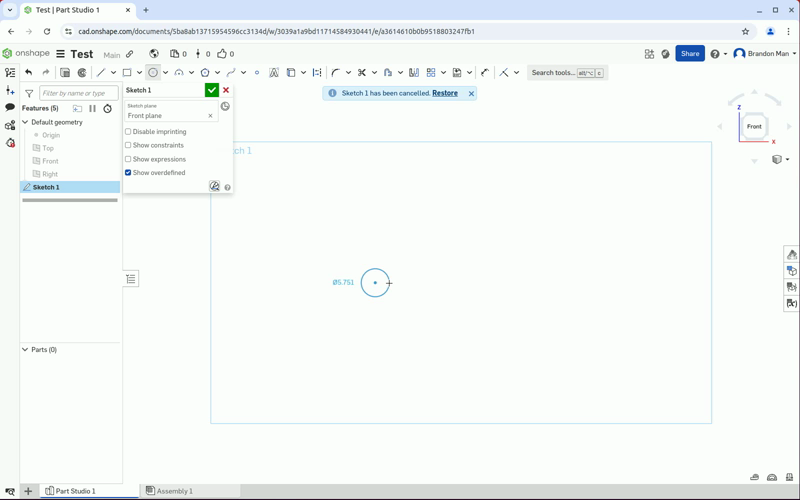
click(389, 282)
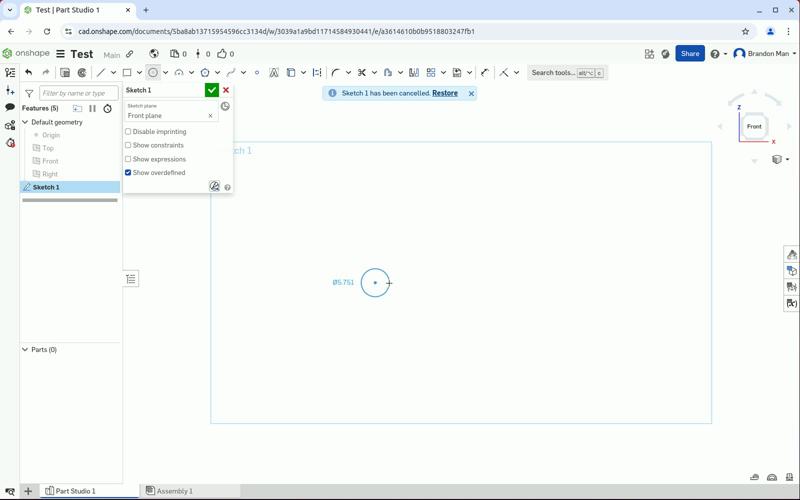
key(esc)
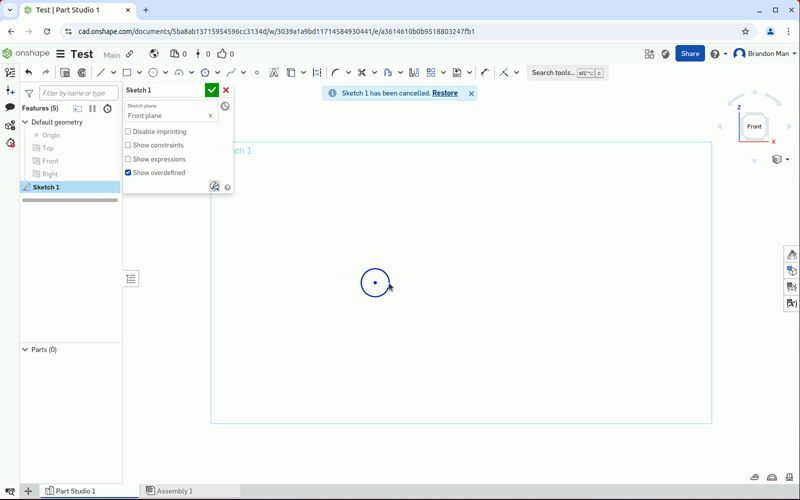
mouse_move(384, 282)
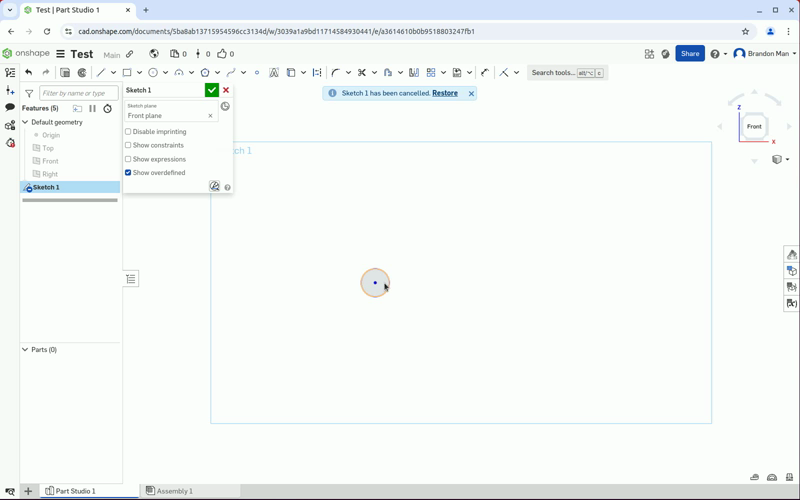
scroll(6)
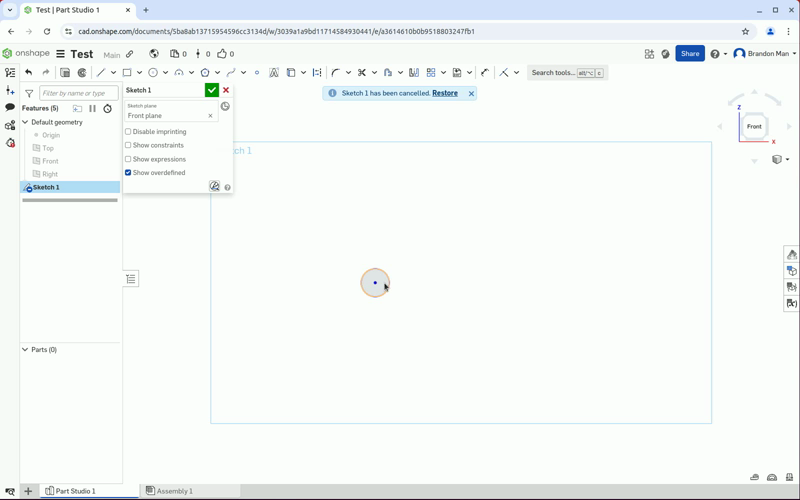
scroll(6)
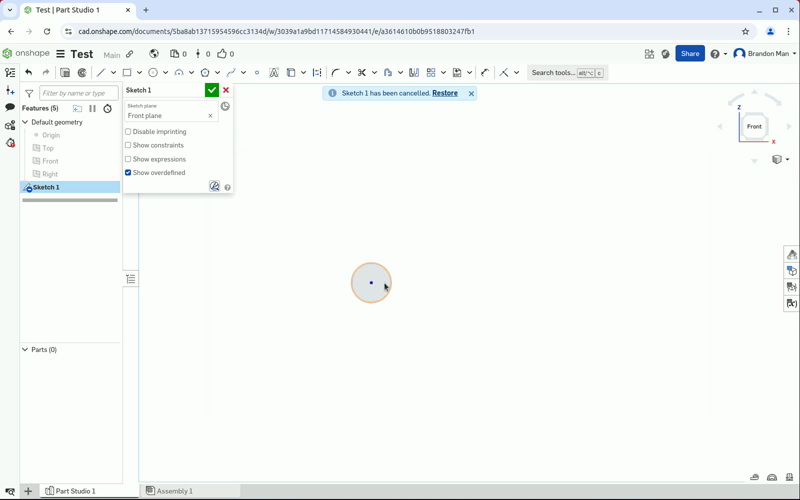
scroll(6)
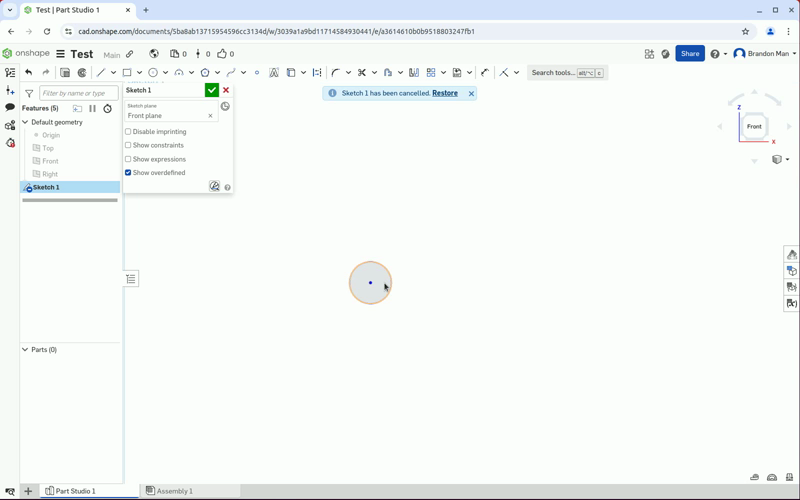
scroll(6)
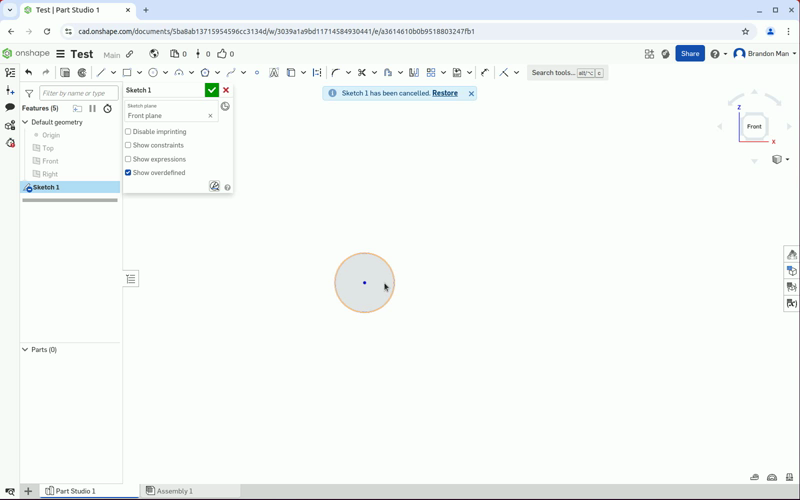
scroll(6)
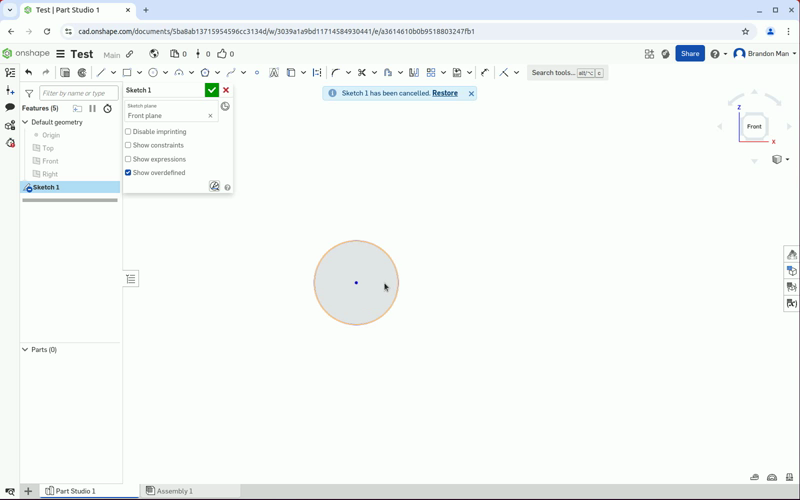
scroll(6)
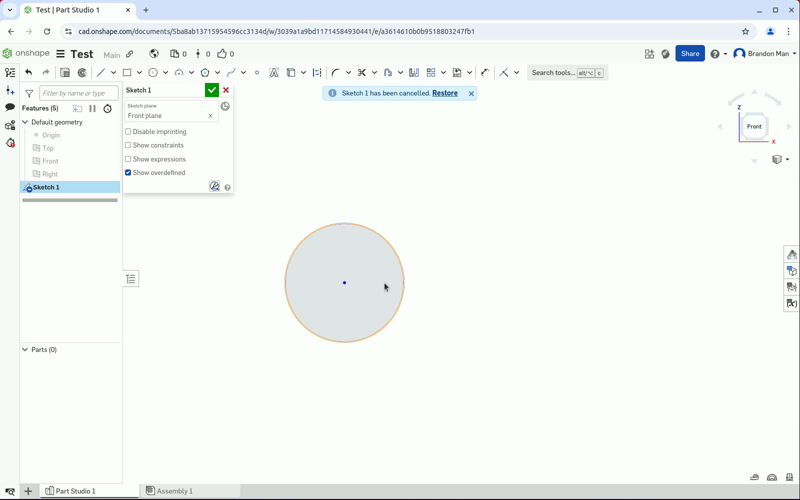
scroll(6)
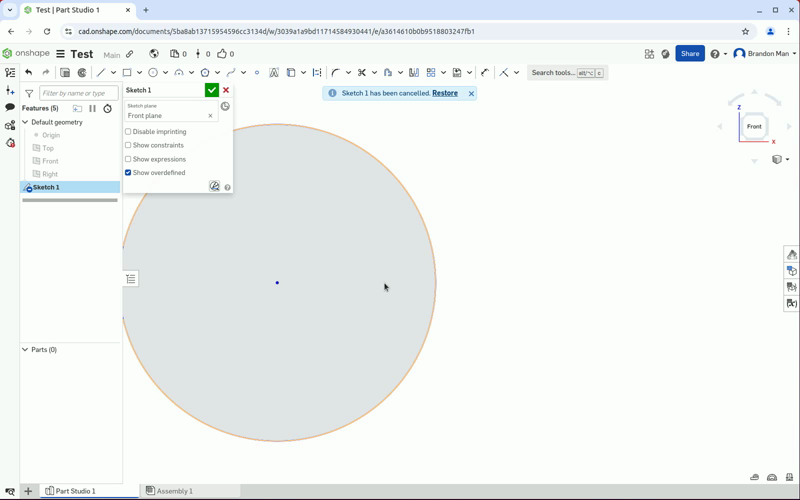
click(384, 282)
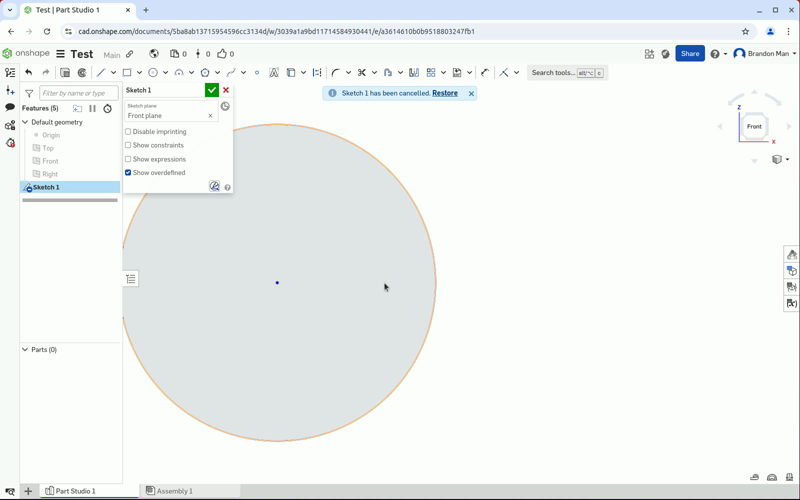
scroll(-6)
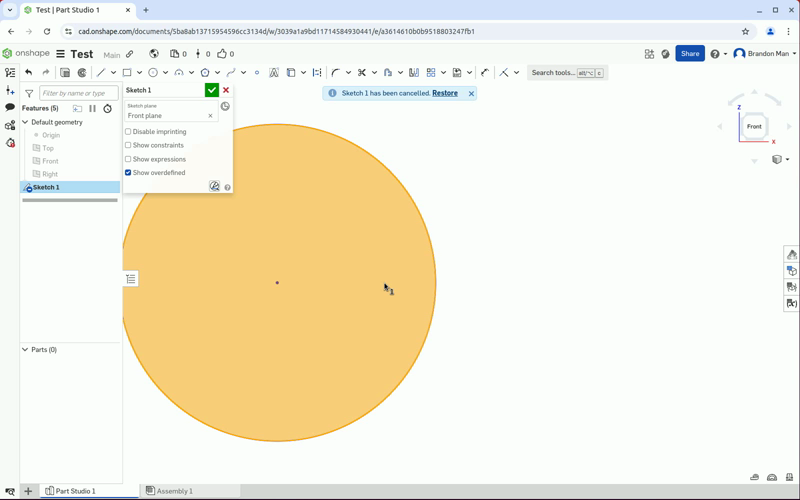
scroll(-6)
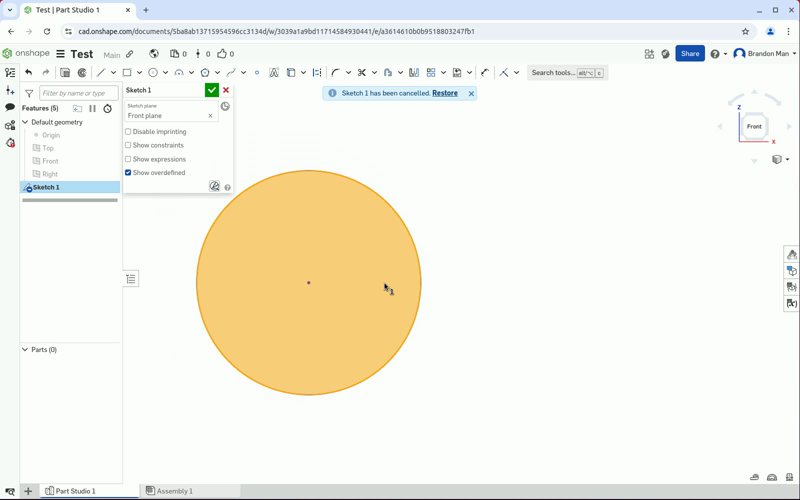
scroll(-6)
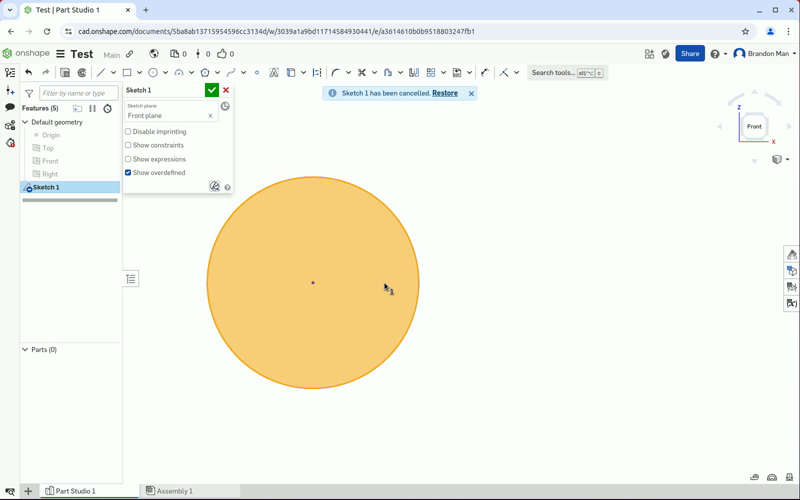
scroll(-6)
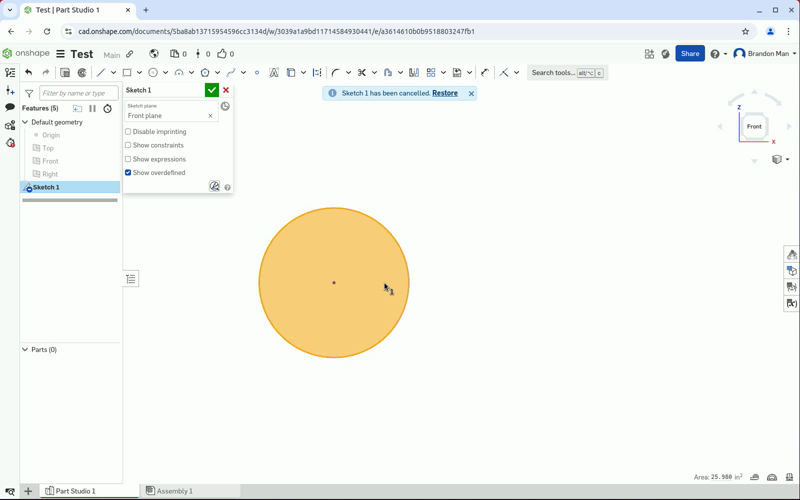
scroll(-6)
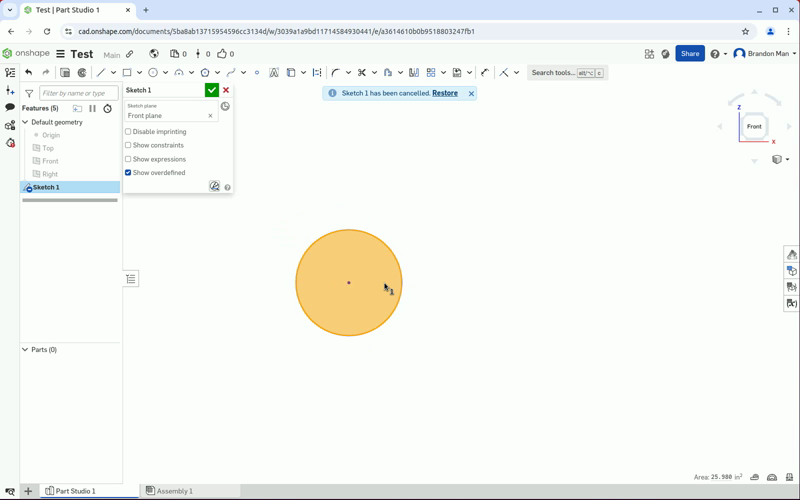
scroll(-6)
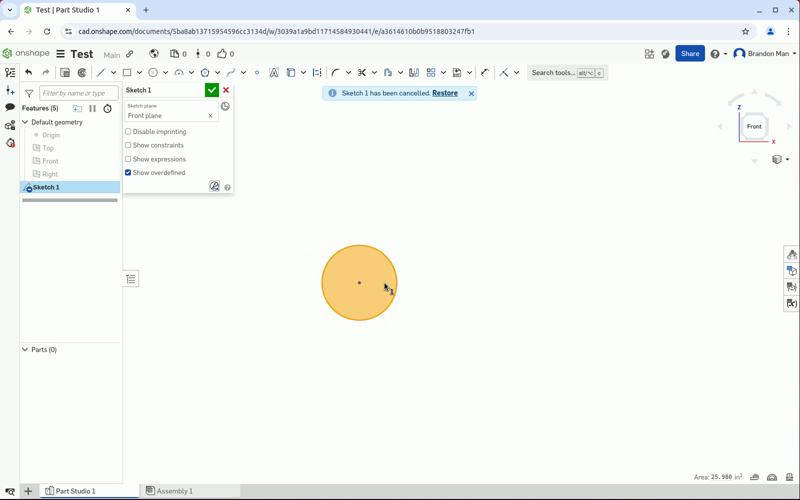
scroll(-6)
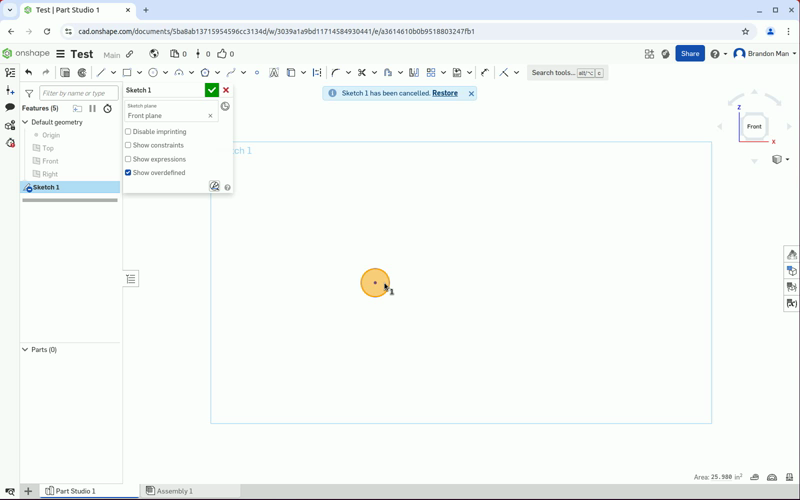
mouse_move(73, 352)
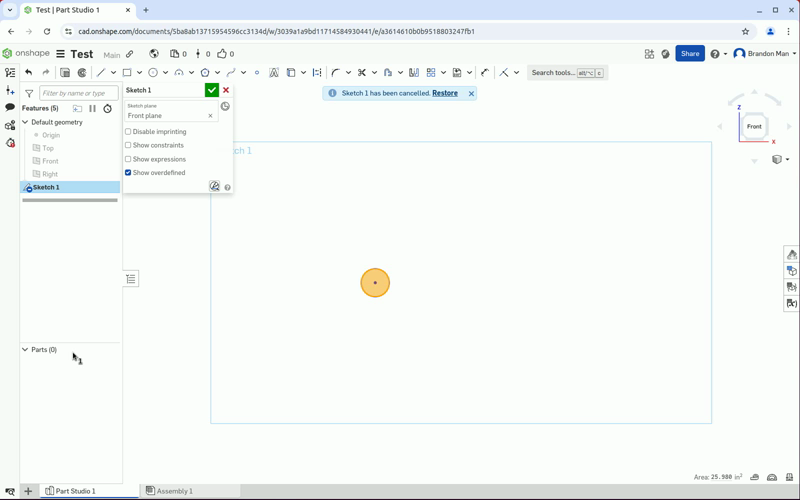
key(shift+y)
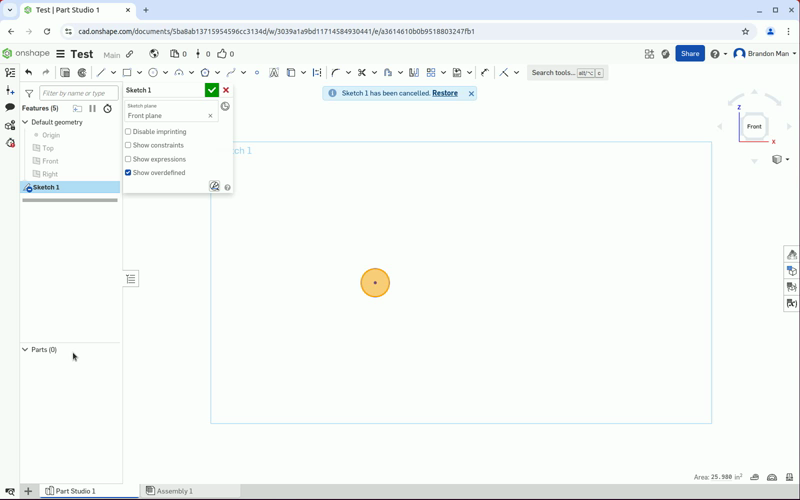
key(shift+e)
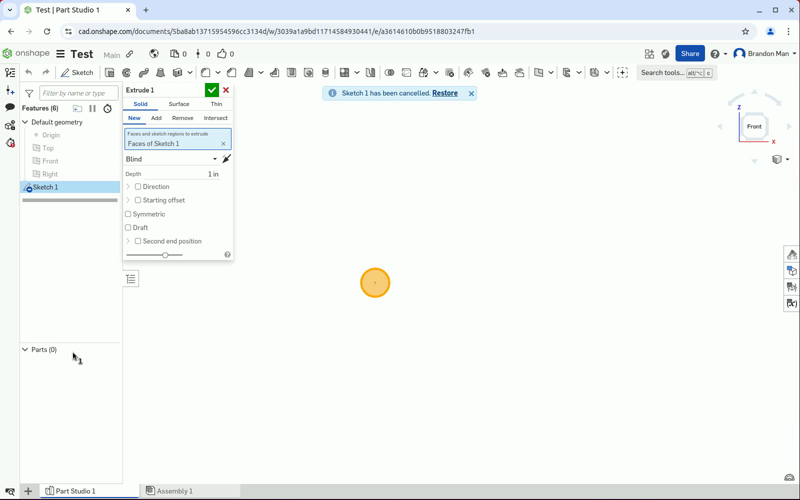
mouse_move(143, 106)
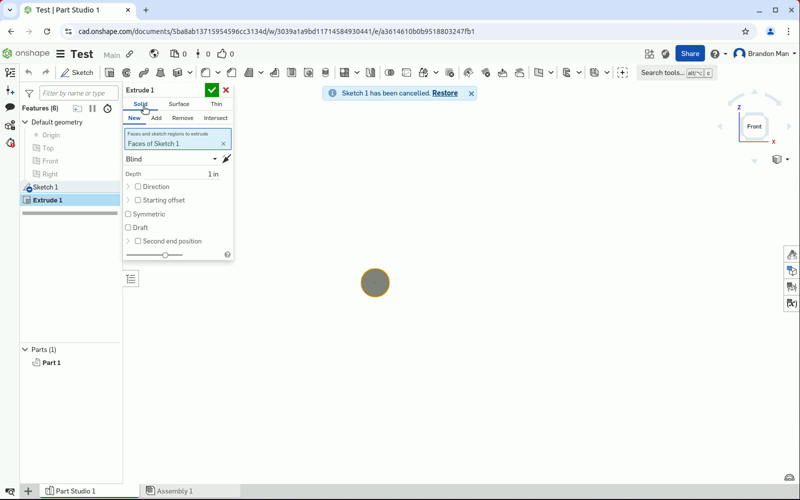
click(143, 106)
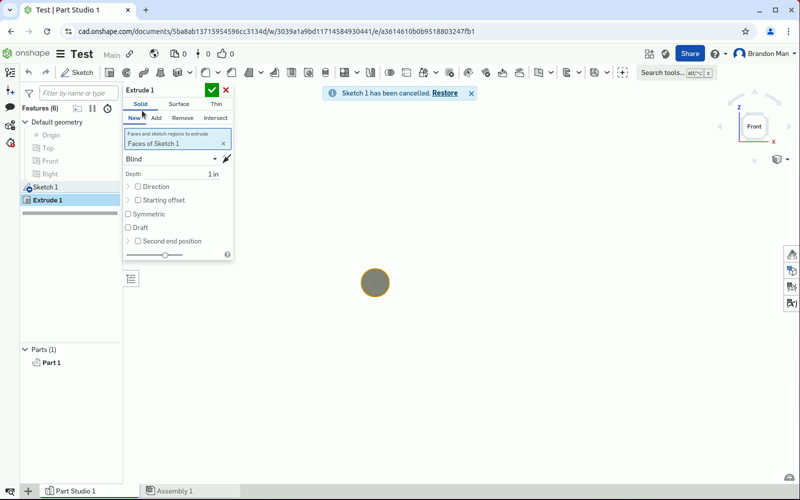
mouse_move(137, 120)
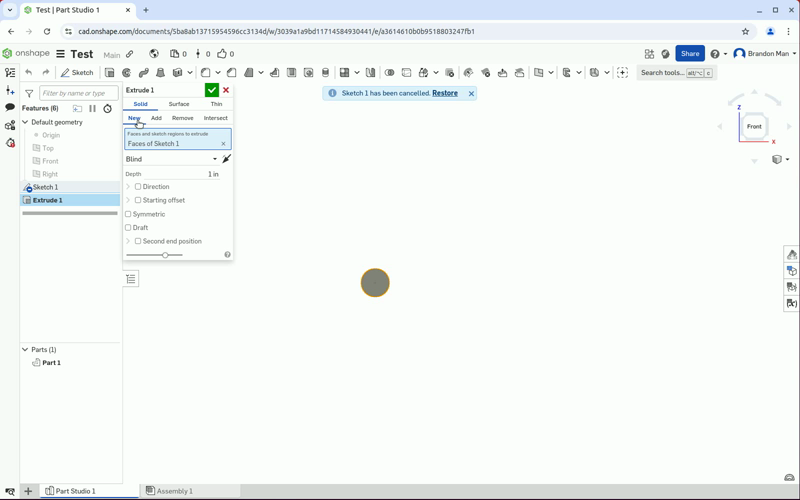
click(137, 120)
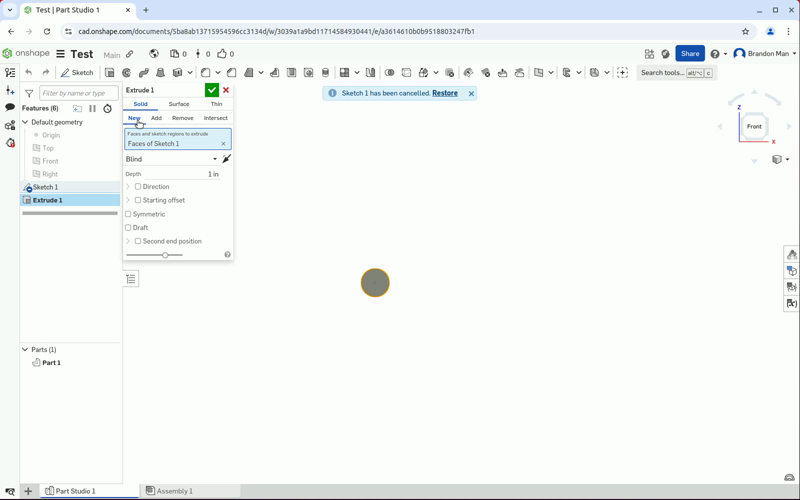
key(tab, 4)
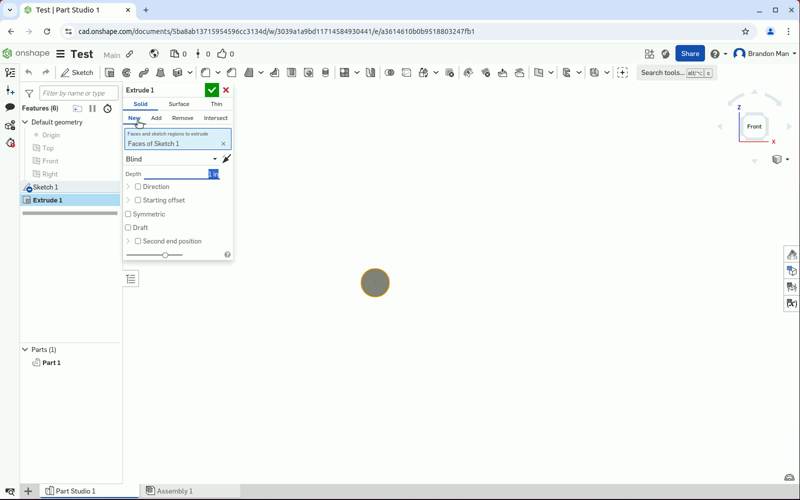
text(4.333)
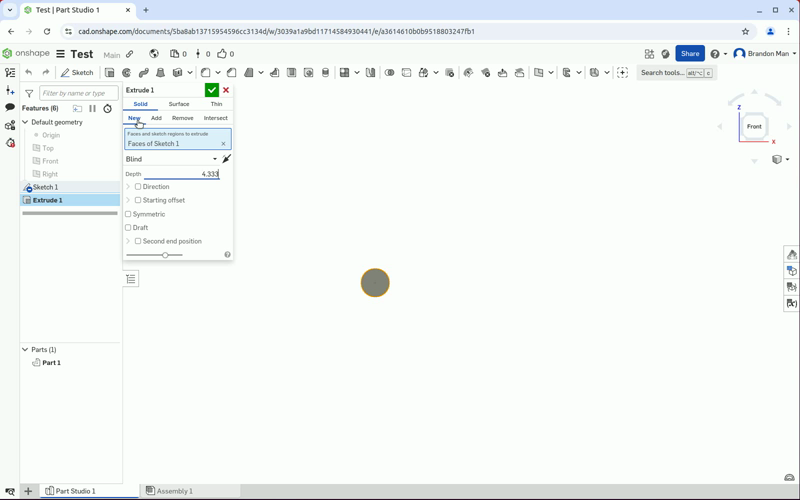
key(enter)
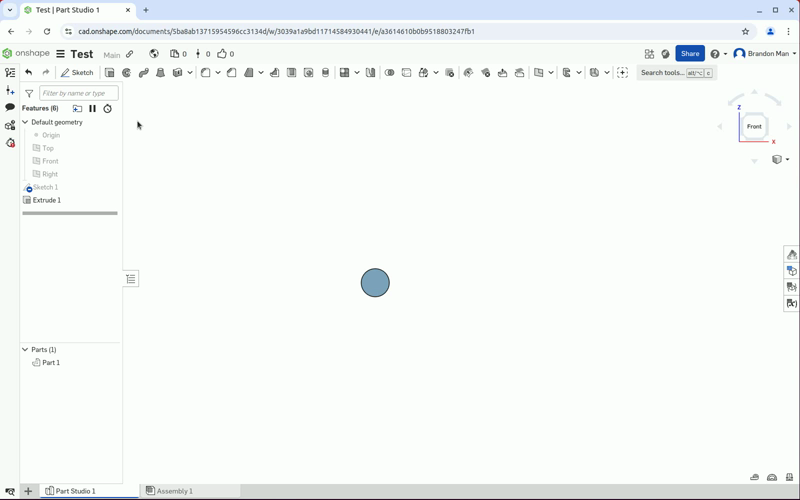
key(shift+h)
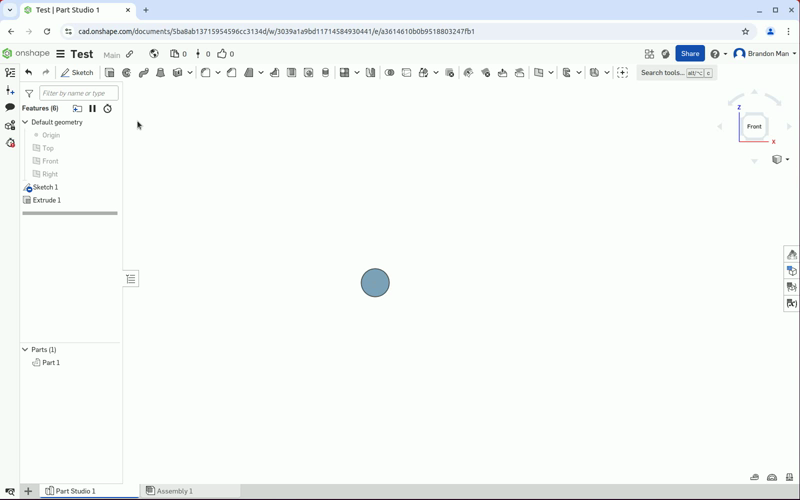
key(shift+h)
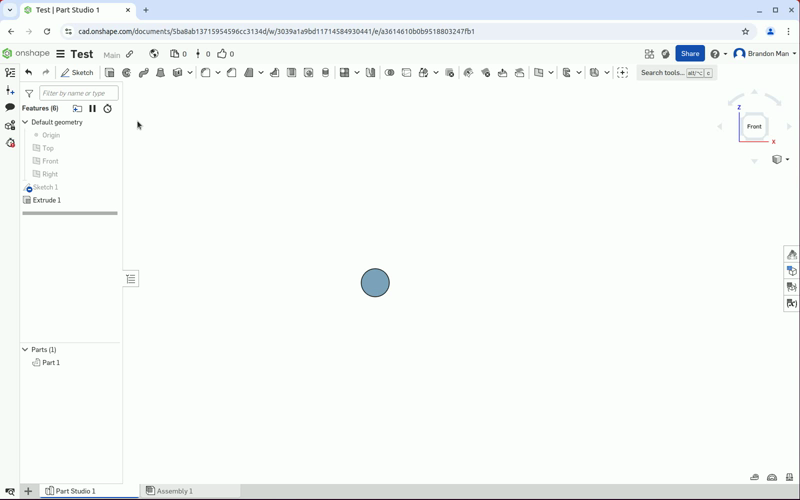
mouse_move(73, 189)
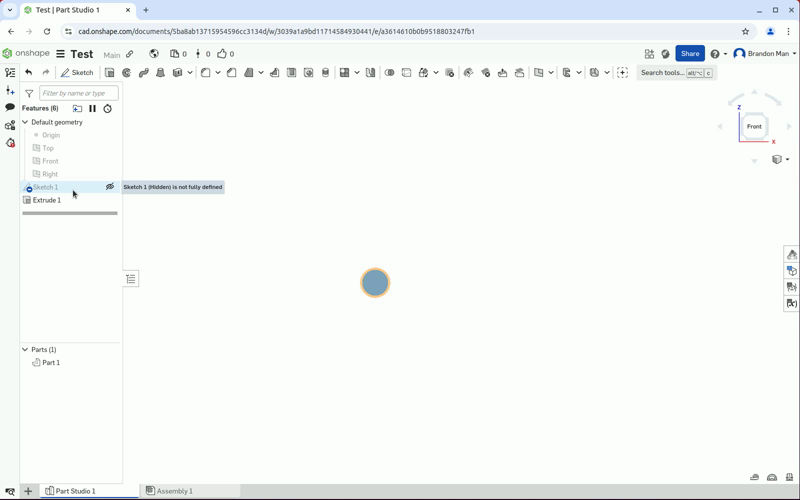
click(73, 189)
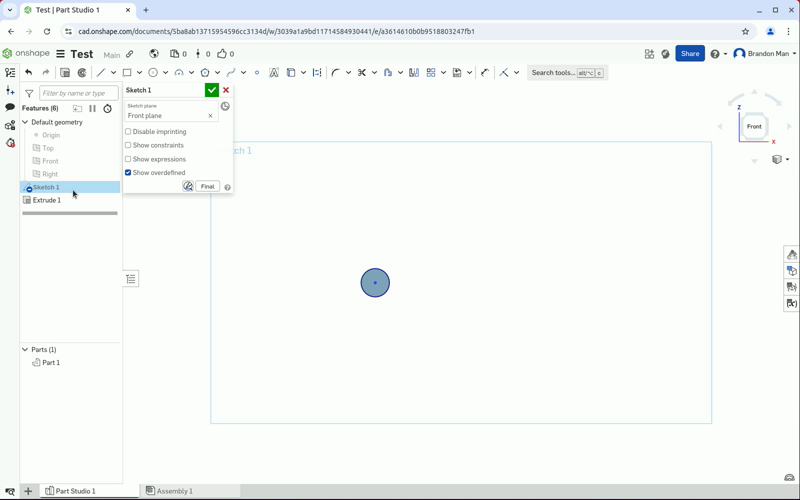
mouse_move(229, 92)
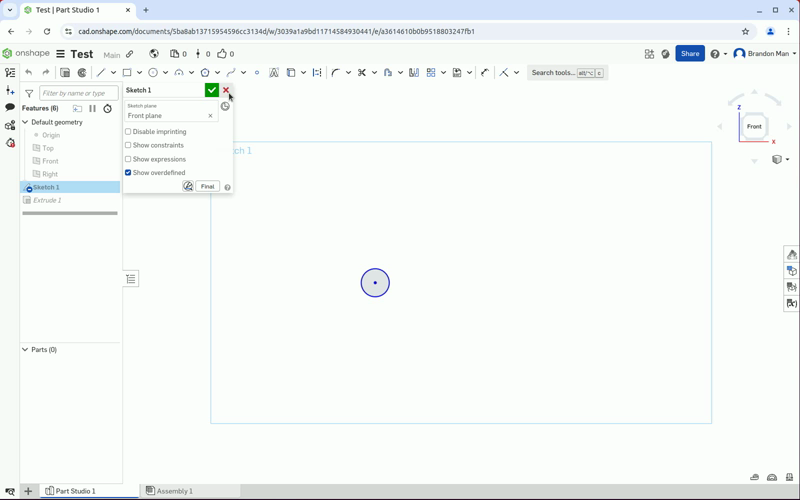
click(229, 92)
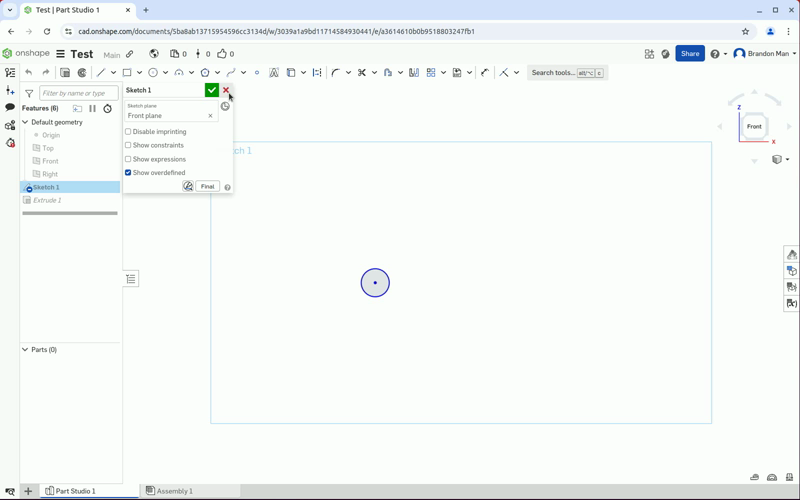
key(shift+s)
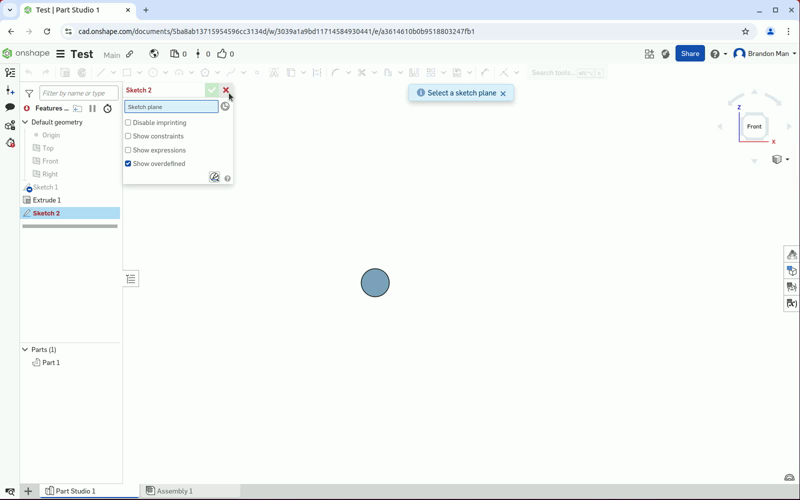
mouse_move(73, 163)
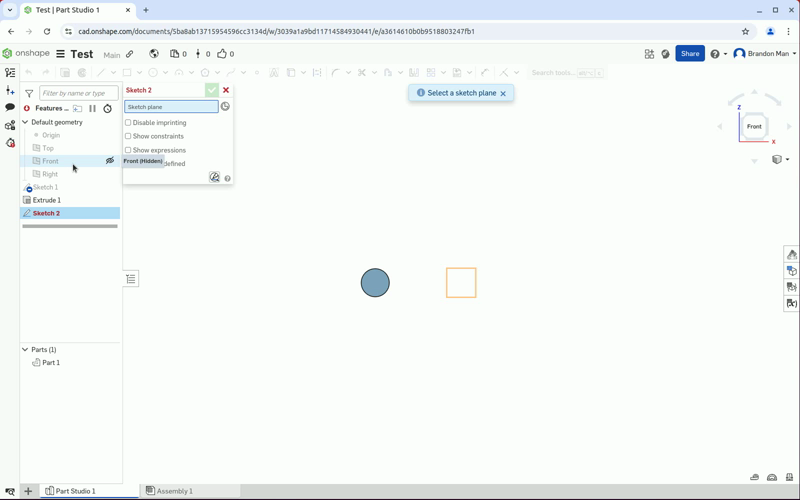
click(73, 163)
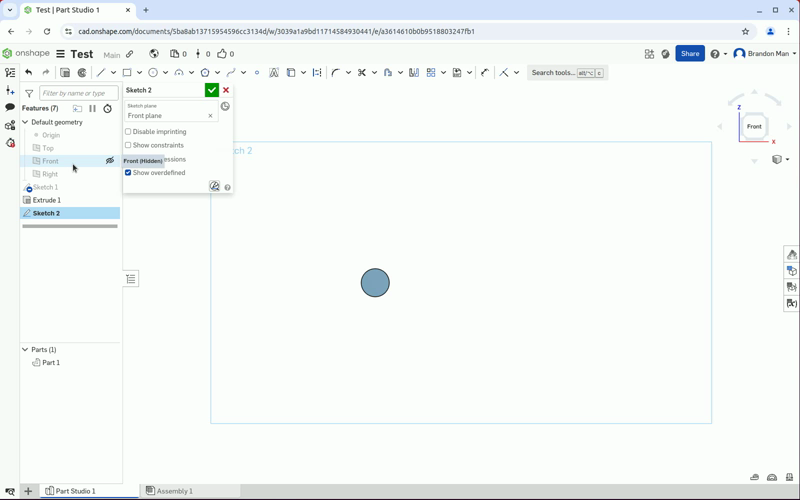
mouse_move(73, 352)
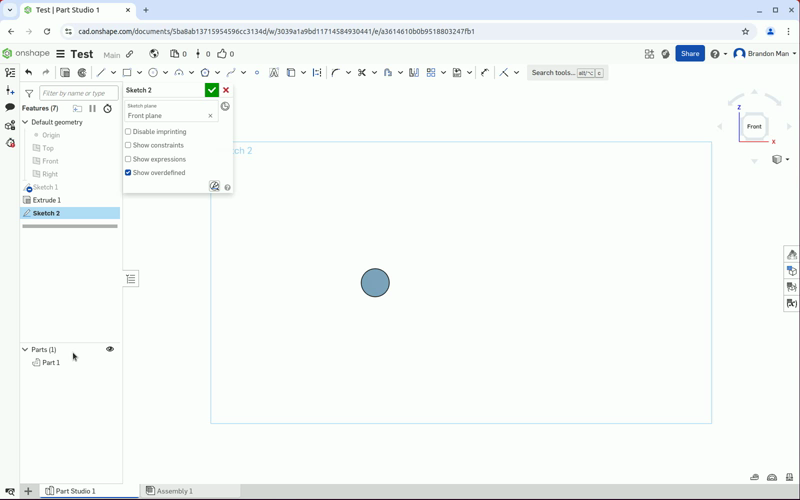
key(y)
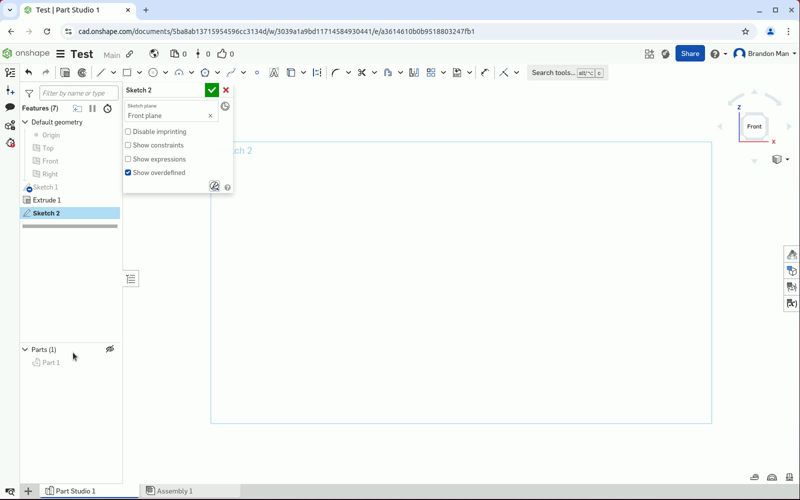
key(l)
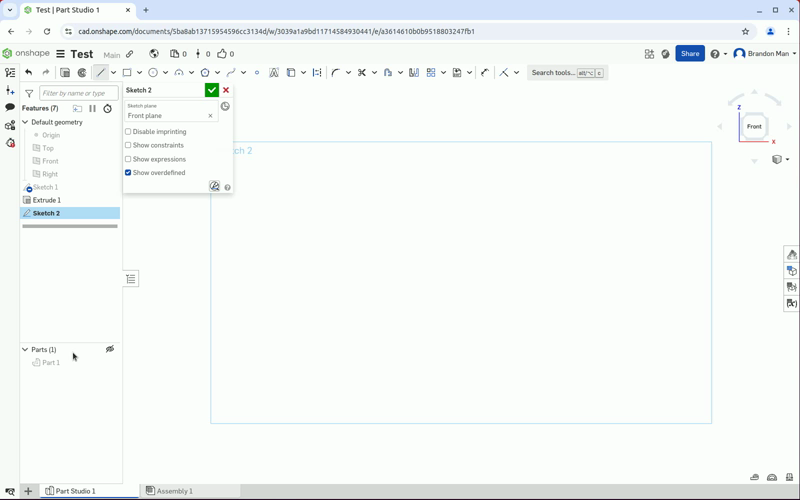
key_down(shift)
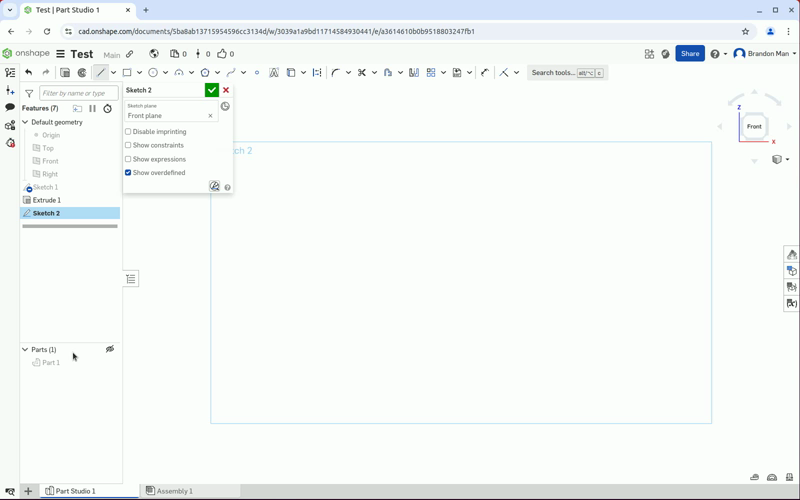
mouse_move(417, 282)
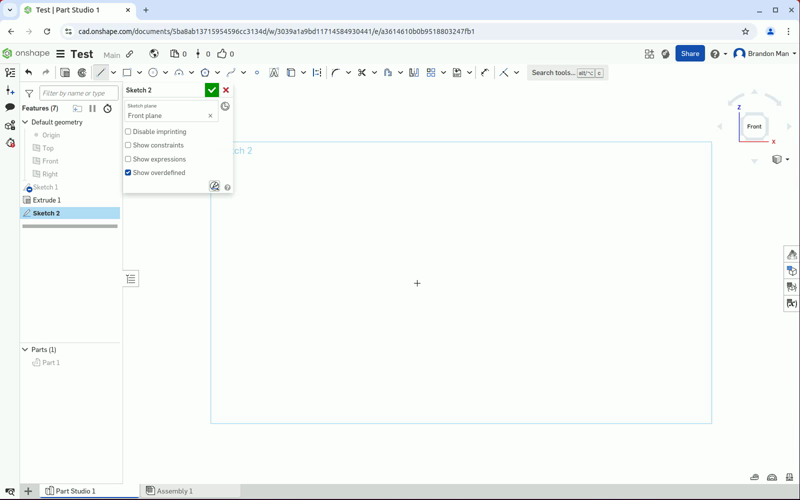
click(417, 282)
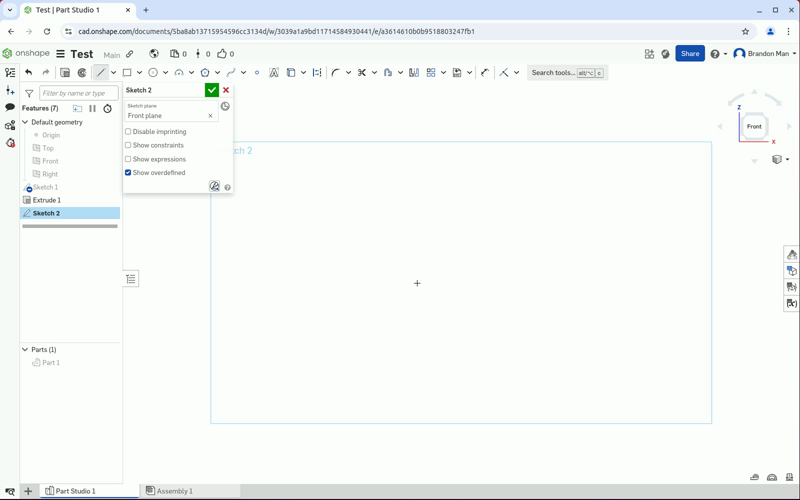
key_up(shift)
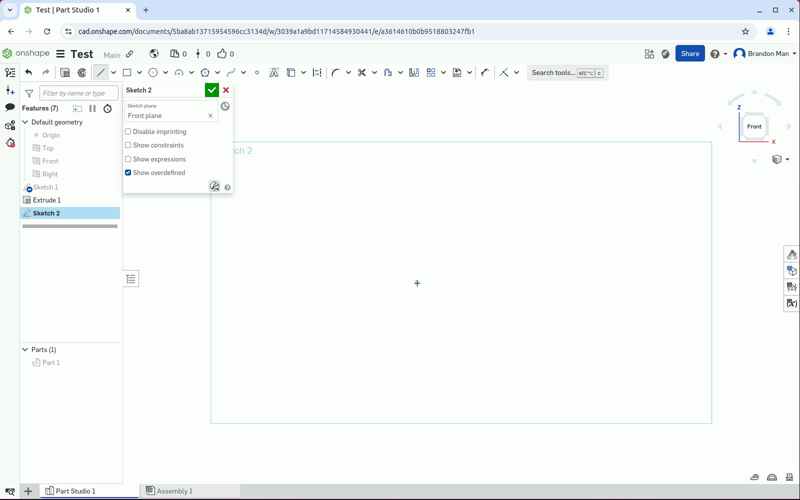
key_down(shift)
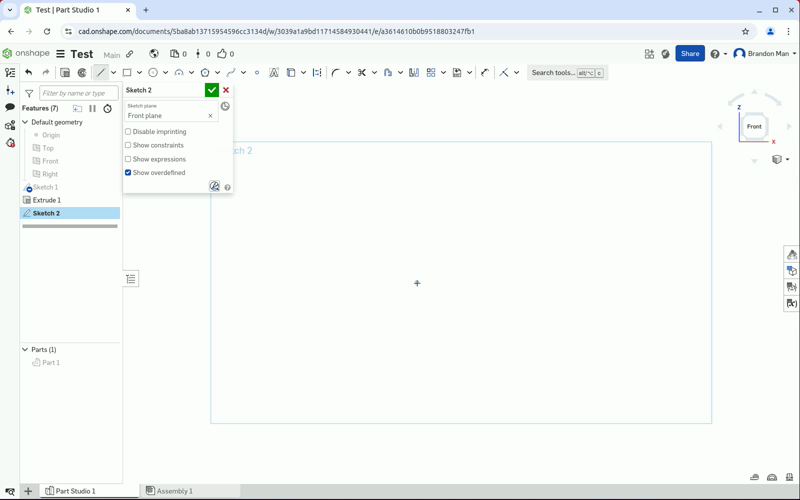
mouse_move(447, 282)
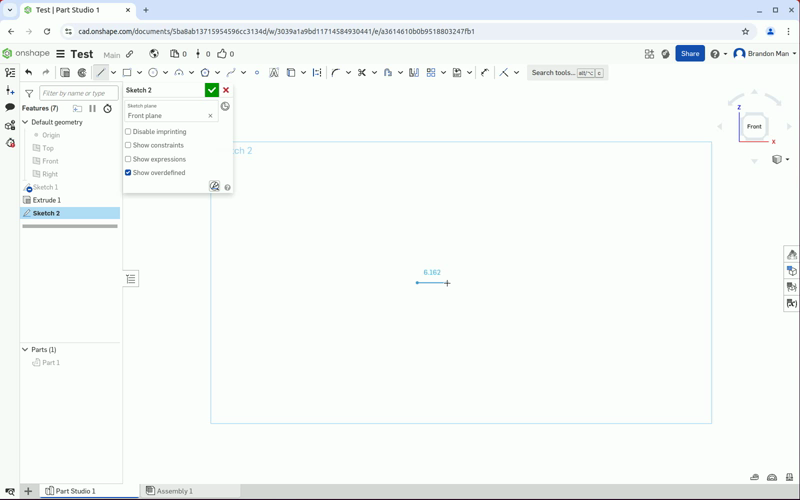
mouse_move(428, 282)
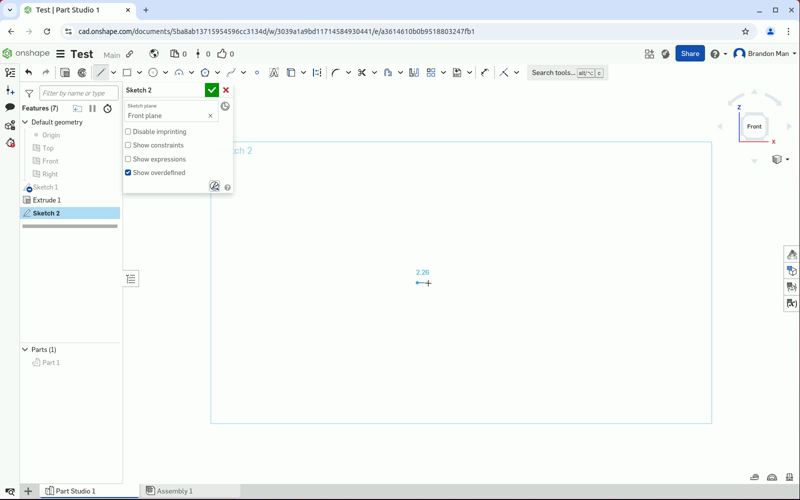
click(428, 282)
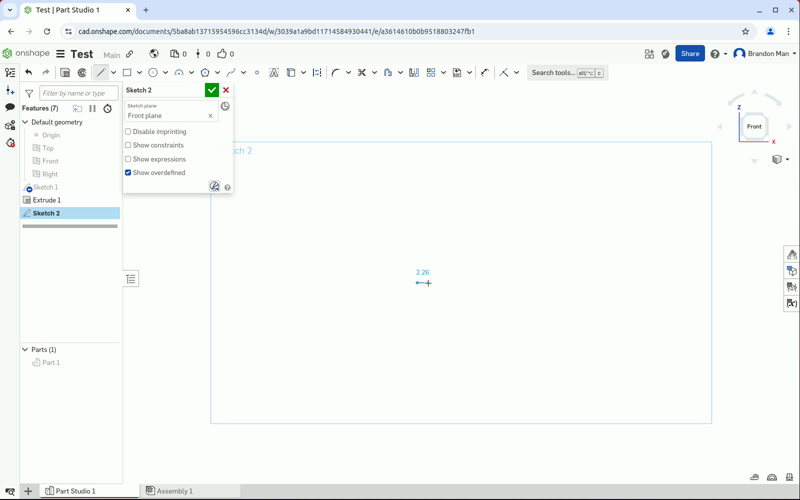
key_up(shift)
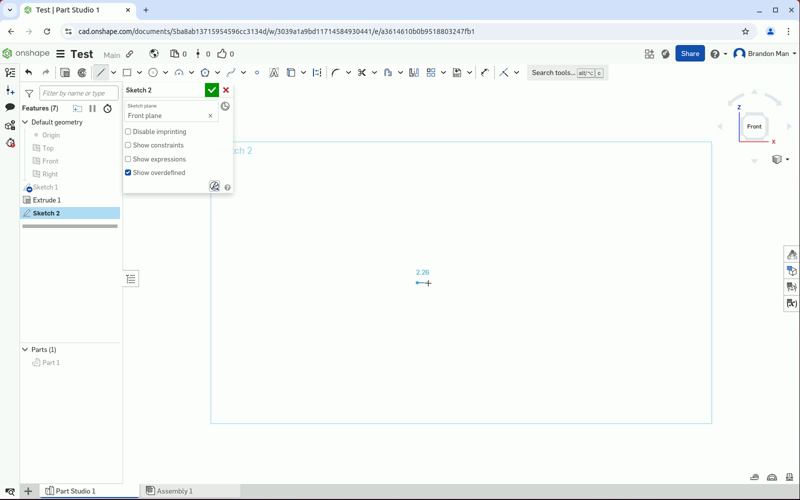
key_down(shift)
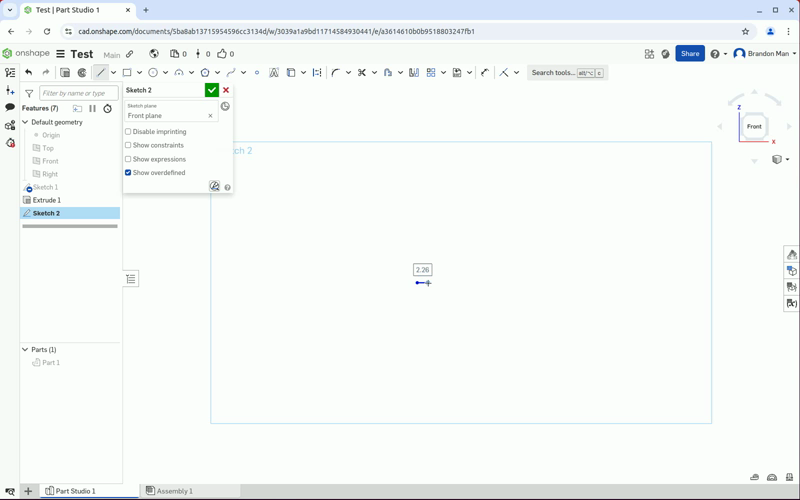
mouse_move(458, 282)
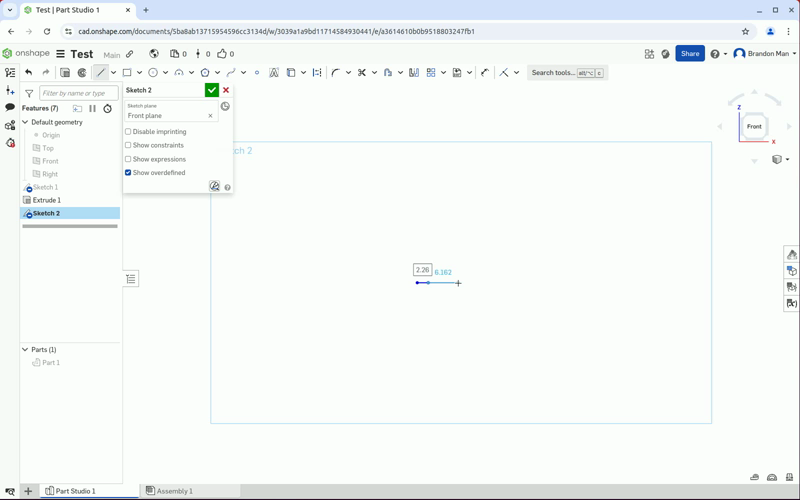
mouse_move(438, 282)
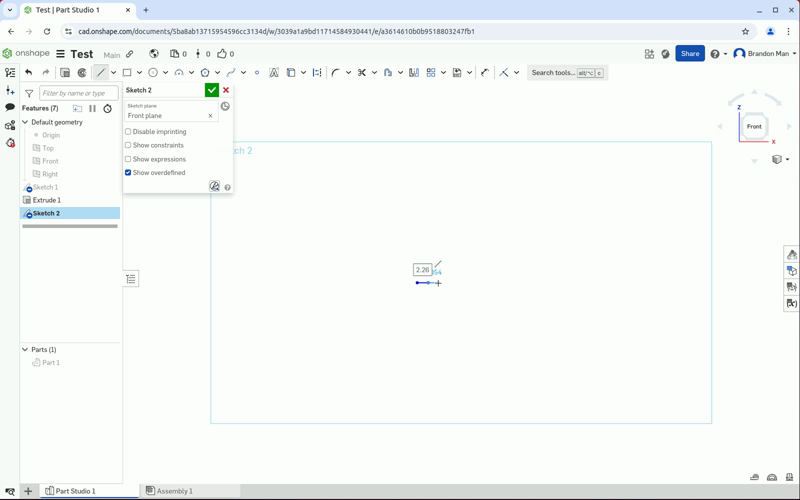
click(438, 282)
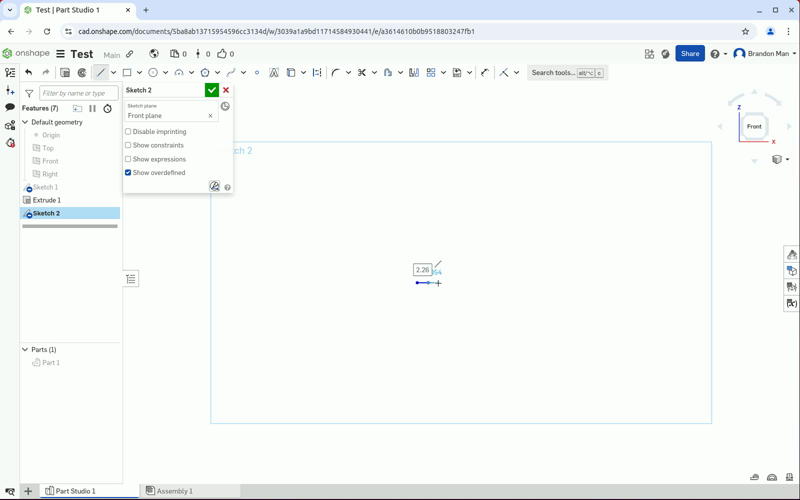
key_up(shift)
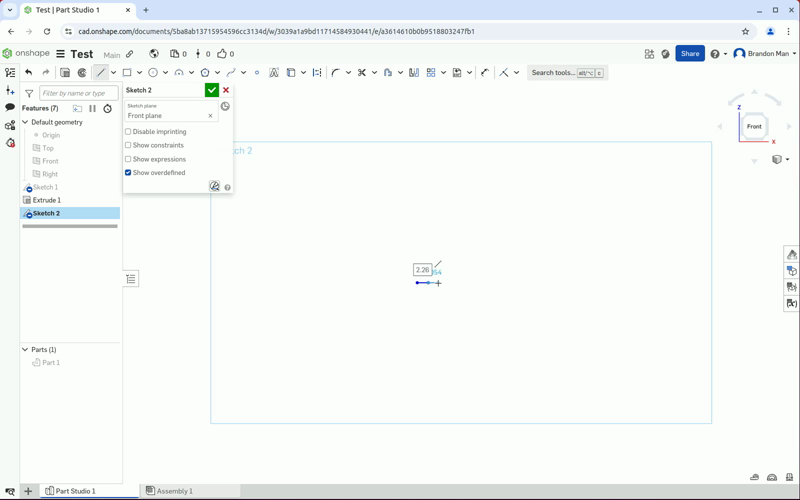
key_down(shift)
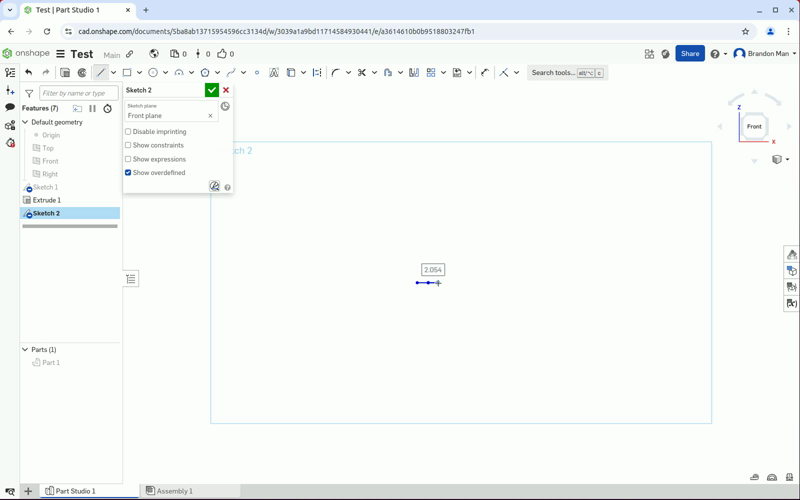
mouse_move(468, 282)
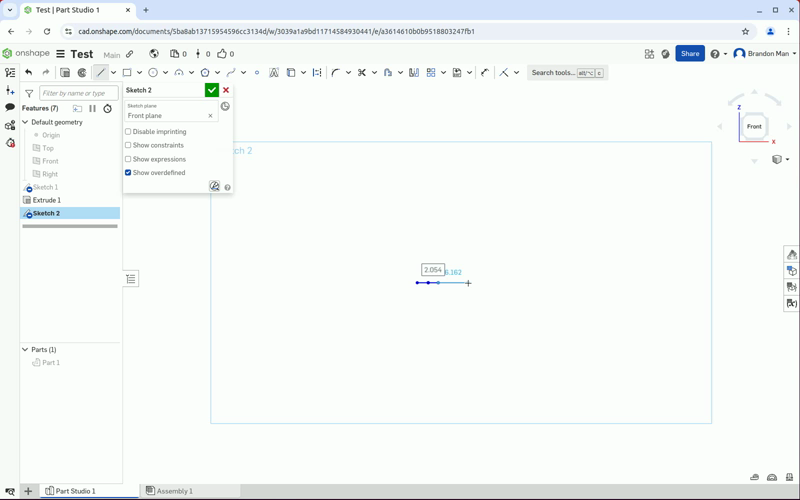
mouse_move(438, 272)
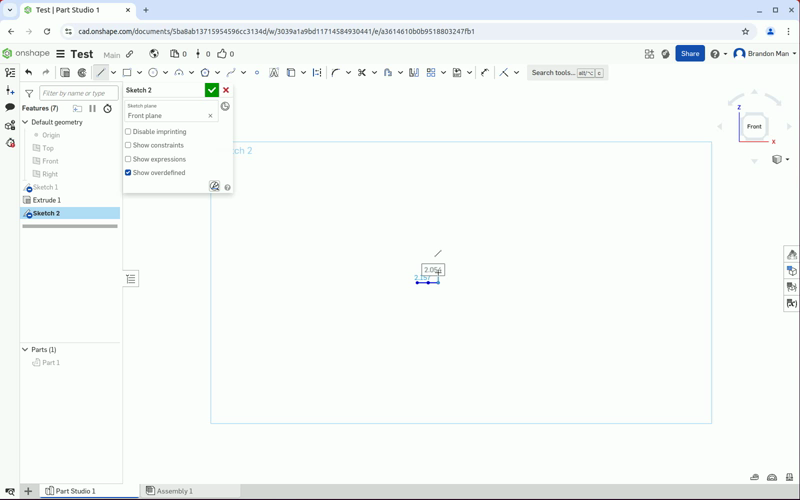
click(438, 272)
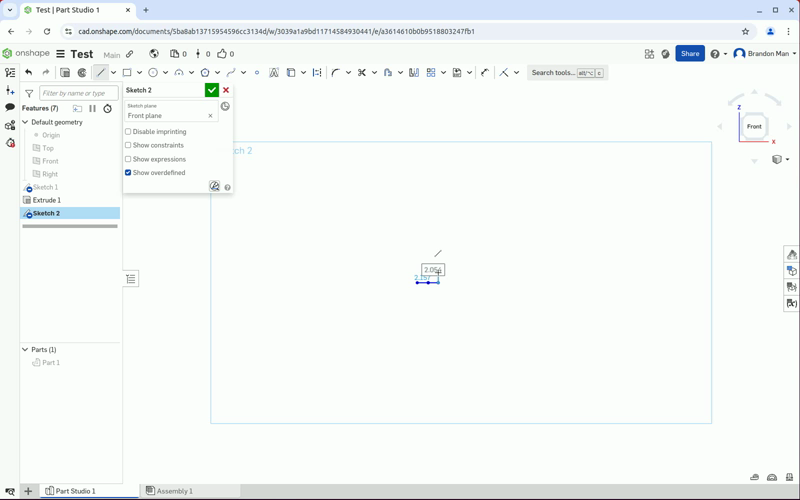
key_up(shift)
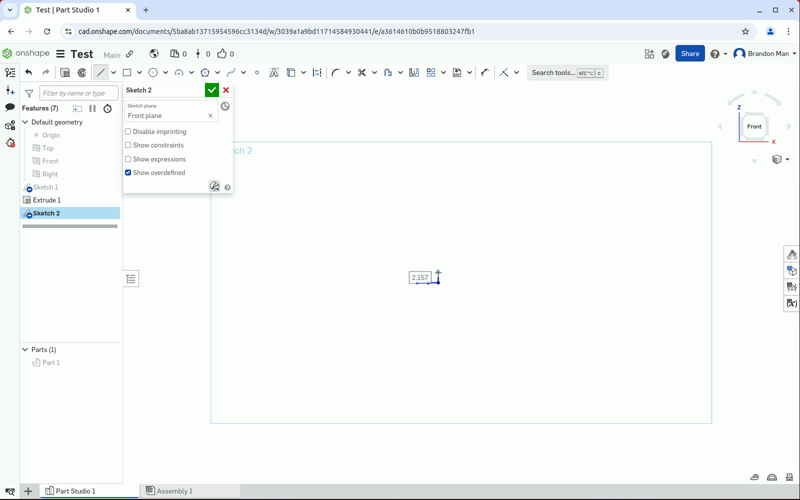
key_down(shift)
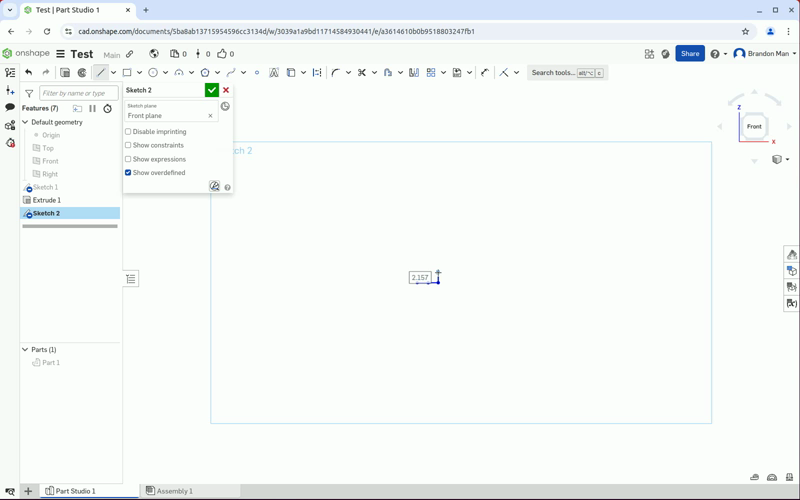
mouse_move(468, 272)
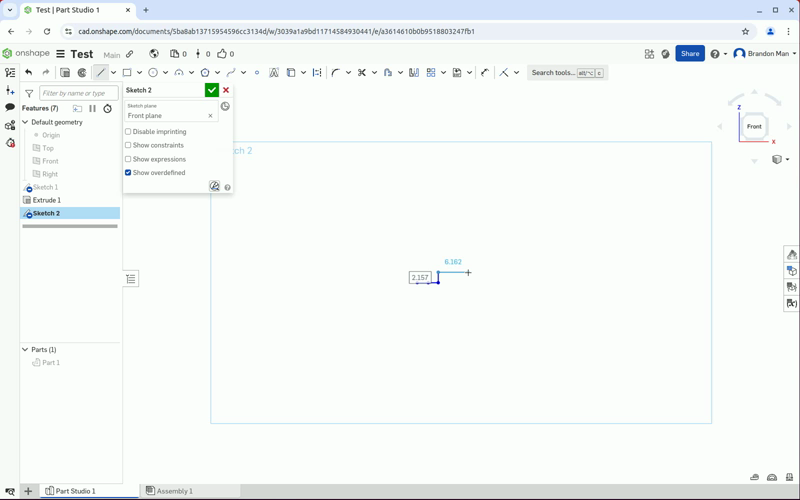
mouse_move(417, 272)
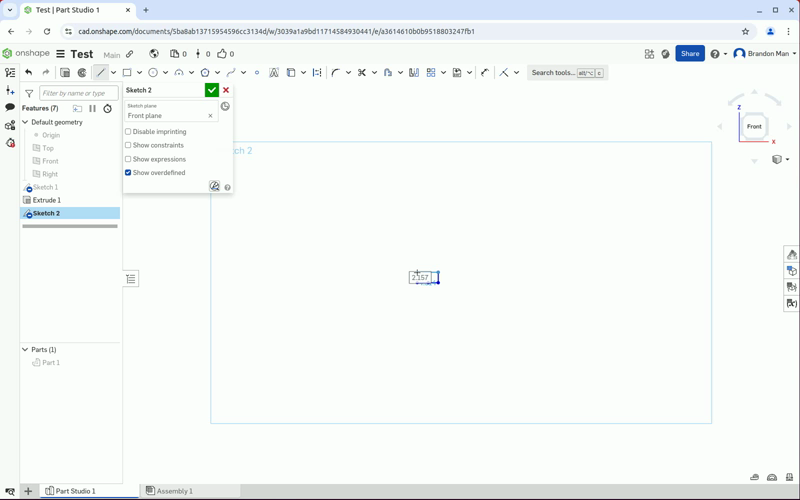
click(417, 272)
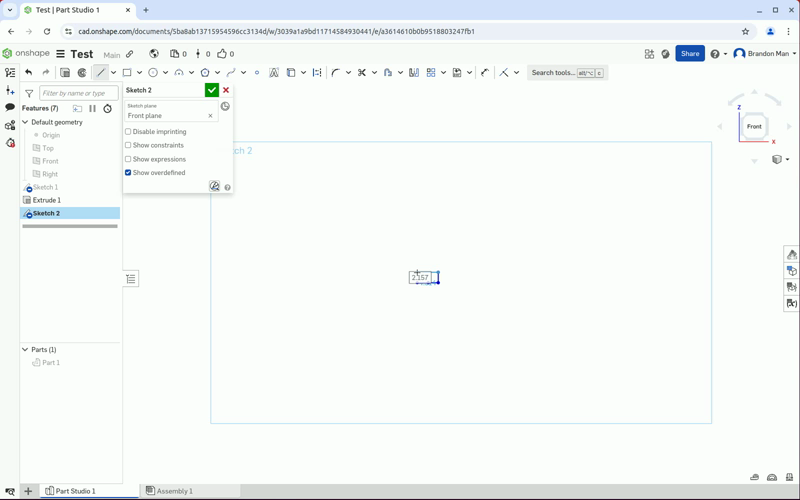
key_up(shift)
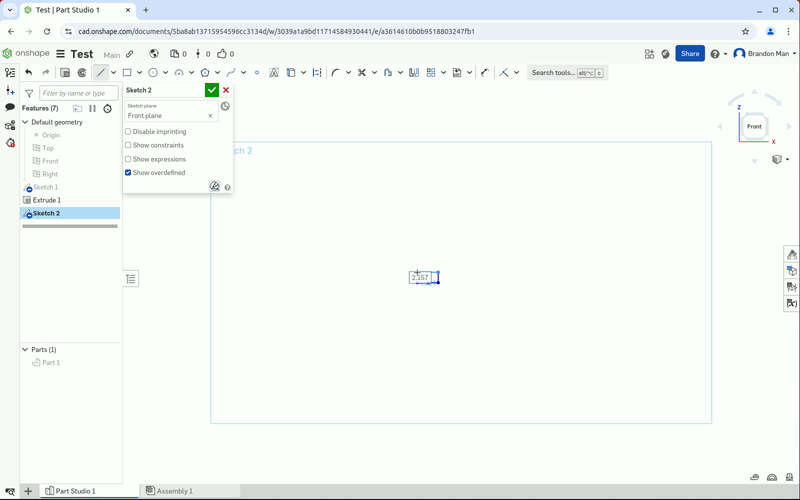
mouse_move(447, 272)
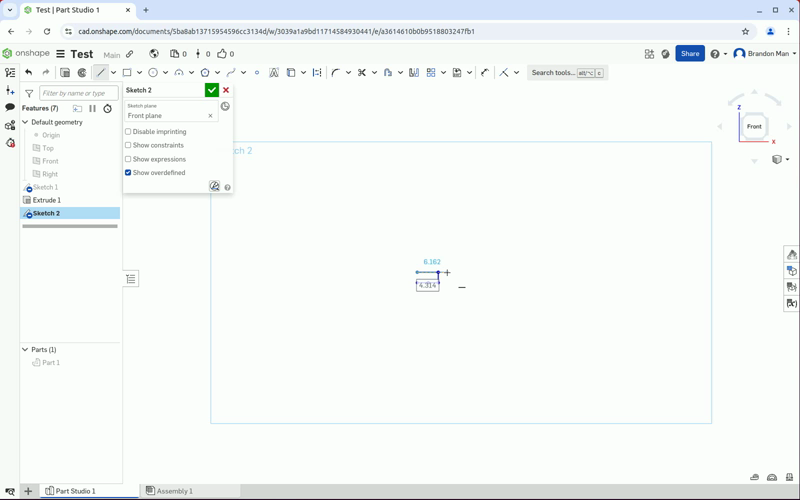
key_down(shift)
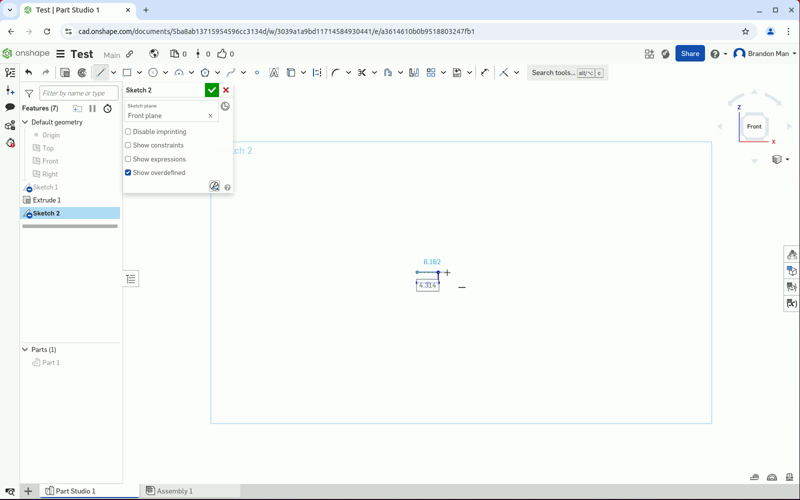
mouse_move(417, 282)
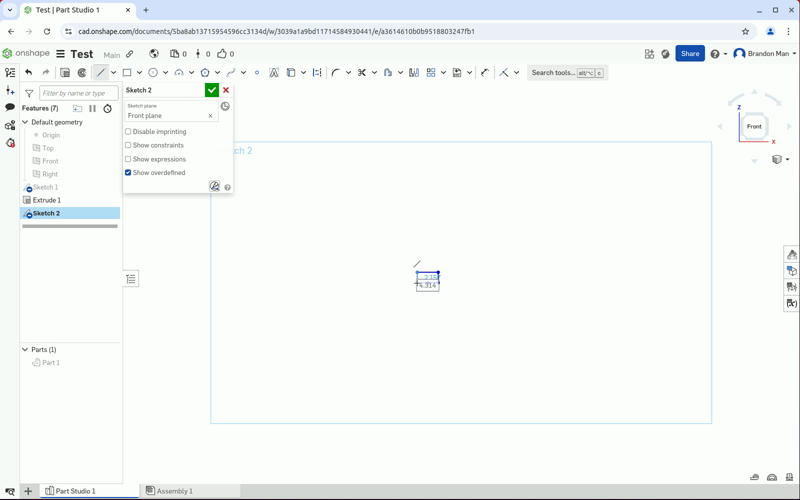
key_up(shift)
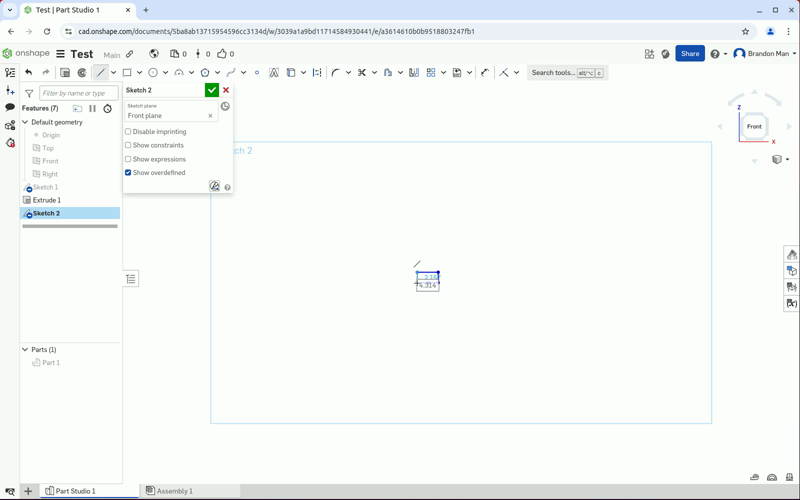
click(417, 282)
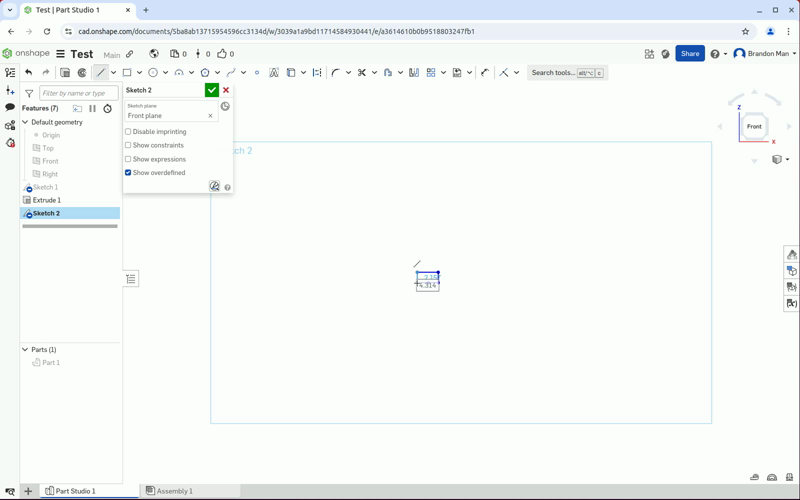
key(esc)
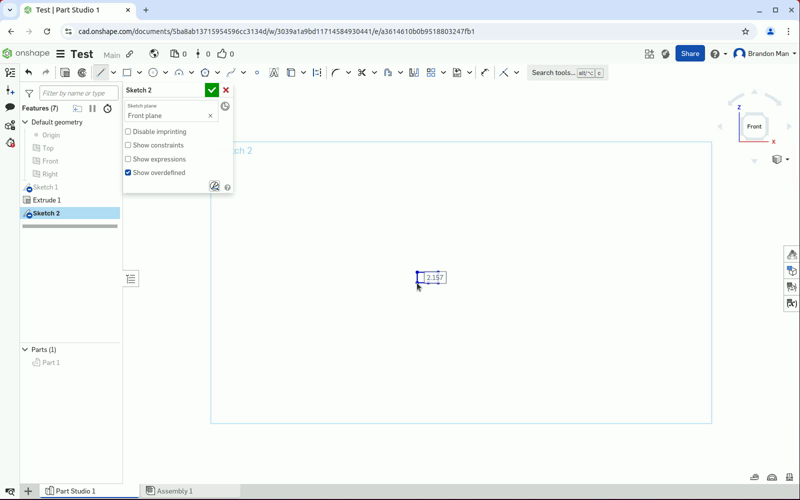
mouse_move(436, 272)
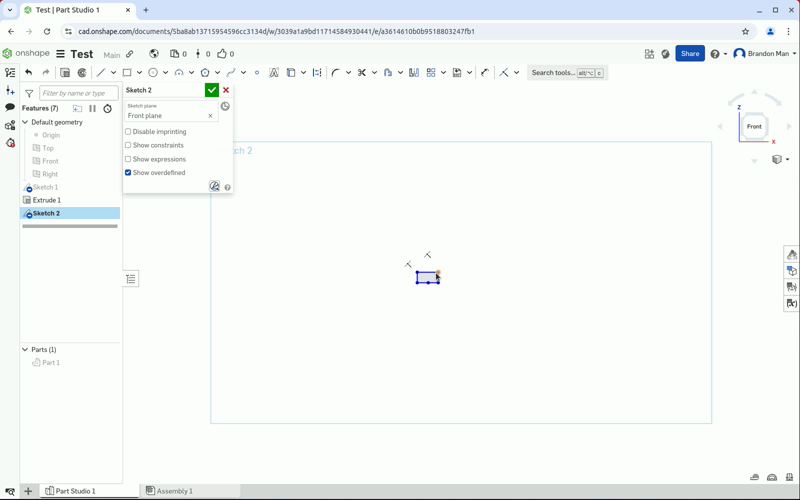
scroll(6)
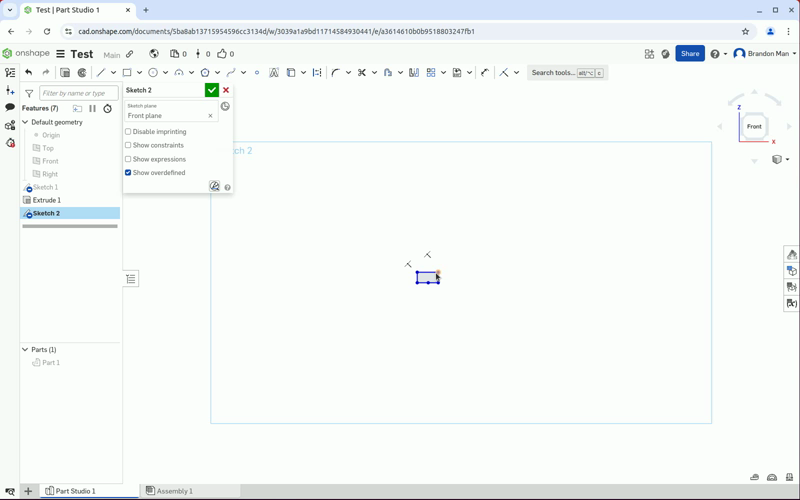
scroll(6)
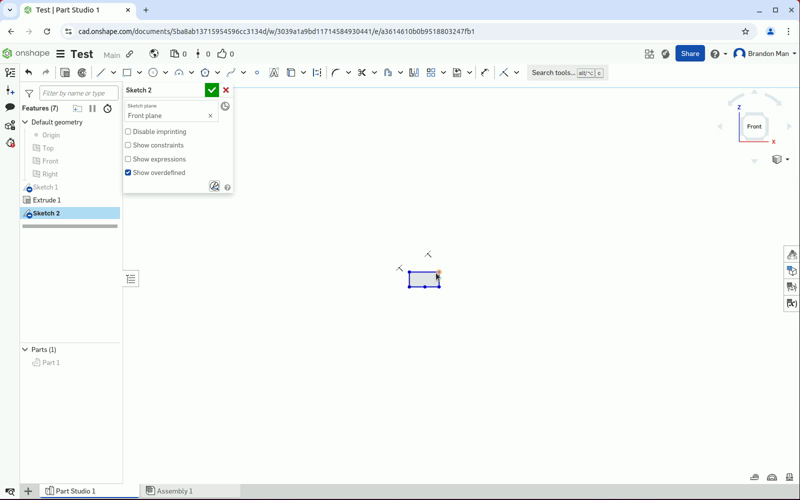
scroll(6)
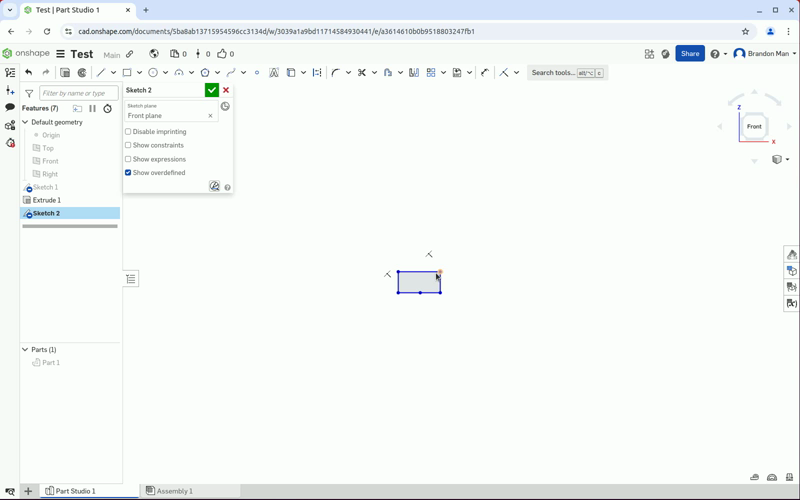
scroll(6)
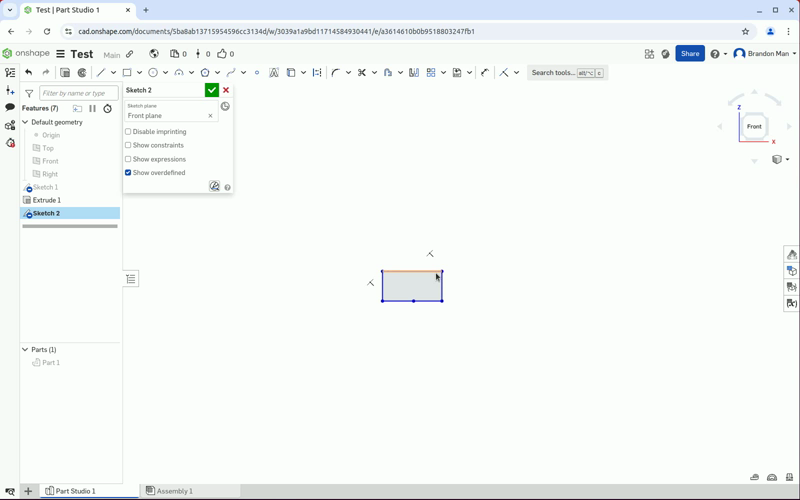
scroll(6)
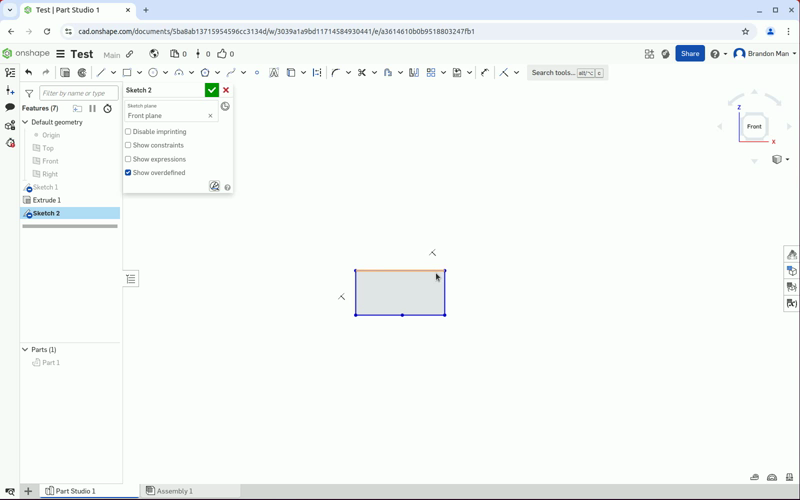
scroll(6)
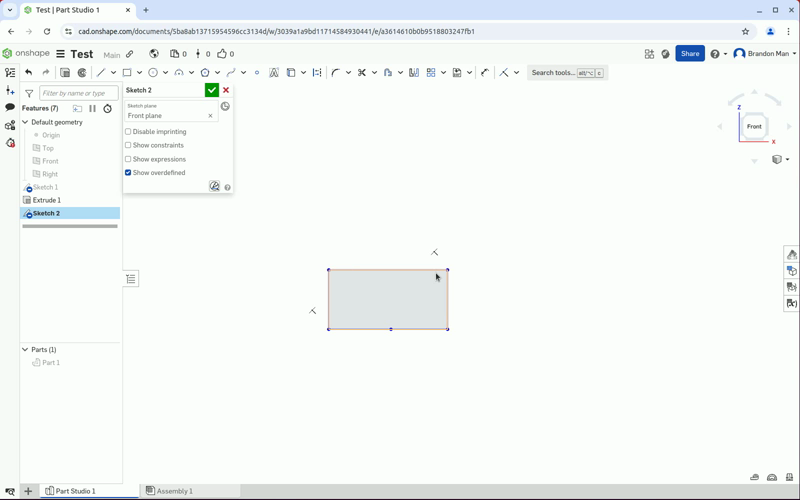
scroll(6)
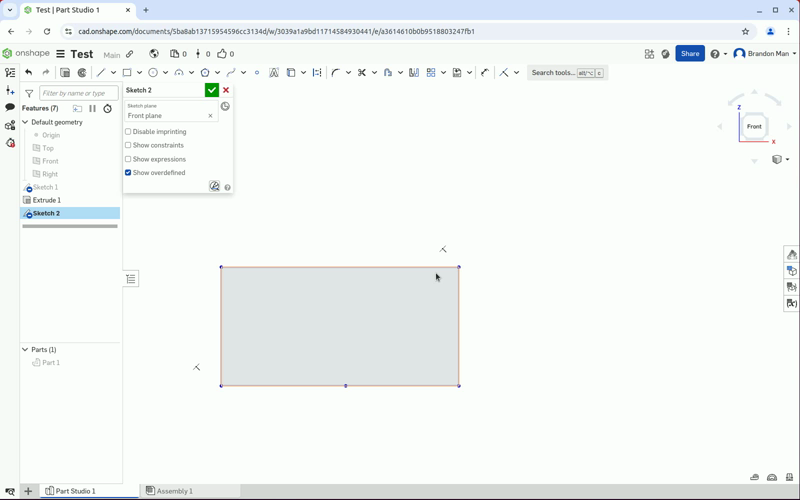
click(436, 272)
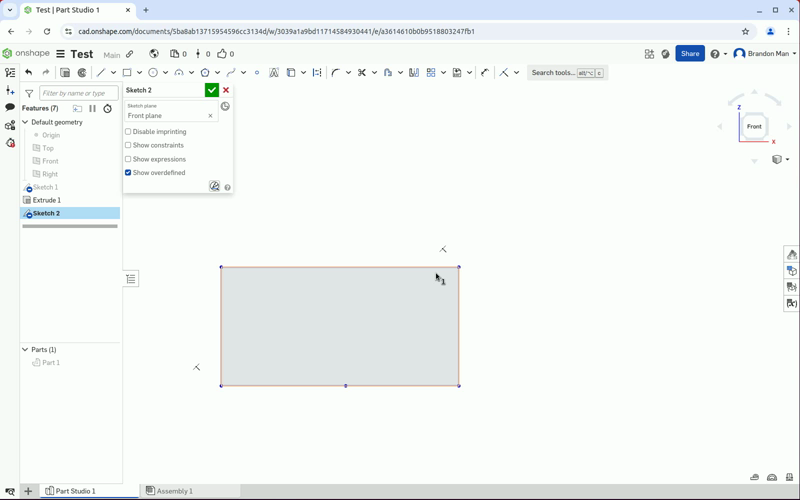
scroll(-6)
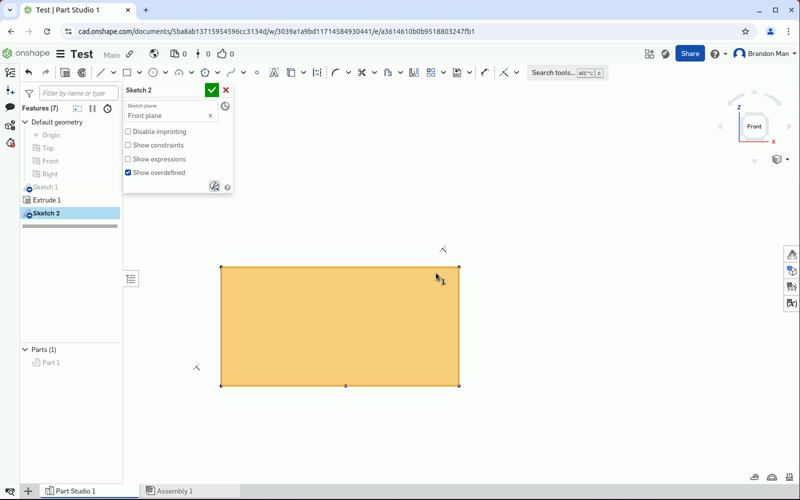
scroll(-6)
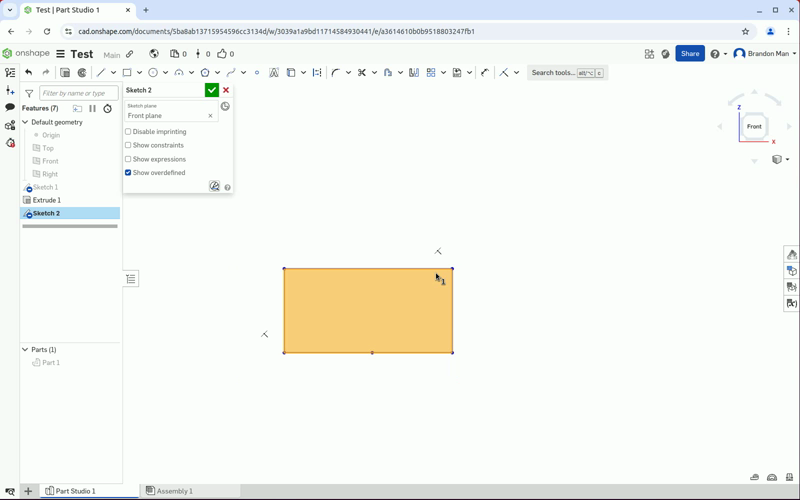
scroll(-6)
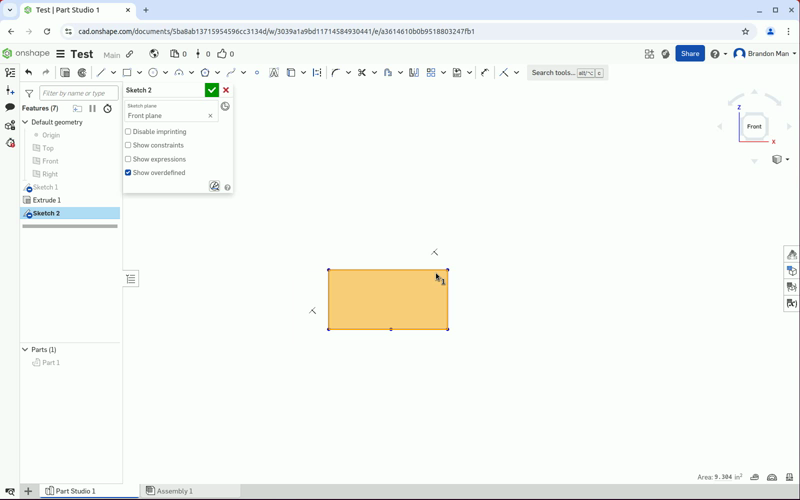
scroll(-6)
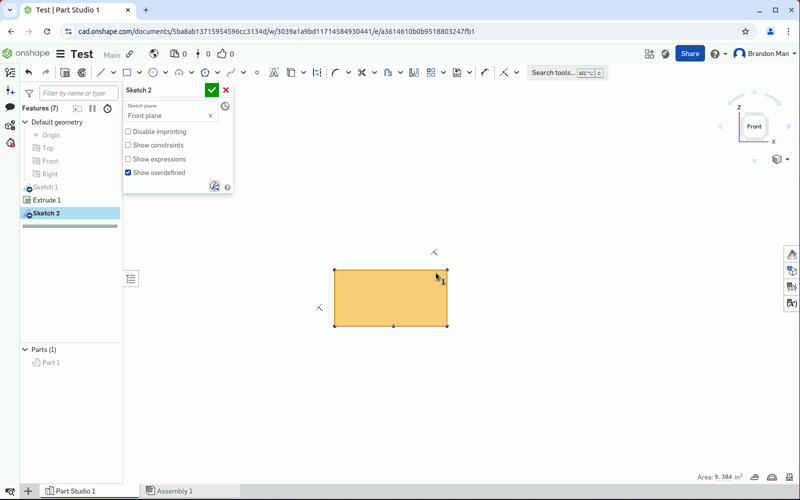
scroll(-6)
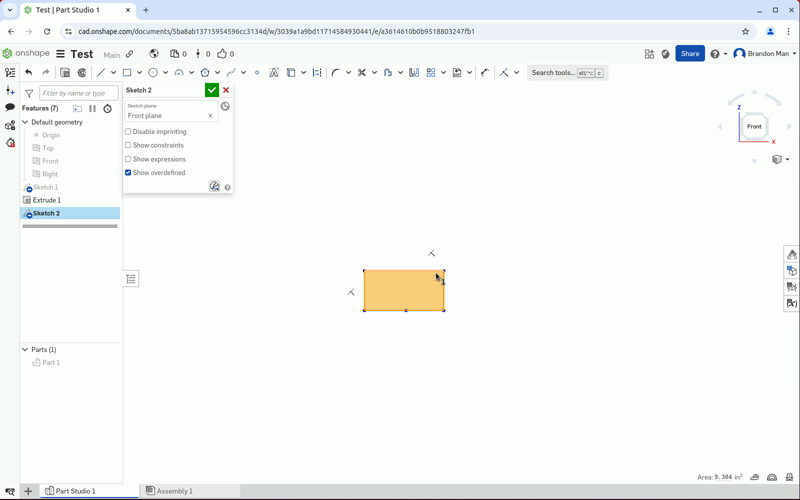
scroll(-6)
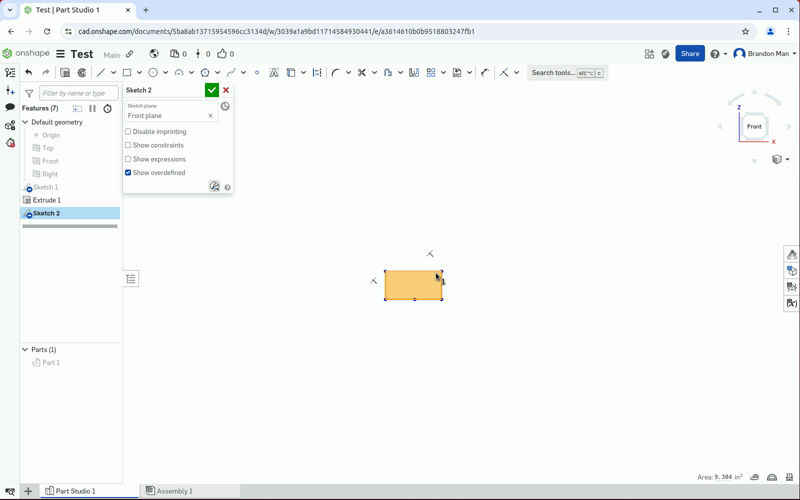
scroll(-6)
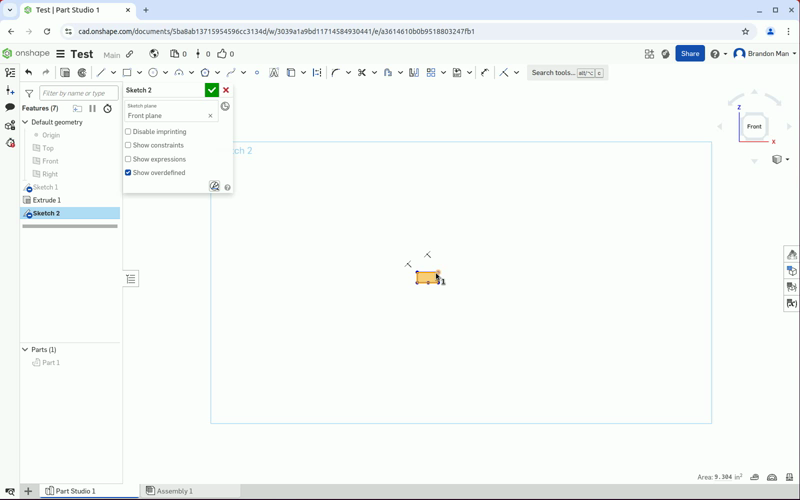
mouse_move(73, 352)
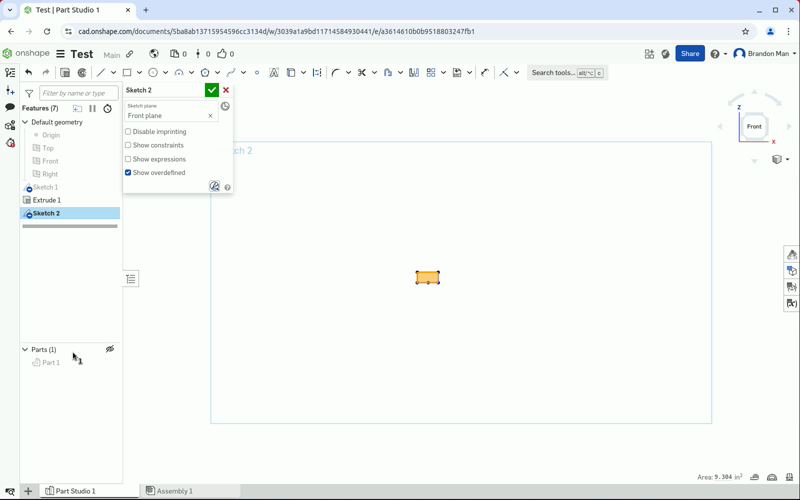
key(shift+y)
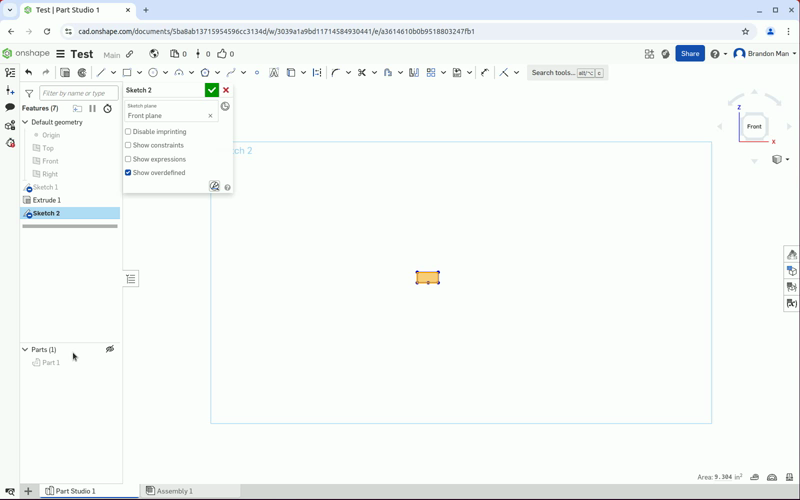
key(shift+e)
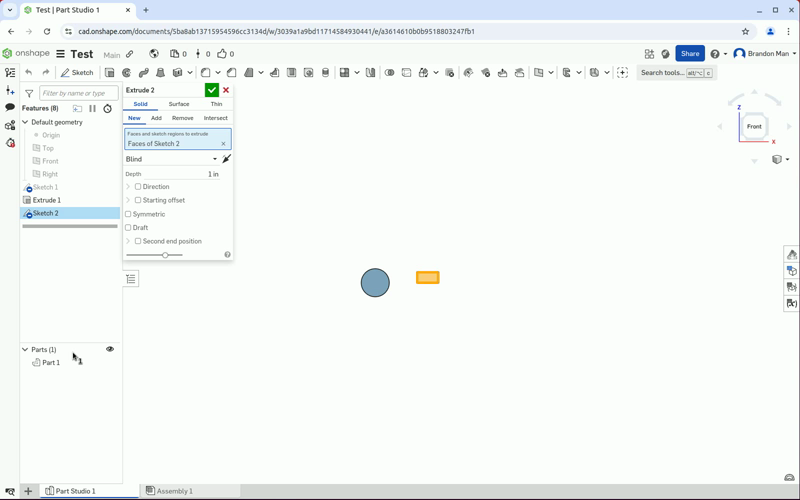
mouse_move(143, 106)
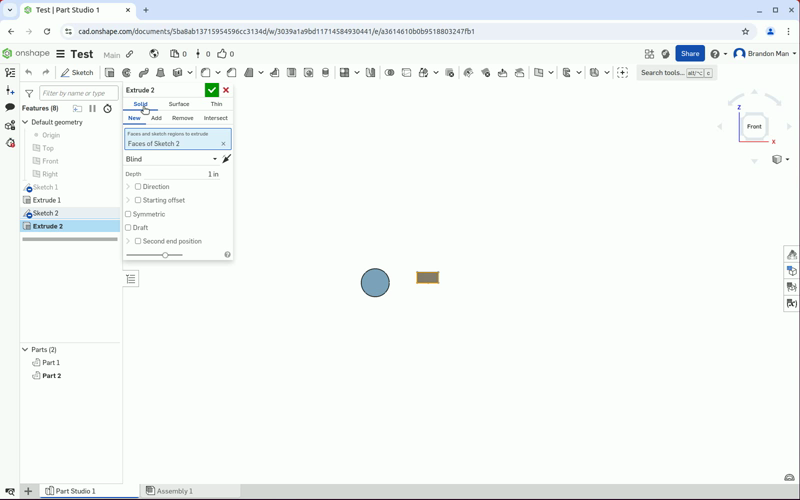
click(143, 106)
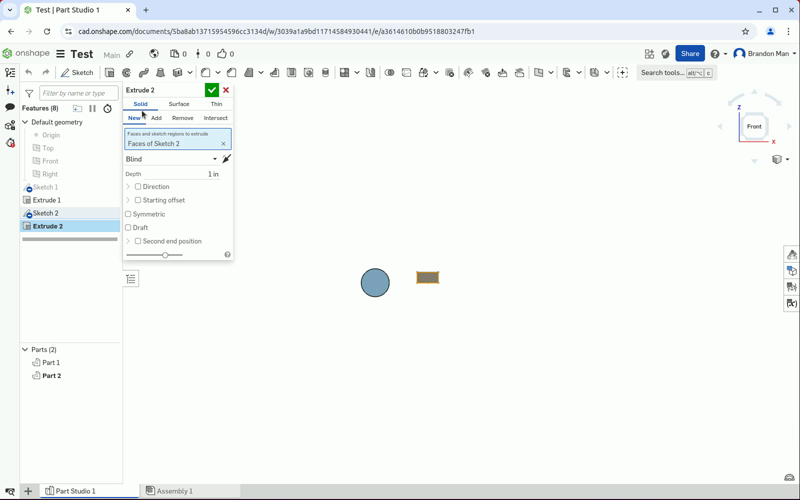
mouse_move(137, 120)
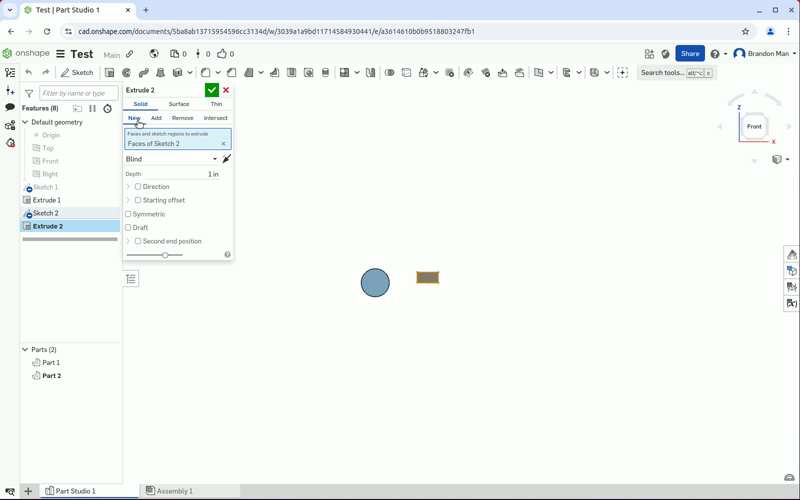
click(137, 120)
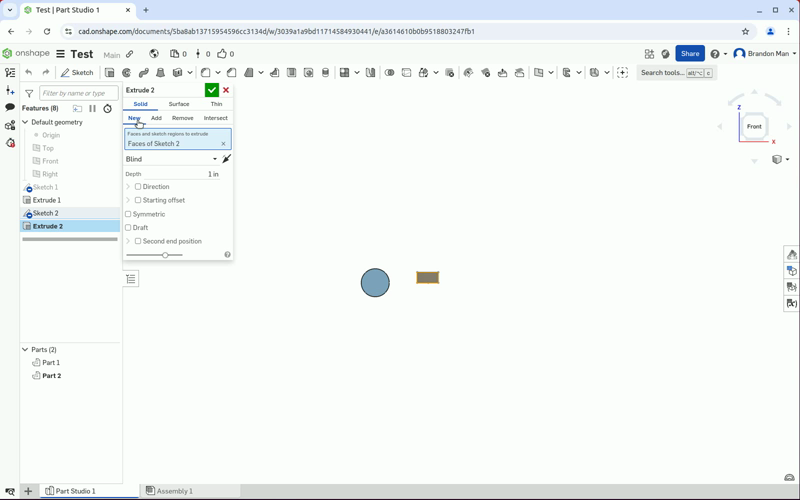
key(tab, 4)
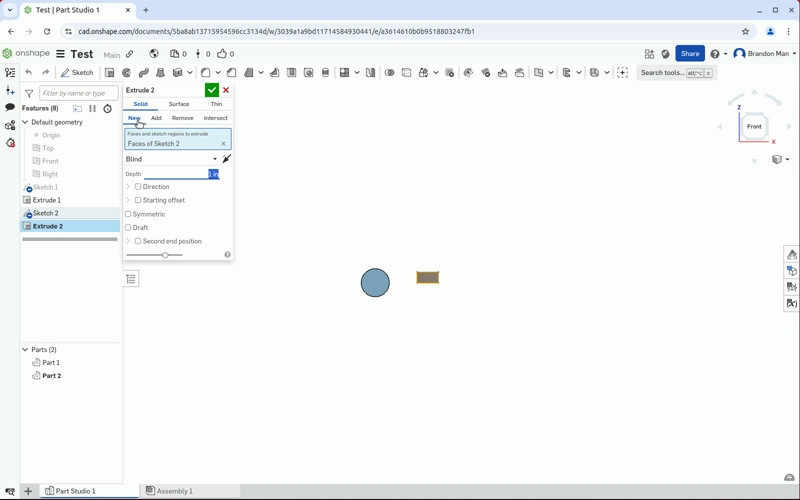
text(4.333)
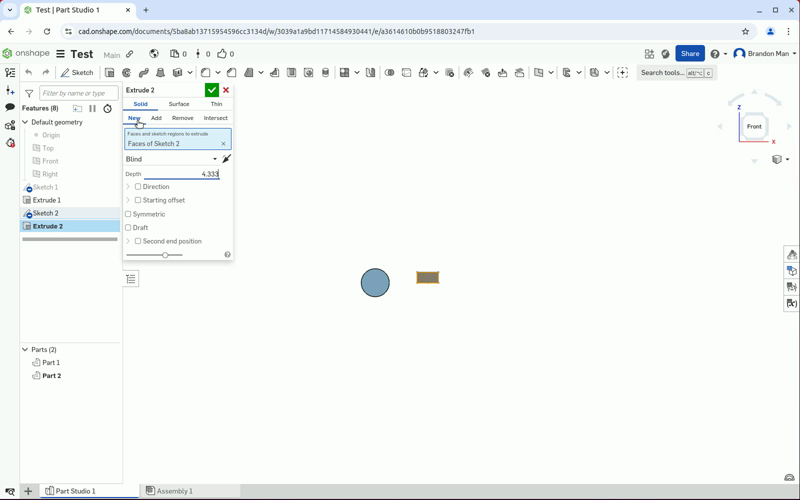
key(enter)
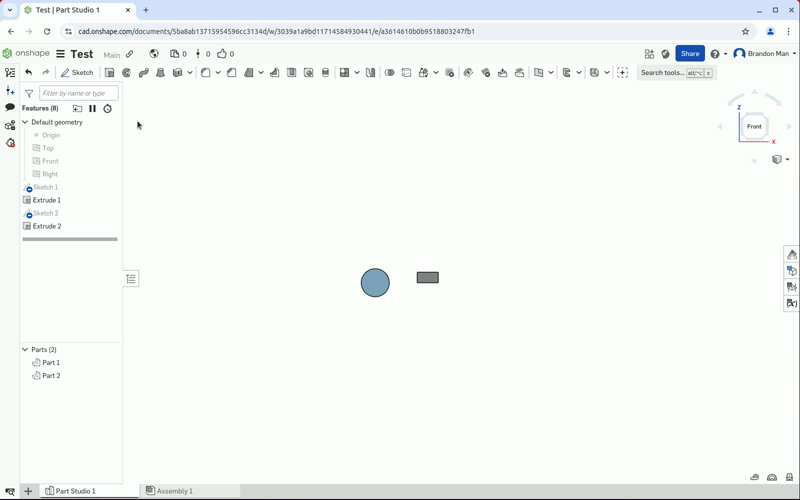
key(shift+h)
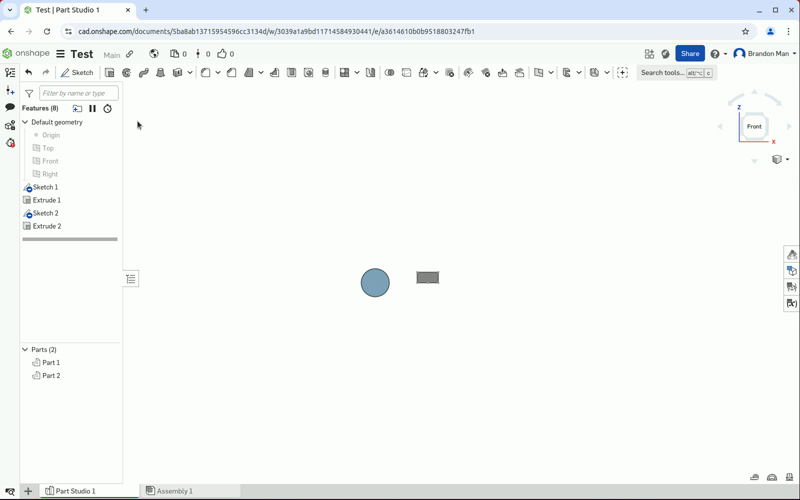
key(shift+h)
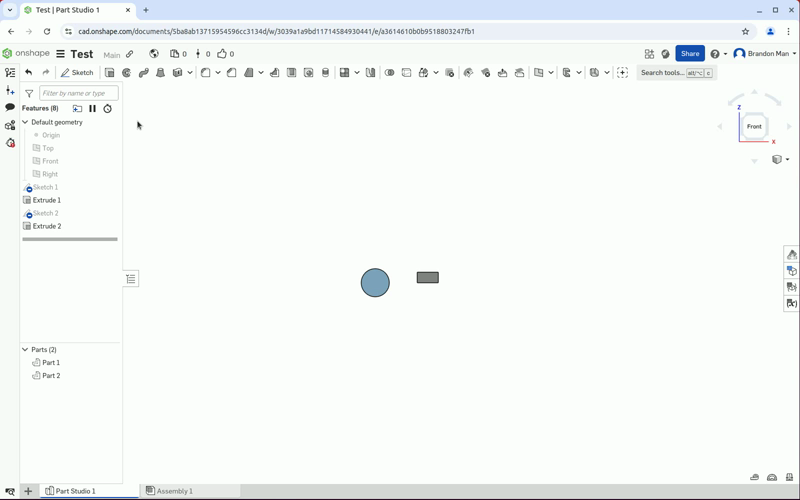
mouse_move(73, 189)
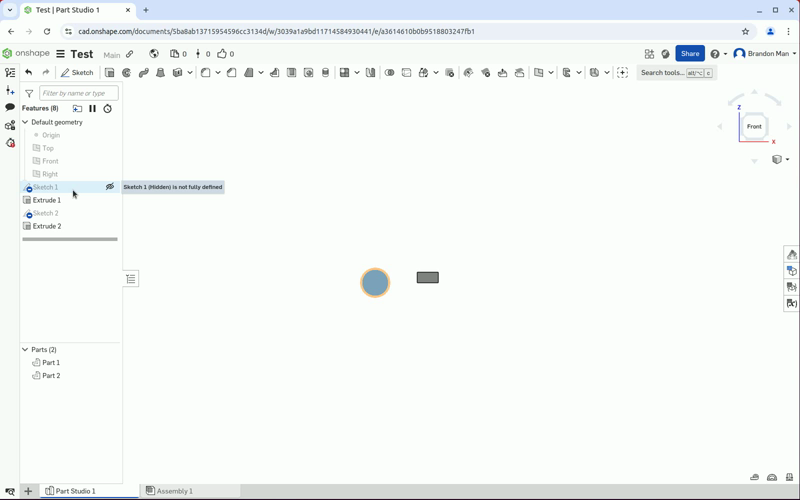
click(73, 189)
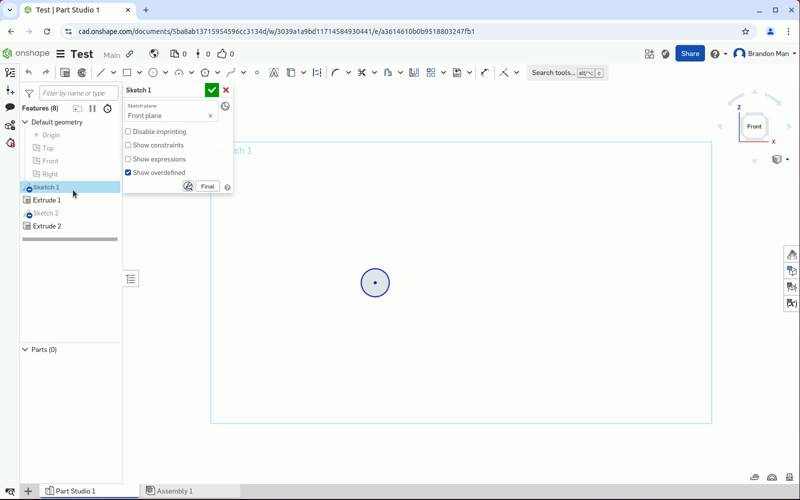
mouse_move(229, 92)
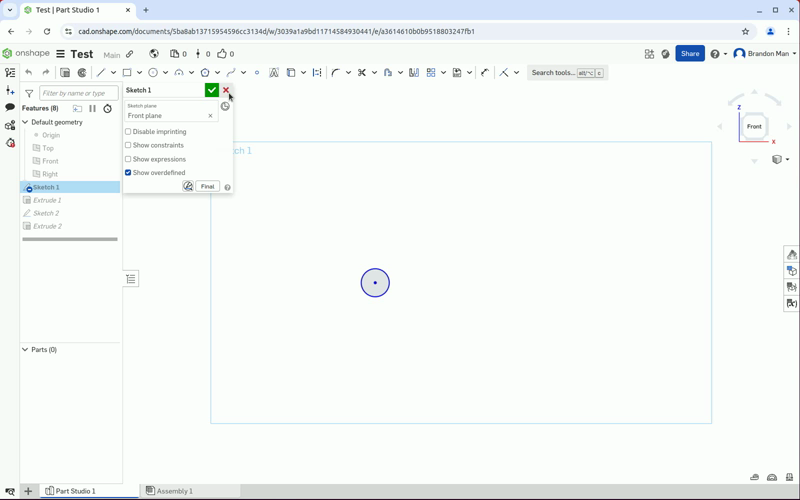
click(229, 92)
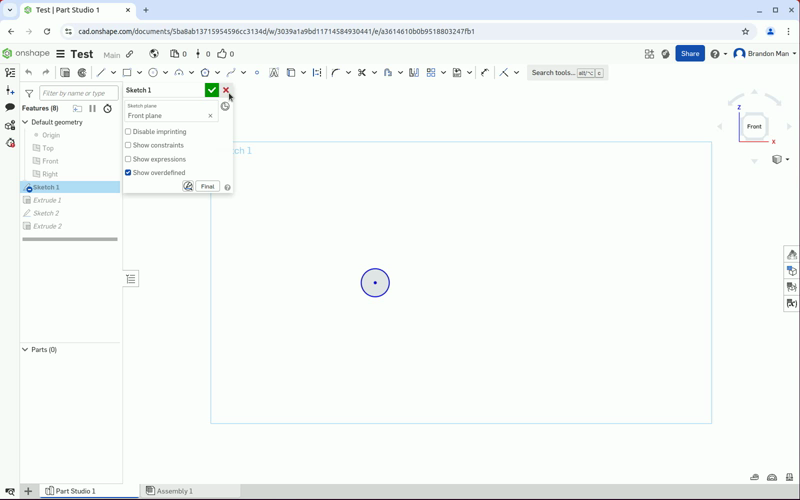
key(shift+s)
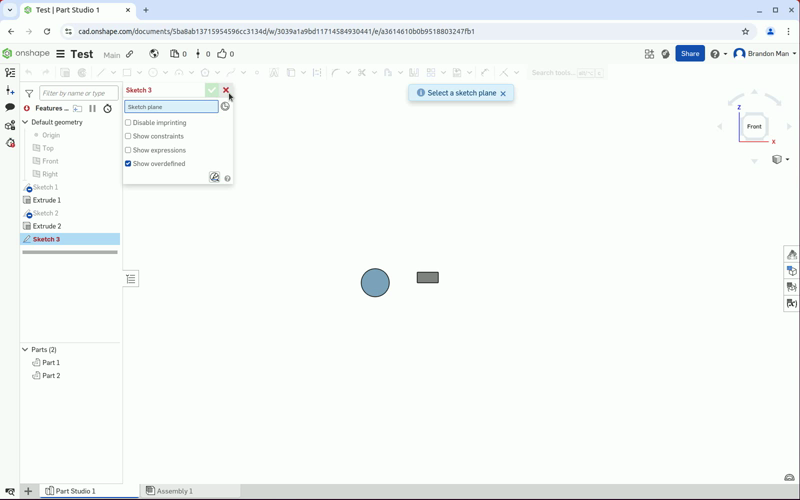
mouse_move(73, 163)
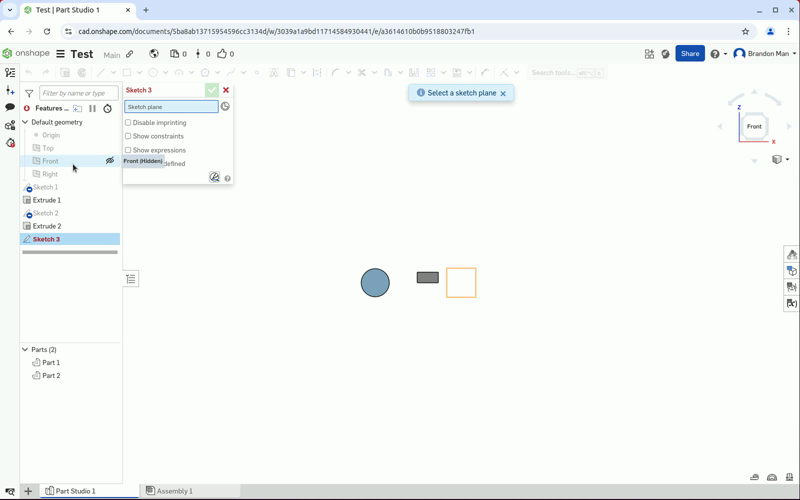
click(73, 163)
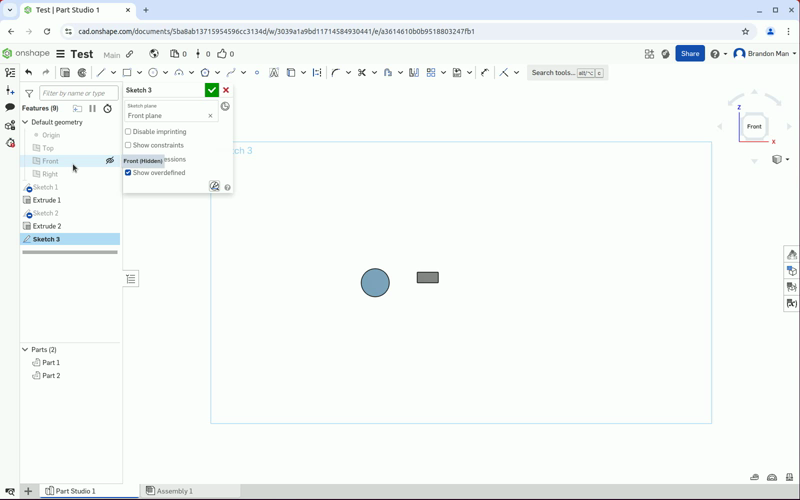
mouse_move(73, 352)
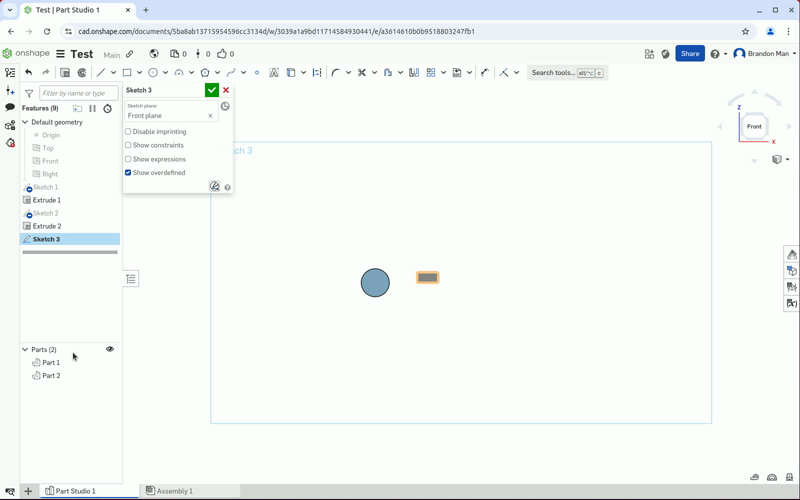
key(y)
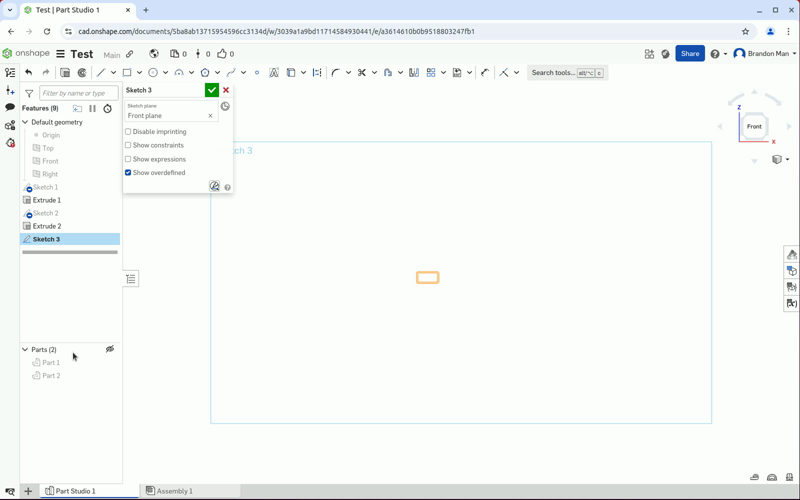
key(l)
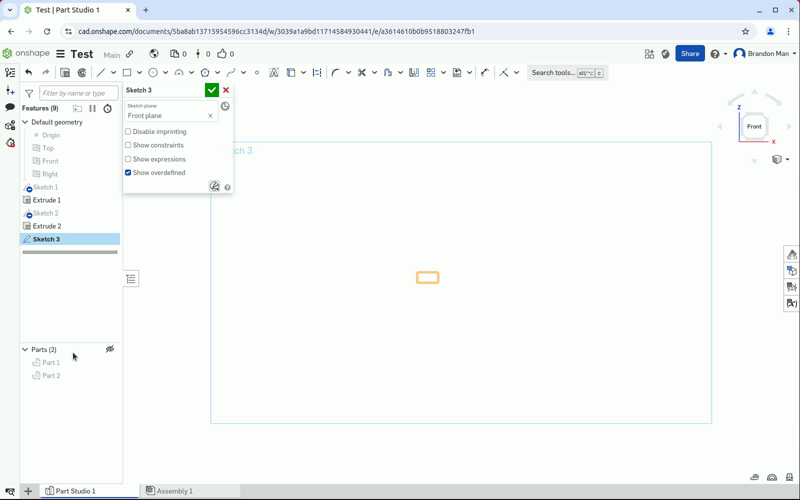
key_down(shift)
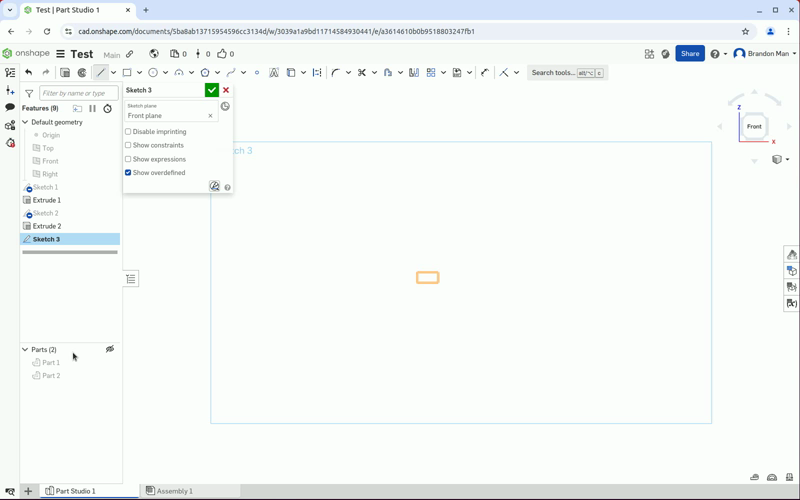
mouse_move(348, 322)
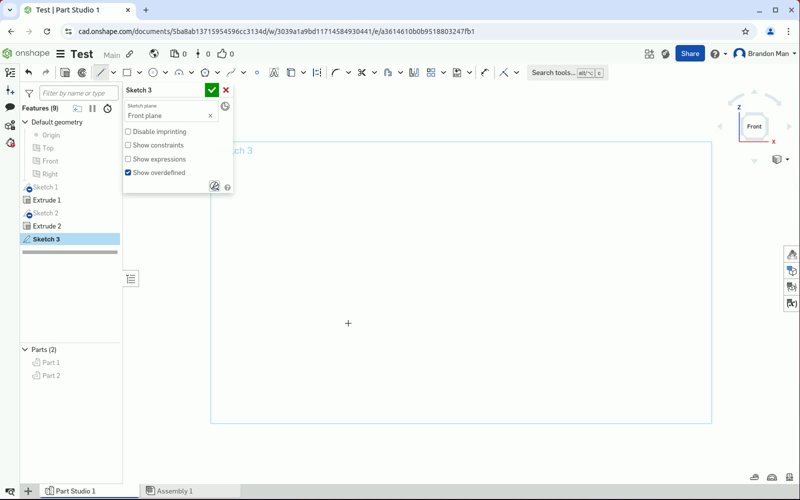
click(348, 322)
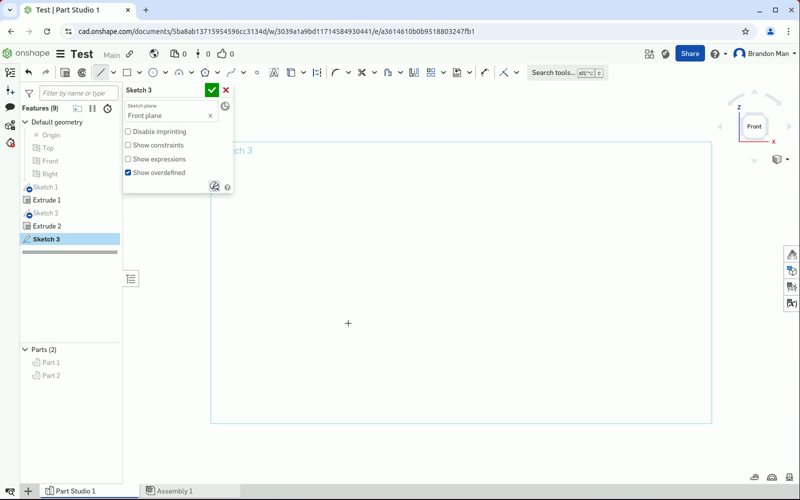
key_up(shift)
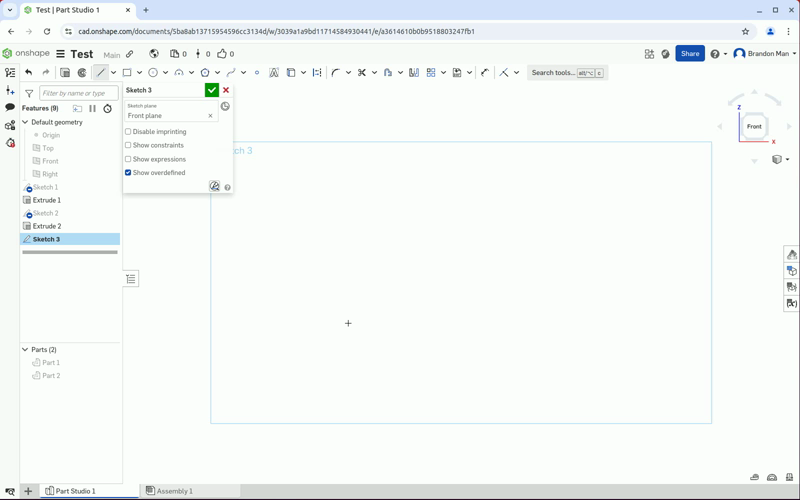
key_down(shift)
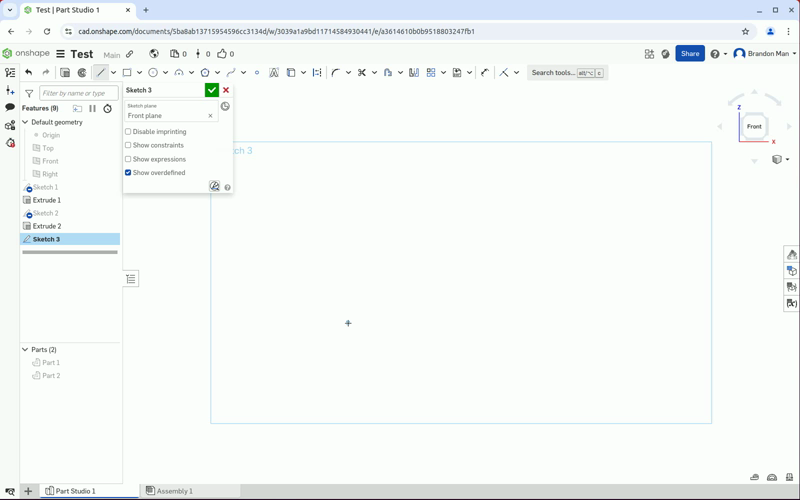
mouse_move(507, 322)
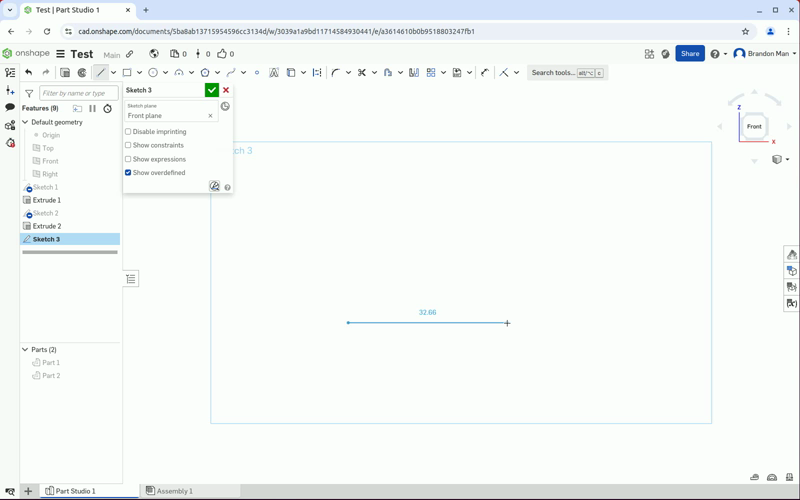
click(507, 322)
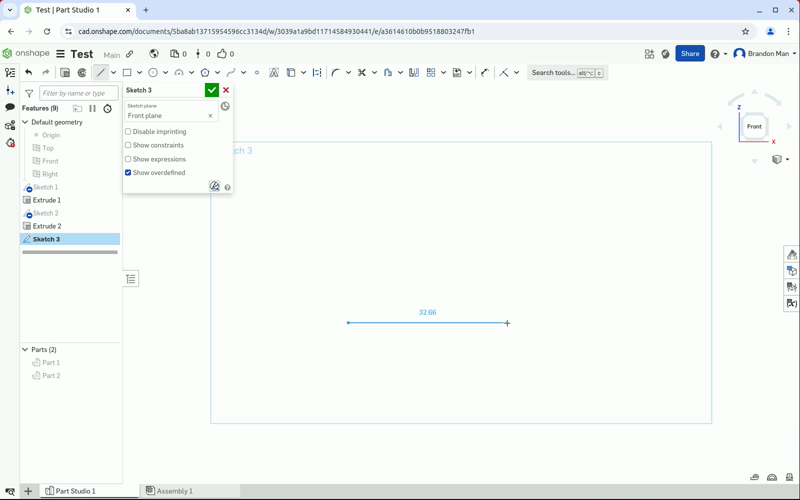
key_up(shift)
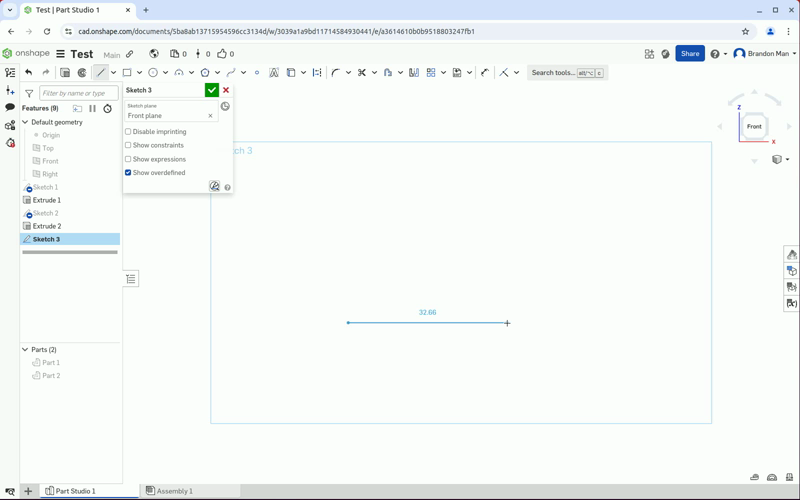
key_down(shift)
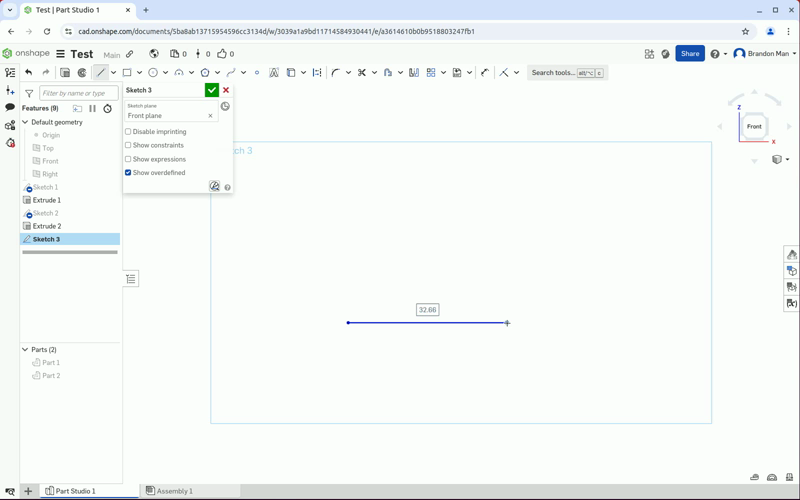
mouse_move(507, 242)
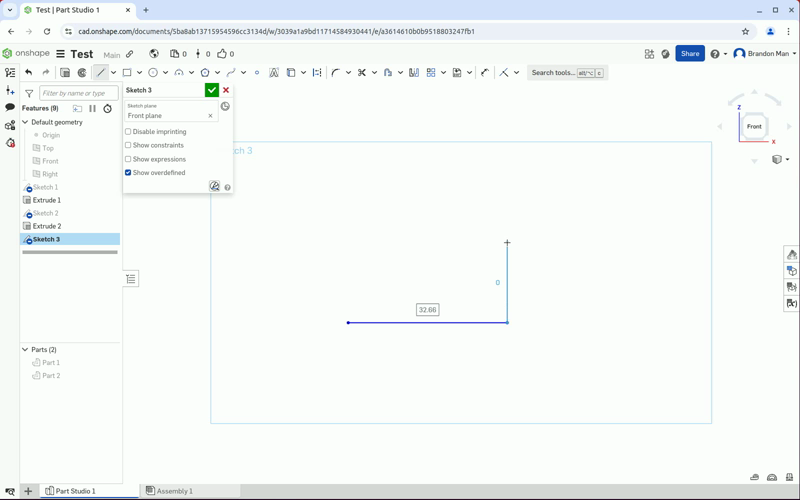
click(507, 242)
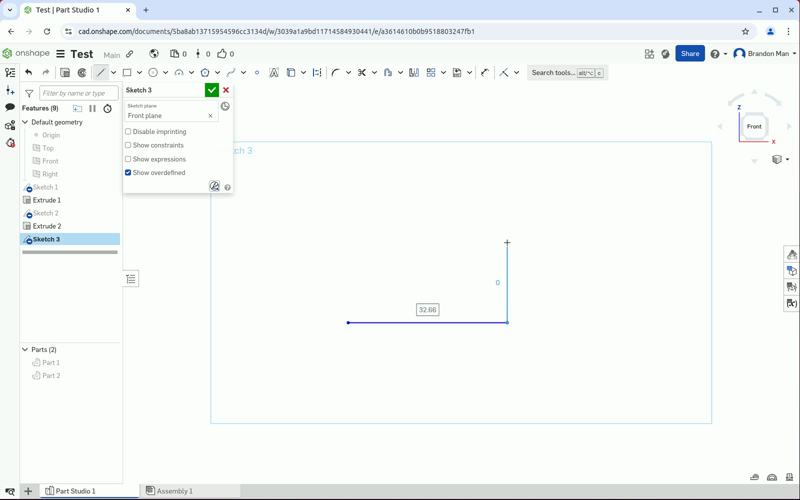
key_up(shift)
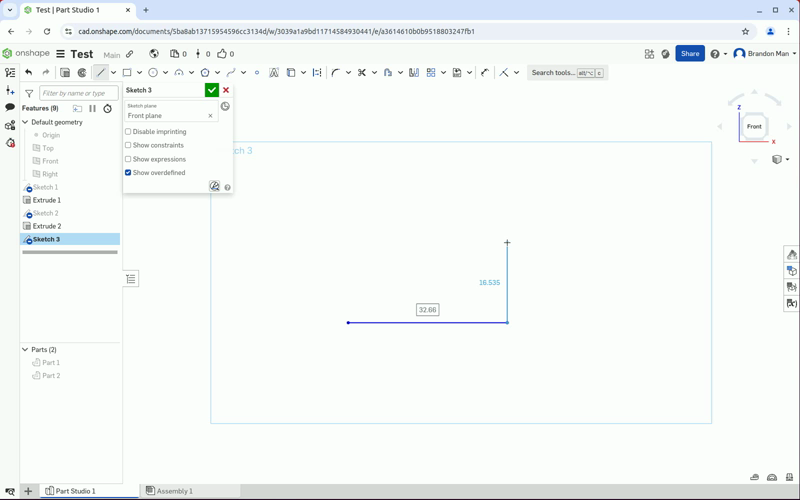
key_down(shift)
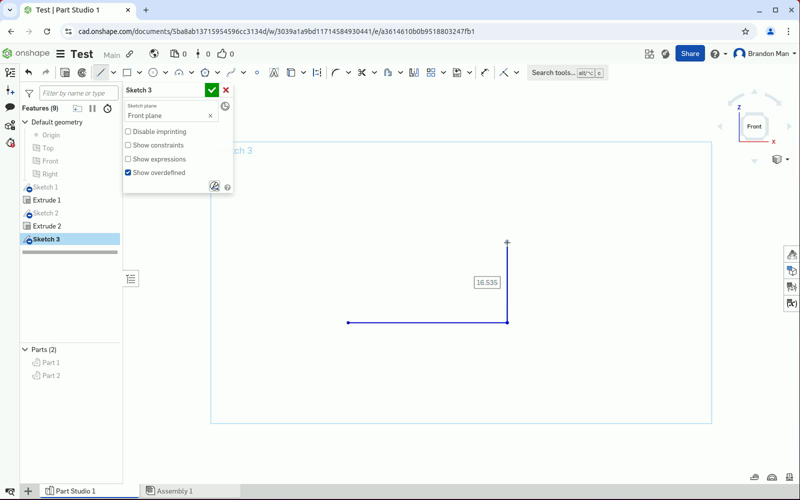
mouse_move(348, 242)
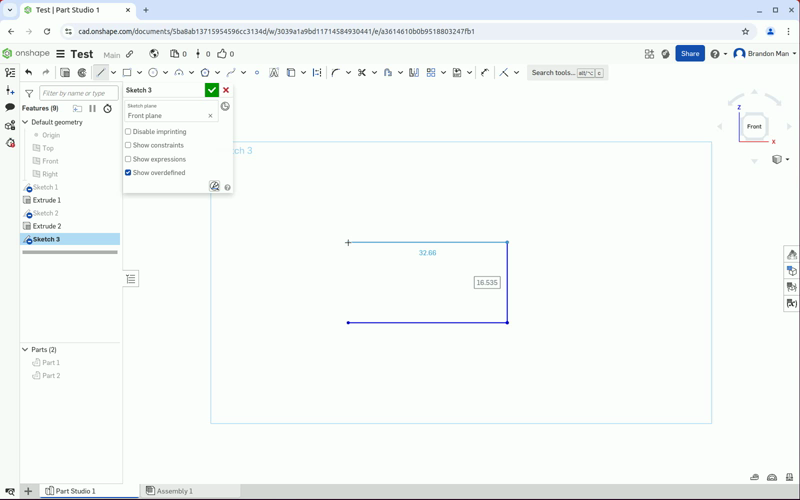
click(348, 242)
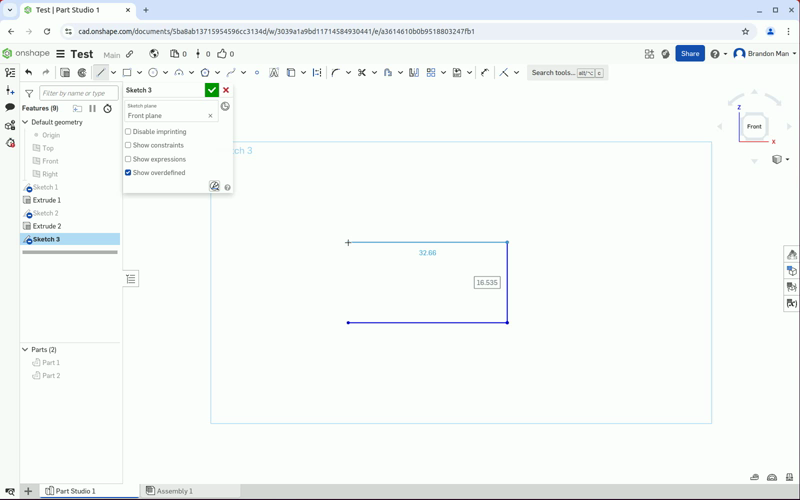
key_up(shift)
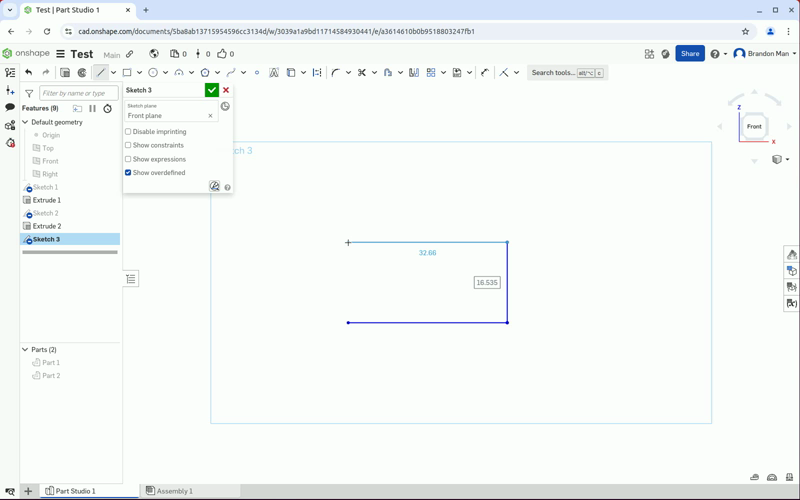
key_down(shift)
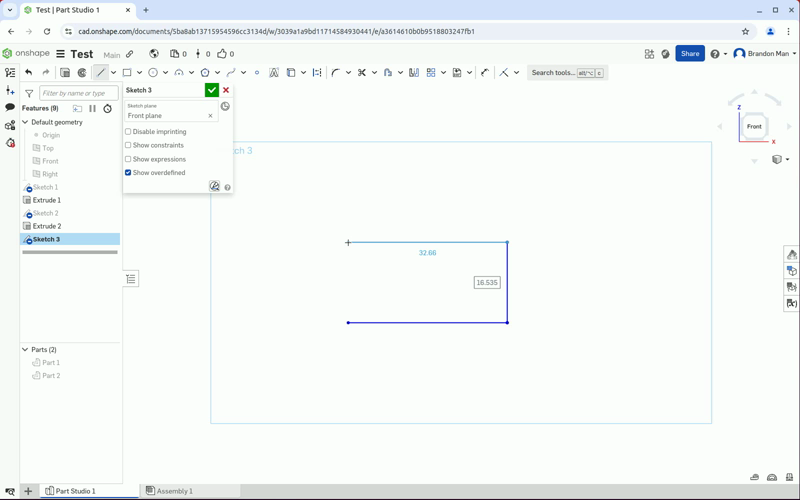
mouse_move(348, 322)
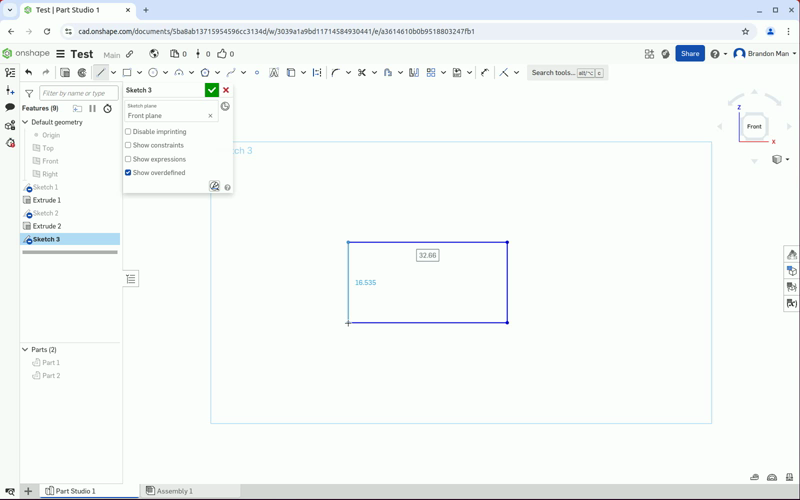
key_up(shift)
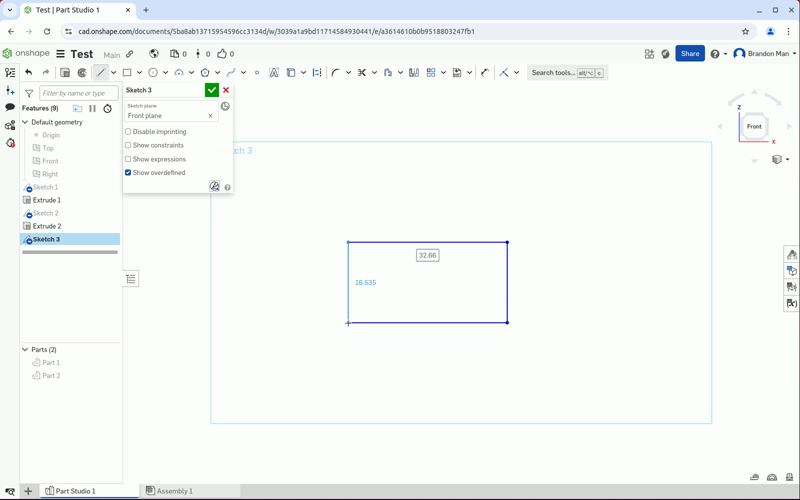
click(348, 322)
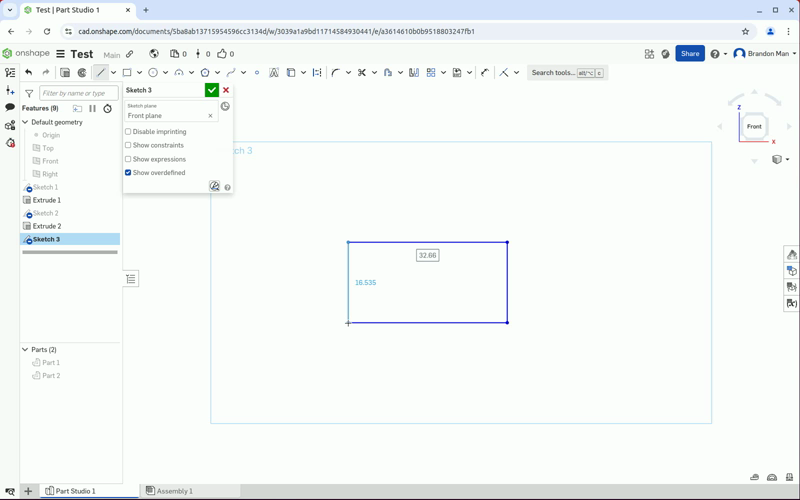
key(esc)
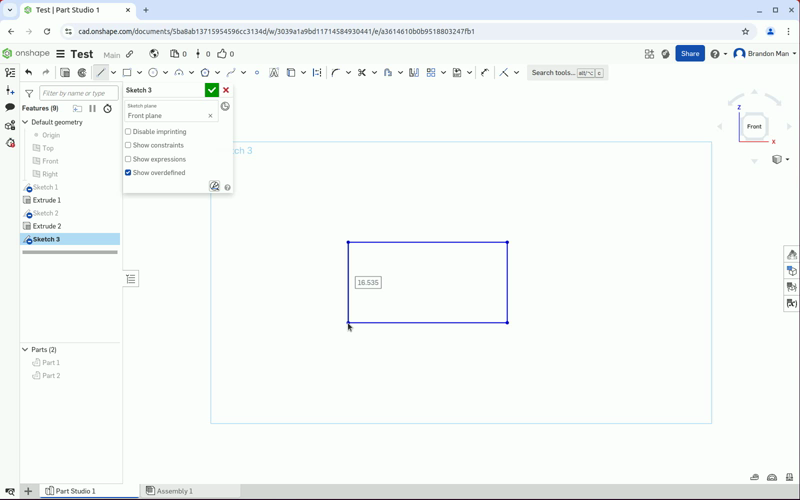
key(c)
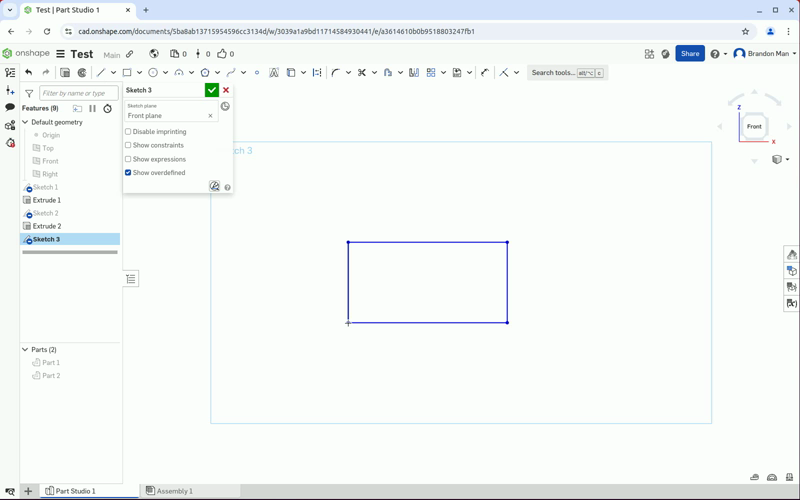
key_down(shift)
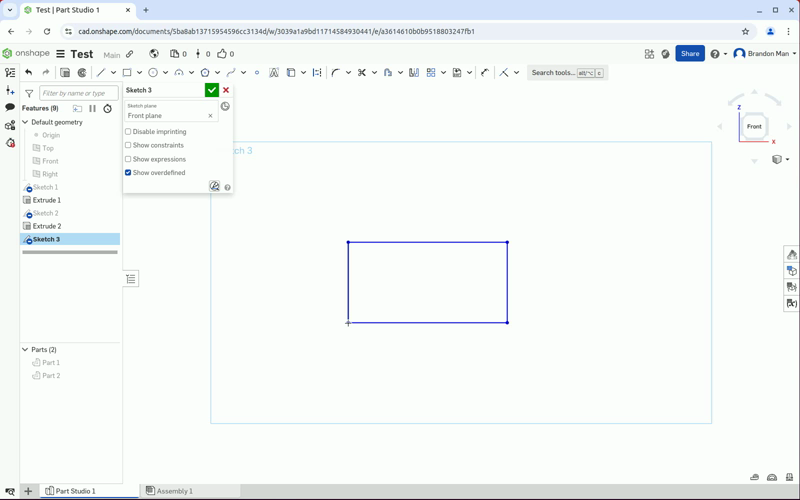
mouse_move(374, 282)
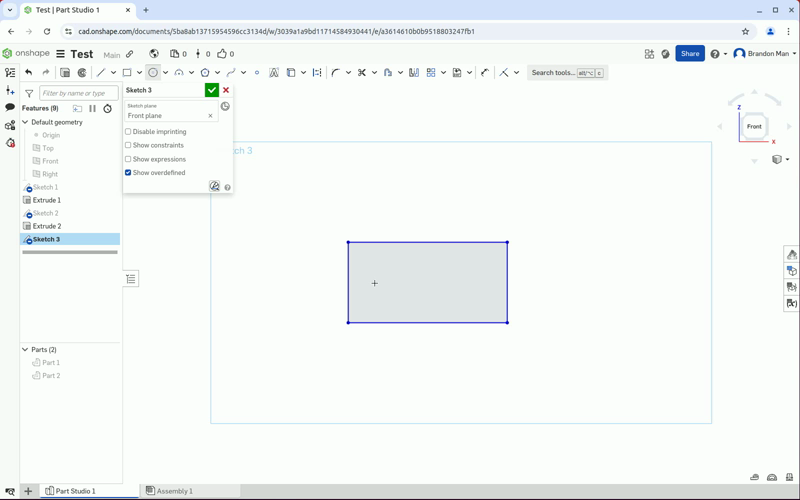
click(374, 282)
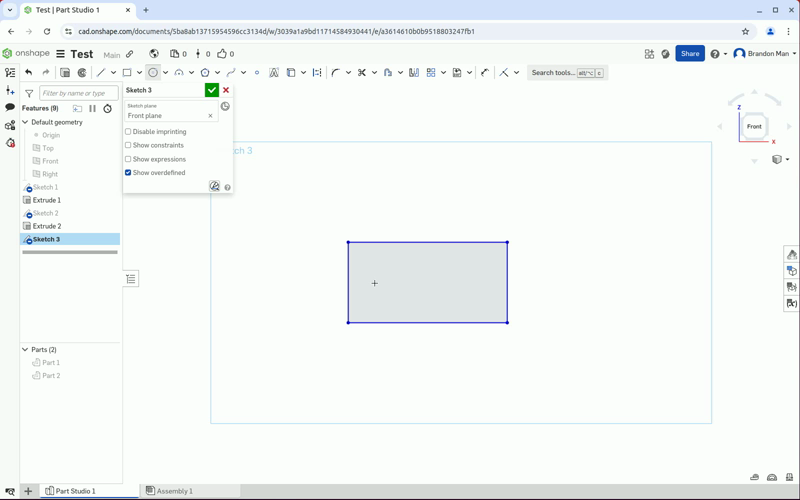
key_up(shift)
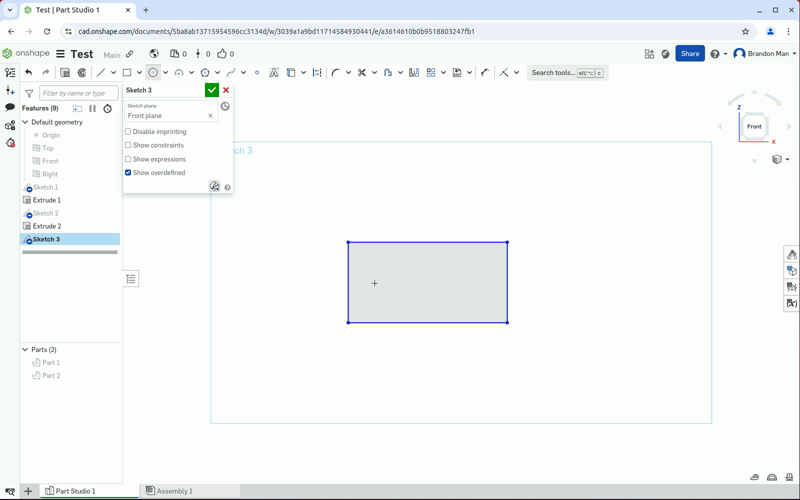
mouse_move(388, 282)
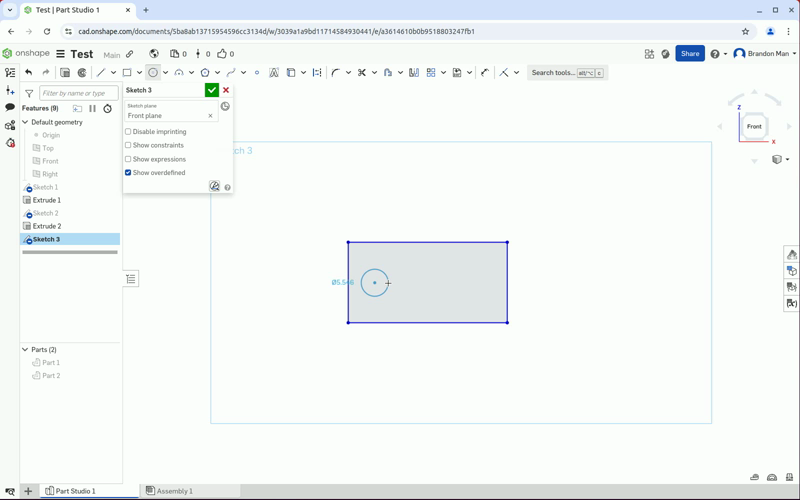
click(388, 282)
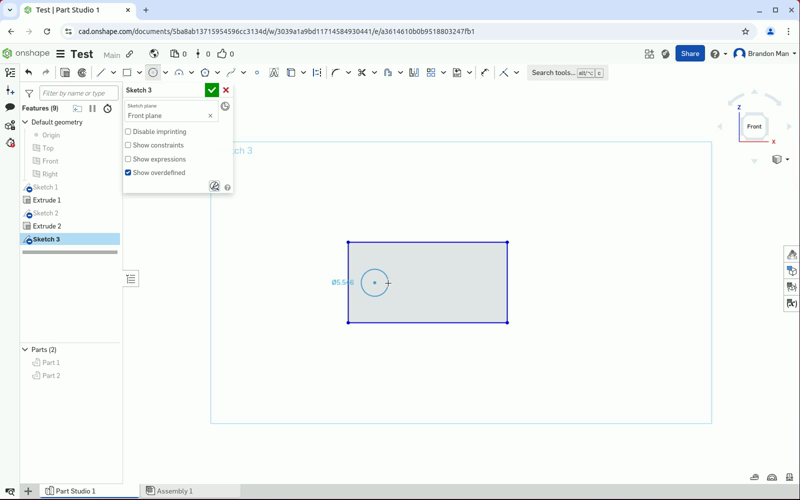
key(esc)
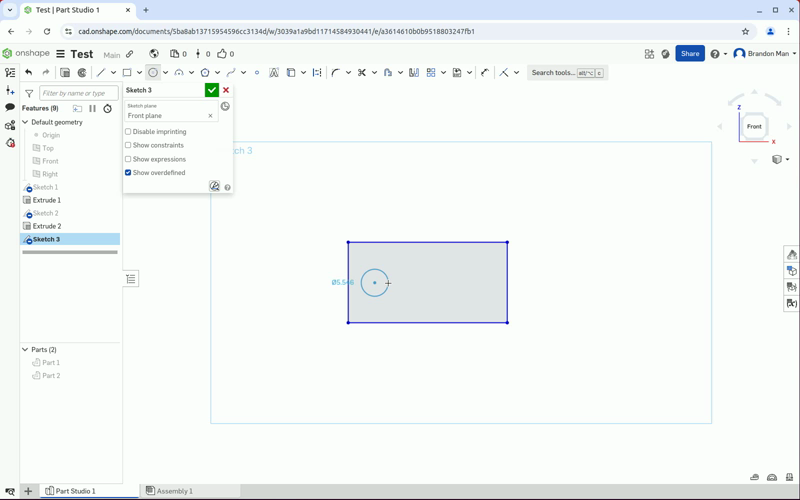
key(l)
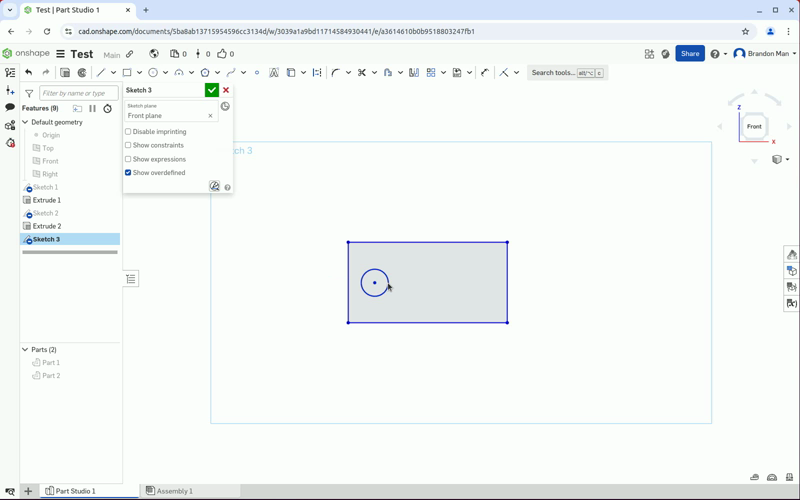
key_down(shift)
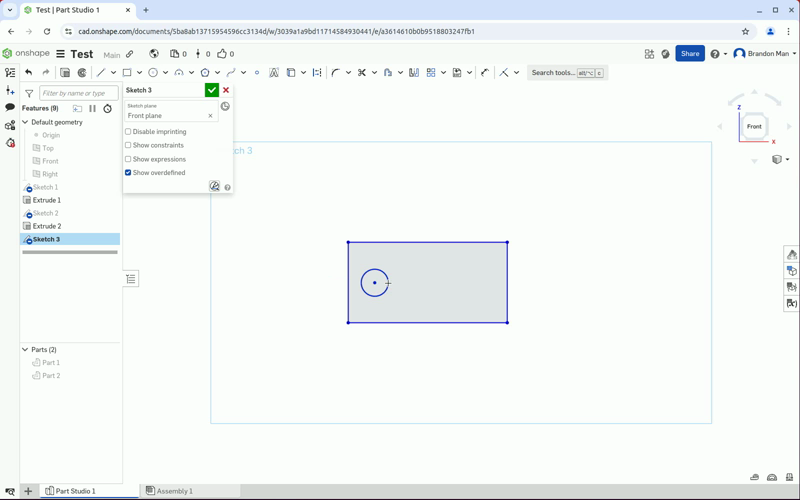
mouse_move(418, 292)
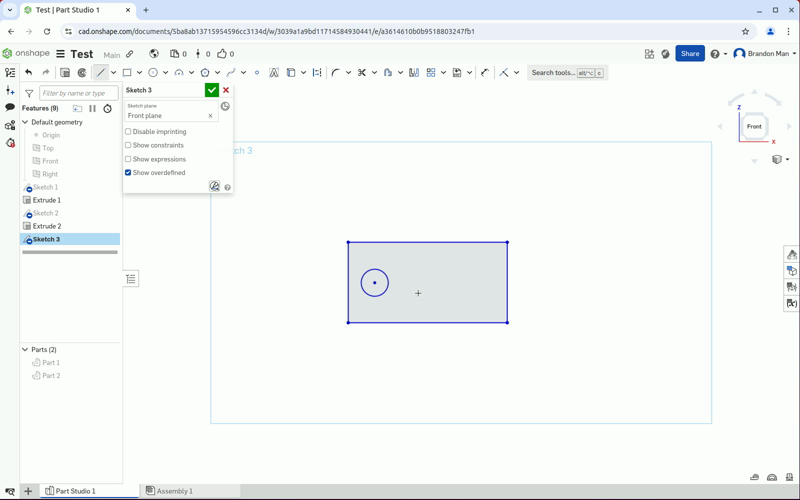
click(418, 292)
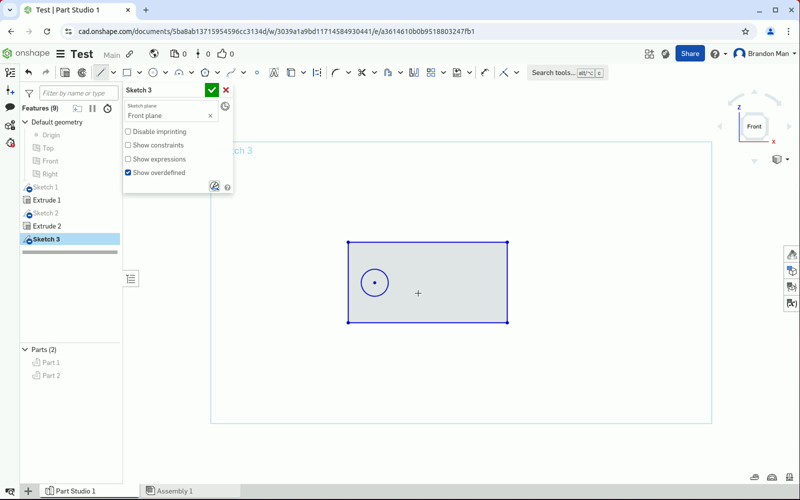
key_up(shift)
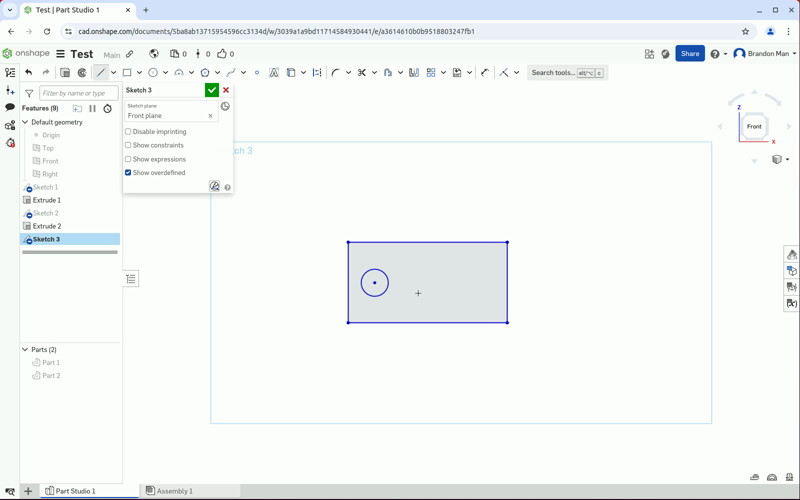
key_down(shift)
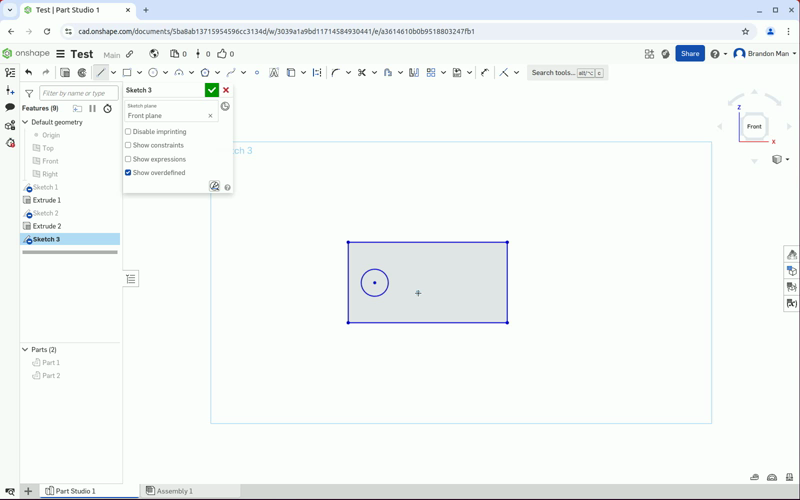
mouse_move(448, 292)
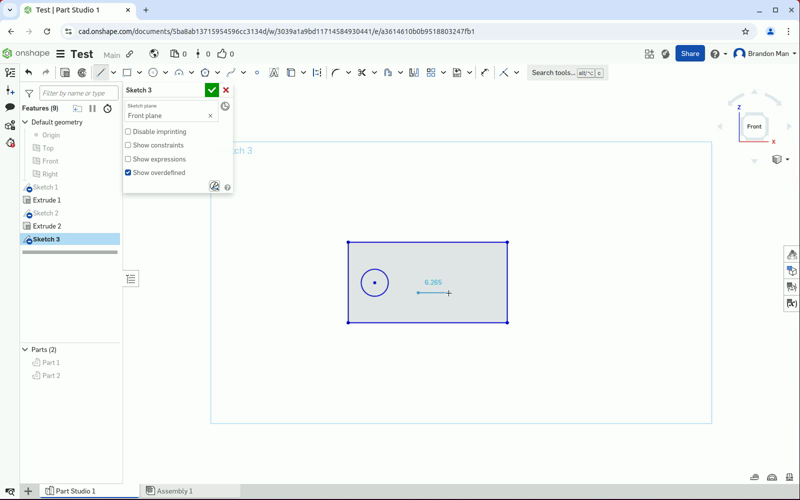
mouse_move(436, 292)
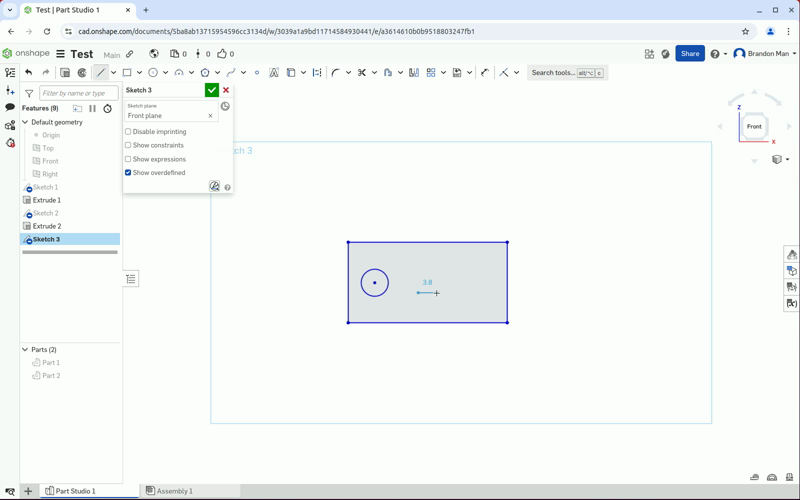
click(436, 292)
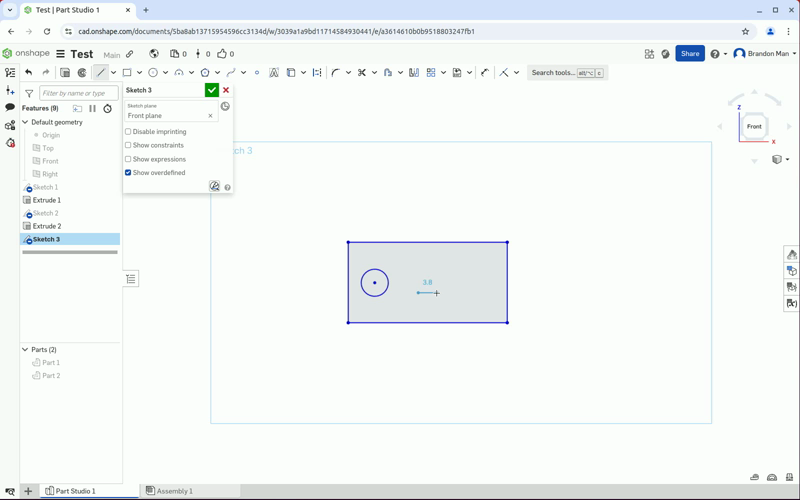
key_up(shift)
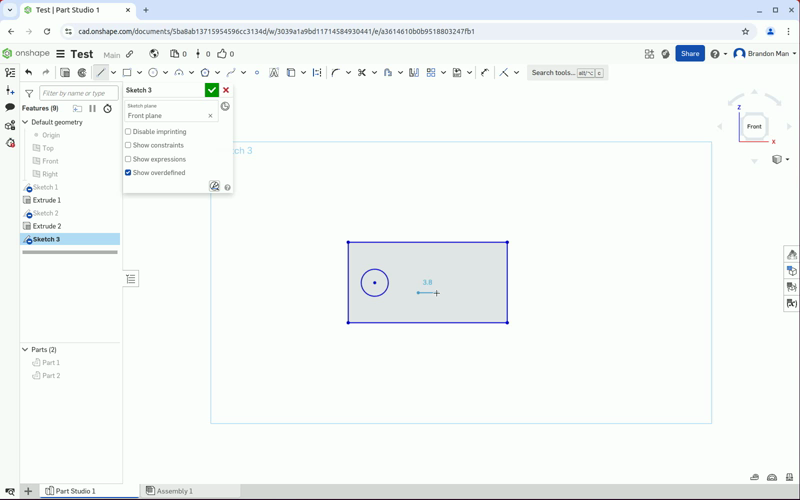
key_down(shift)
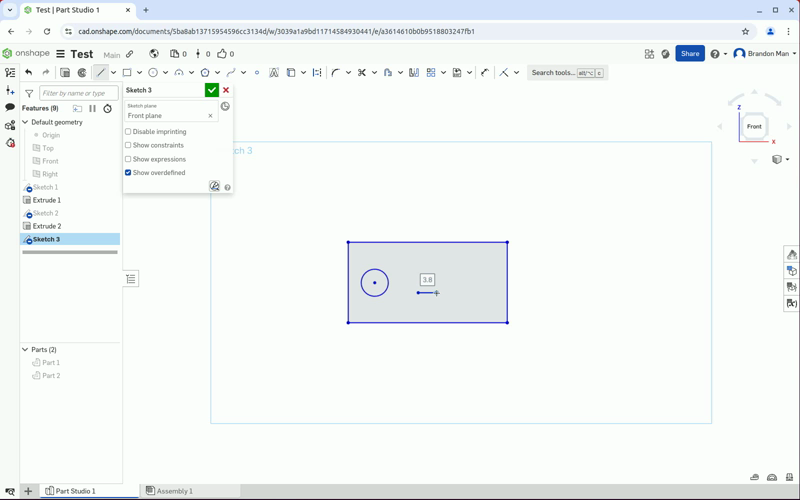
mouse_move(466, 292)
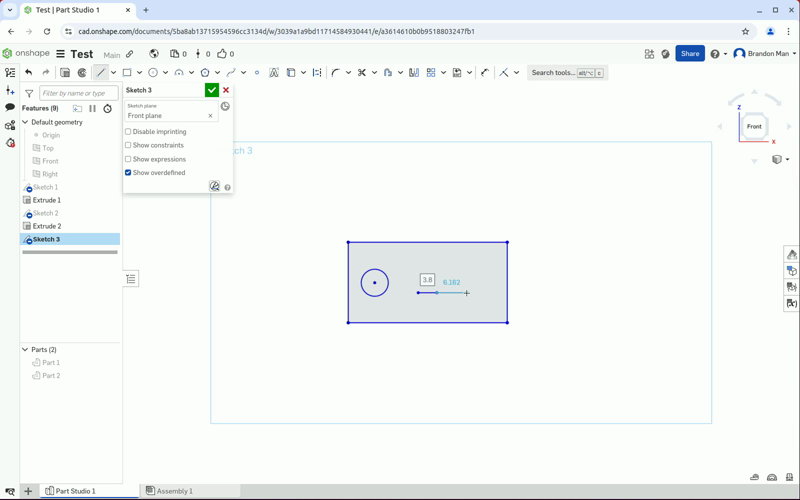
mouse_move(436, 282)
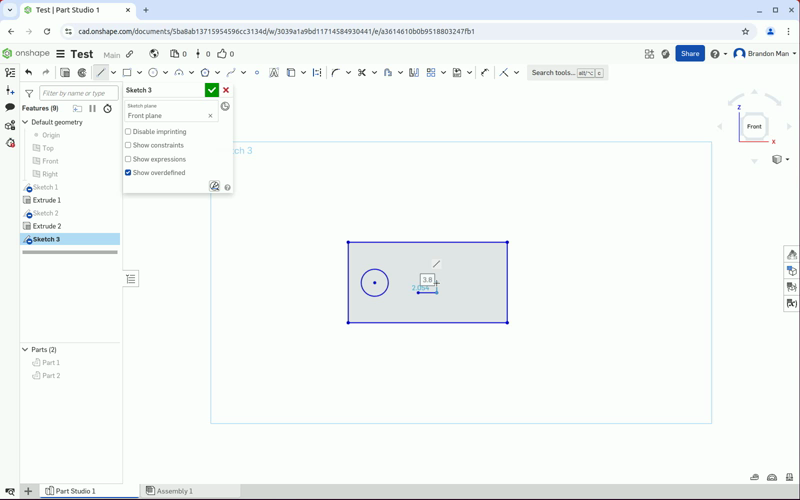
click(436, 282)
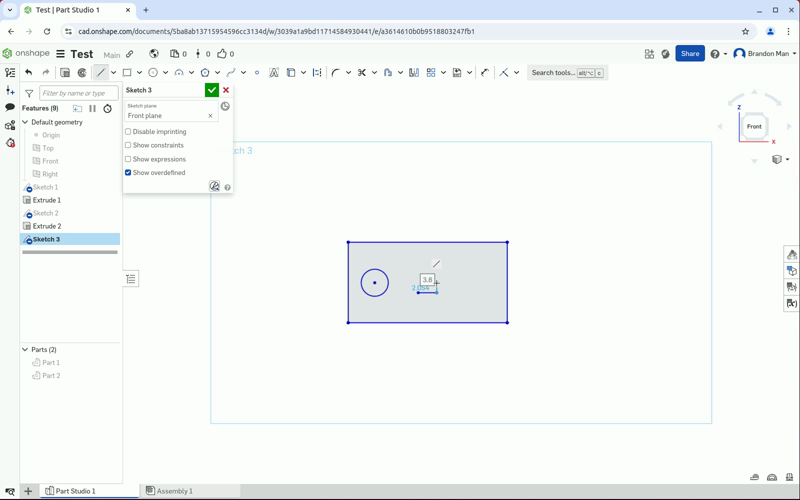
key_up(shift)
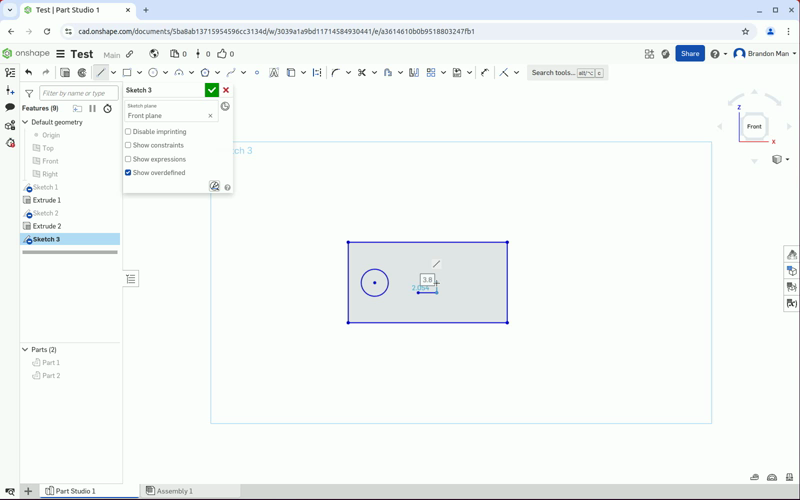
key_down(shift)
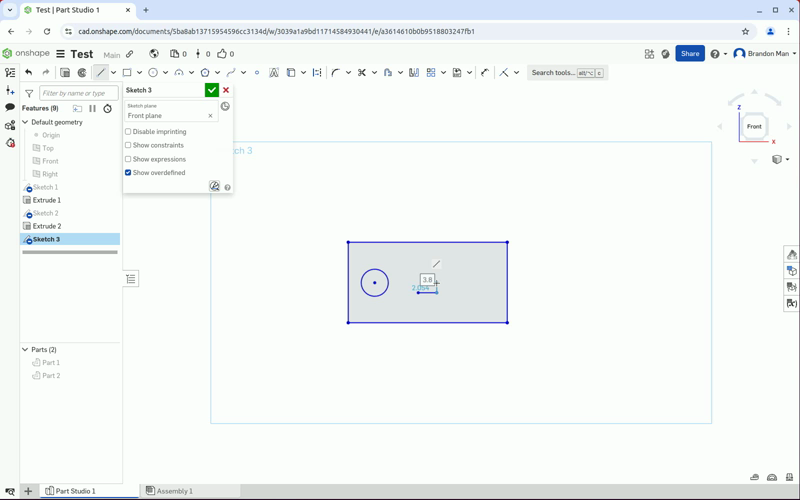
mouse_move(466, 282)
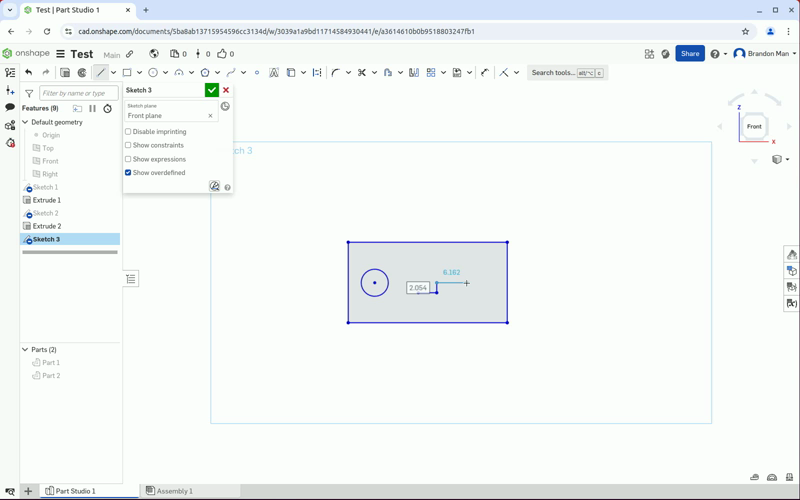
mouse_move(436, 272)
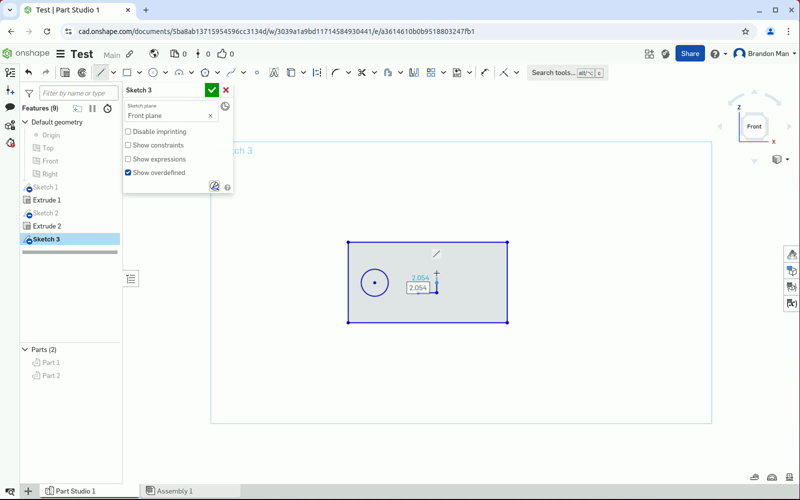
click(436, 272)
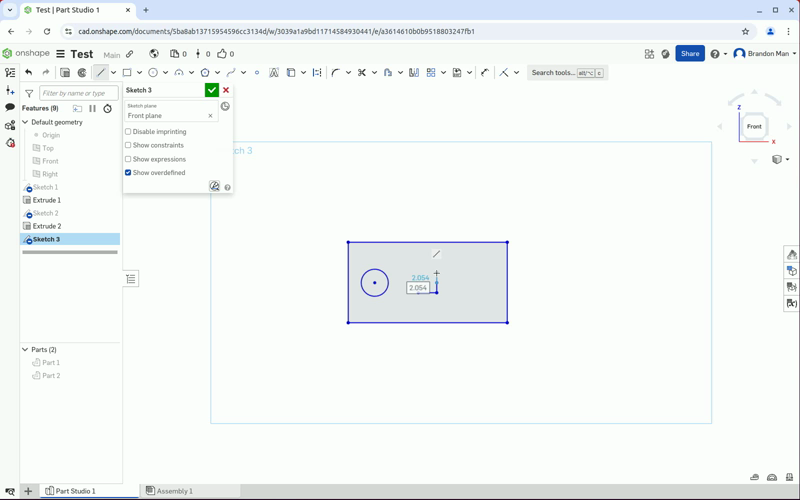
key_up(shift)
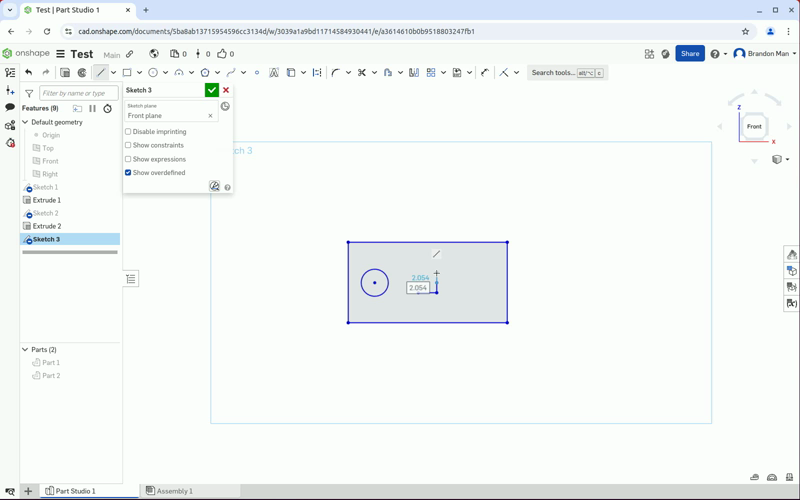
key_down(shift)
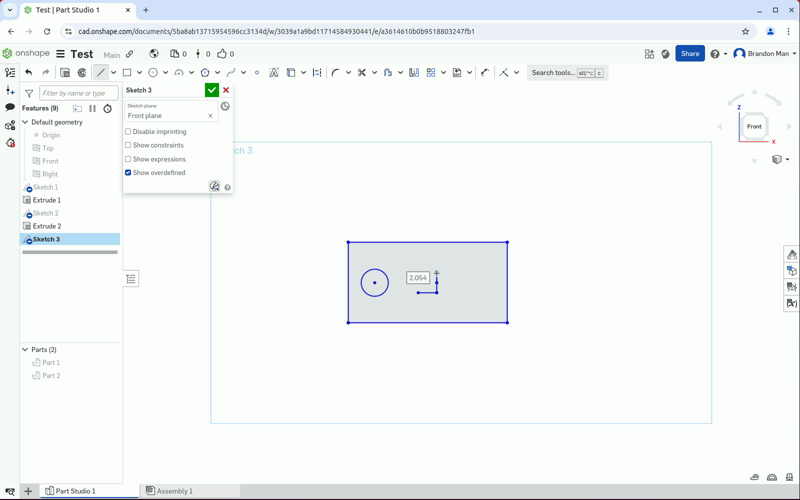
mouse_move(466, 272)
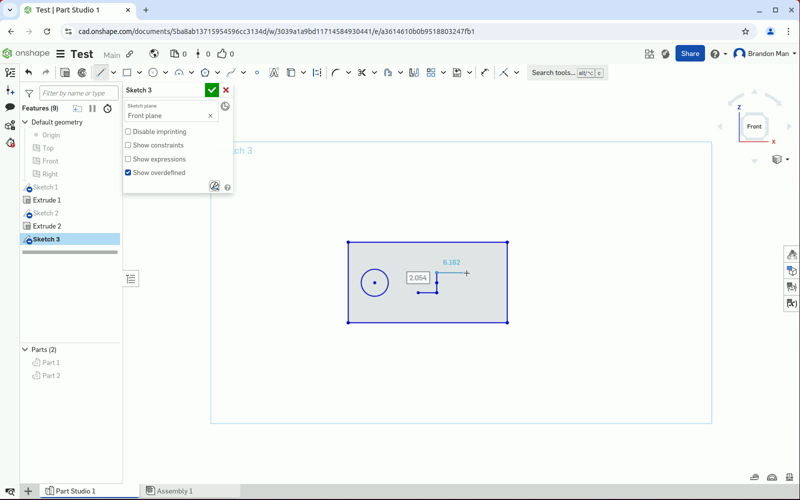
mouse_move(418, 272)
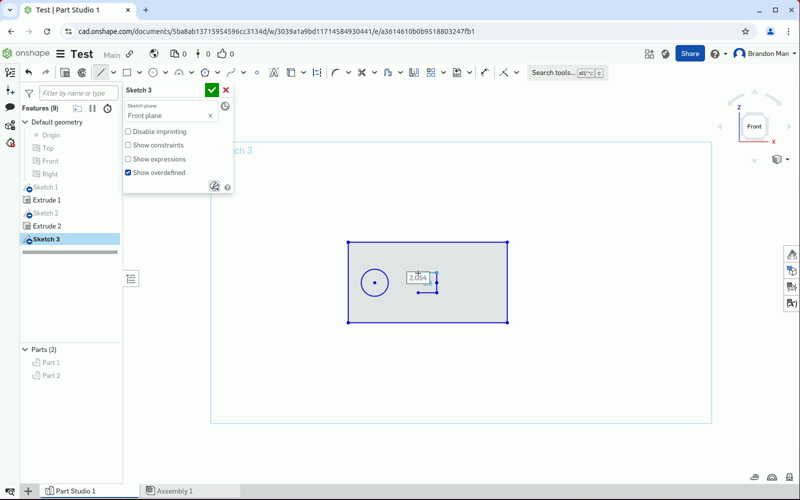
click(418, 272)
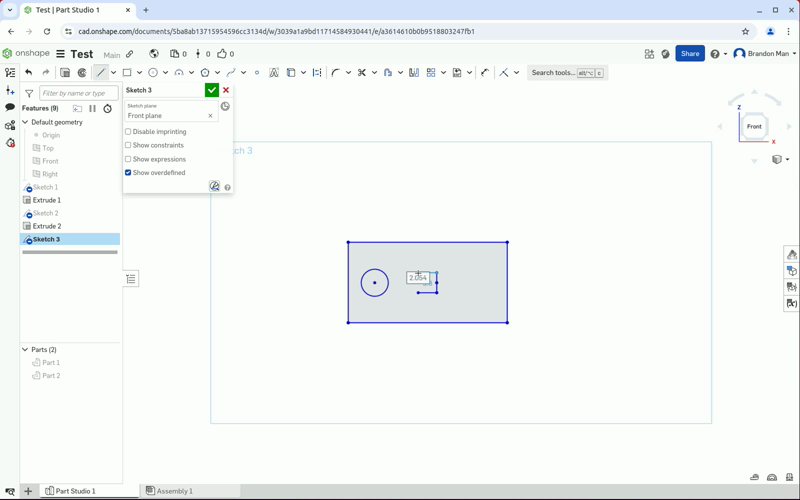
key_up(shift)
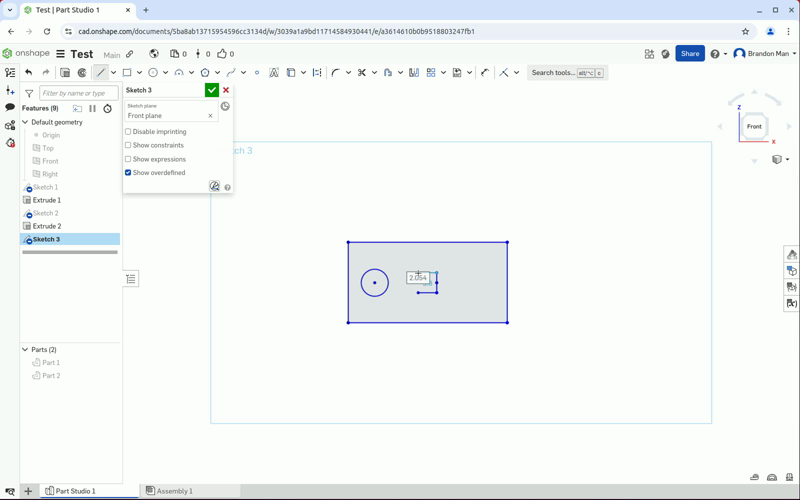
key_down(shift)
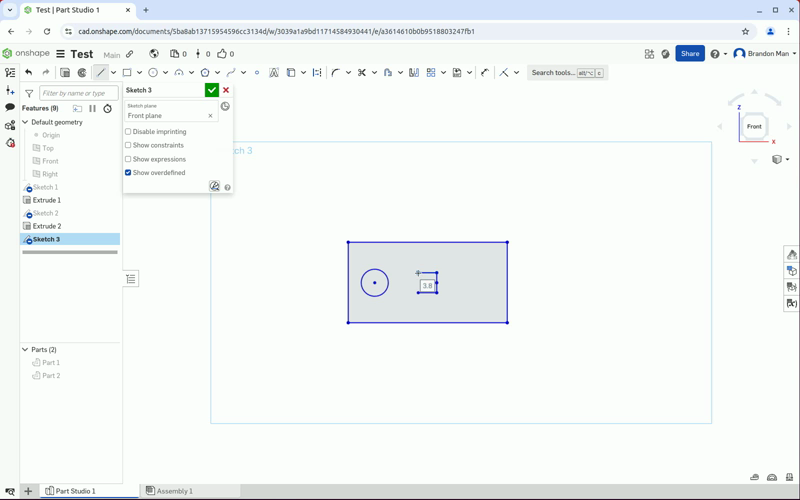
mouse_move(448, 272)
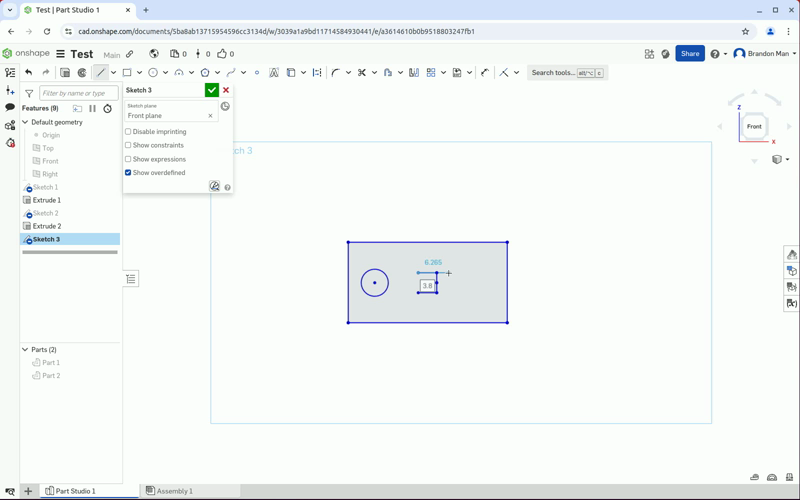
mouse_move(418, 282)
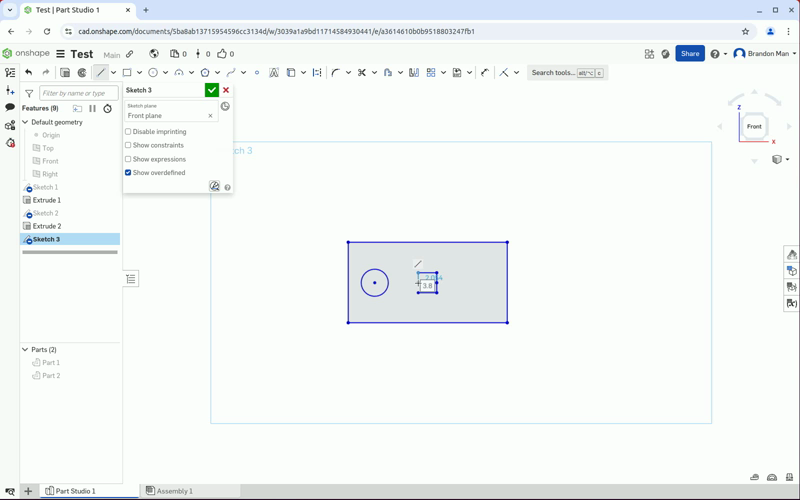
click(418, 282)
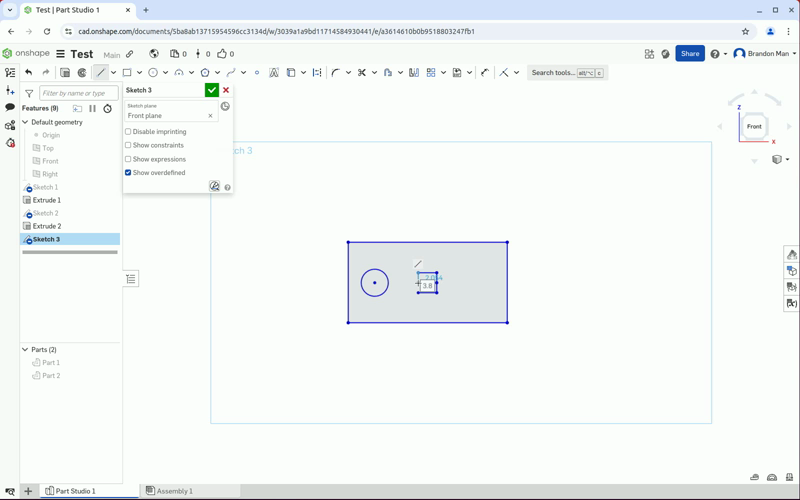
key_up(shift)
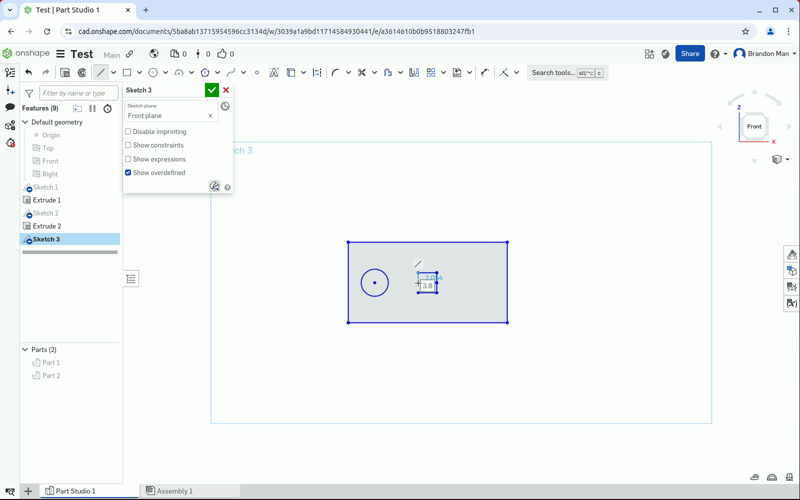
mouse_move(448, 282)
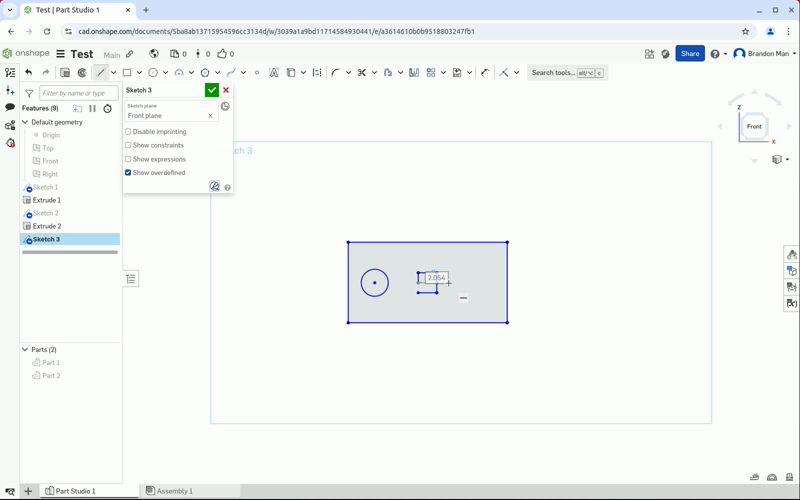
key_down(shift)
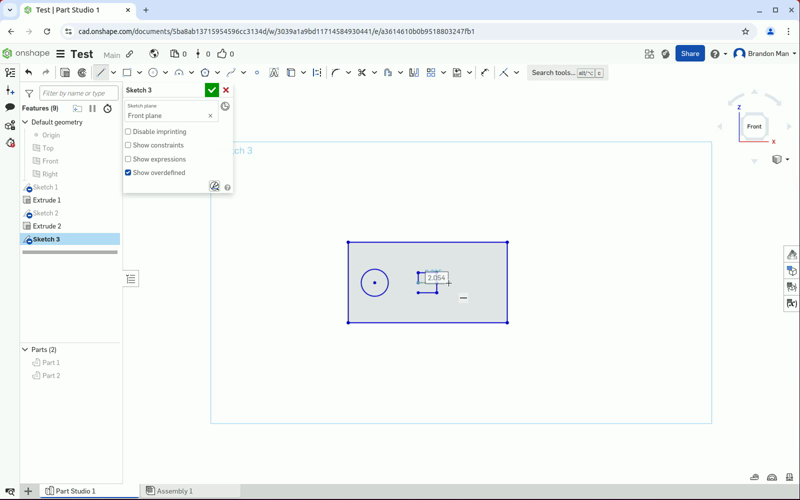
mouse_move(418, 292)
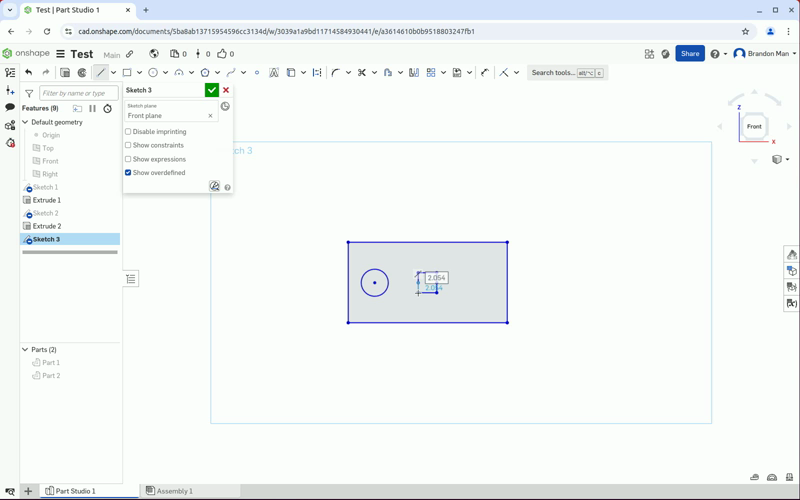
key_up(shift)
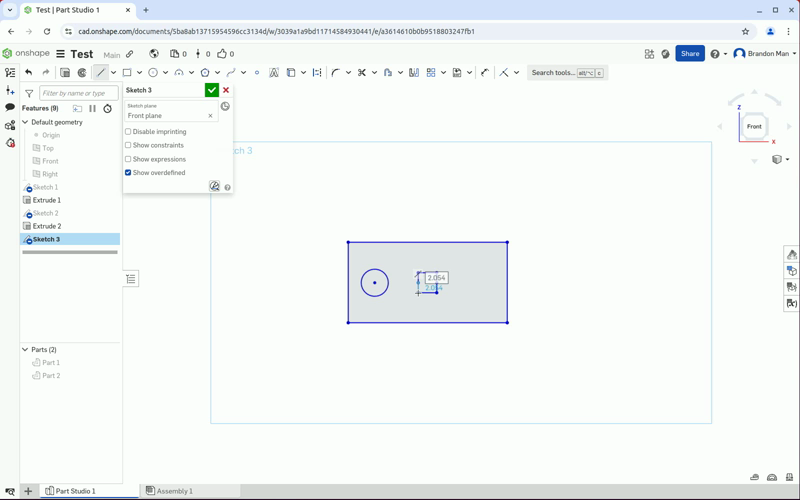
click(418, 292)
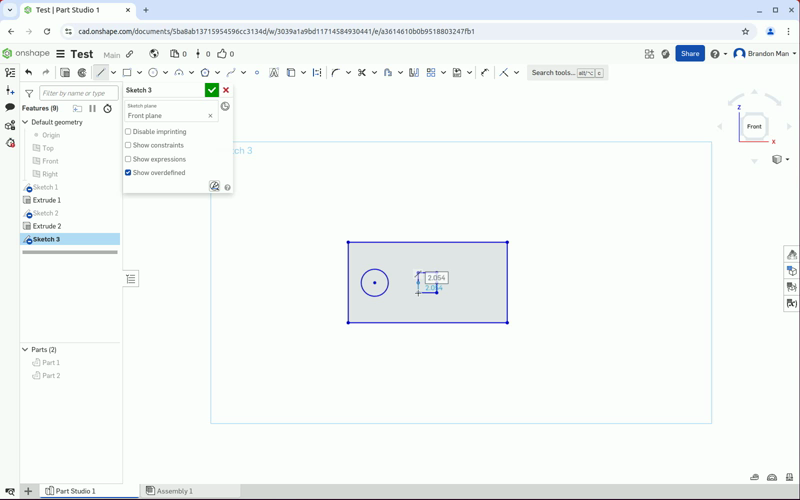
key(esc)
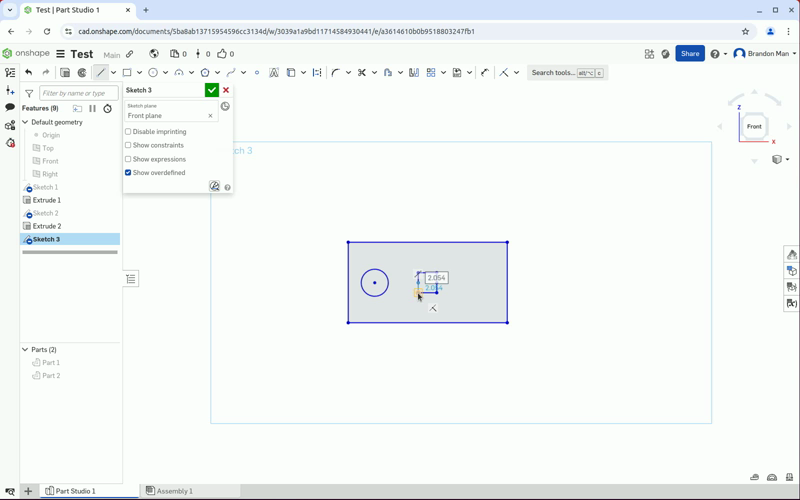
key(l)
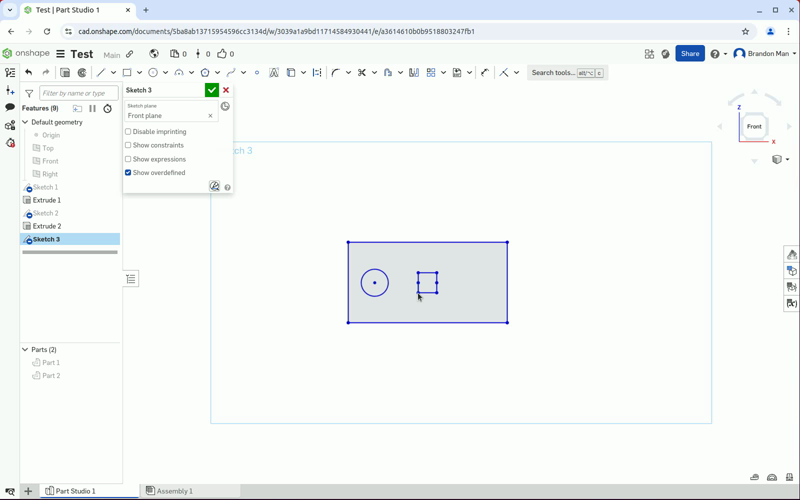
key_down(shift)
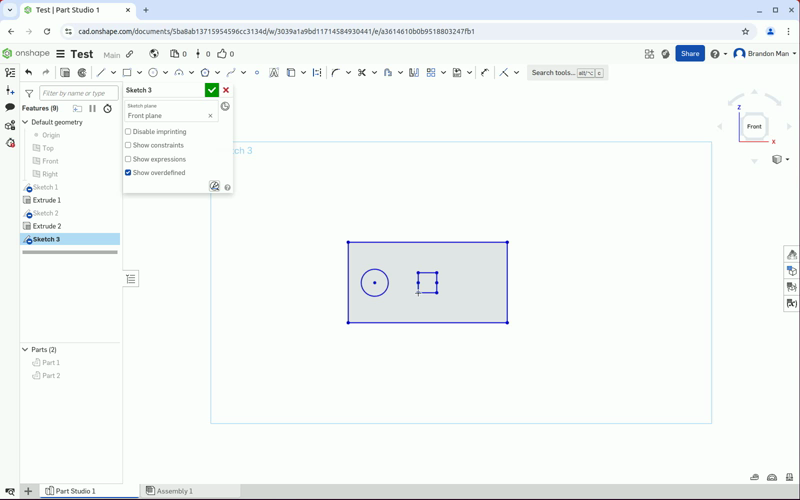
mouse_move(453, 306)
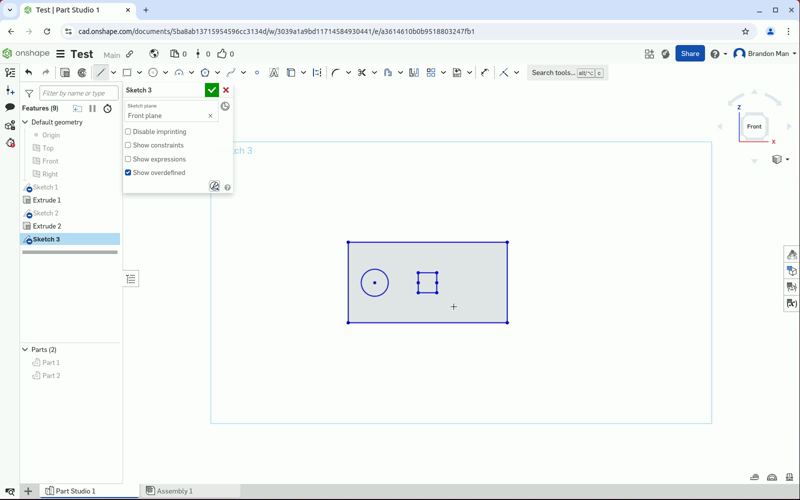
click(453, 306)
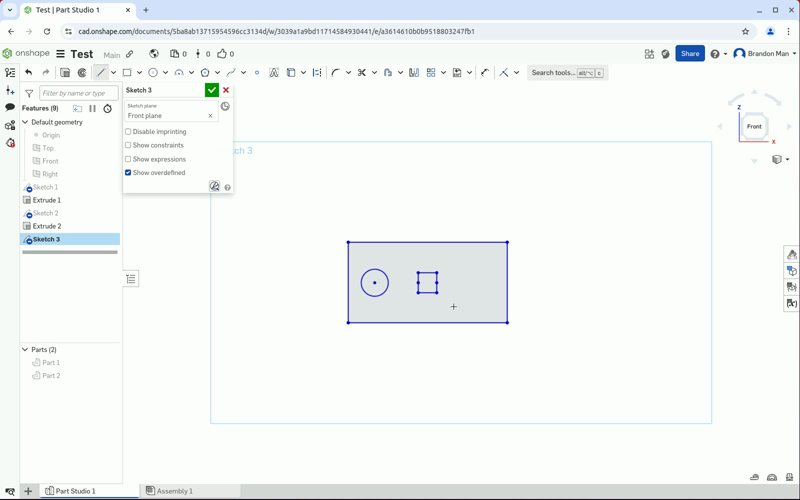
key_up(shift)
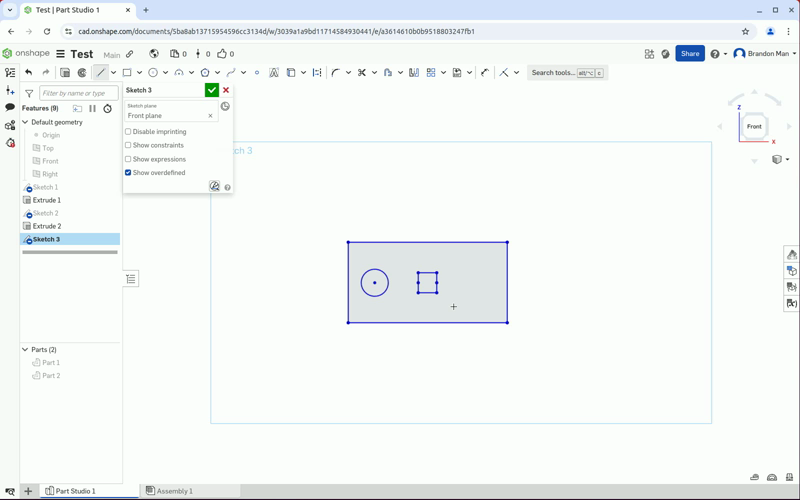
key_down(shift)
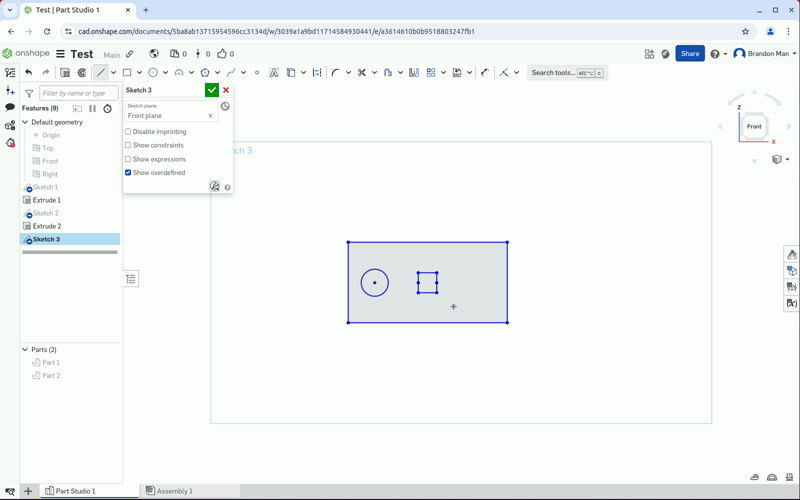
mouse_move(483, 306)
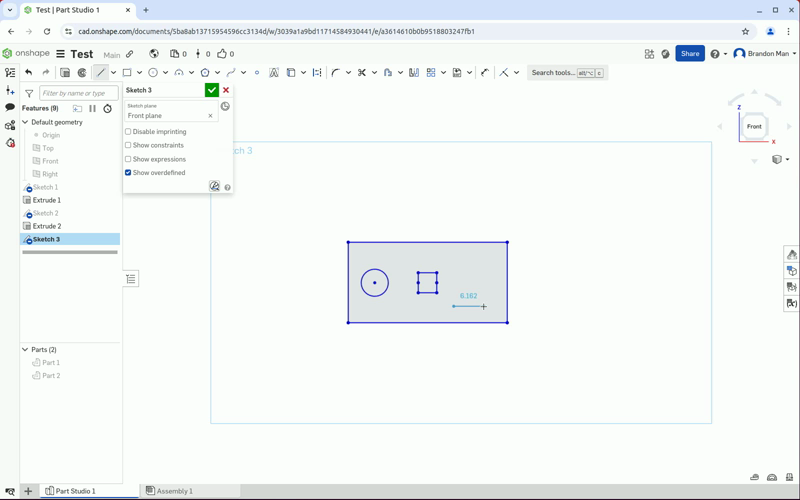
mouse_move(480, 306)
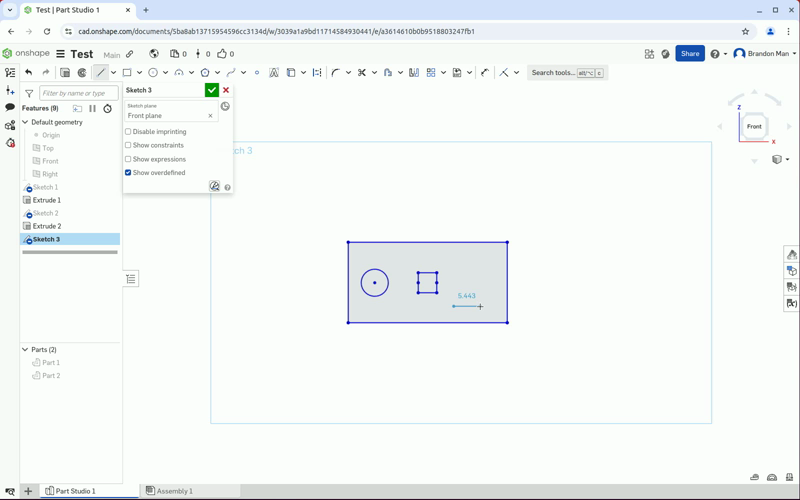
click(480, 306)
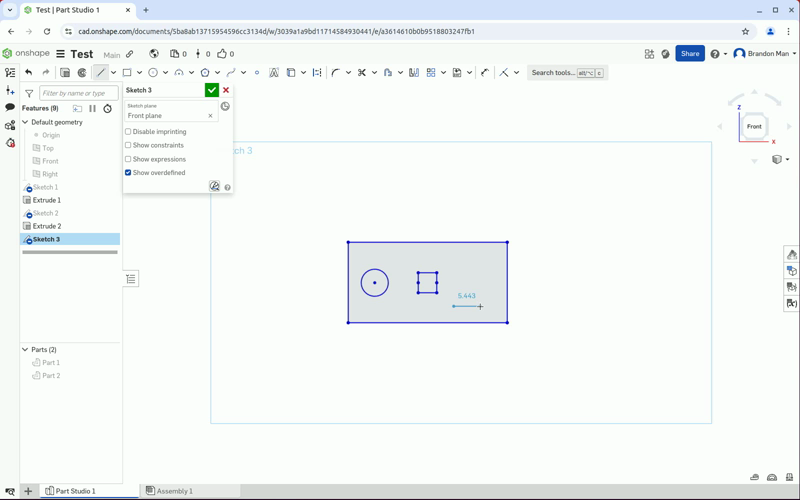
key_up(shift)
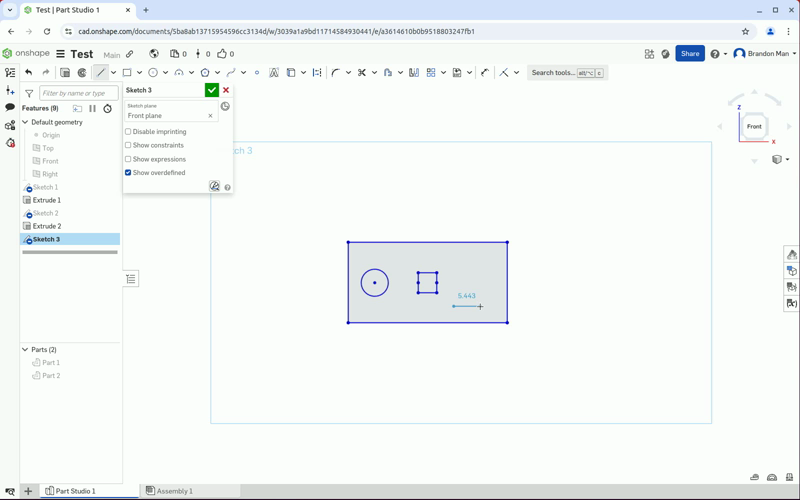
key_down(shift)
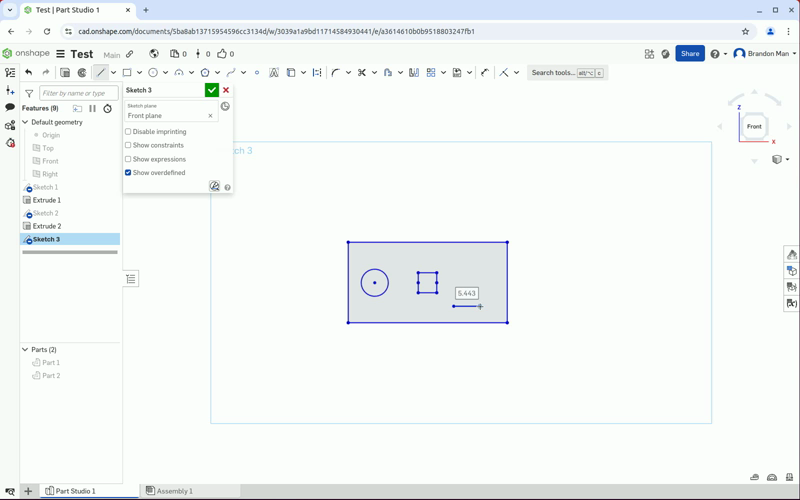
mouse_move(510, 306)
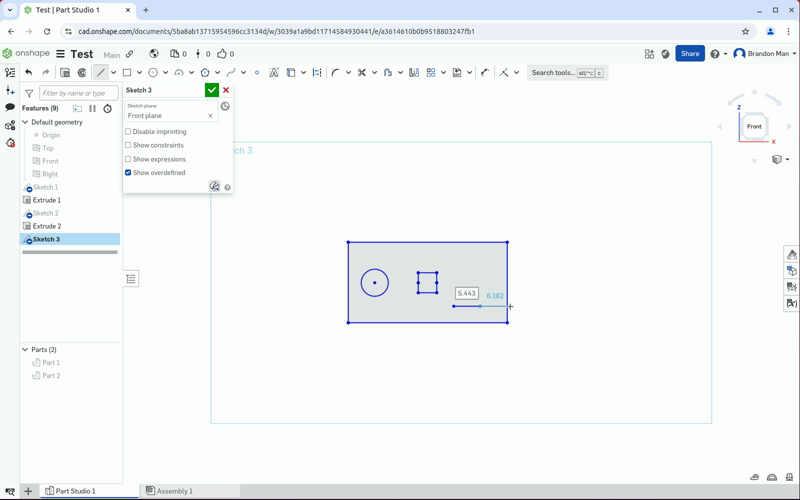
mouse_move(467, 282)
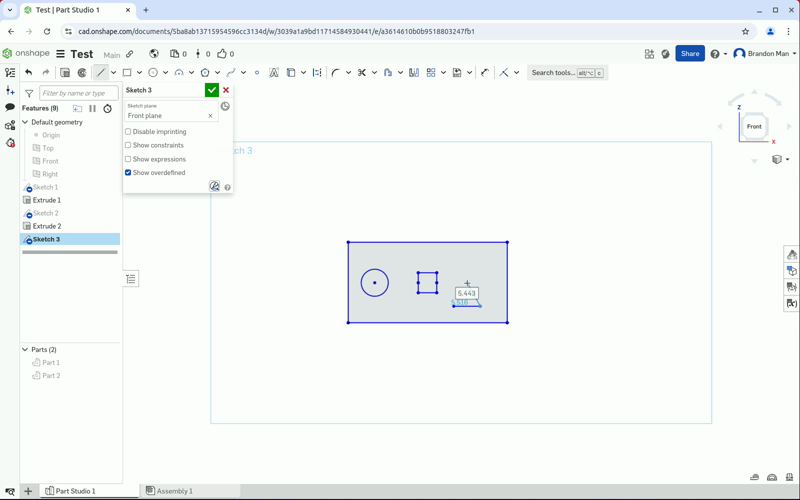
click(467, 282)
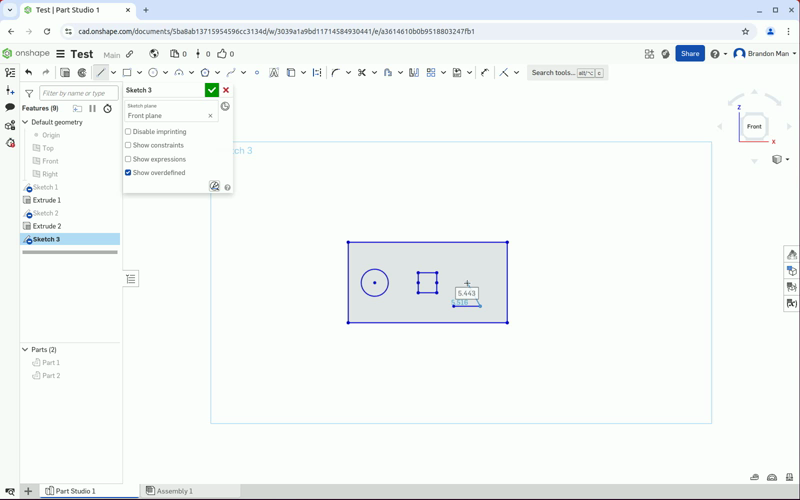
key_up(shift)
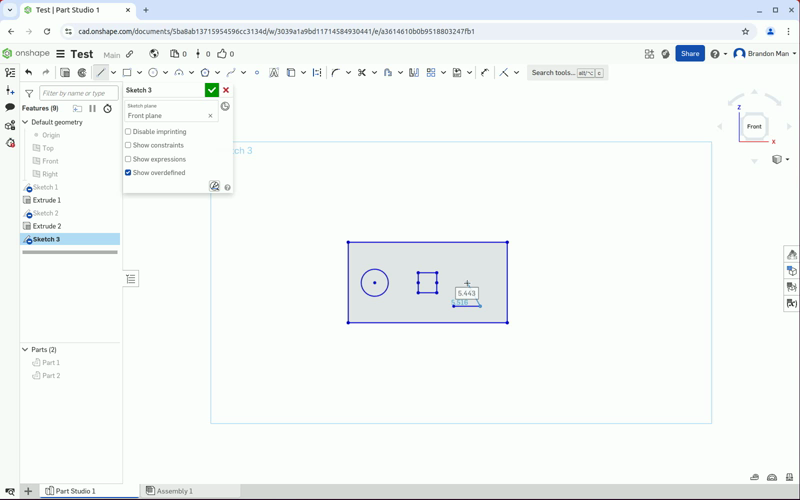
mouse_move(497, 282)
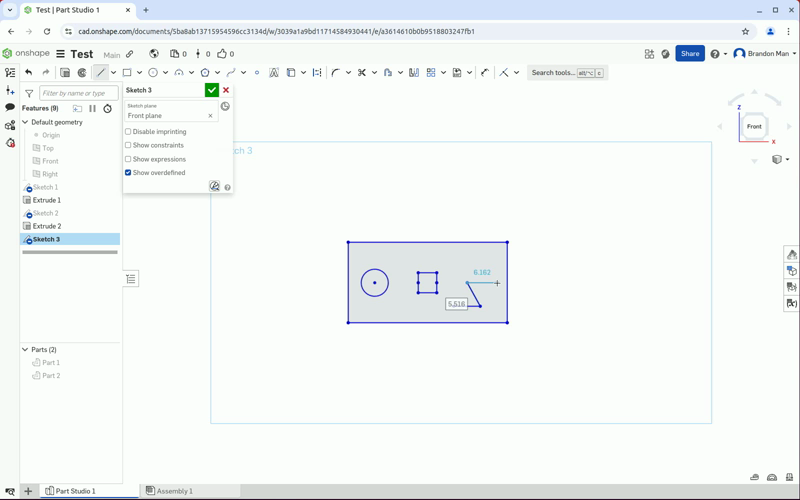
key_down(shift)
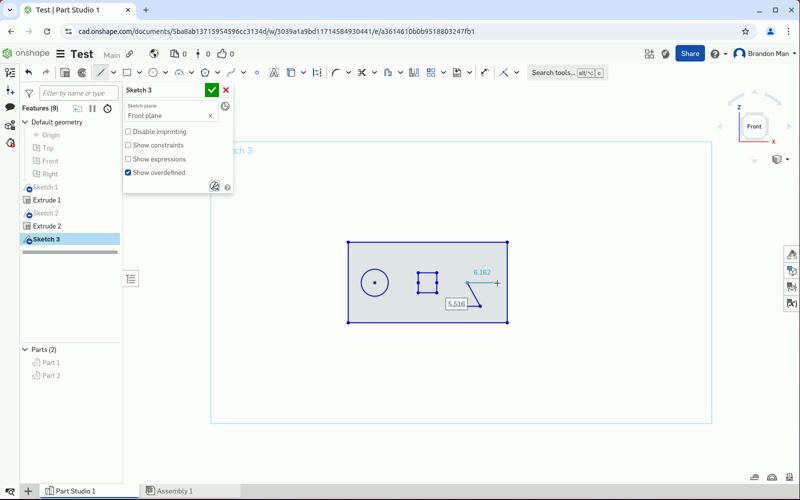
mouse_move(453, 306)
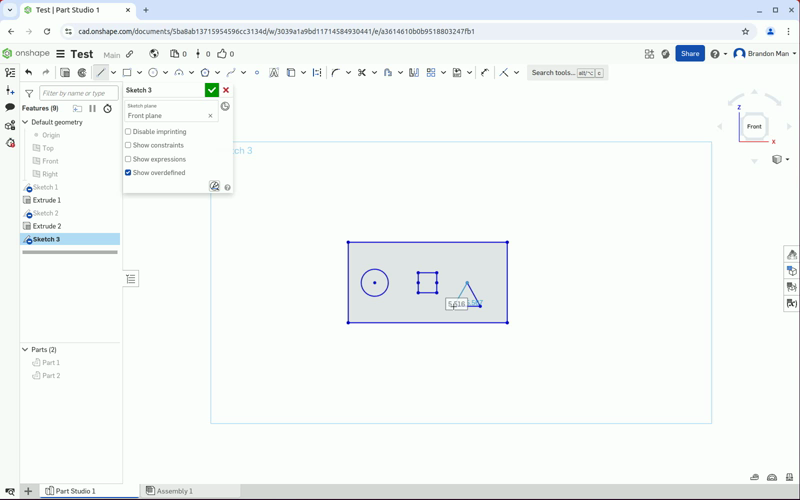
key_up(shift)
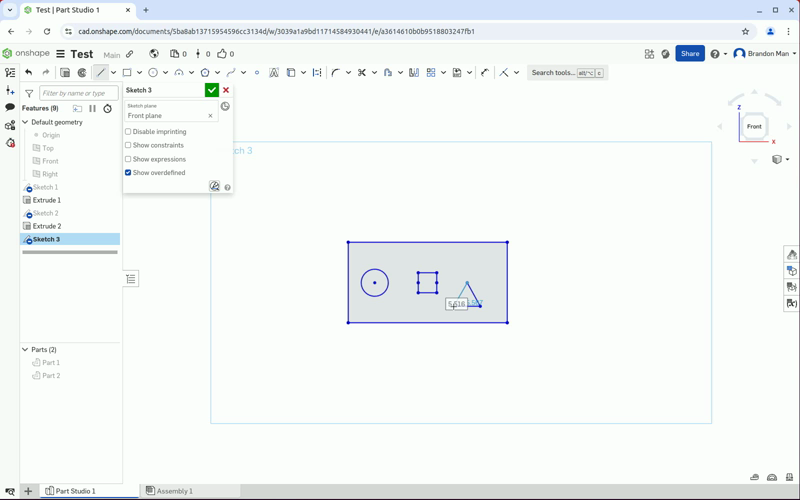
click(453, 306)
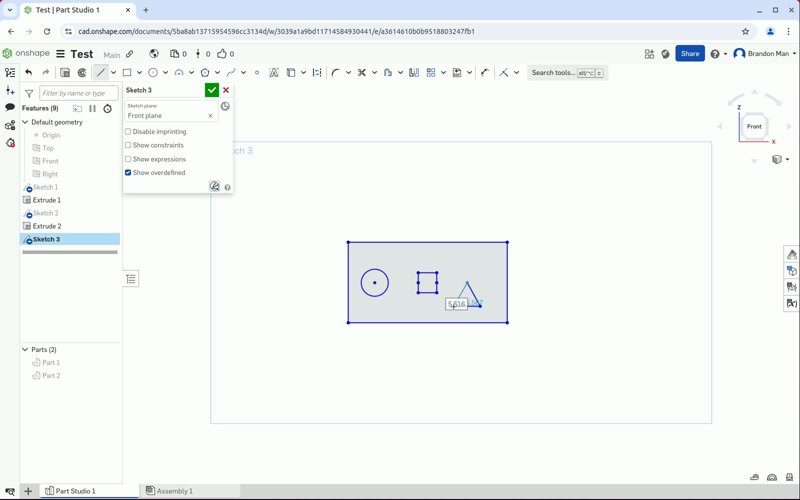
key(esc)
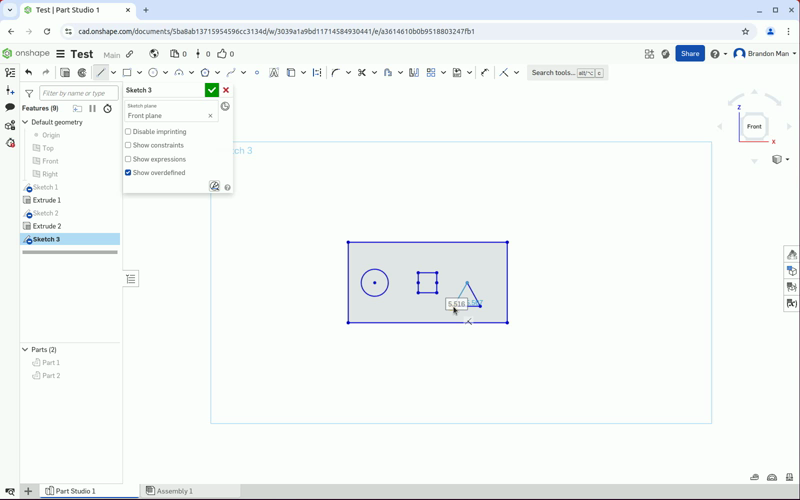
mouse_move(379, 308)
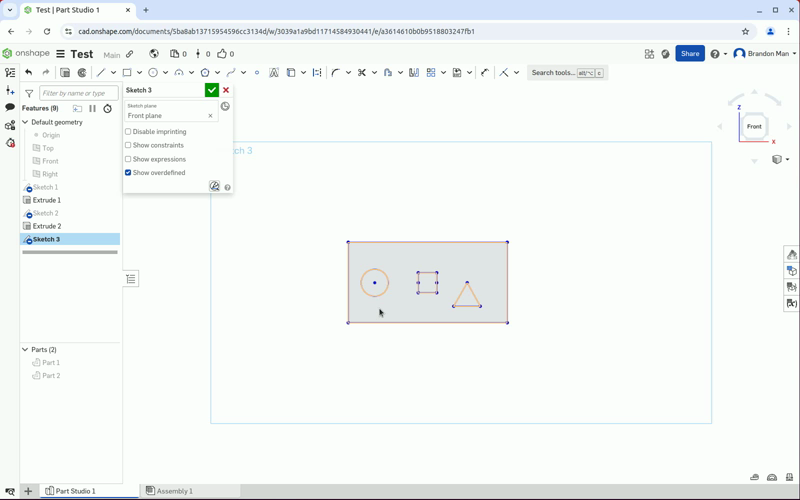
click(379, 308)
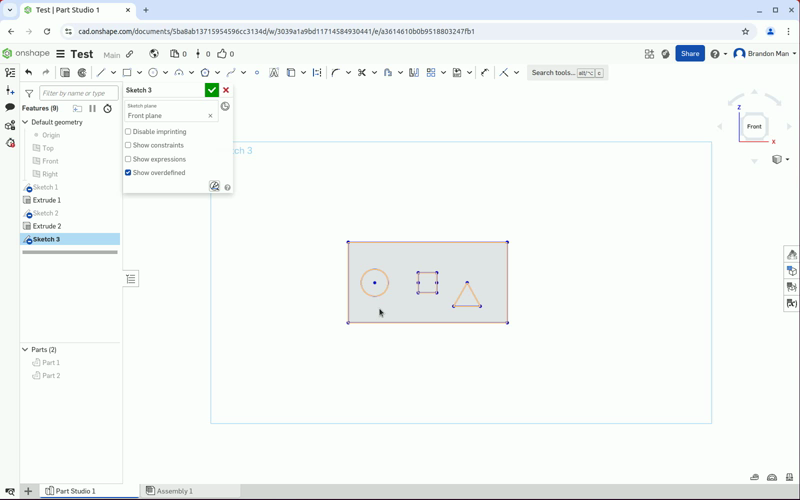
mouse_move(73, 352)
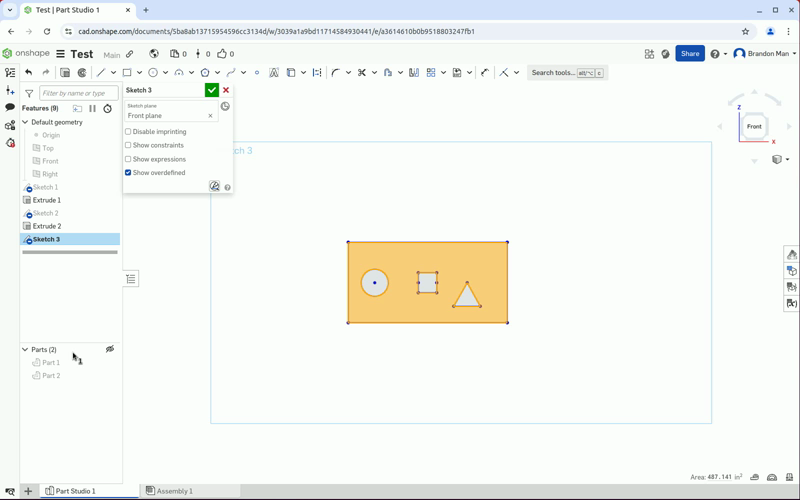
key(shift+y)
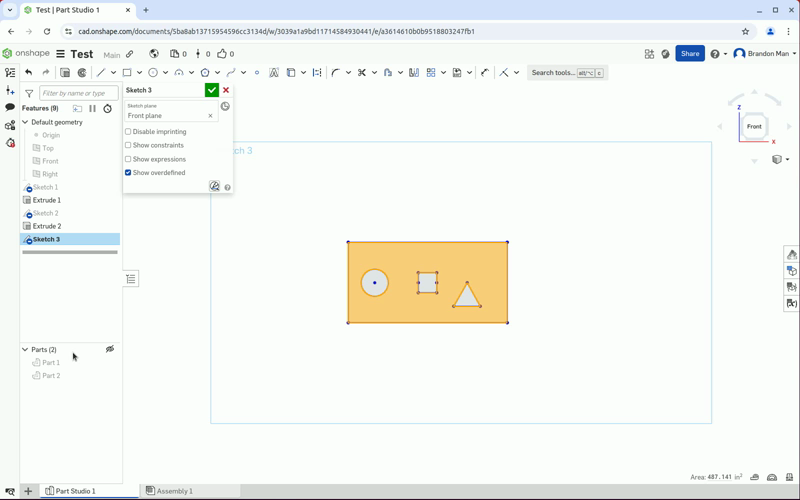
key(shift+e)
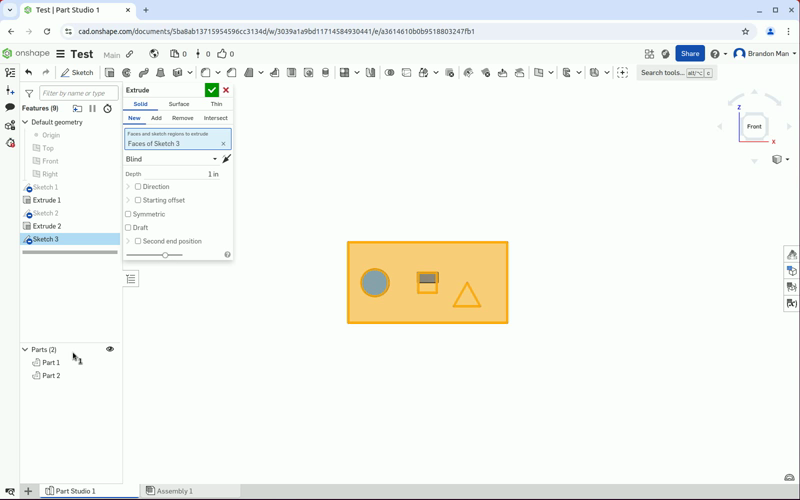
mouse_move(143, 106)
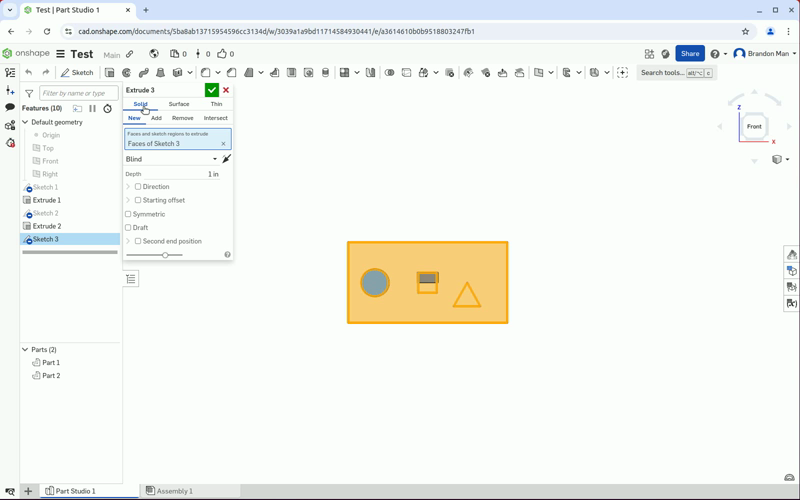
click(143, 106)
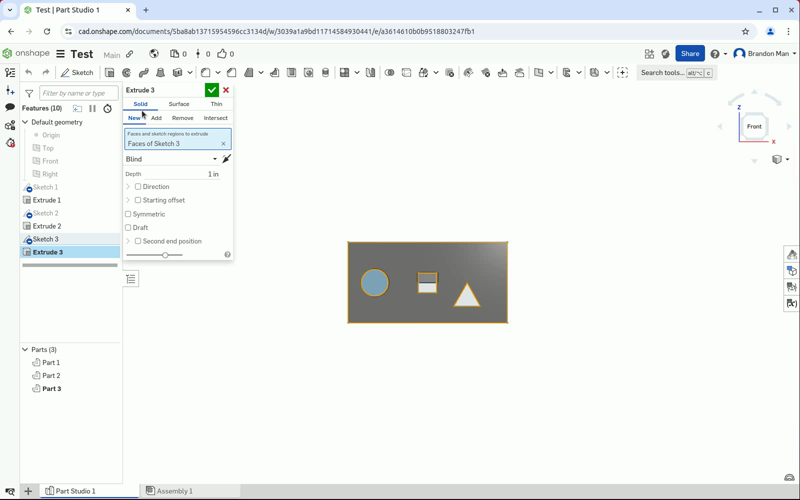
mouse_move(137, 120)
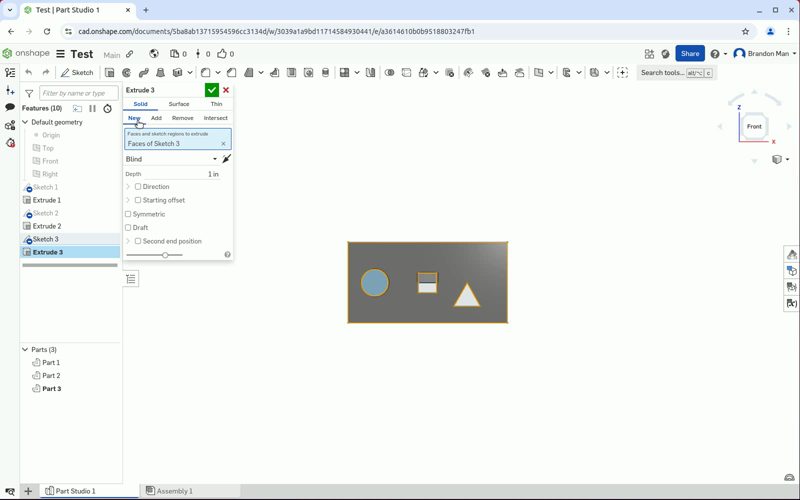
click(137, 120)
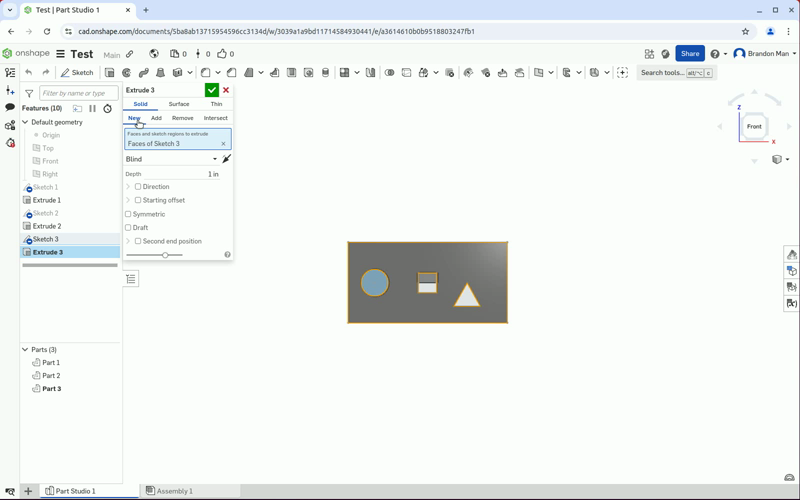
key(tab, 4)
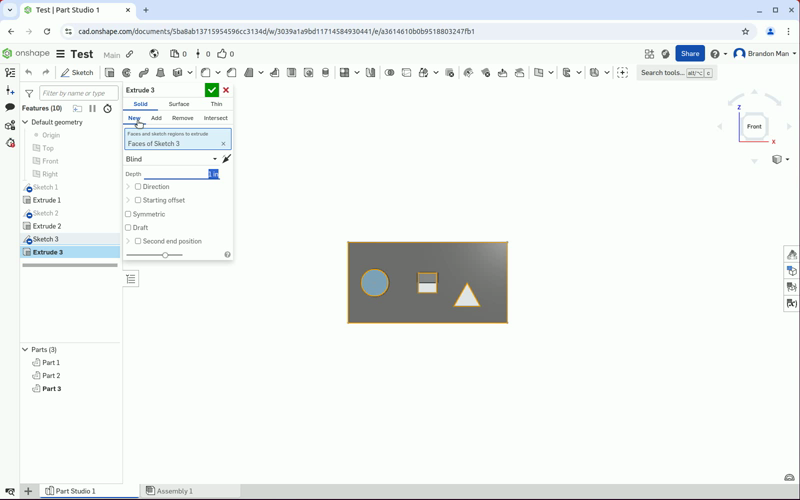
text(4.333)
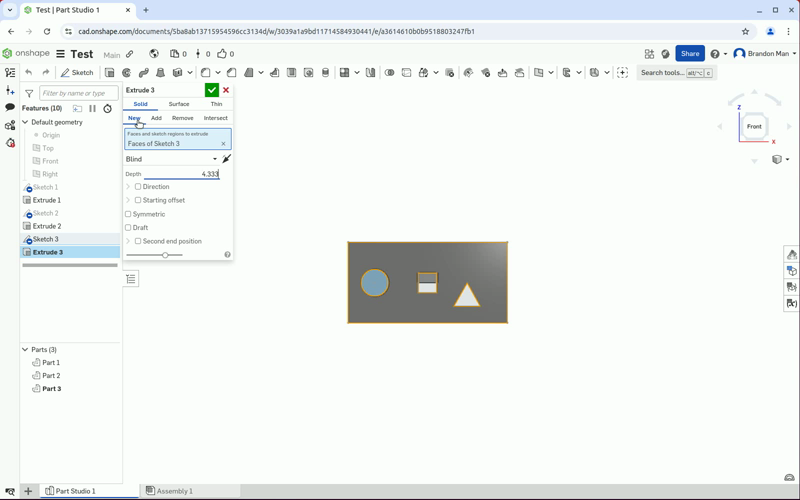
key(enter)
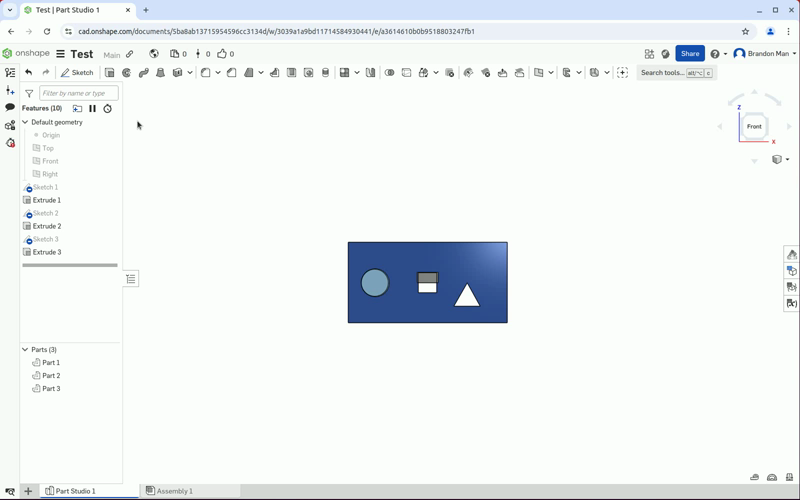
key(shift+h)
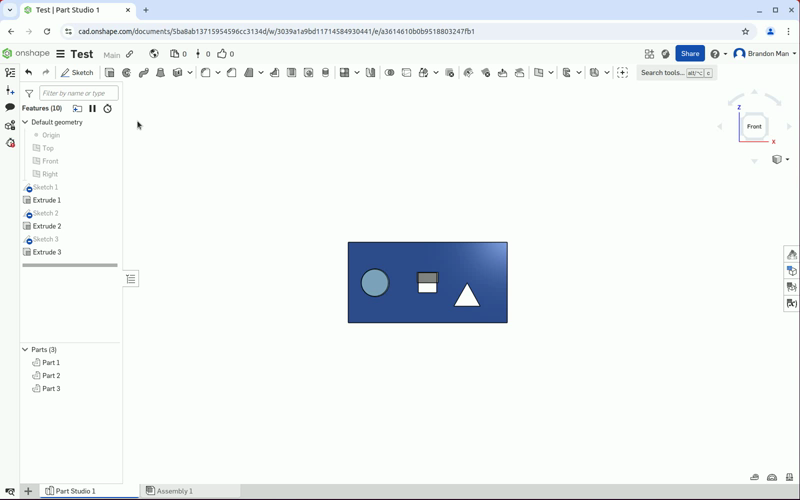
key(shift+h)
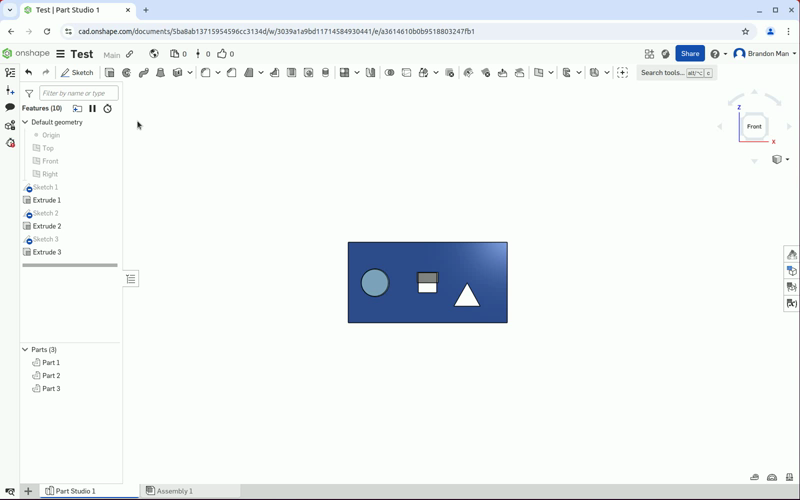
mouse_move(73, 189)
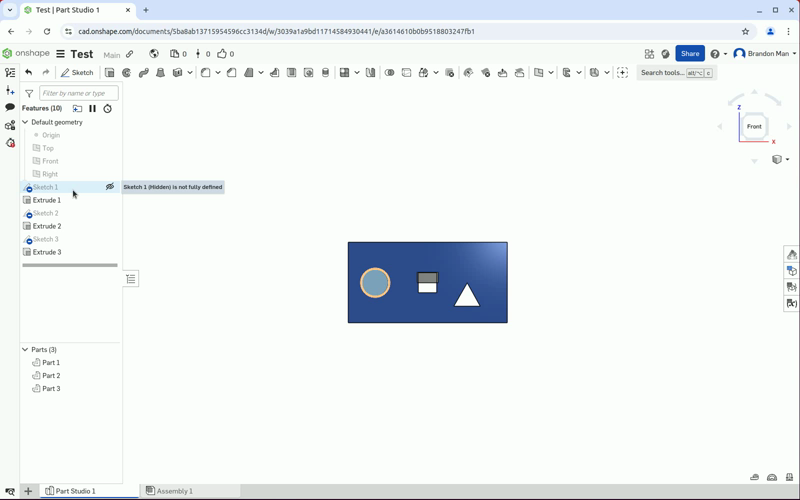
click(73, 189)
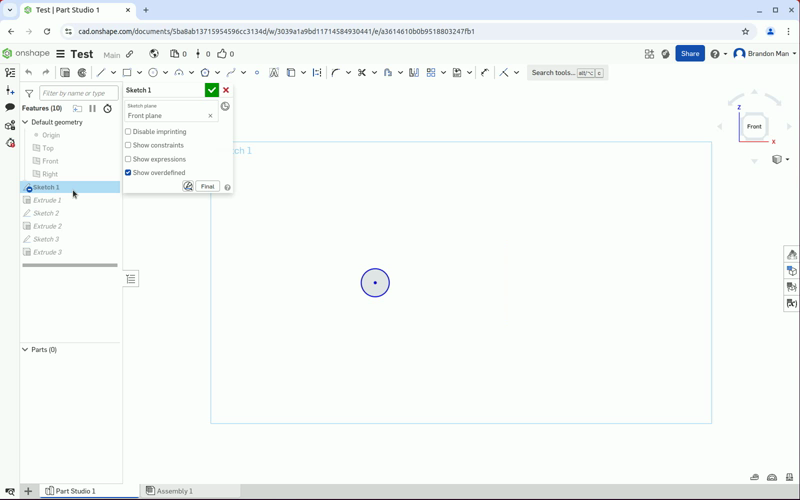
mouse_move(229, 92)
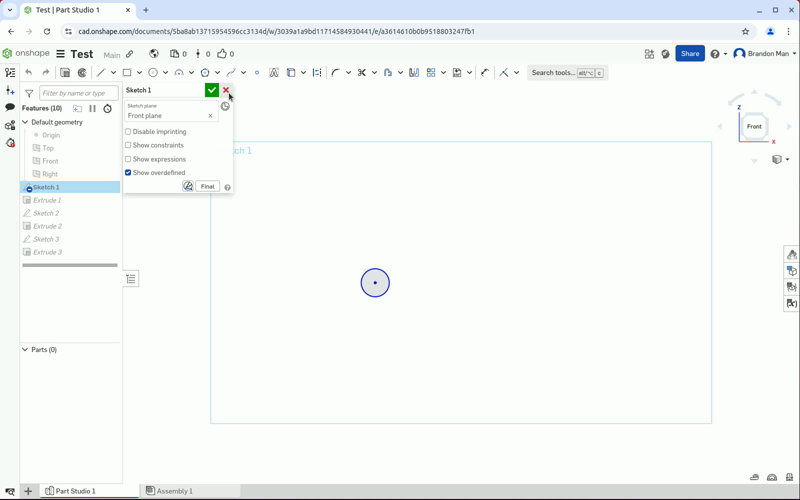
click(229, 92)
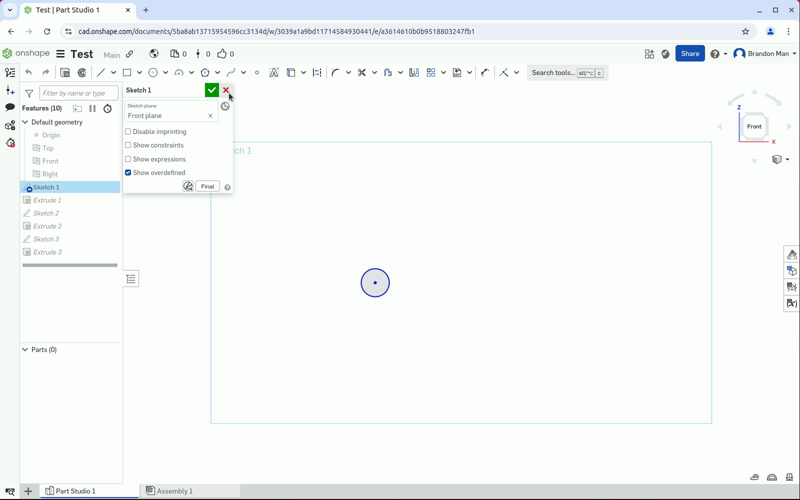
key(shift+s)
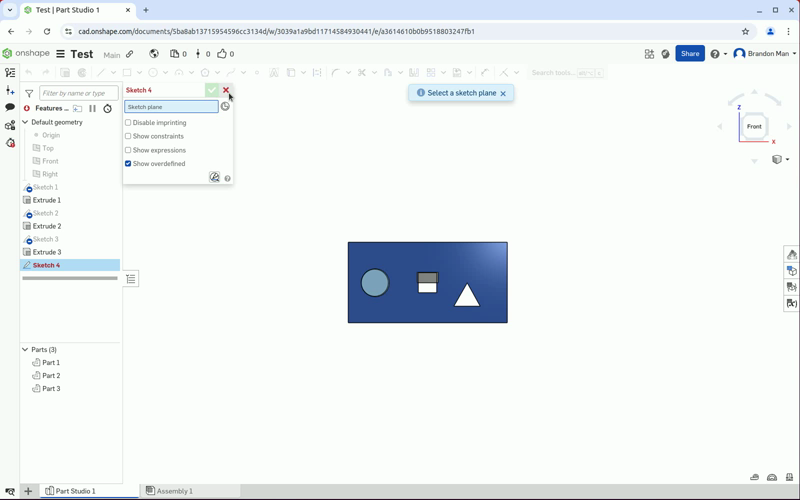
mouse_move(73, 163)
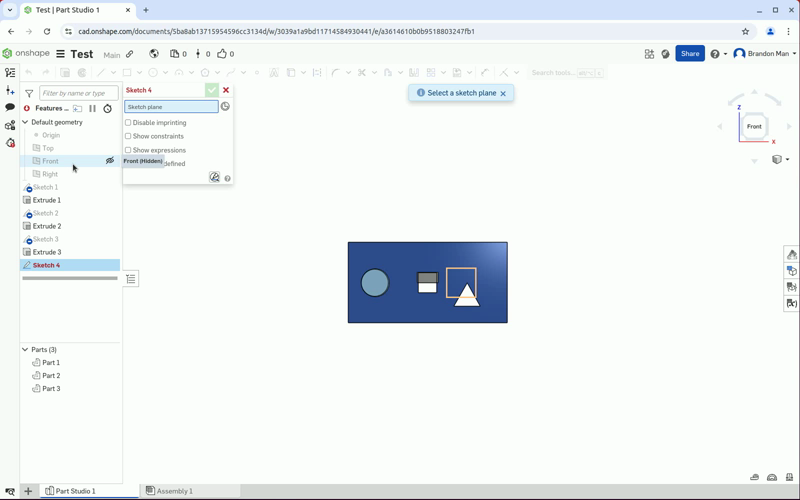
click(73, 163)
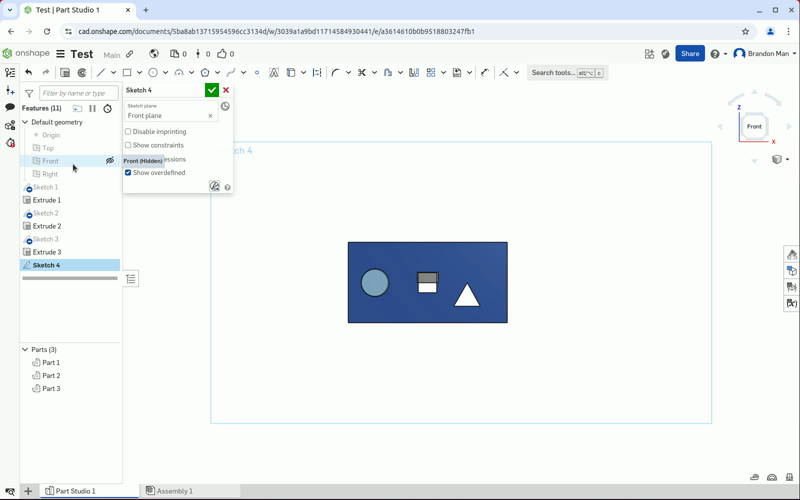
mouse_move(73, 352)
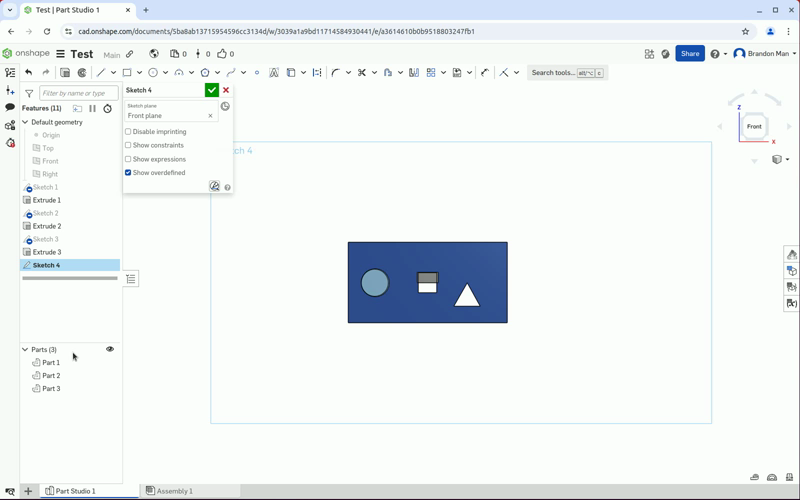
key(y)
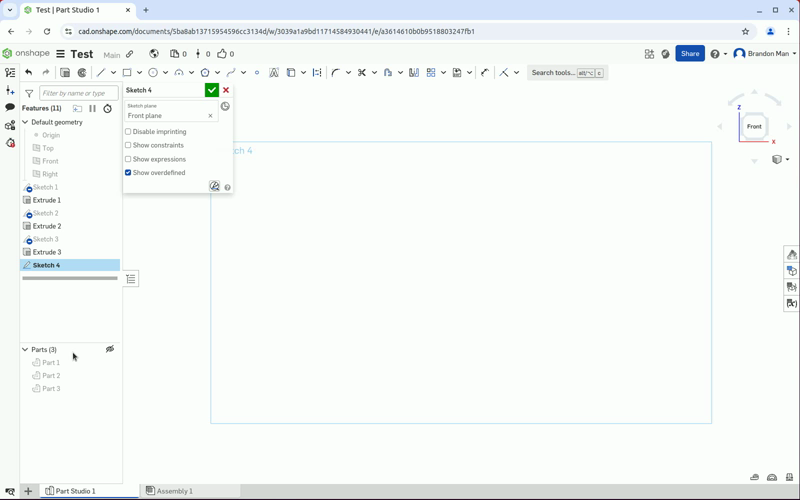
key(l)
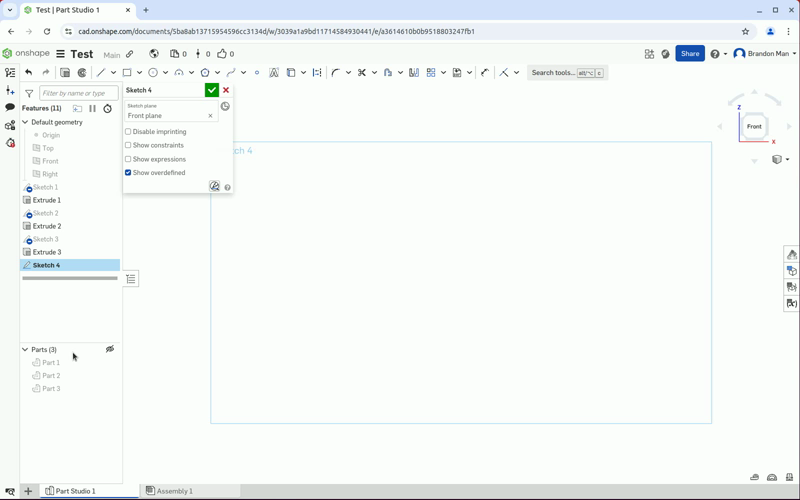
key_down(shift)
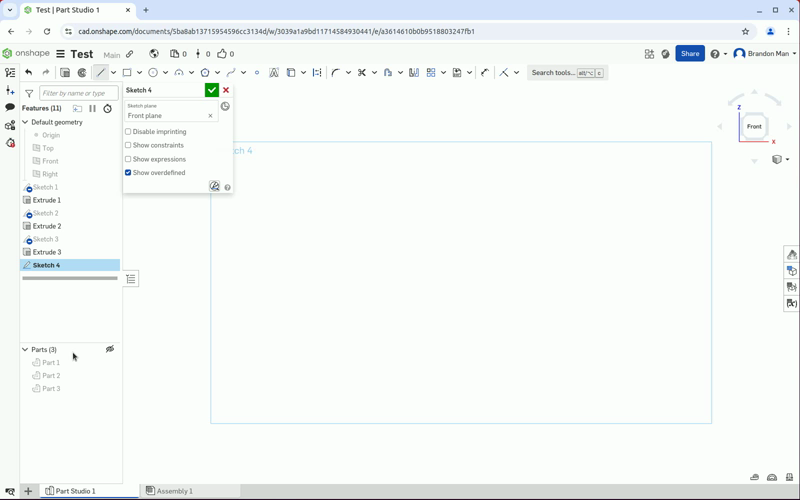
mouse_move(417, 292)
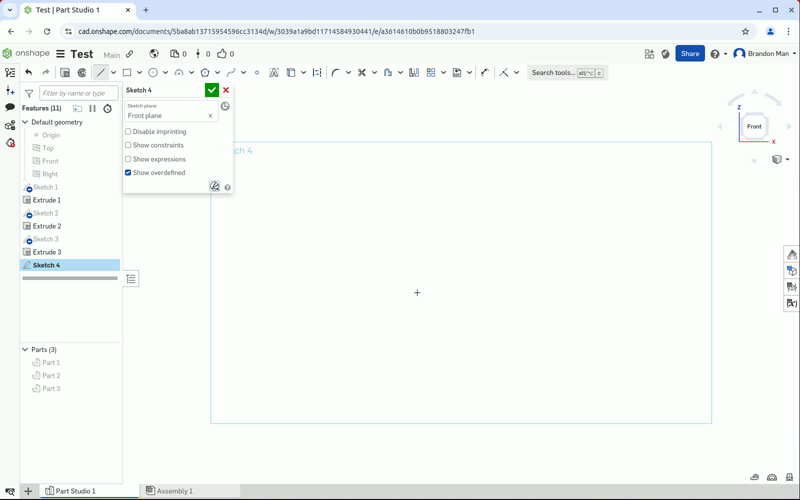
click(417, 292)
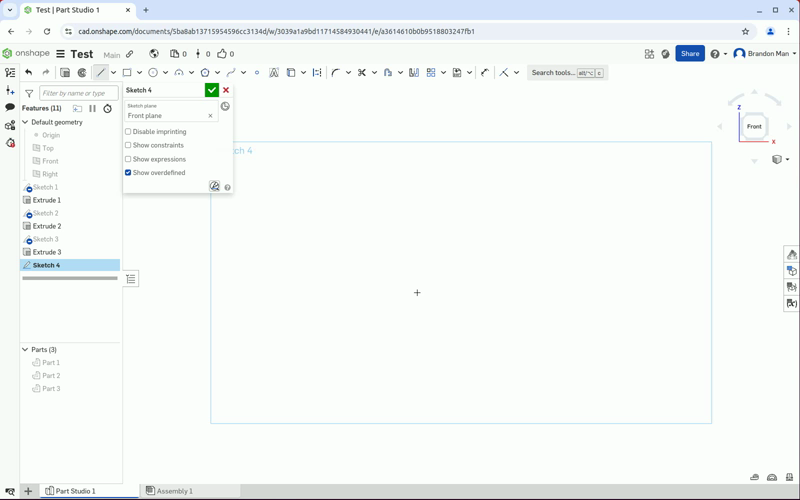
key_up(shift)
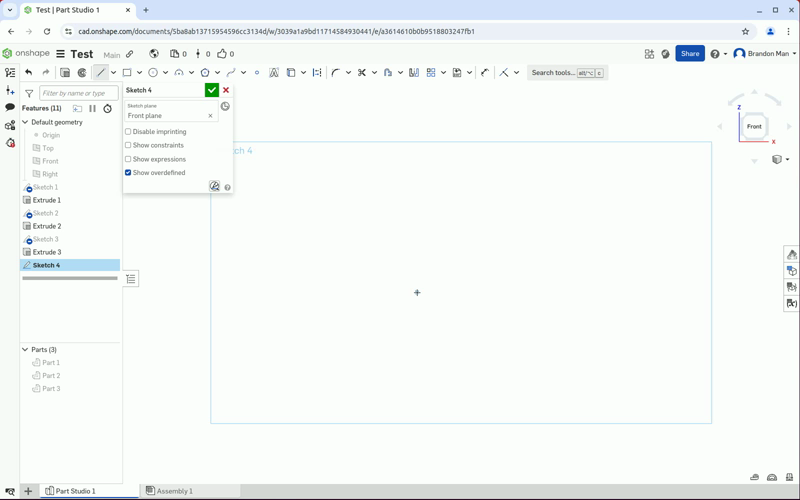
key_down(shift)
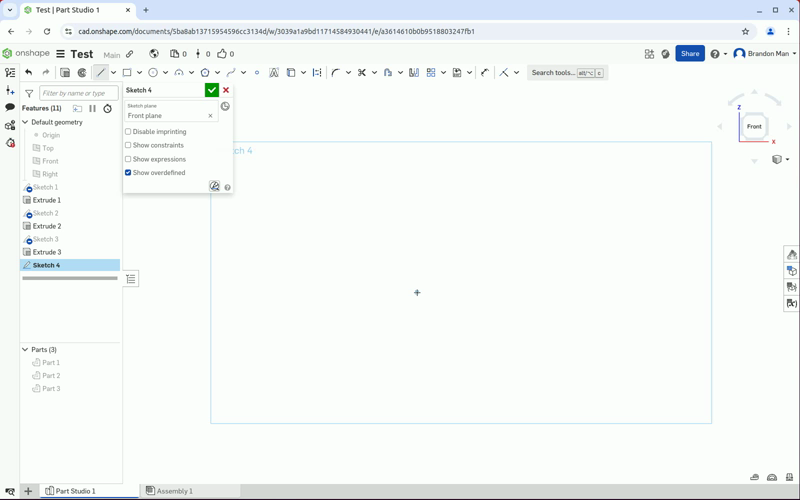
mouse_move(447, 292)
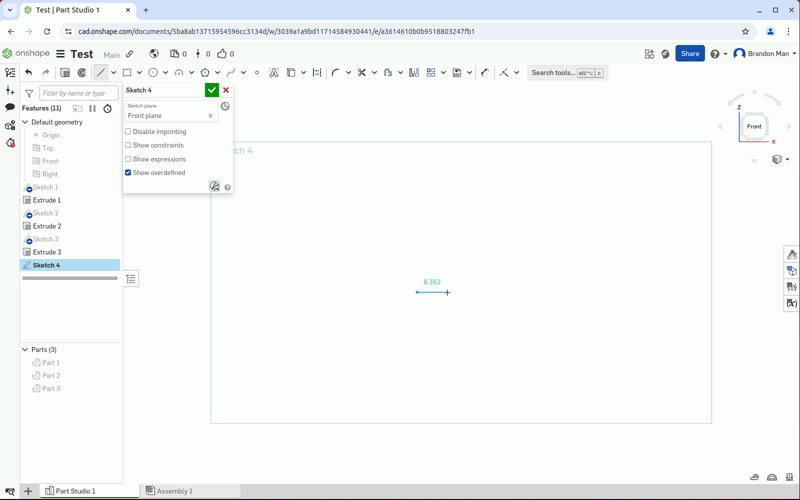
mouse_move(438, 292)
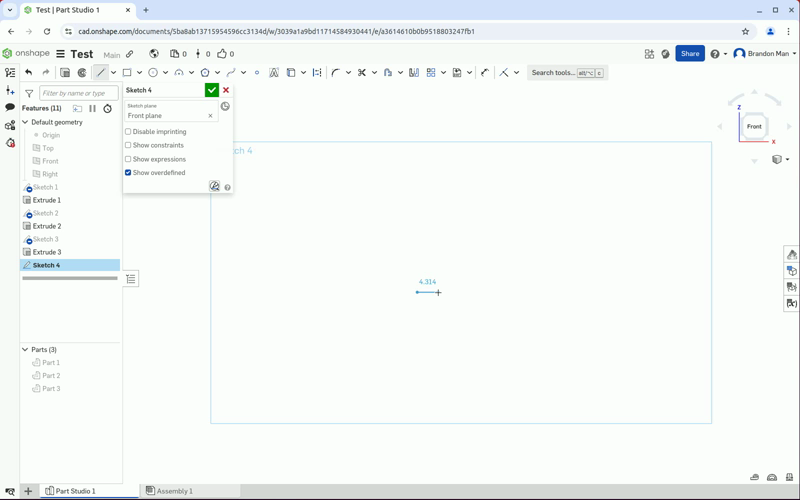
click(438, 292)
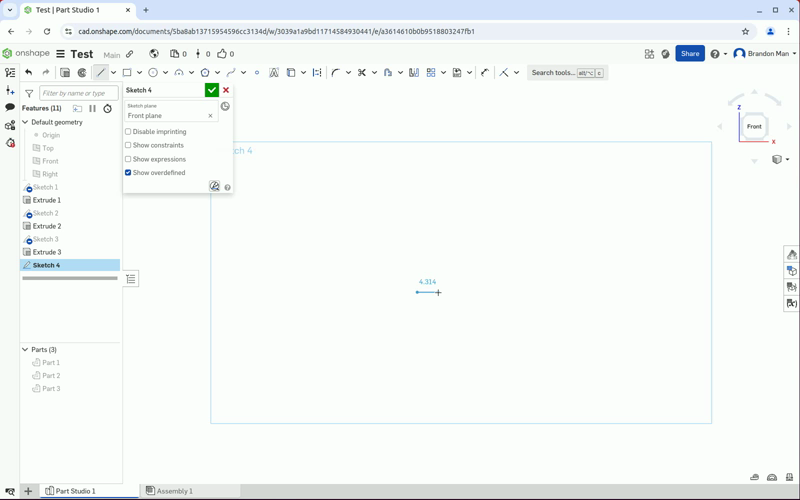
key_up(shift)
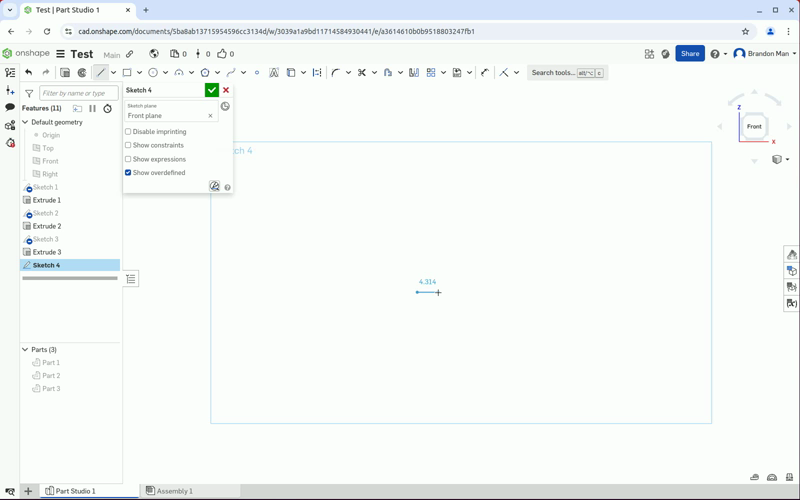
key_down(shift)
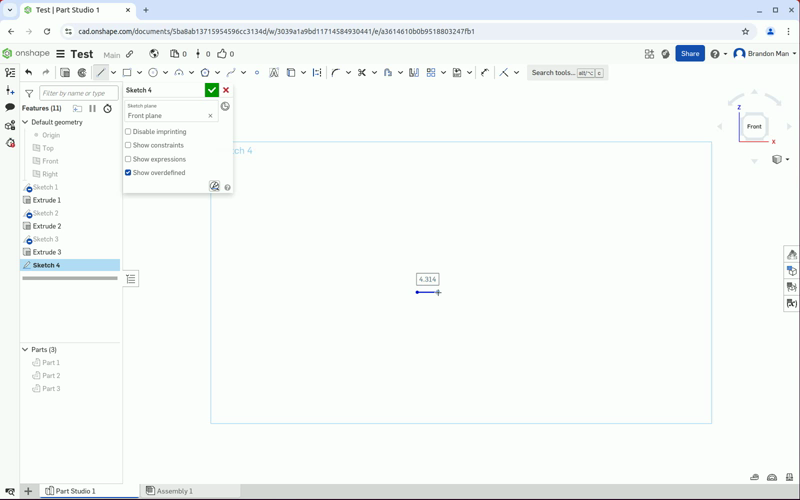
mouse_move(468, 292)
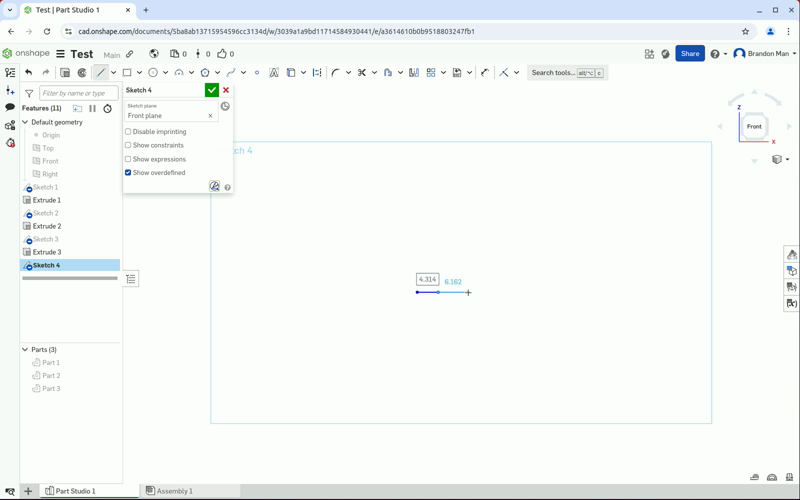
mouse_move(438, 281)
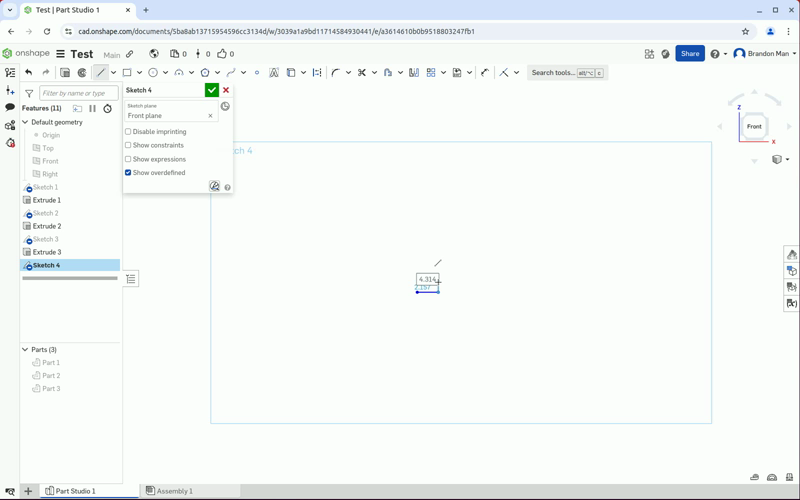
click(438, 281)
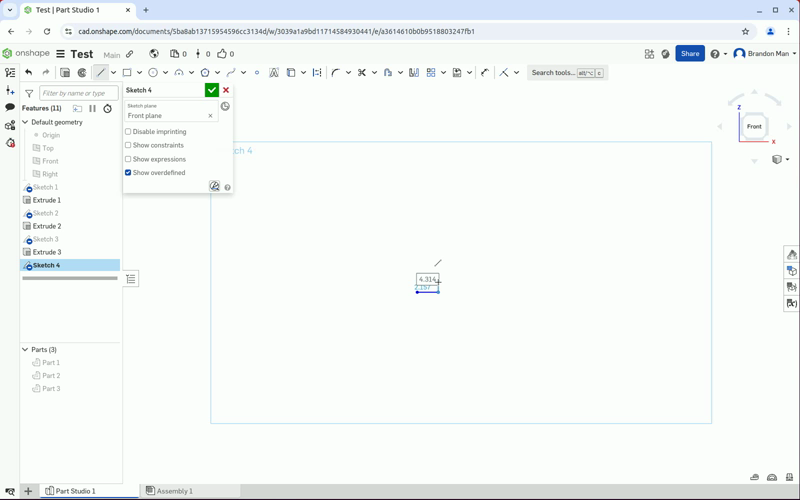
key_up(shift)
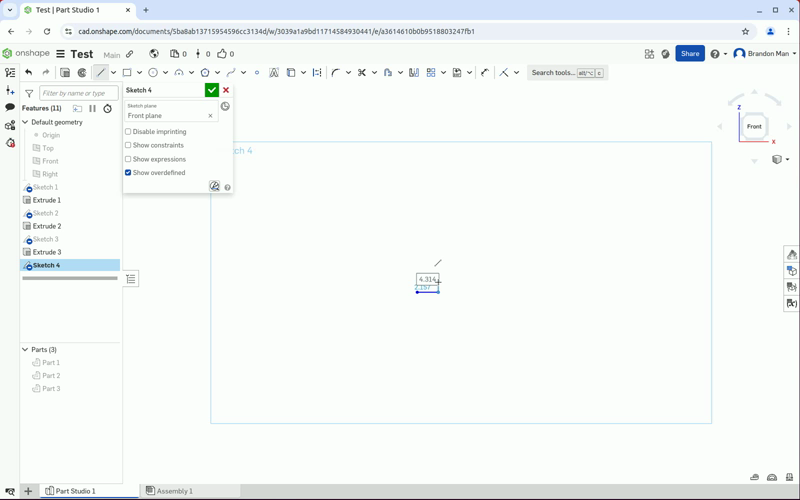
key_down(shift)
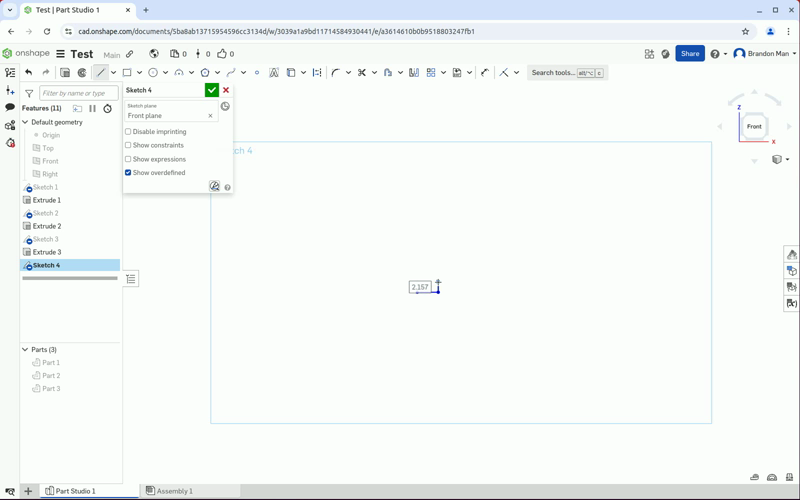
mouse_move(468, 281)
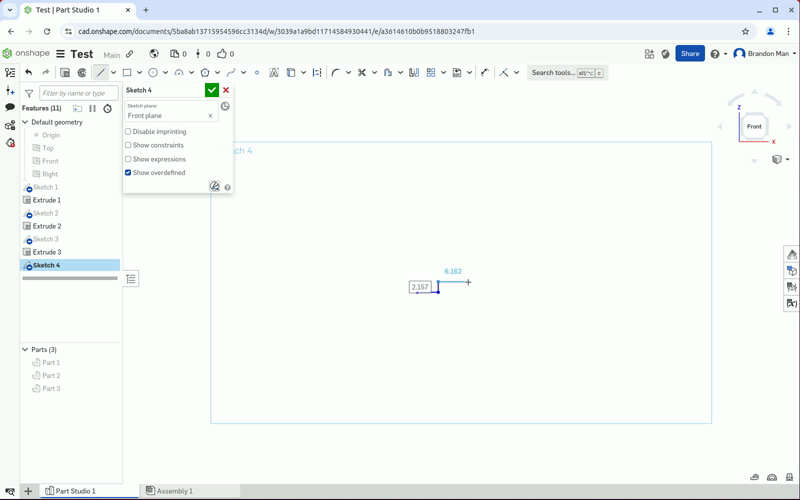
mouse_move(428, 281)
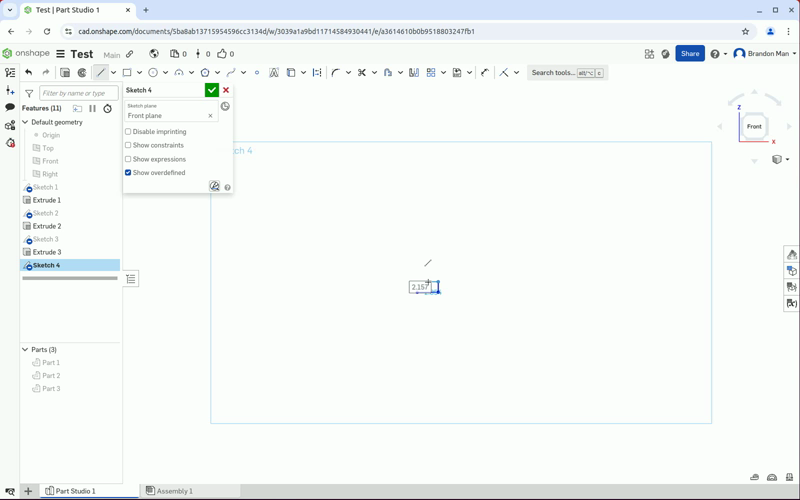
click(428, 281)
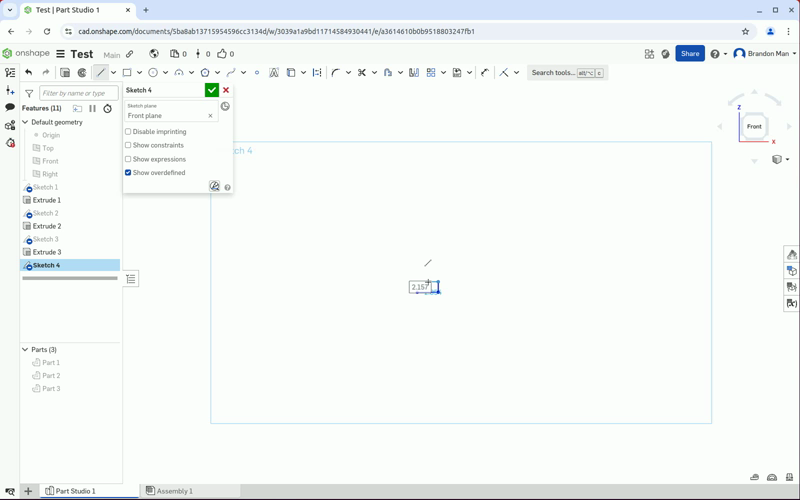
key_up(shift)
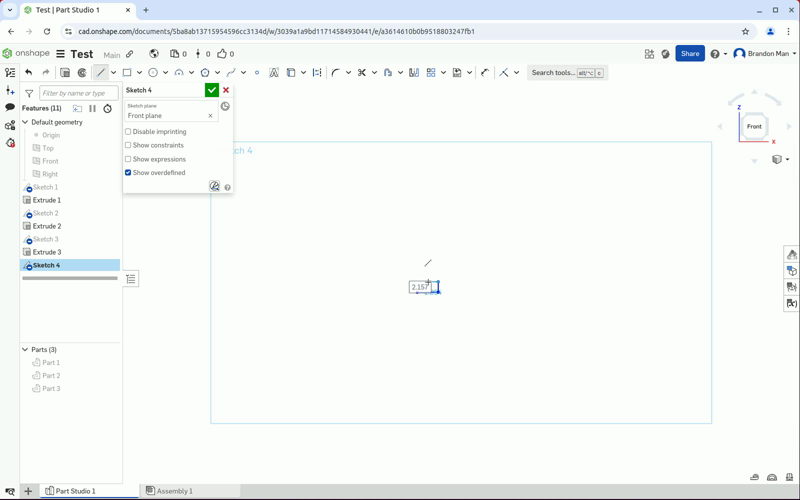
key_down(shift)
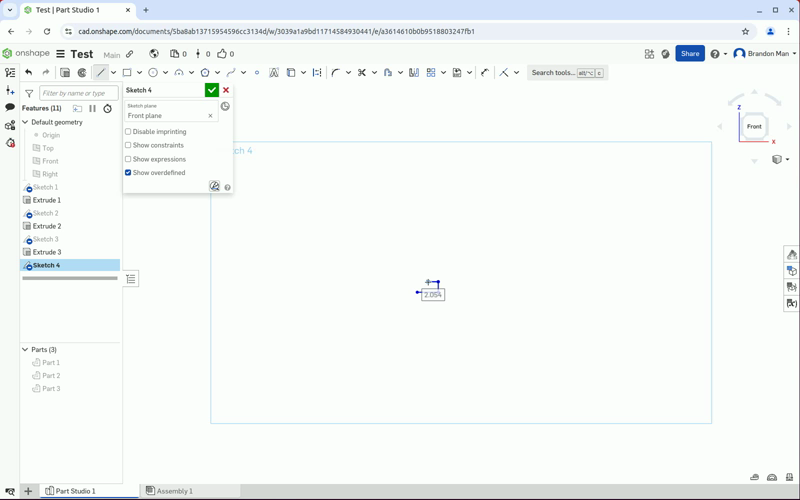
mouse_move(458, 281)
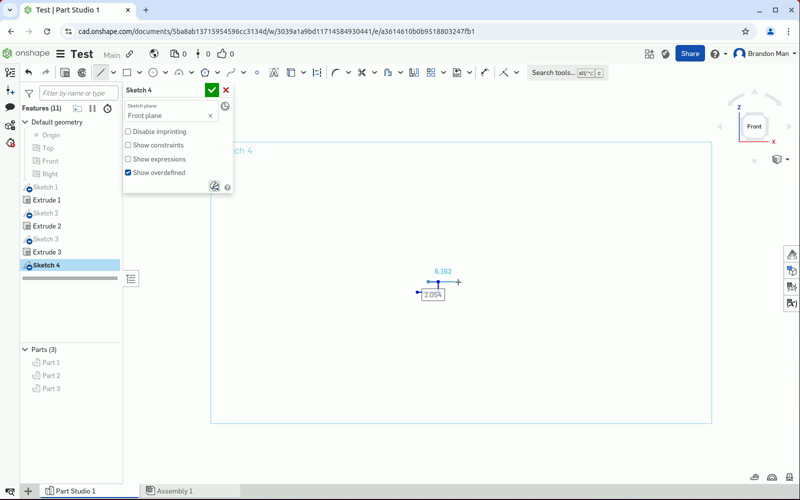
mouse_move(417, 281)
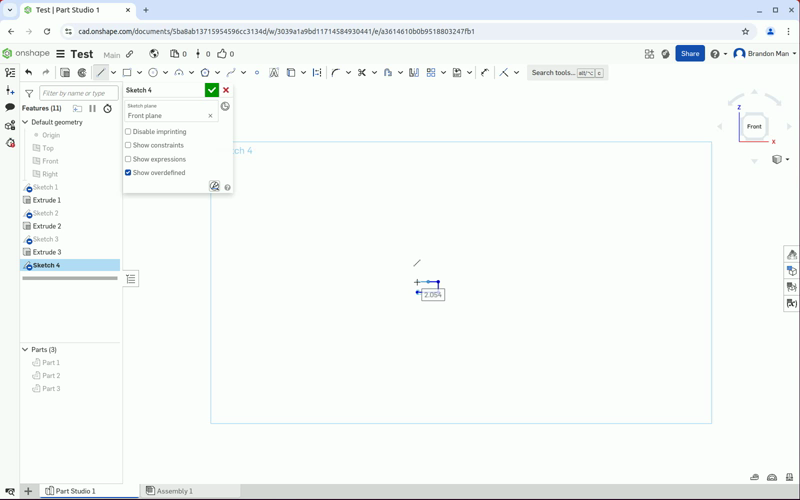
click(417, 281)
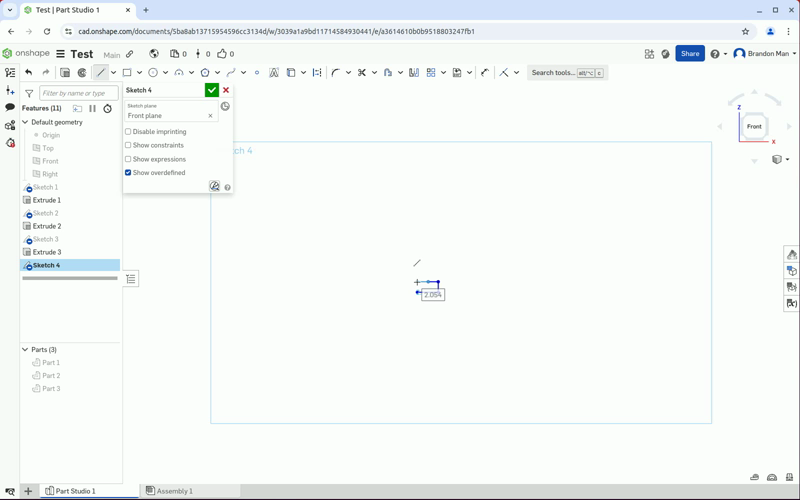
key_up(shift)
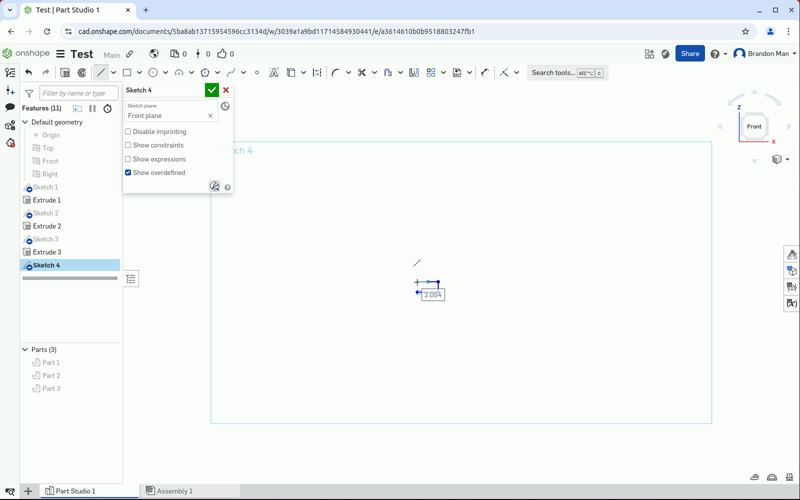
mouse_move(447, 281)
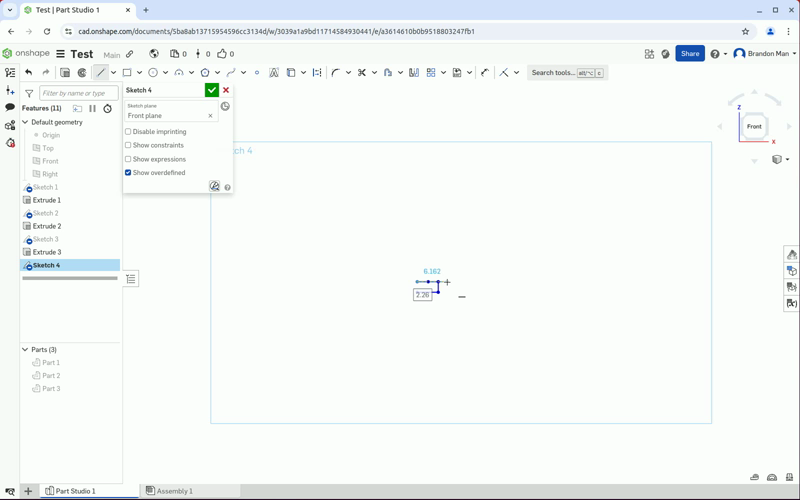
key_down(shift)
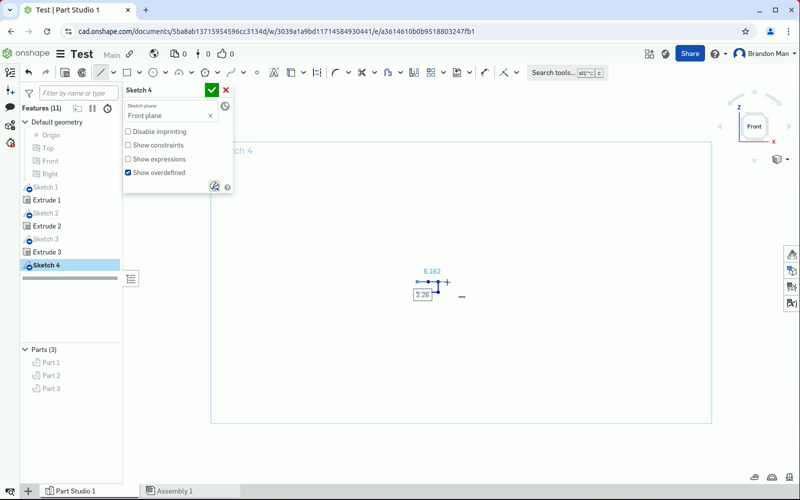
mouse_move(417, 292)
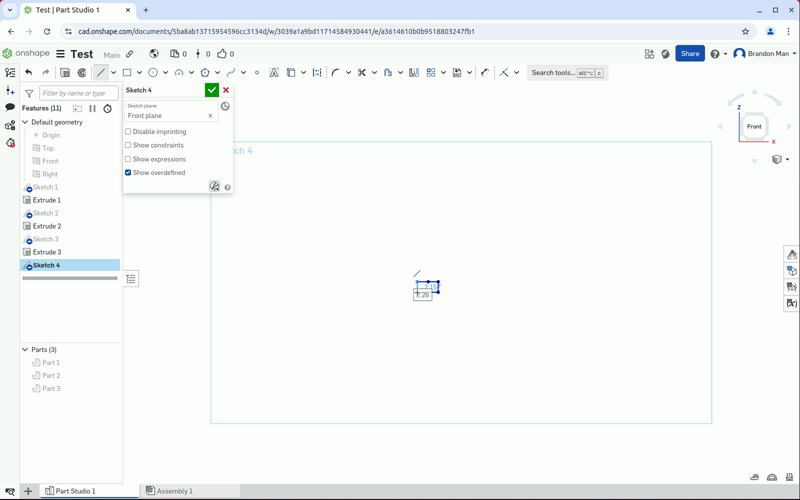
key_up(shift)
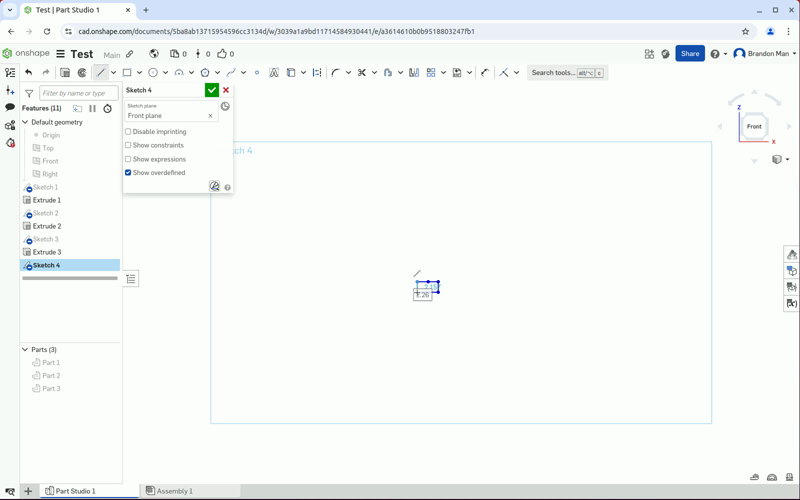
click(417, 292)
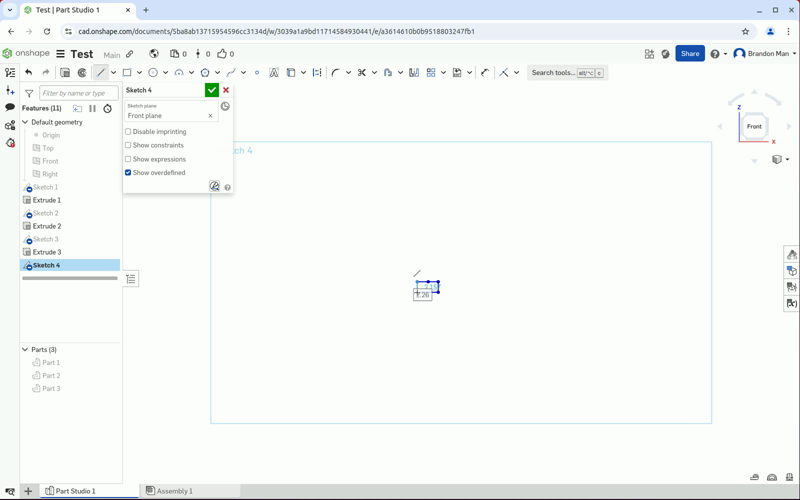
key(esc)
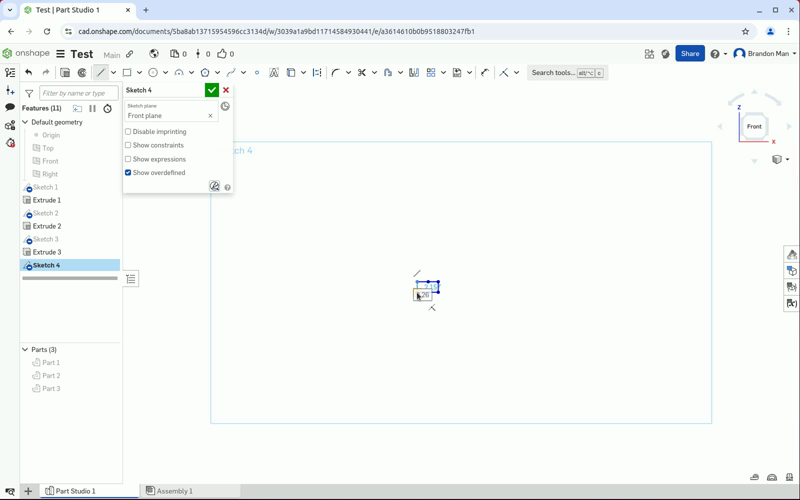
mouse_move(420, 282)
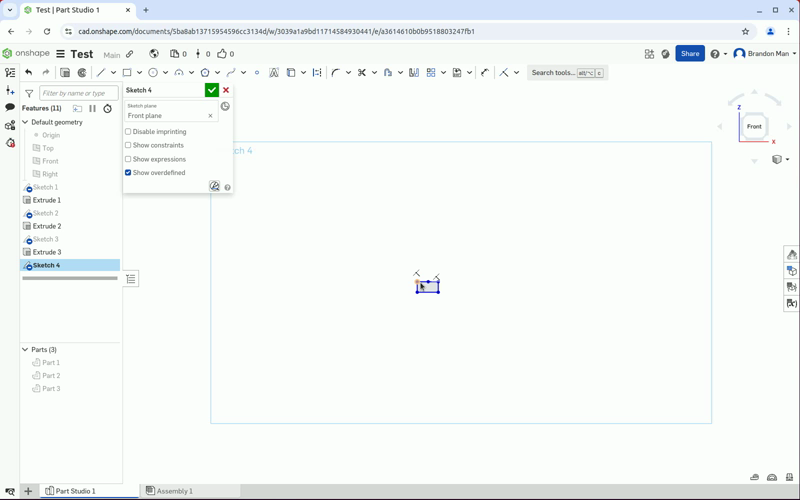
scroll(6)
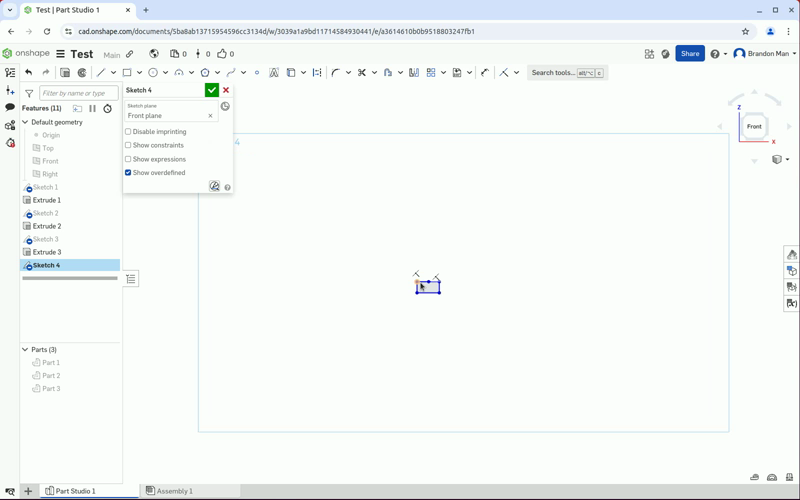
scroll(6)
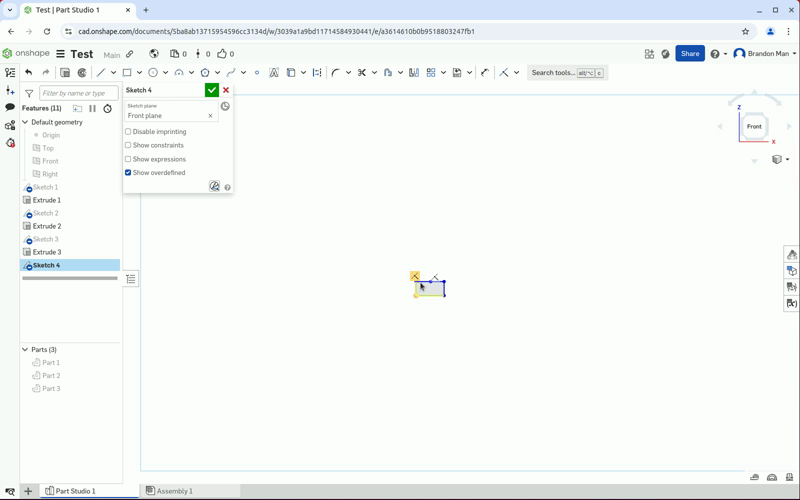
scroll(6)
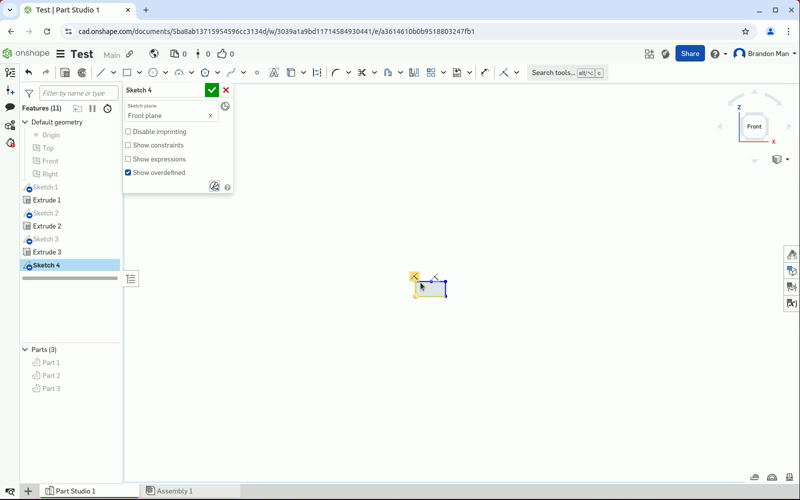
scroll(6)
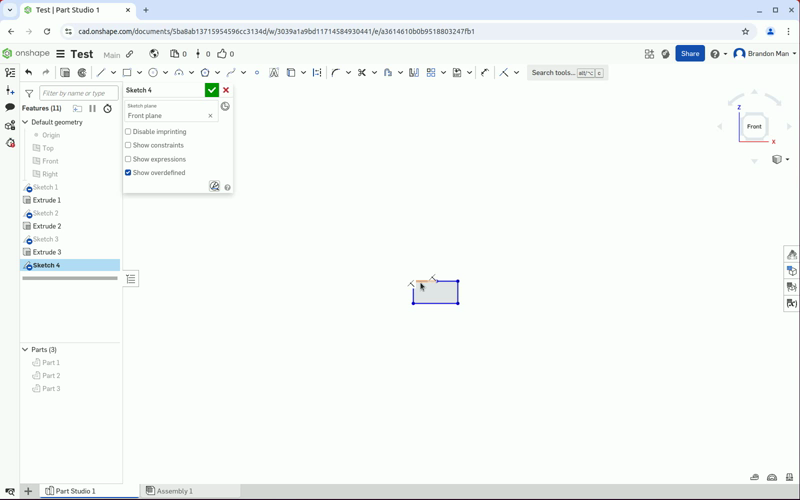
scroll(6)
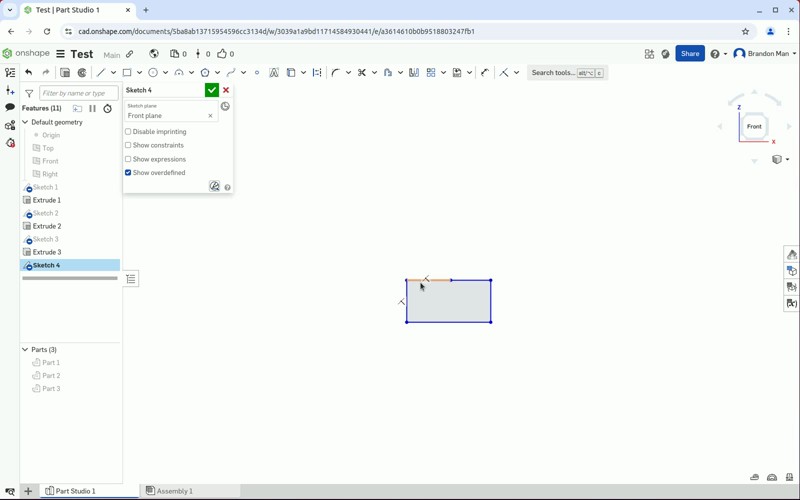
scroll(6)
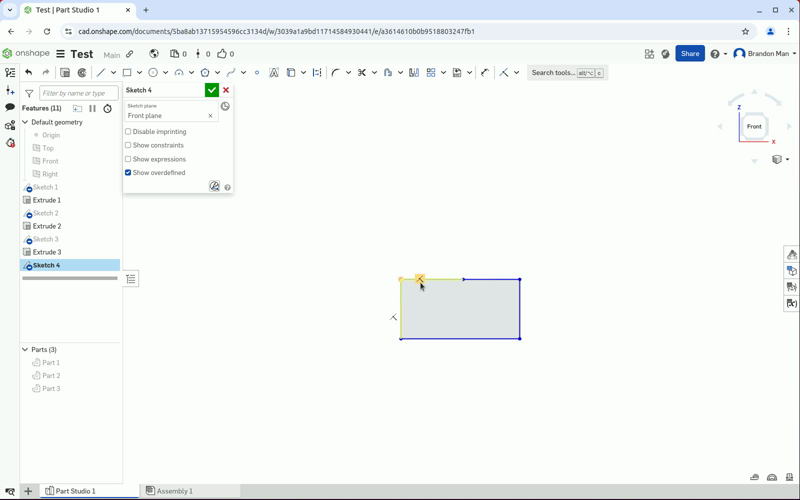
scroll(6)
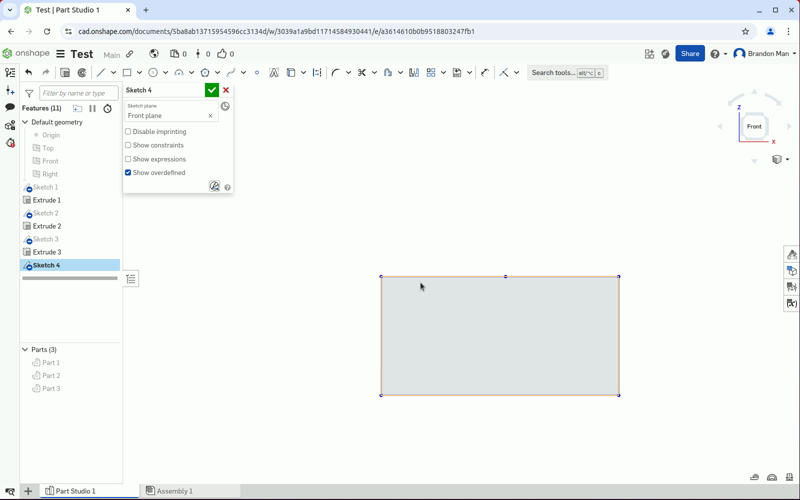
click(420, 282)
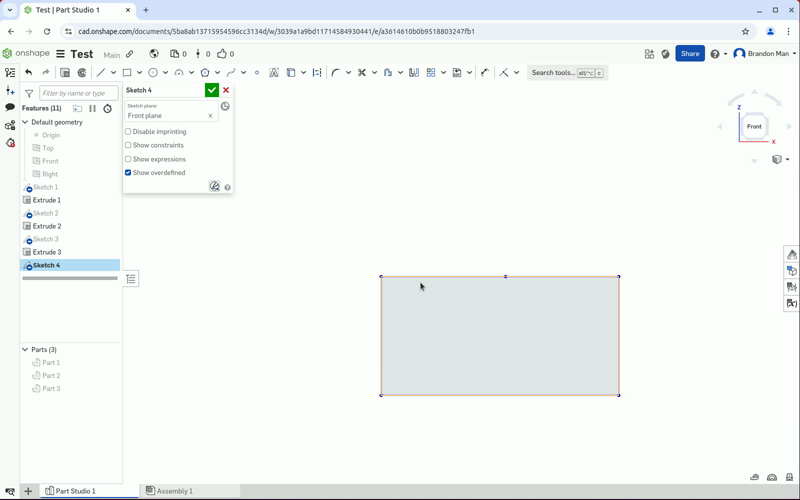
scroll(-6)
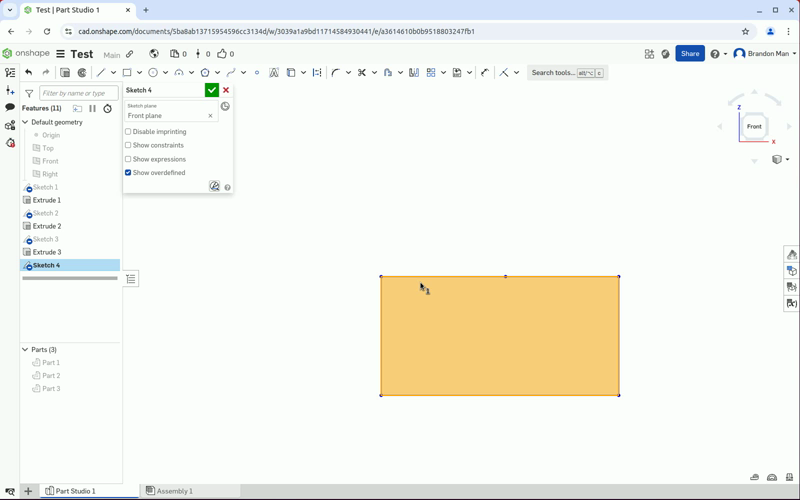
scroll(-6)
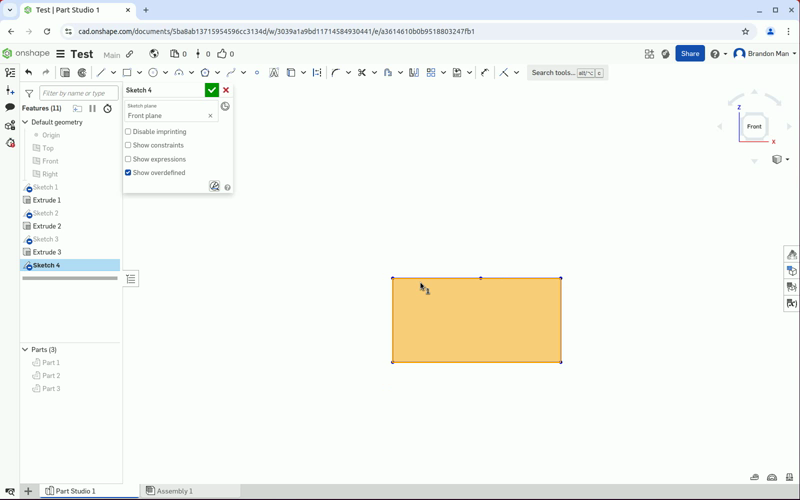
scroll(-6)
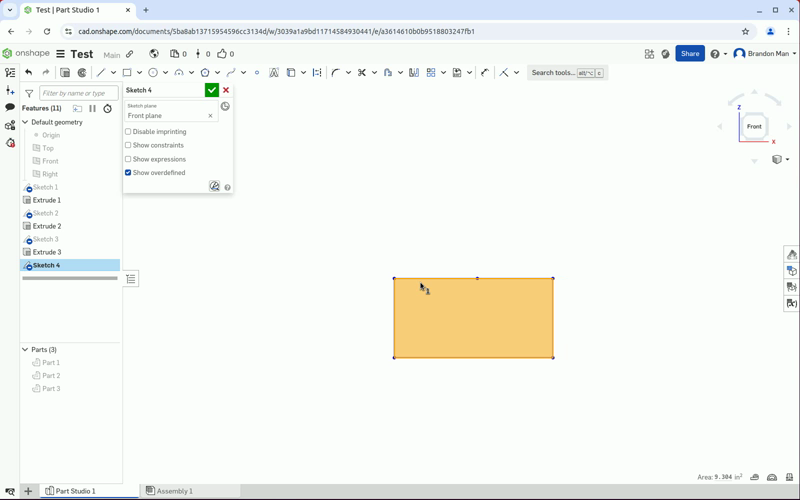
scroll(-6)
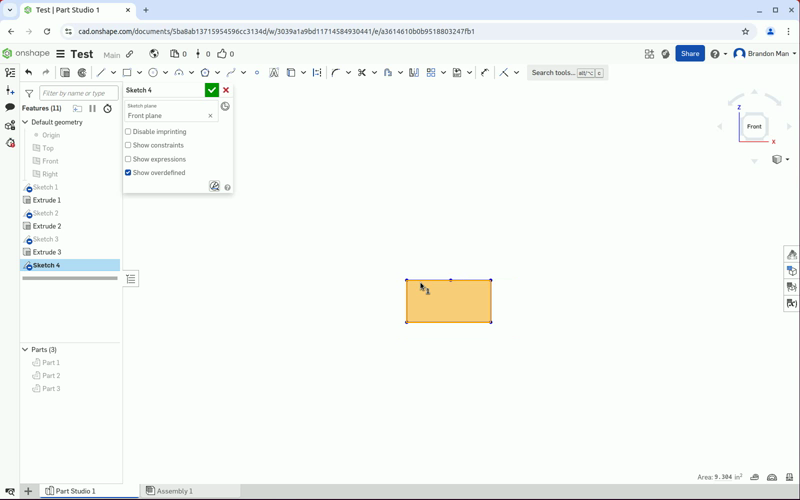
scroll(-6)
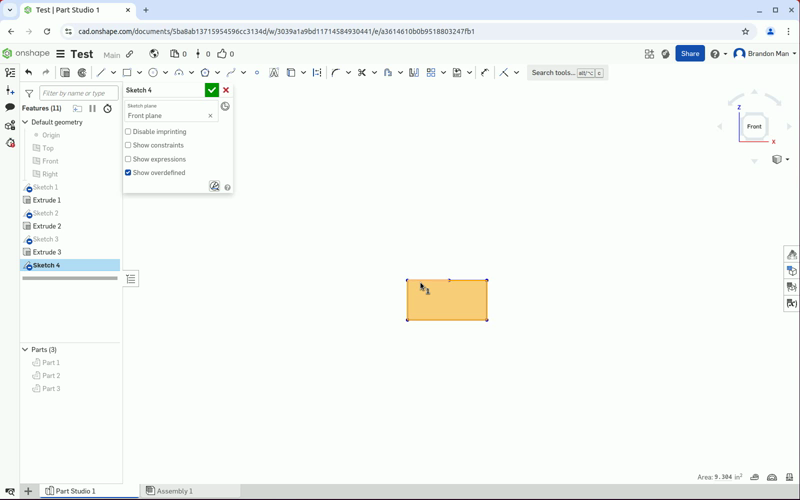
scroll(-6)
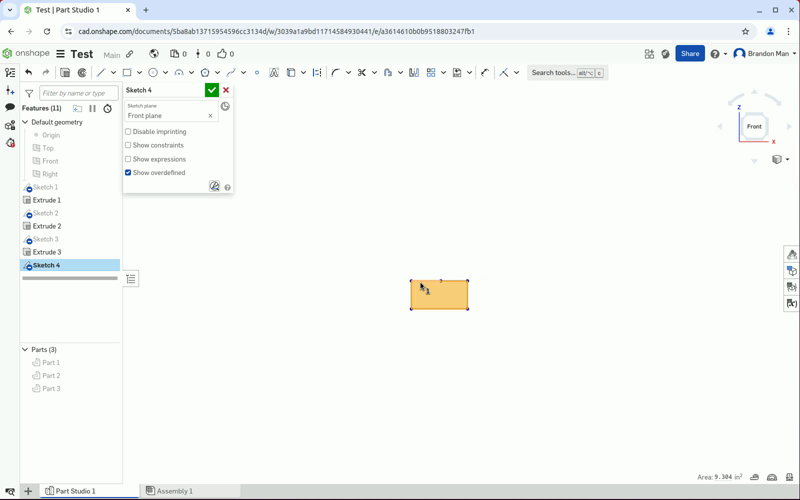
scroll(-6)
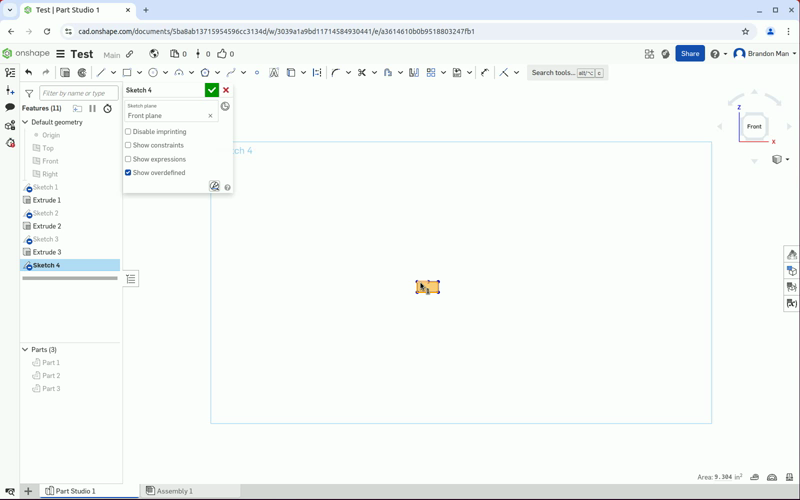
mouse_move(73, 352)
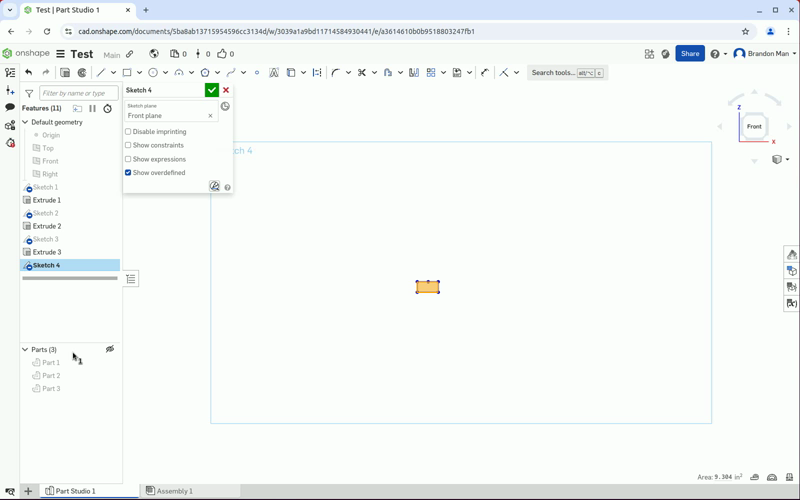
key(shift+y)
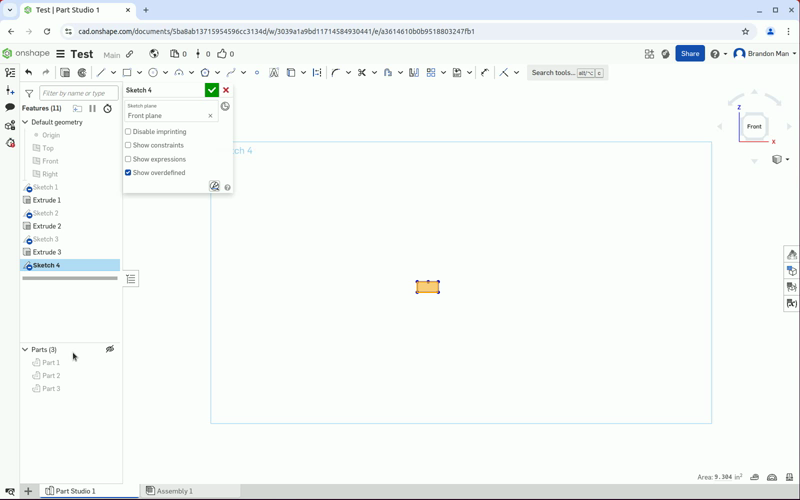
key(shift+e)
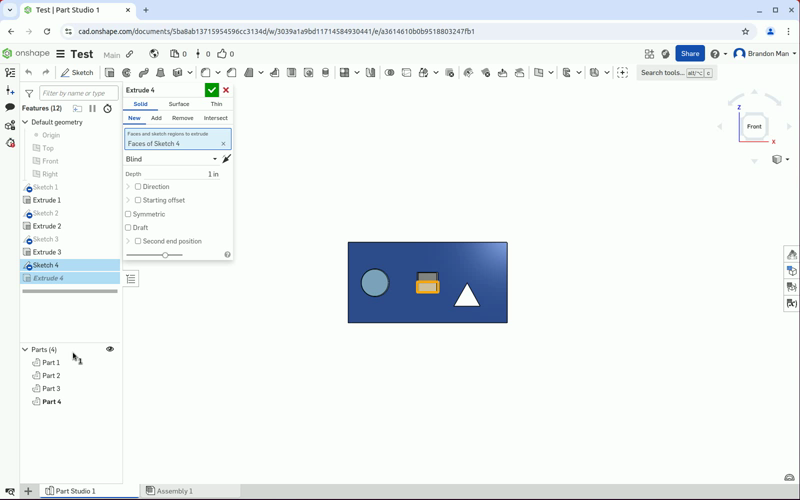
mouse_move(143, 106)
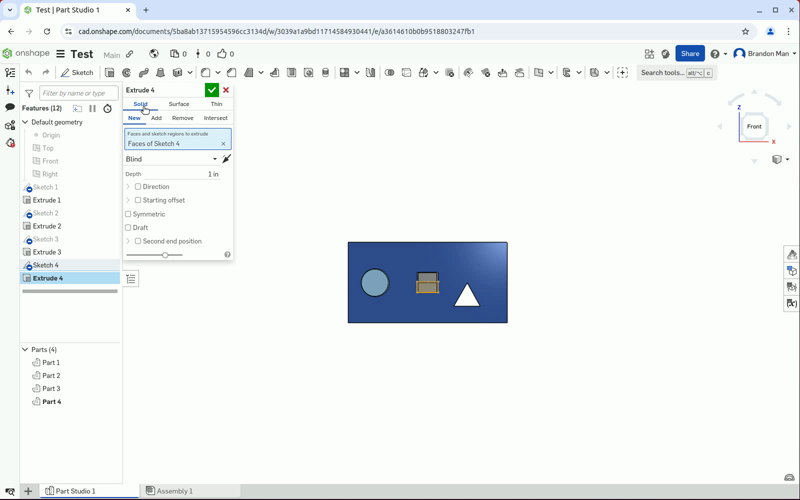
click(143, 106)
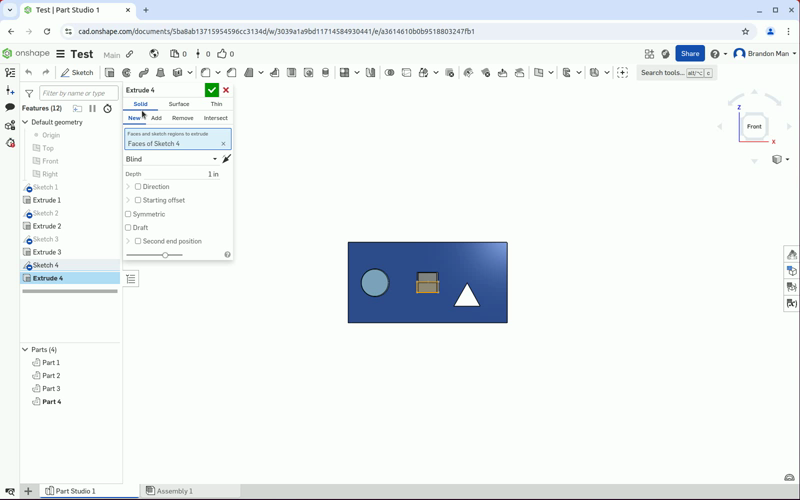
mouse_move(137, 120)
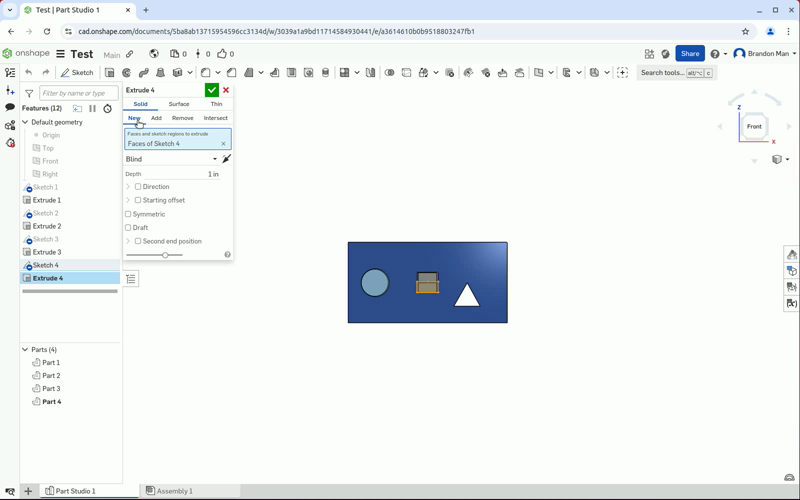
click(137, 120)
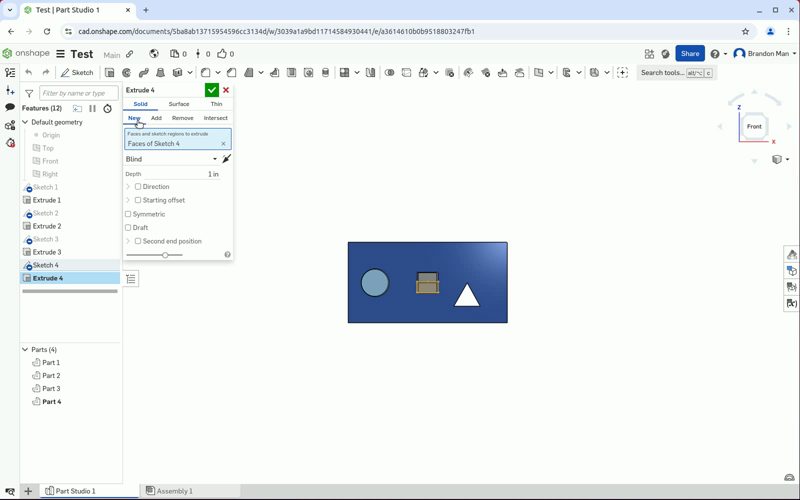
key(tab, 4)
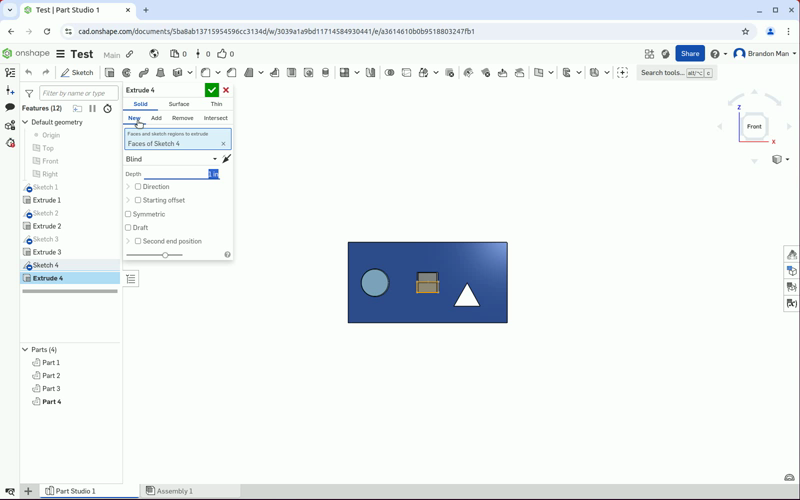
text(4.333)
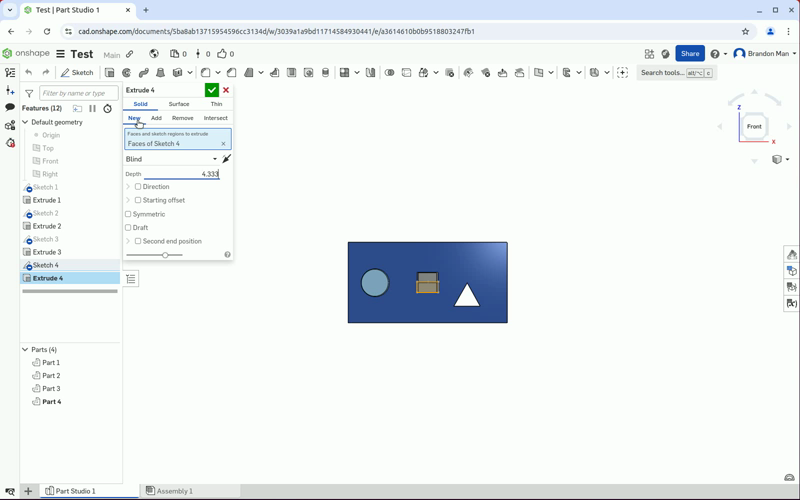
key(enter)
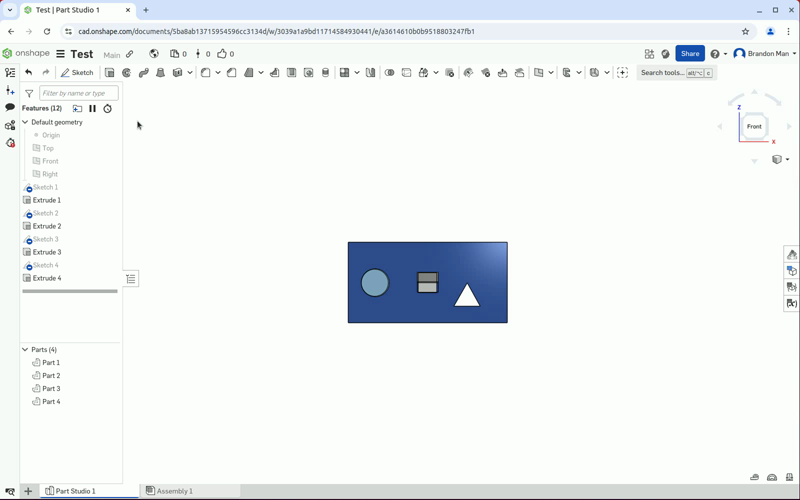
key(shift+h)
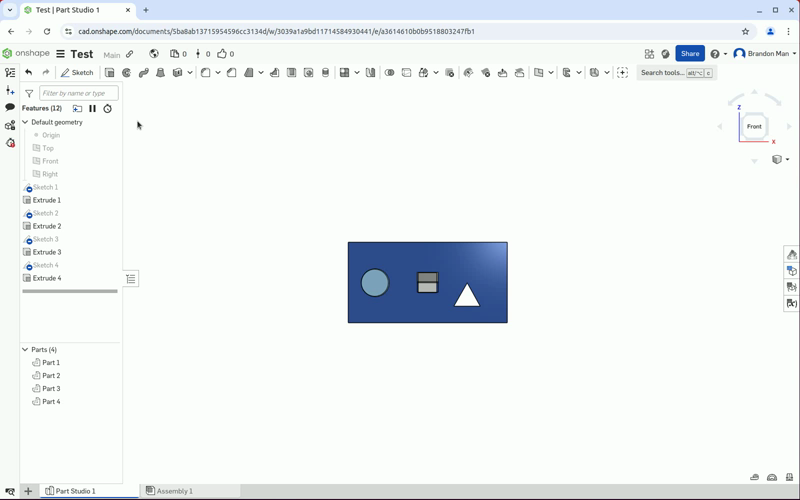
key(shift+h)
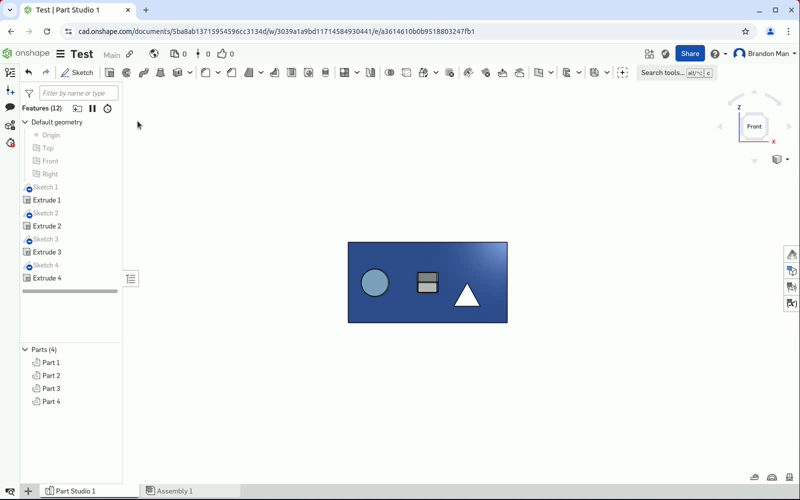
mouse_move(73, 189)
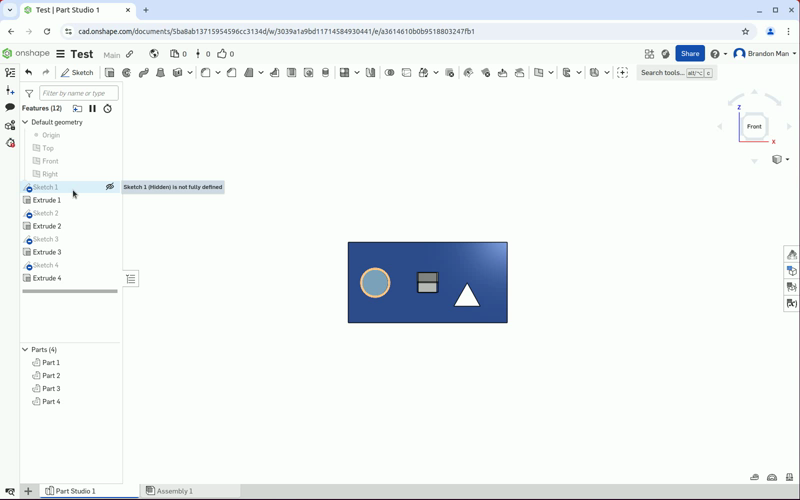
click(73, 189)
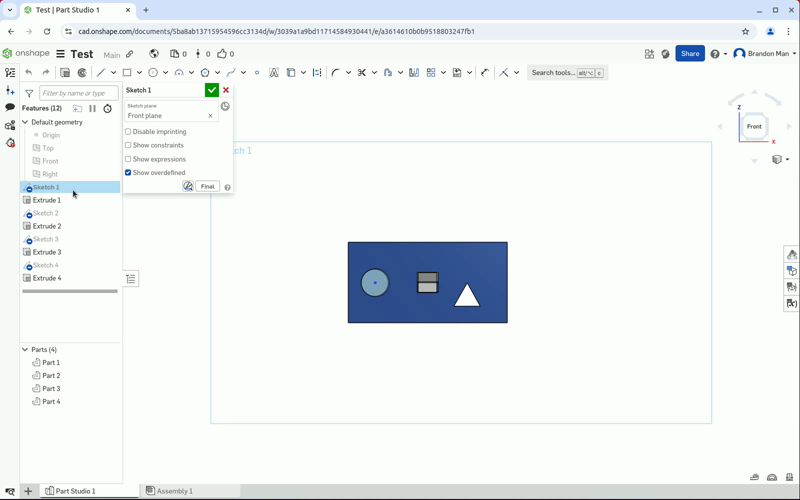
mouse_move(229, 92)
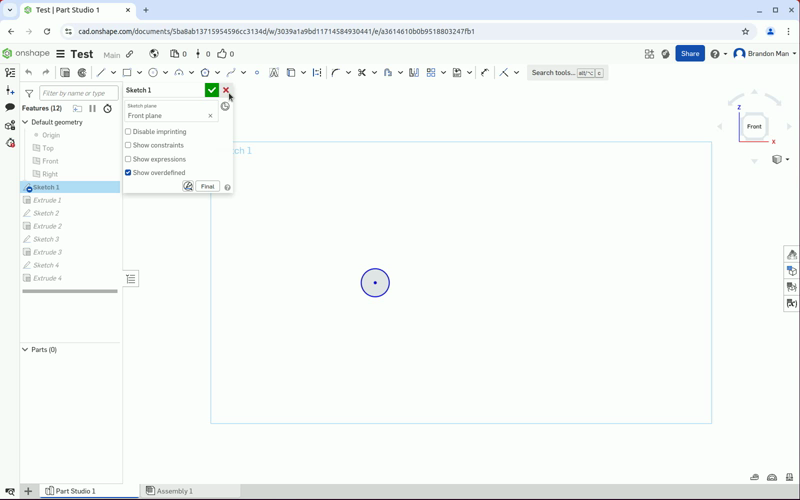
click(229, 92)
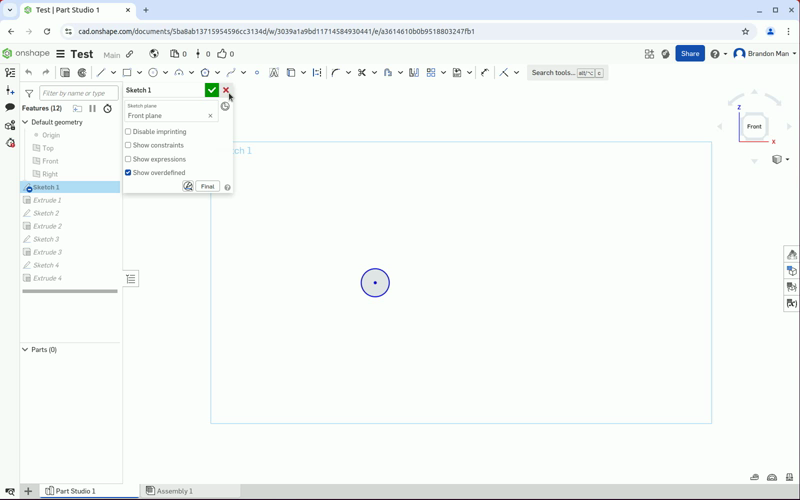
key(shift+s)
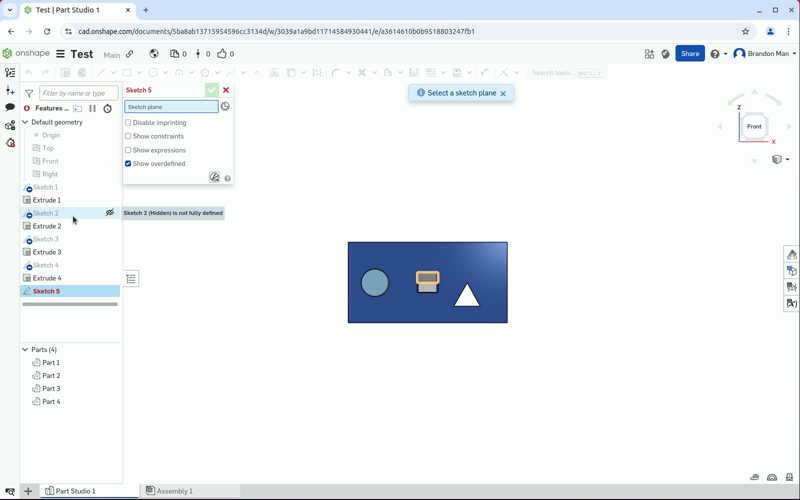
scroll(3)
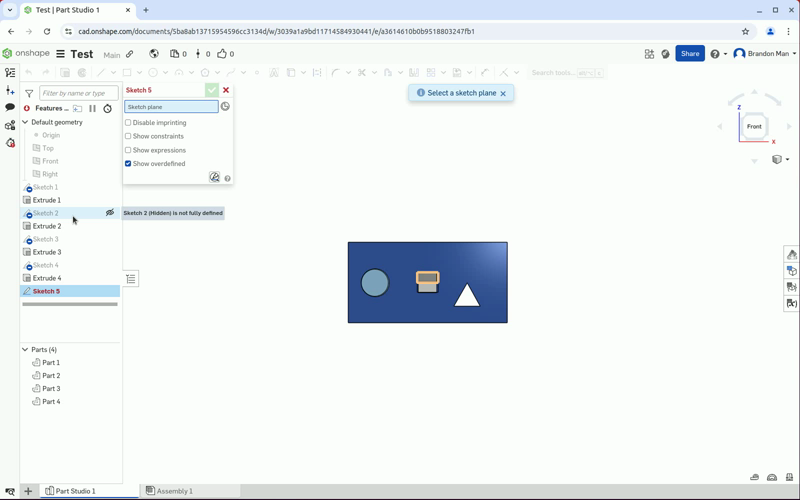
mouse_move(73, 163)
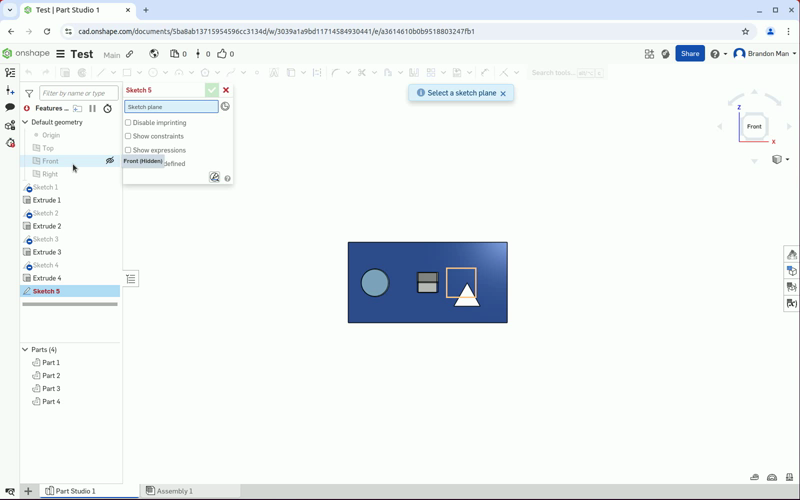
click(73, 163)
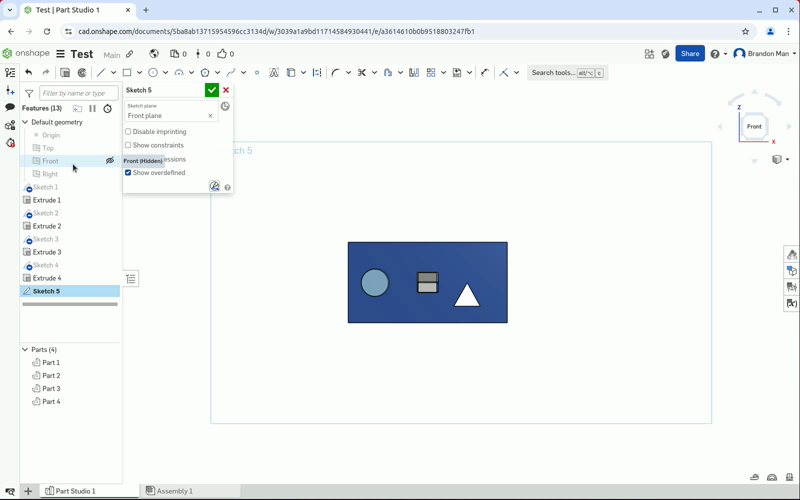
mouse_move(73, 352)
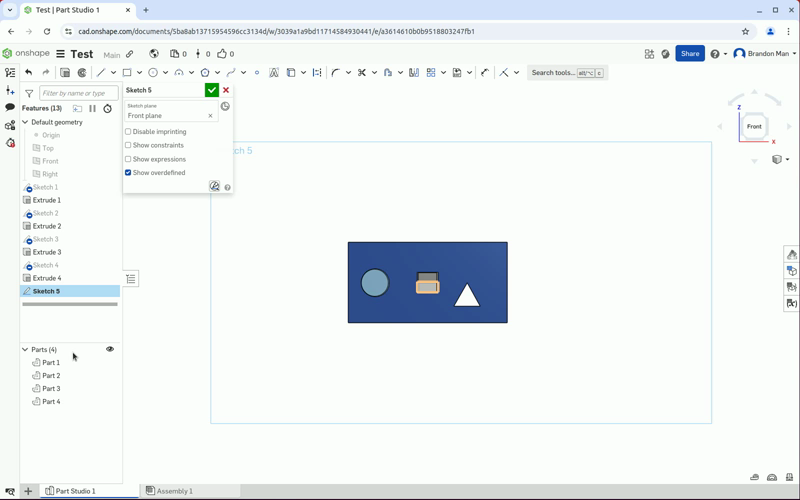
key(y)
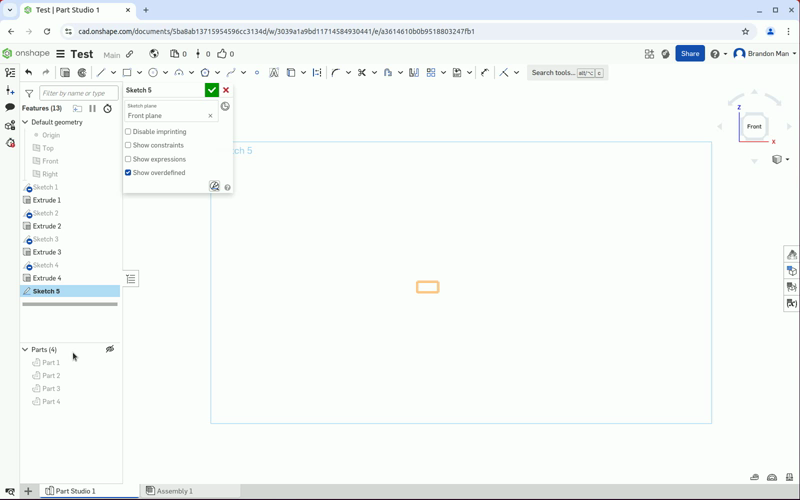
key(c)
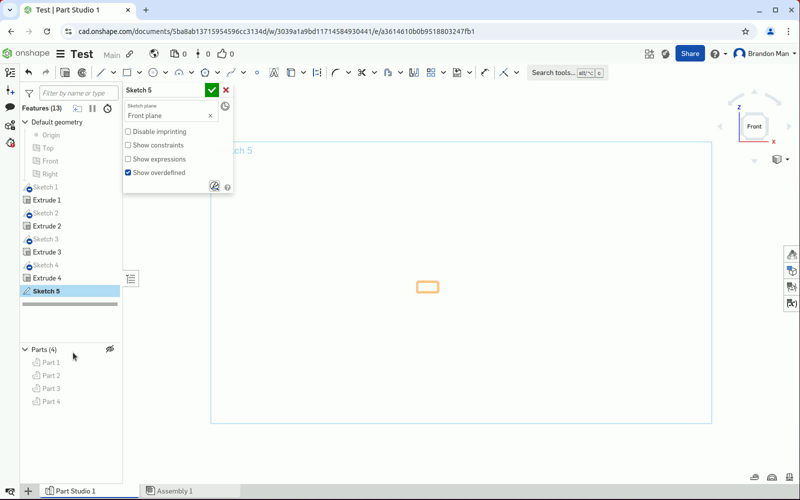
key_down(shift)
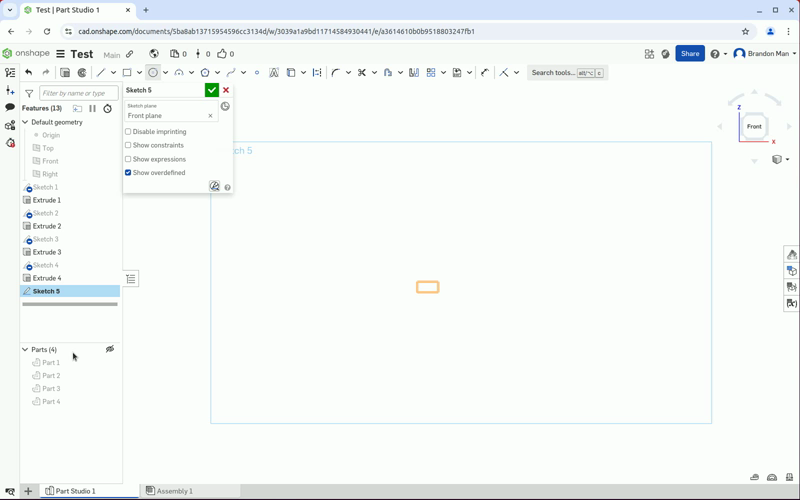
mouse_move(375, 282)
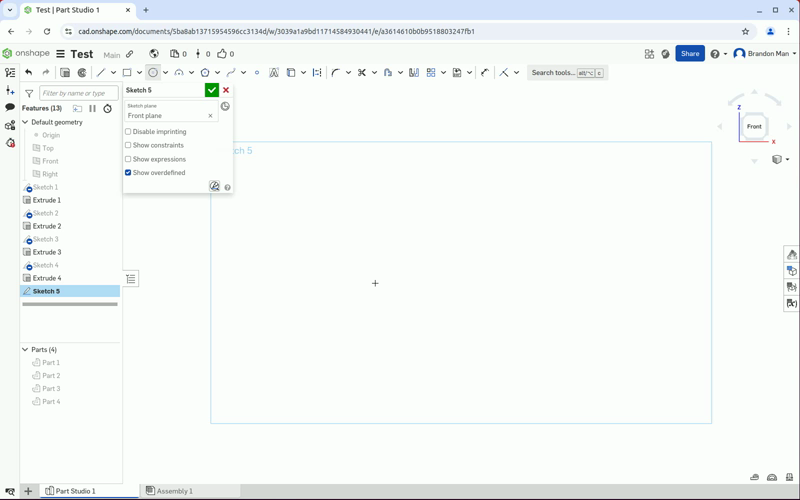
click(375, 282)
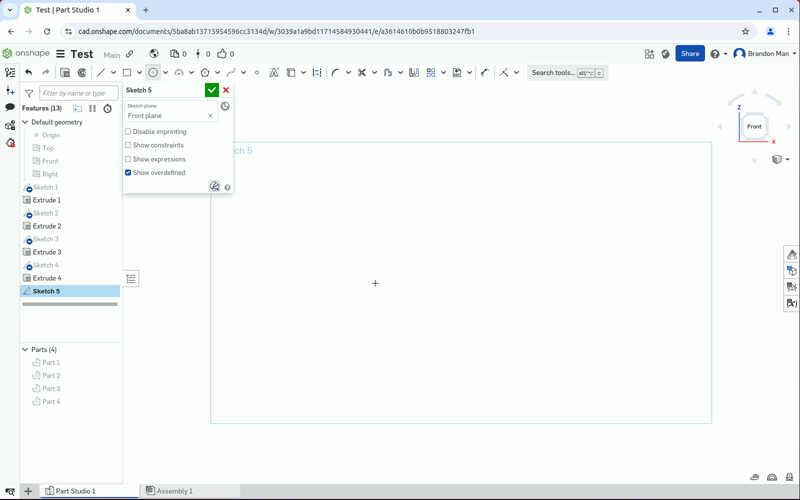
key_up(shift)
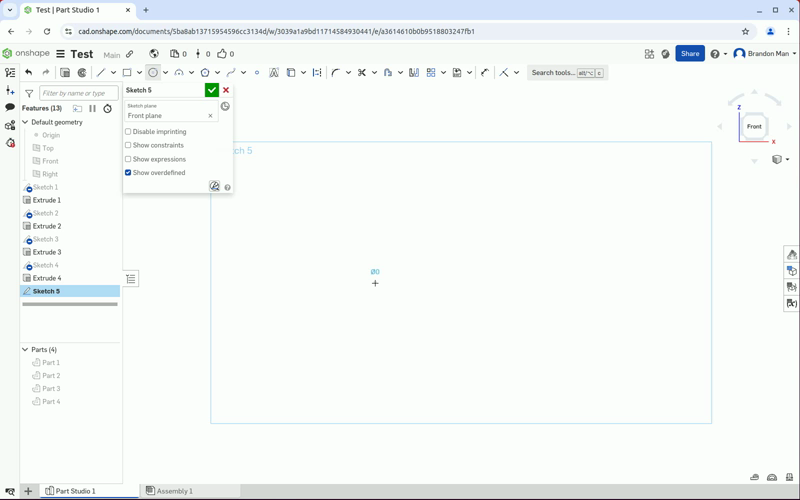
mouse_move(389, 282)
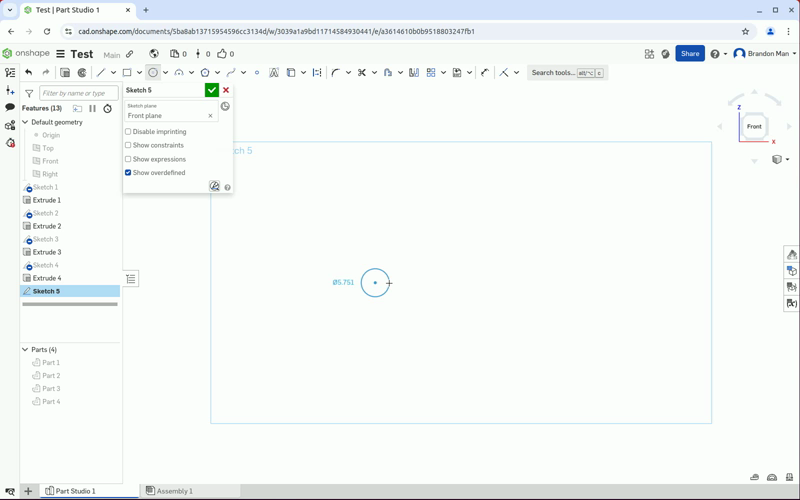
click(389, 282)
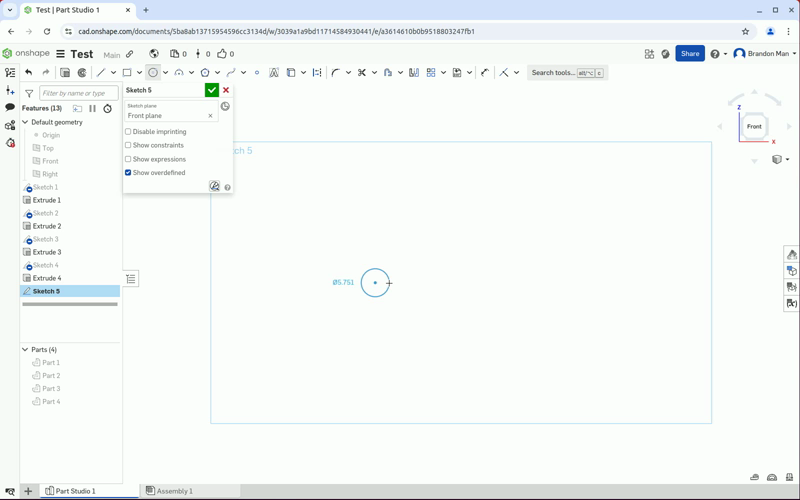
key(esc)
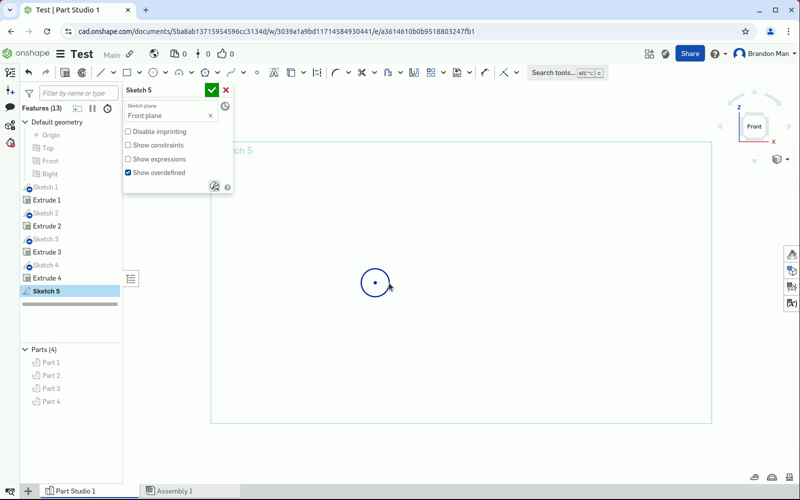
mouse_move(380, 290)
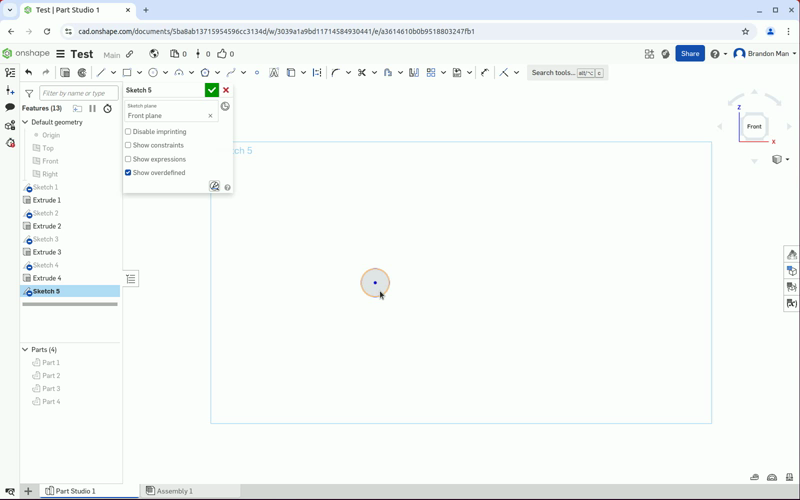
scroll(6)
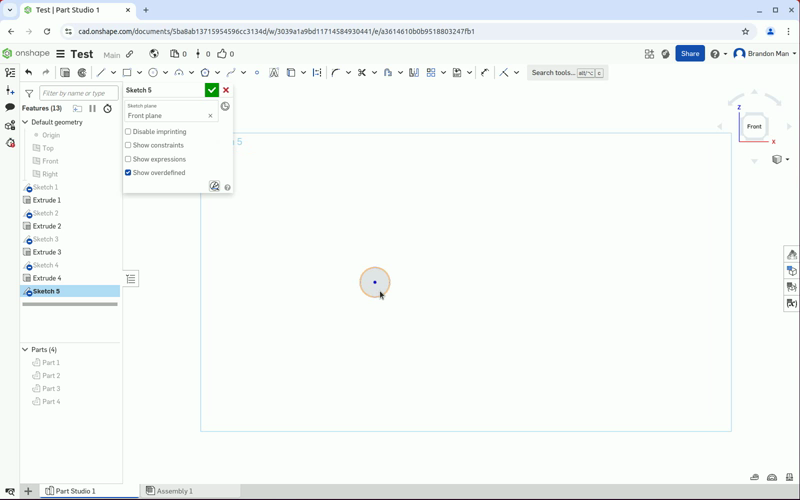
scroll(6)
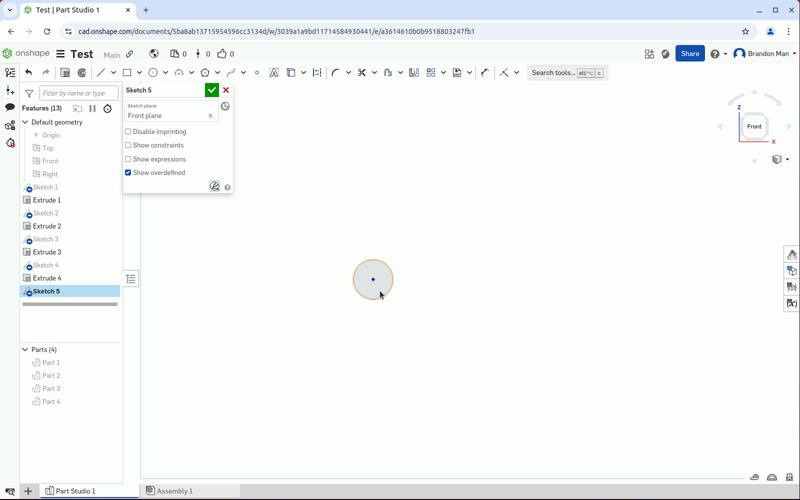
scroll(6)
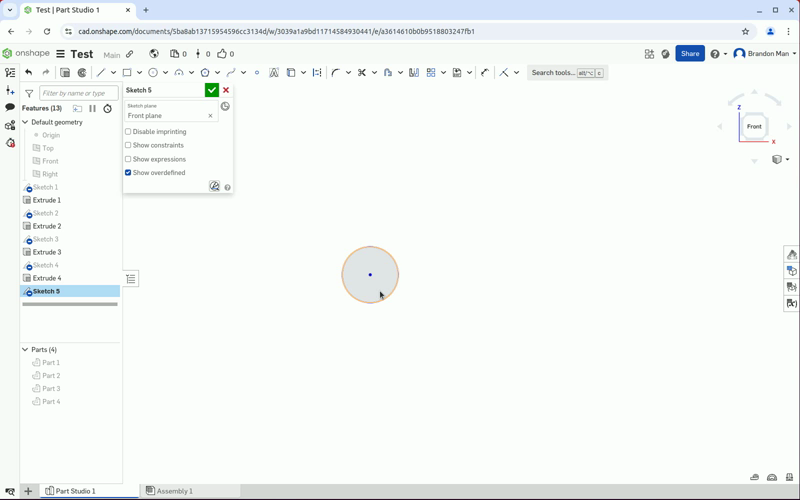
scroll(6)
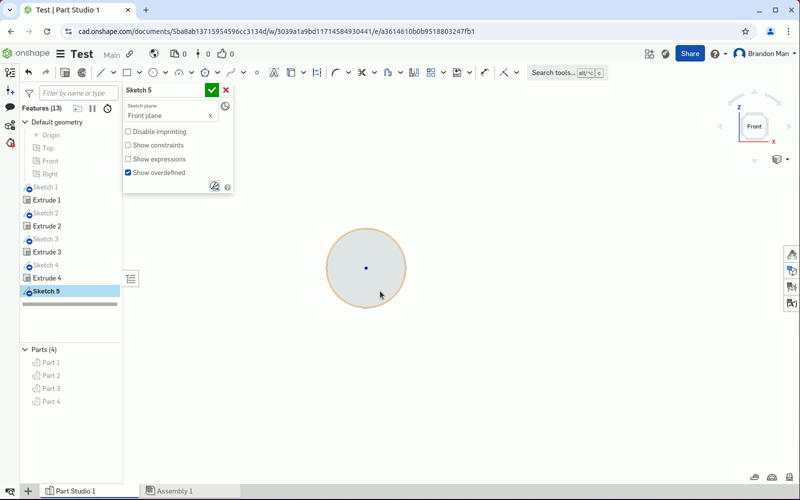
scroll(6)
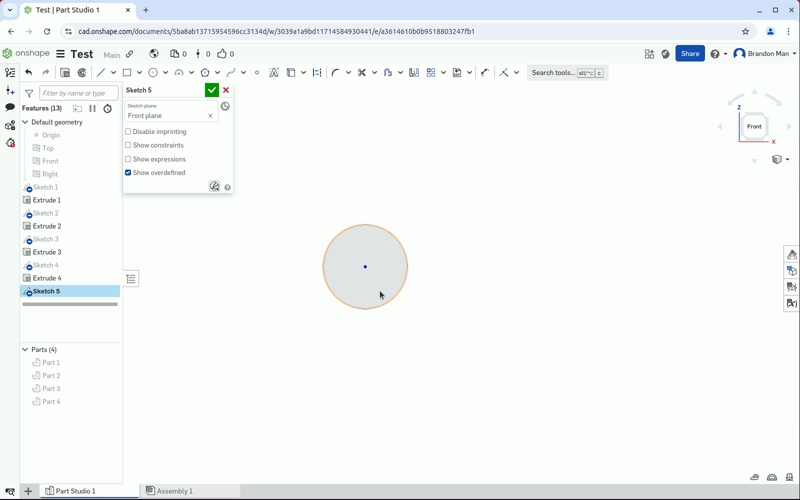
scroll(6)
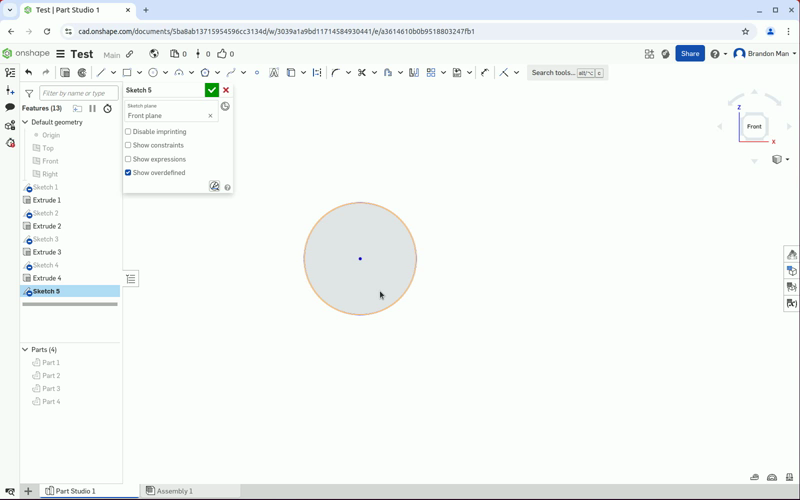
scroll(6)
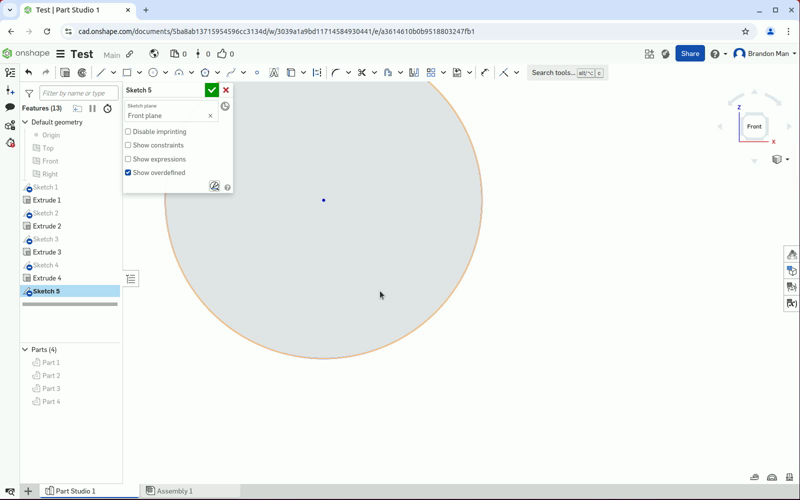
click(380, 290)
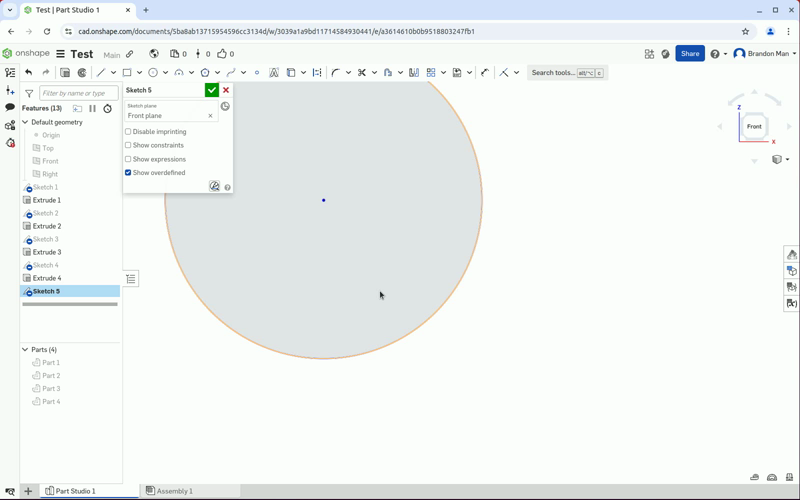
scroll(-6)
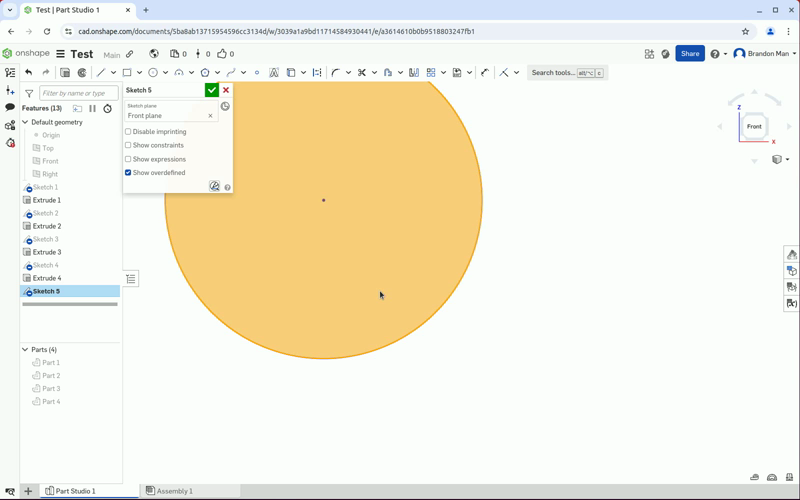
scroll(-6)
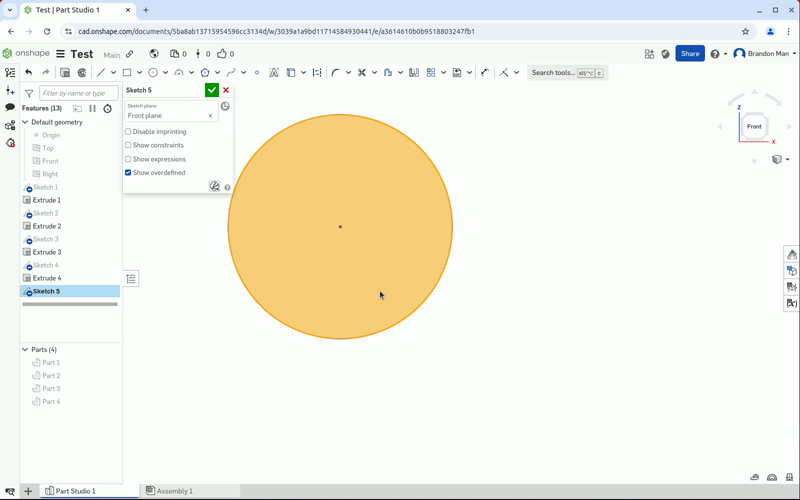
scroll(-6)
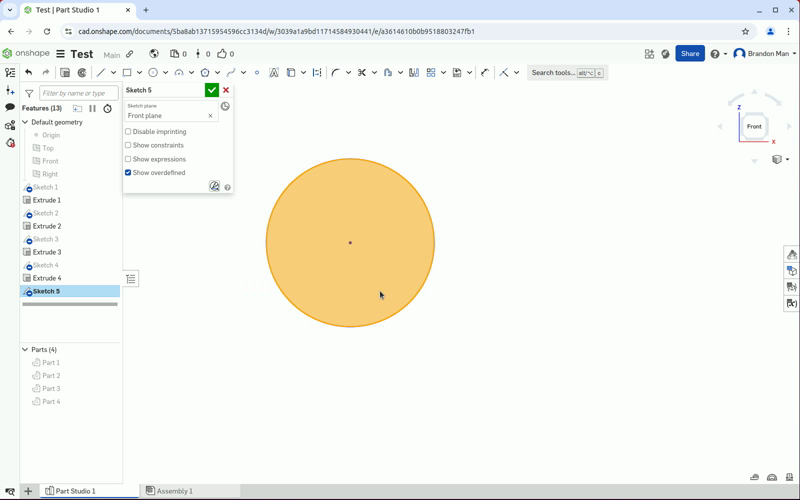
scroll(-6)
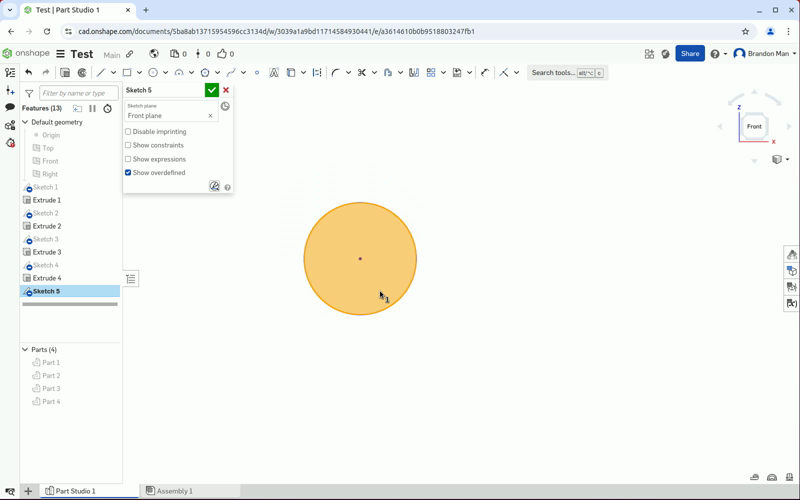
scroll(-6)
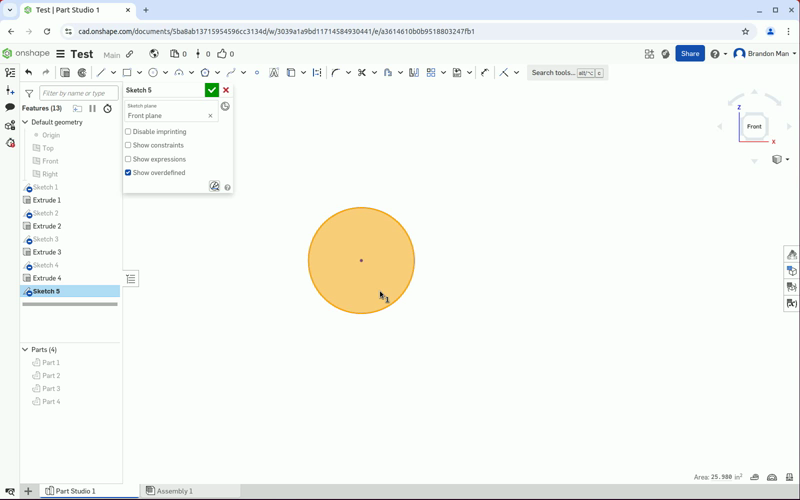
scroll(-6)
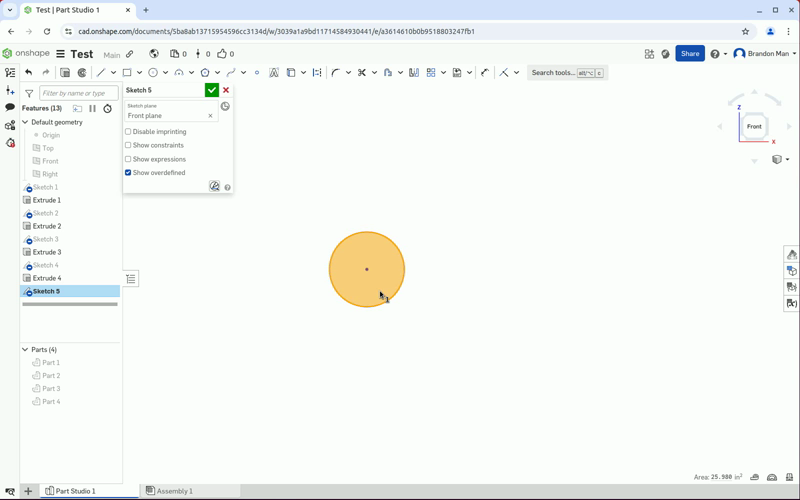
scroll(-6)
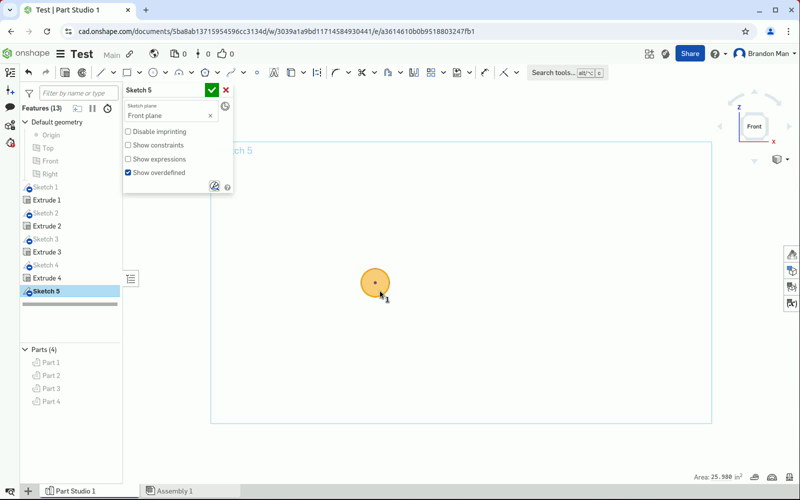
mouse_move(73, 352)
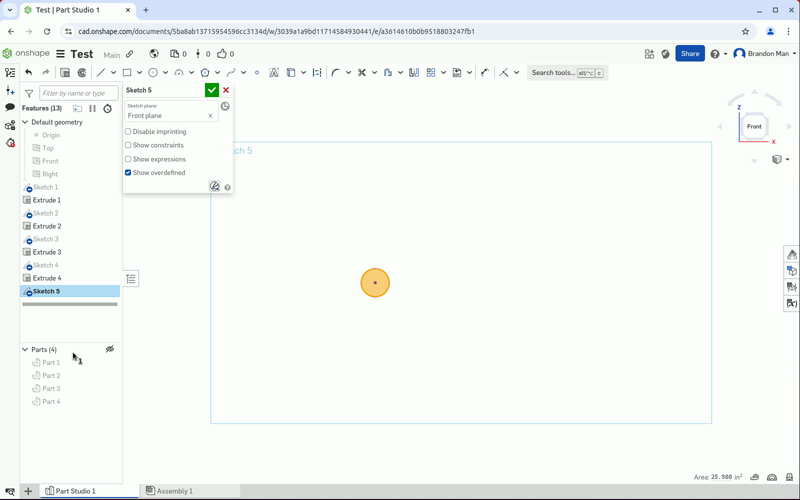
key(shift+y)
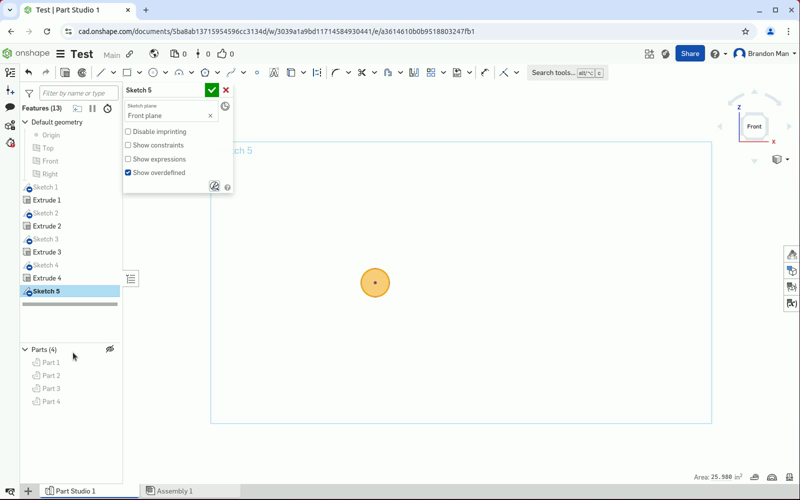
key(shift+e)
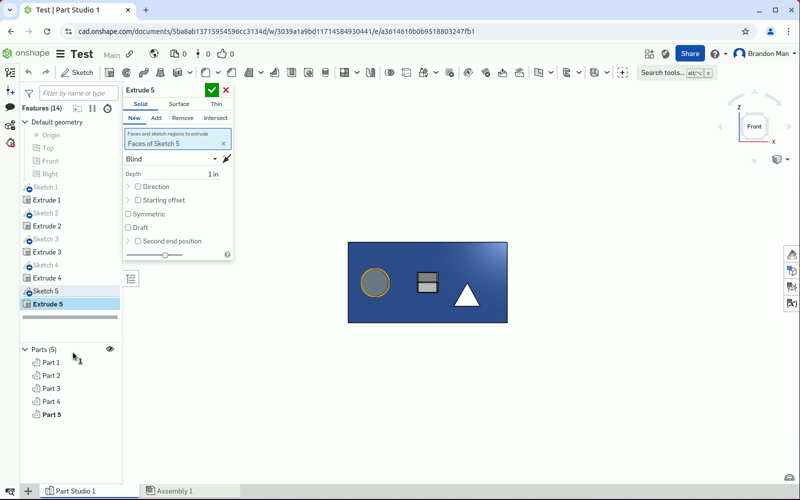
mouse_move(143, 106)
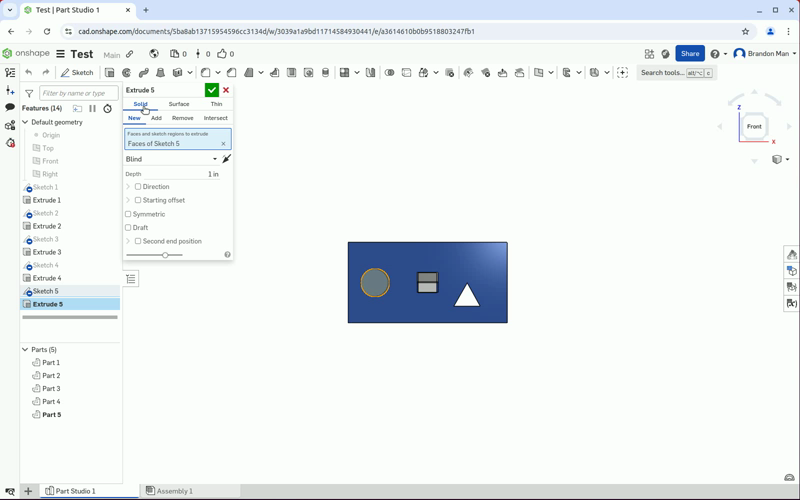
click(143, 106)
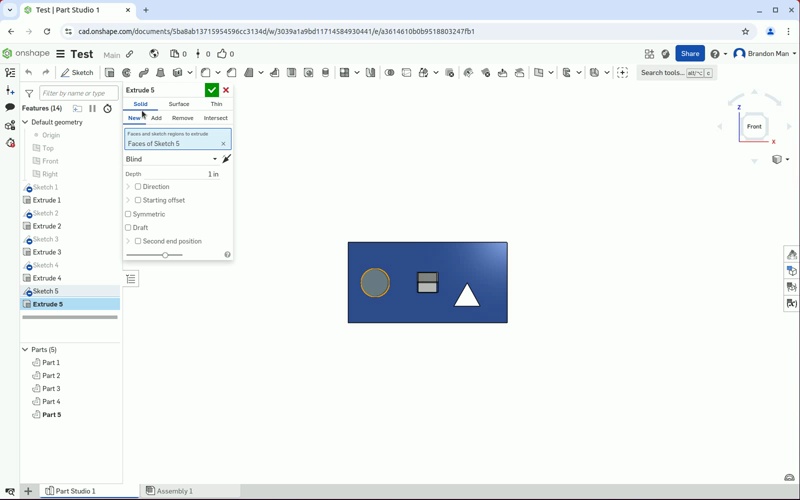
mouse_move(137, 120)
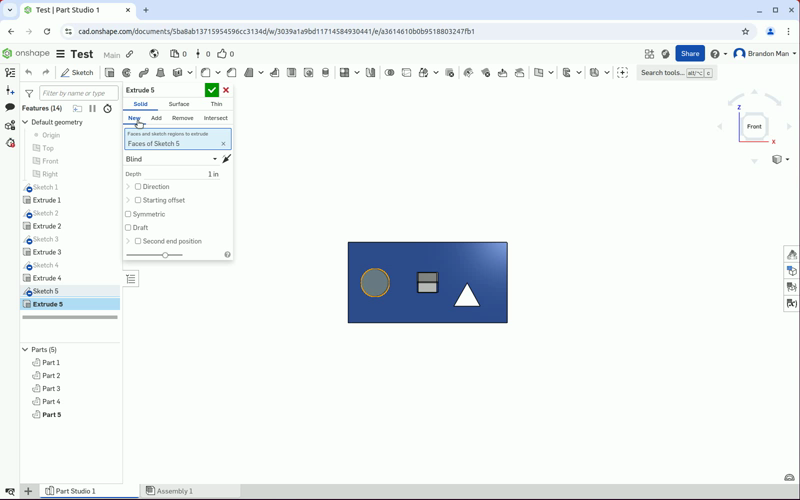
click(137, 120)
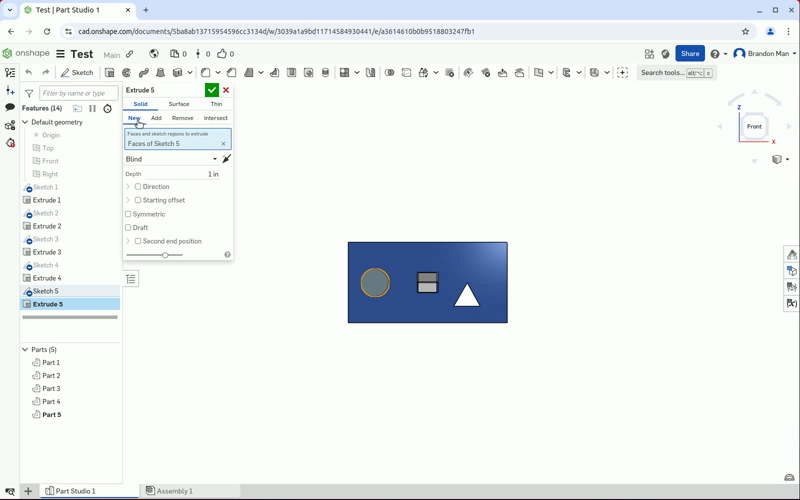
key(tab, 4)
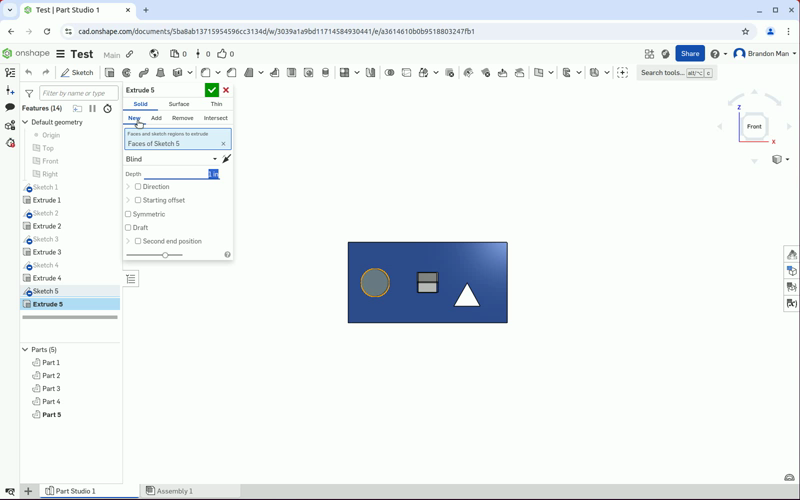
text(-6.74)
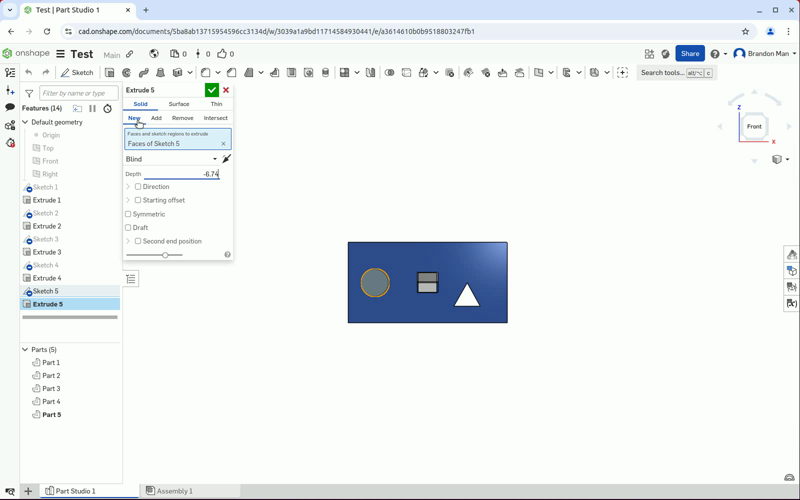
key(enter)
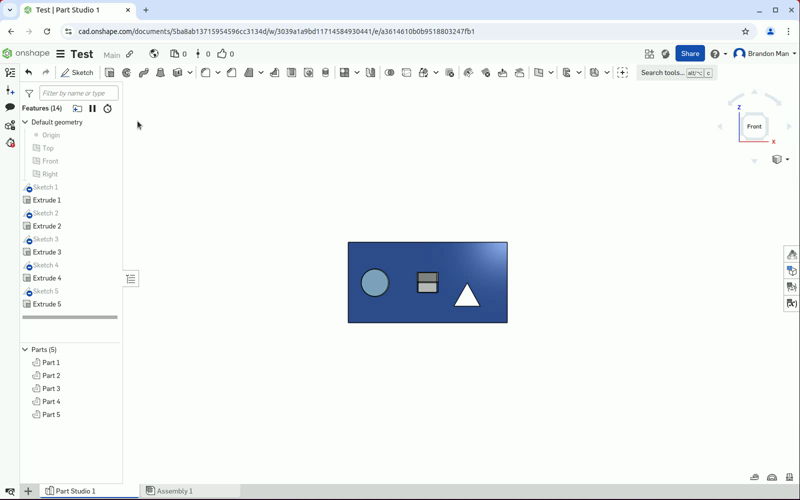
key(shift+h)
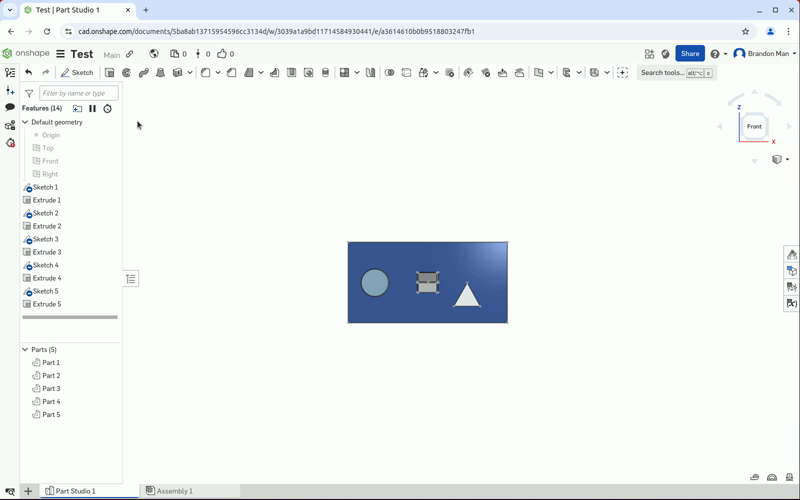
key(shift+h)
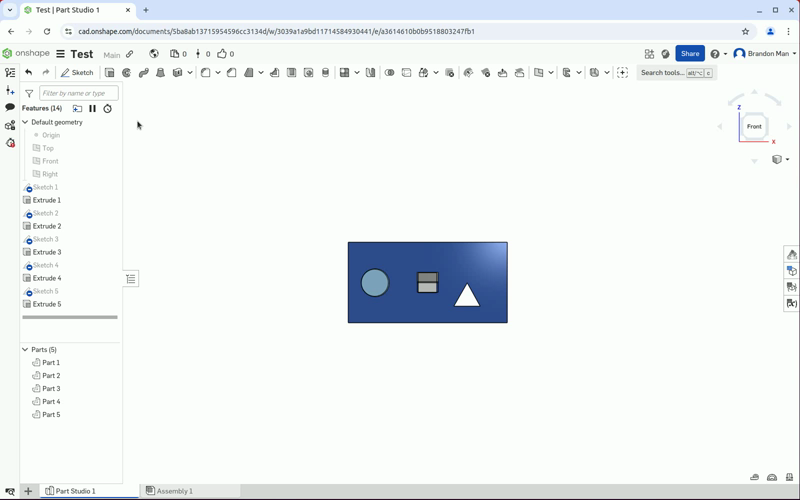
mouse_move(73, 189)
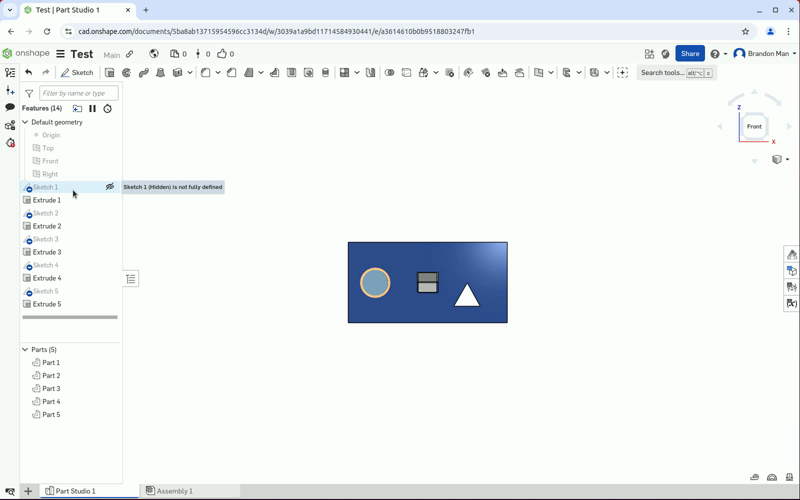
click(73, 189)
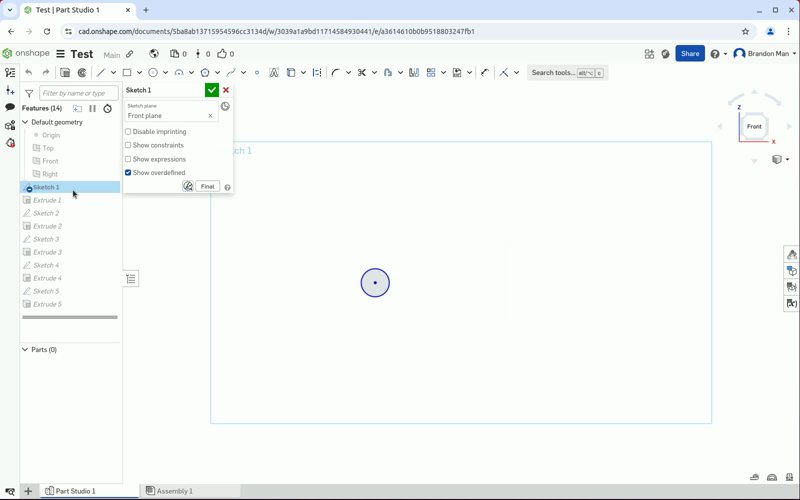
mouse_move(229, 92)
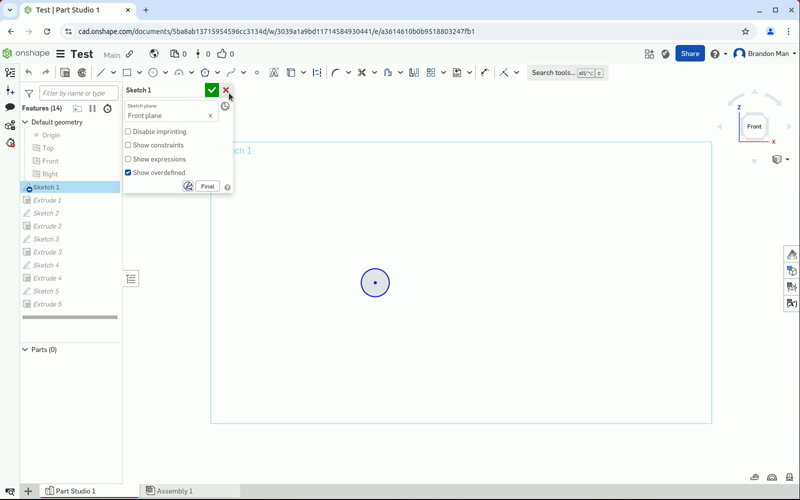
click(229, 92)
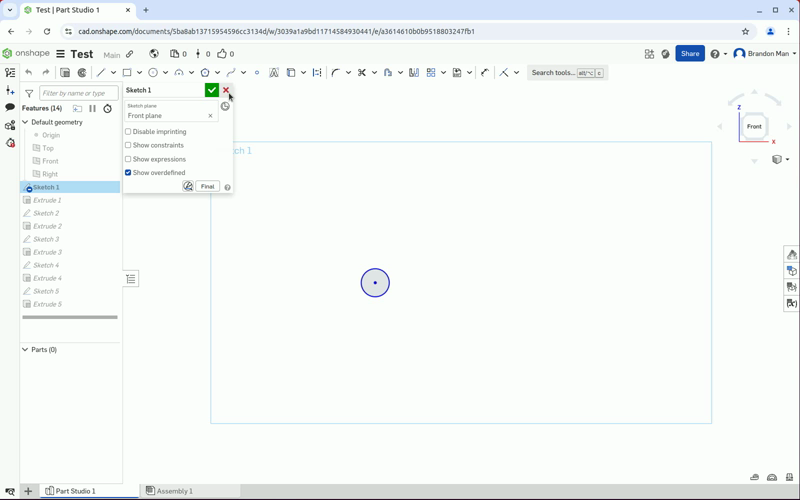
key(shift+s)
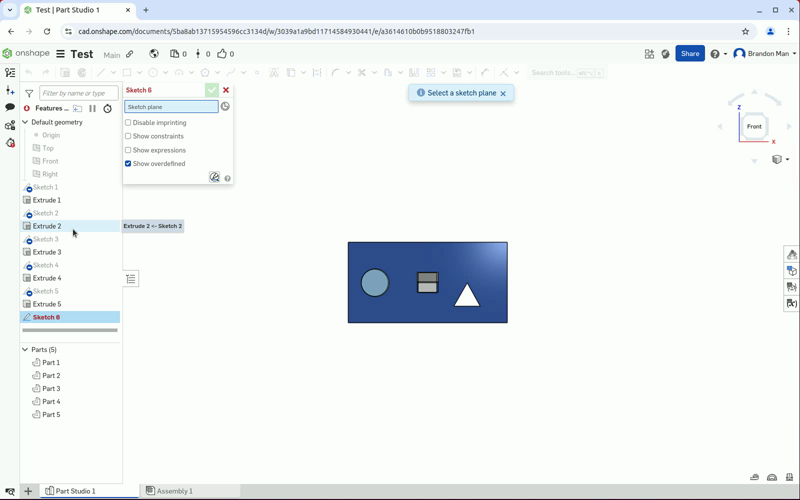
scroll(3)
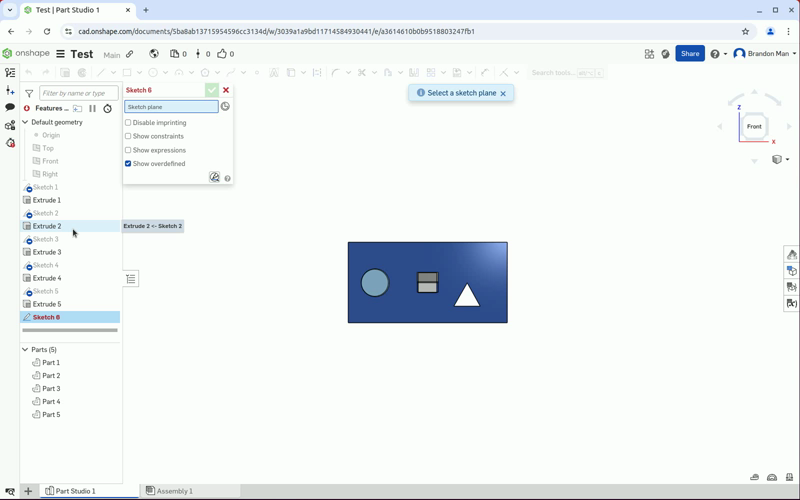
mouse_move(73, 163)
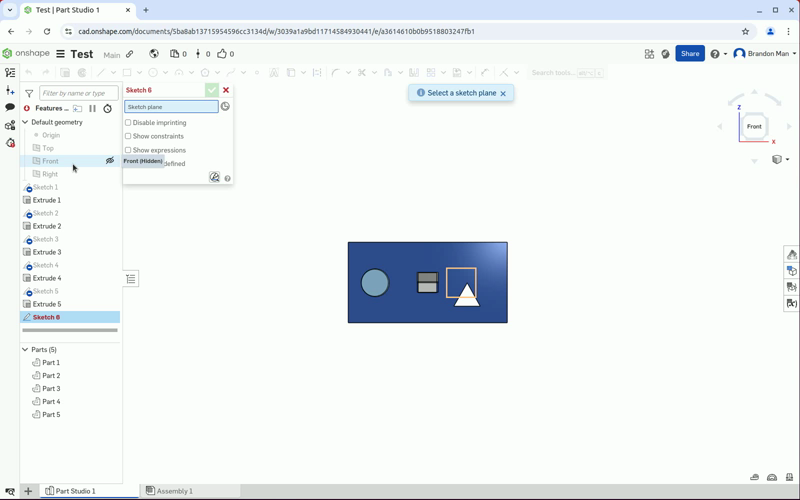
click(73, 163)
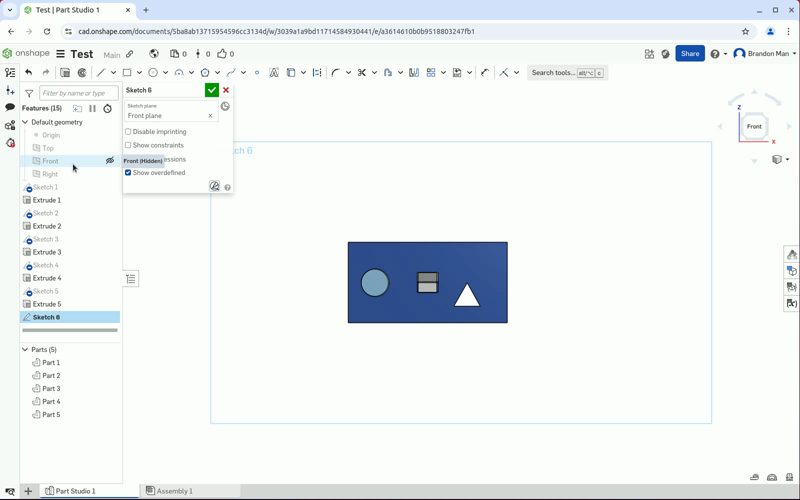
mouse_move(73, 352)
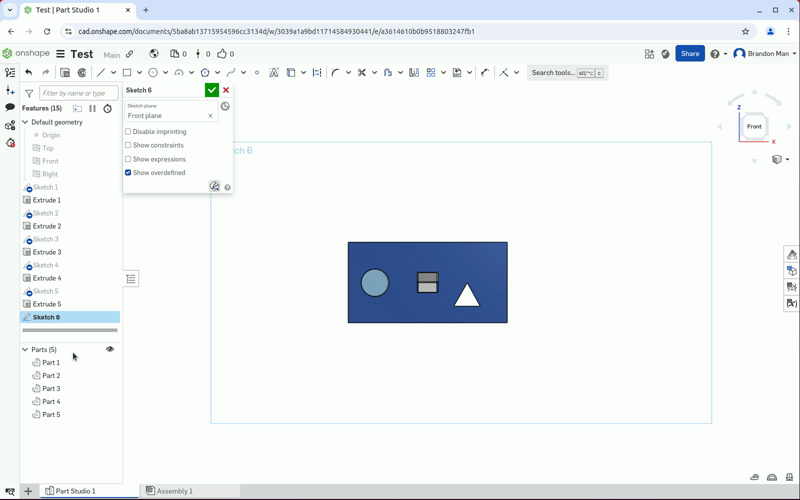
key(y)
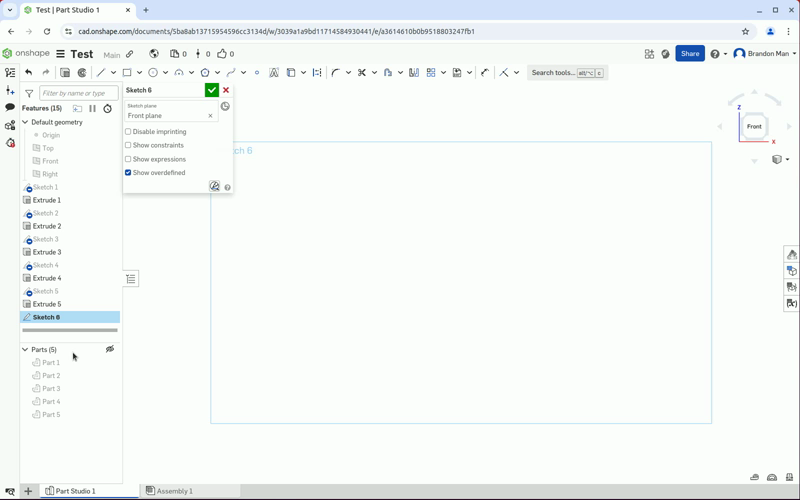
key(l)
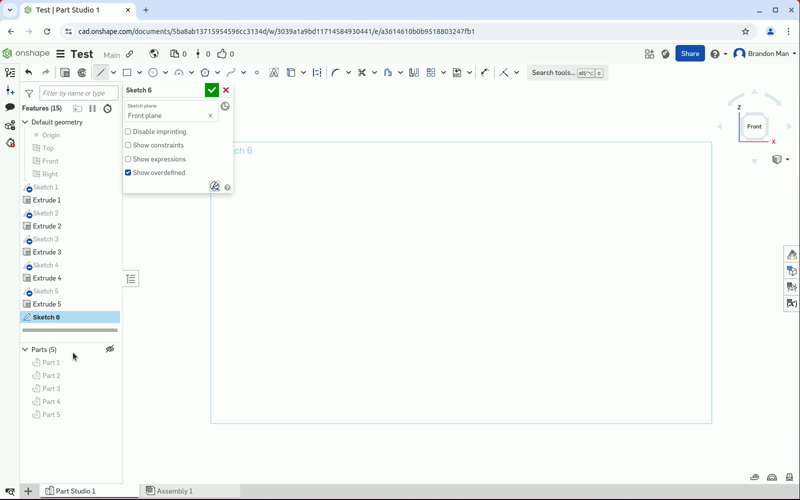
key_down(shift)
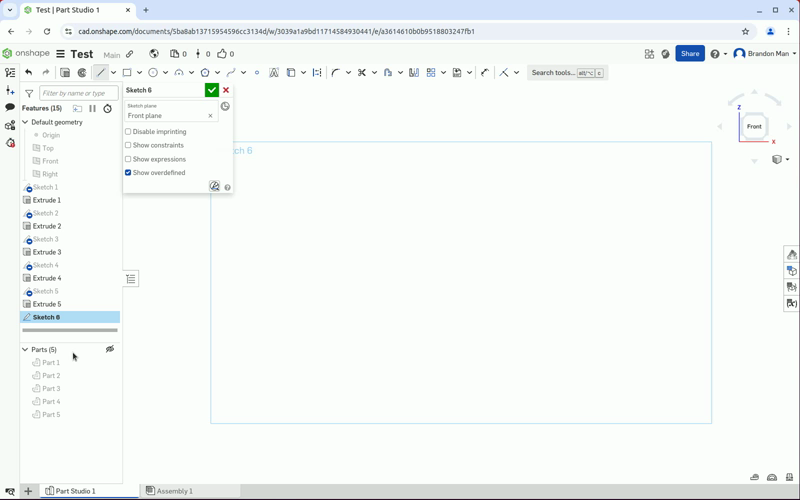
mouse_move(417, 282)
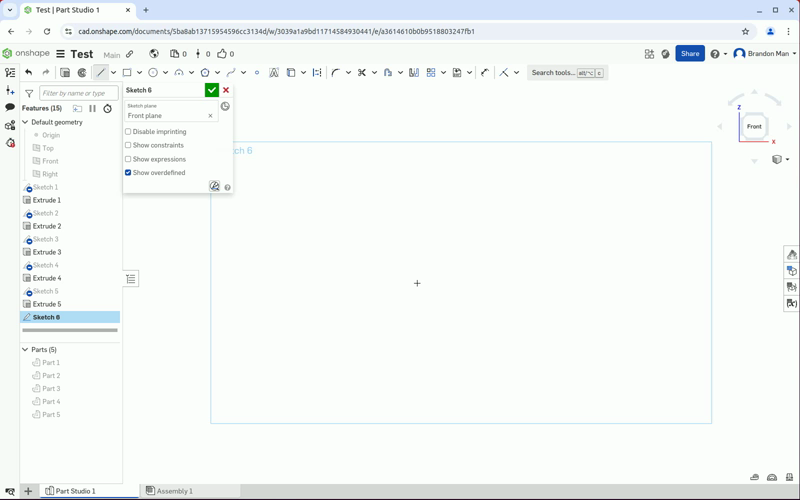
click(417, 282)
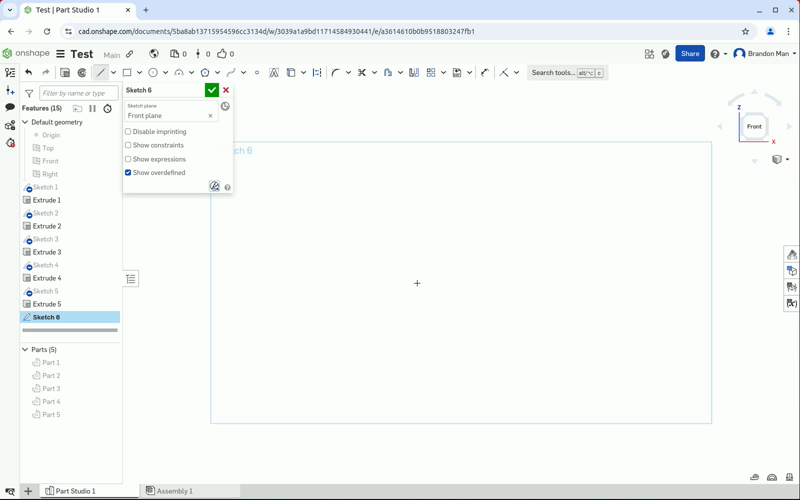
key_up(shift)
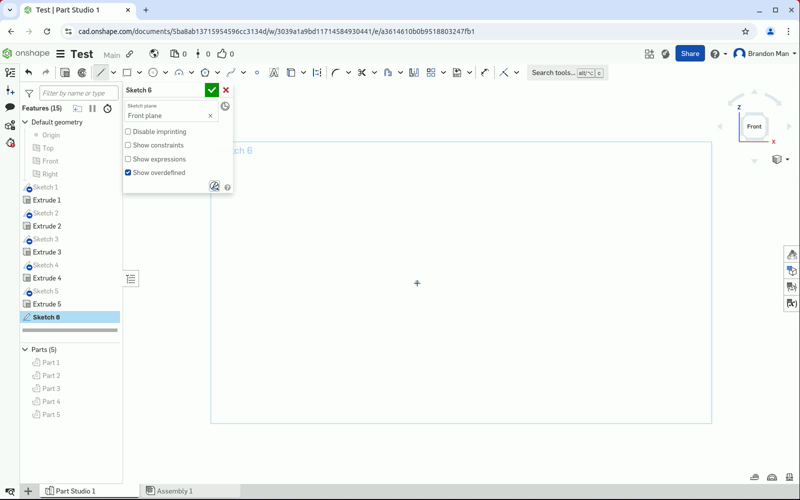
key_down(shift)
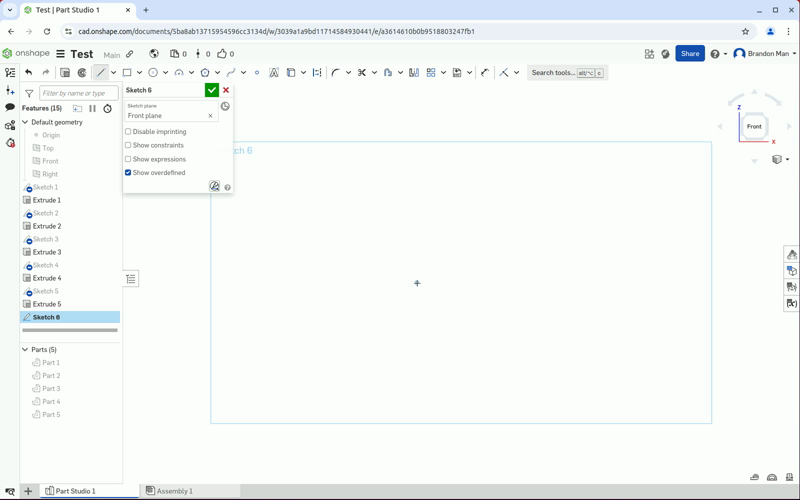
mouse_move(447, 282)
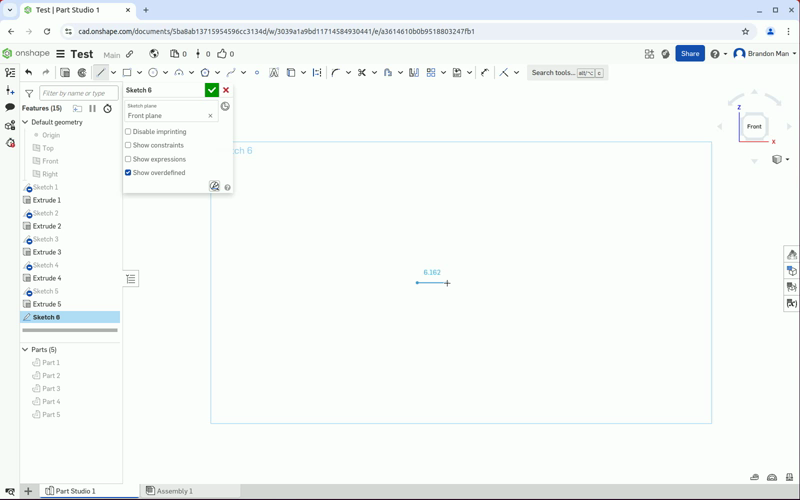
mouse_move(428, 282)
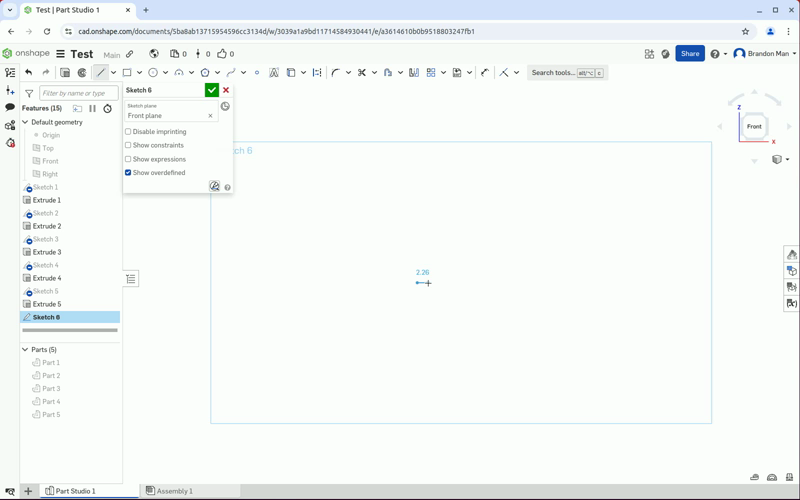
click(428, 282)
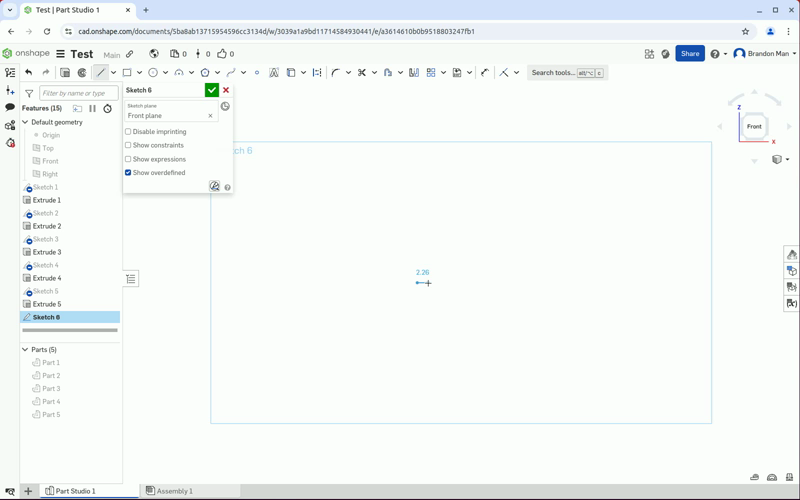
key_up(shift)
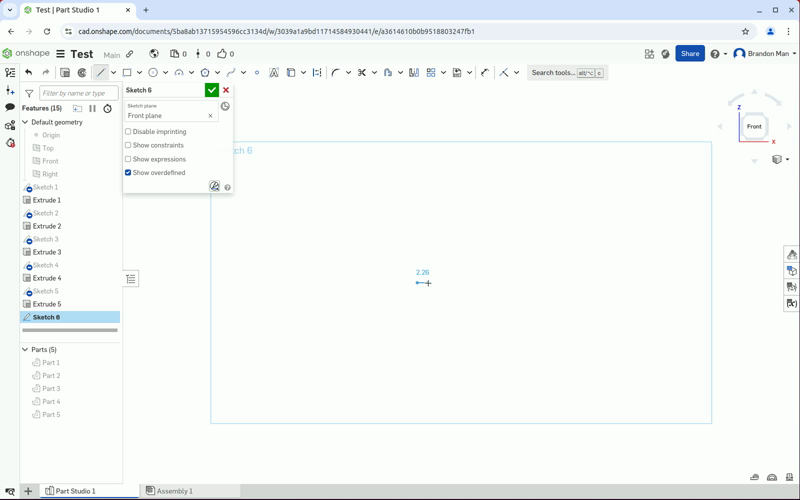
key_down(shift)
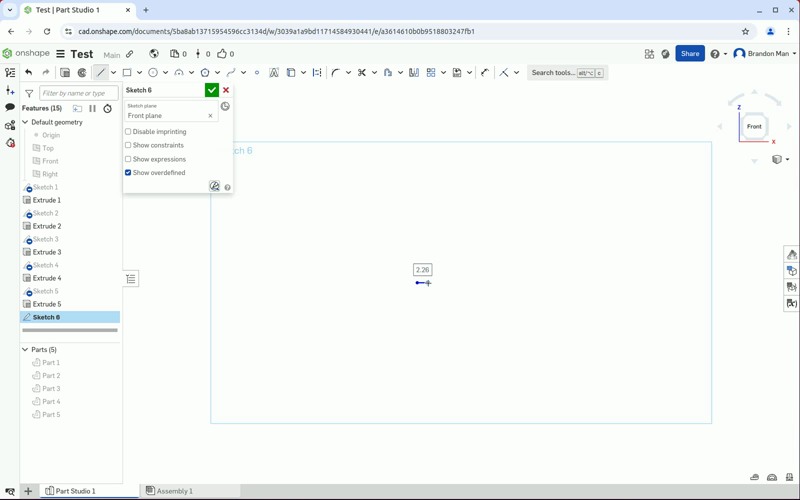
mouse_move(458, 282)
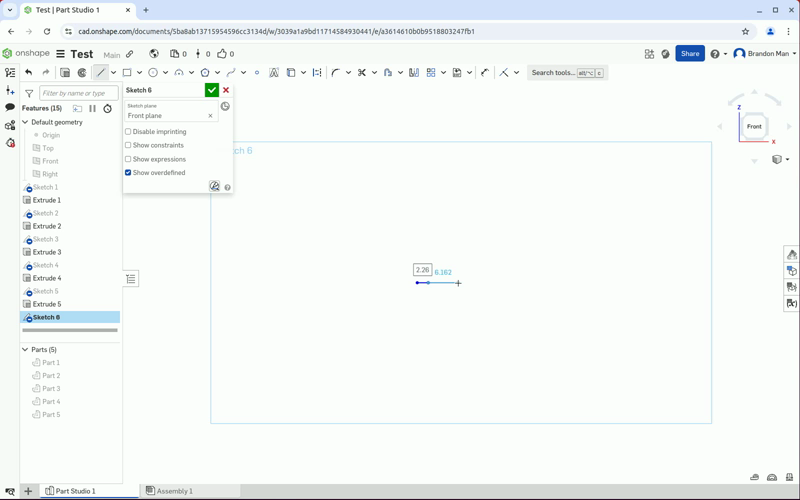
mouse_move(438, 282)
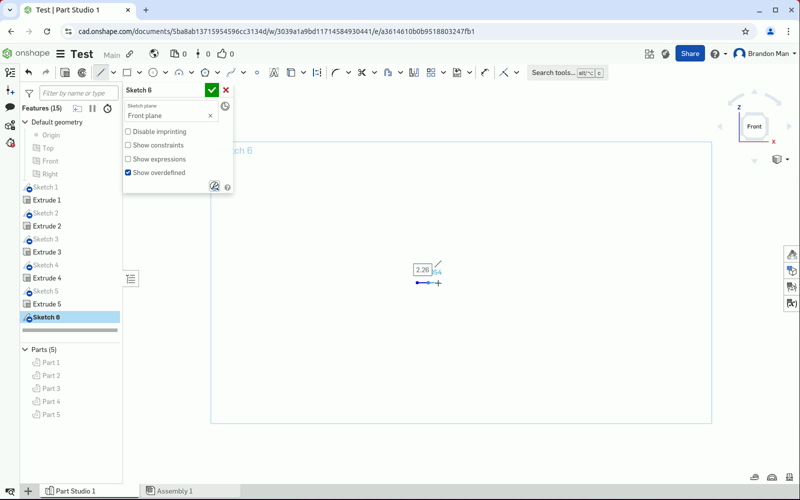
click(438, 282)
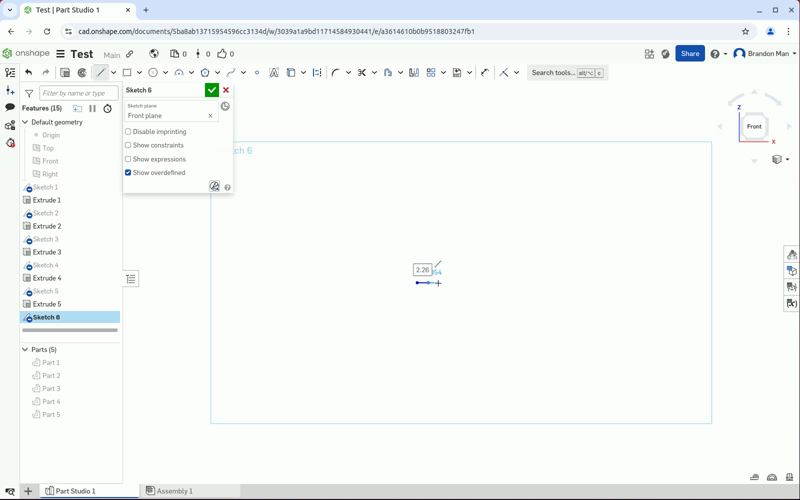
key_up(shift)
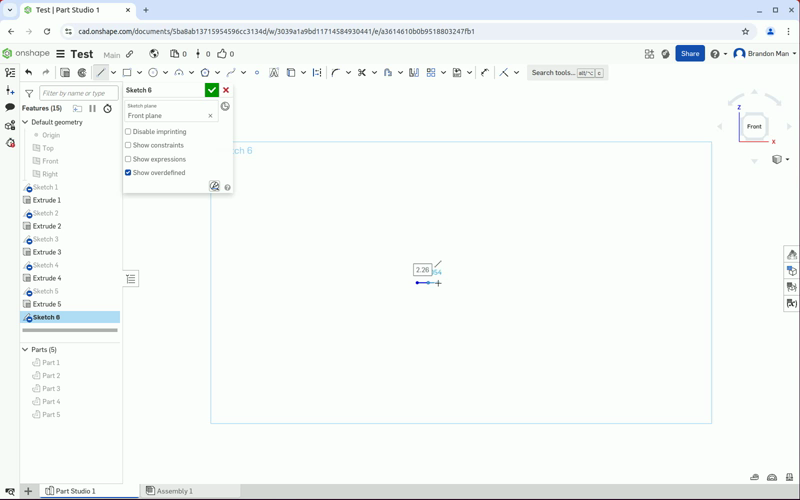
key_down(shift)
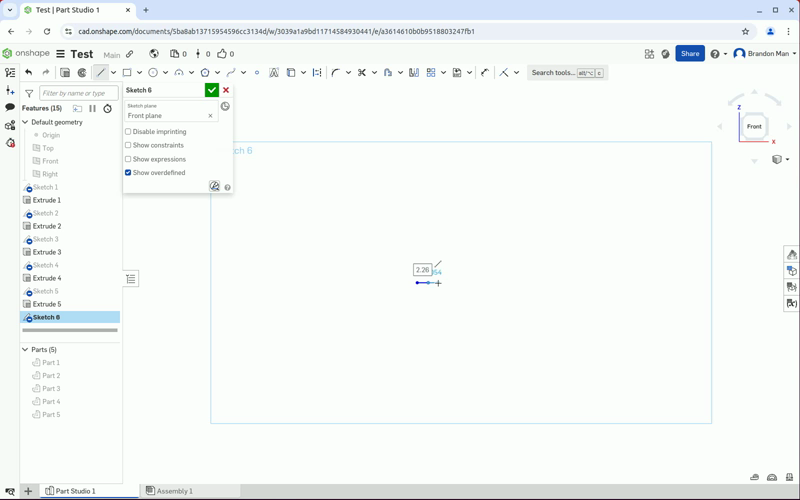
mouse_move(468, 282)
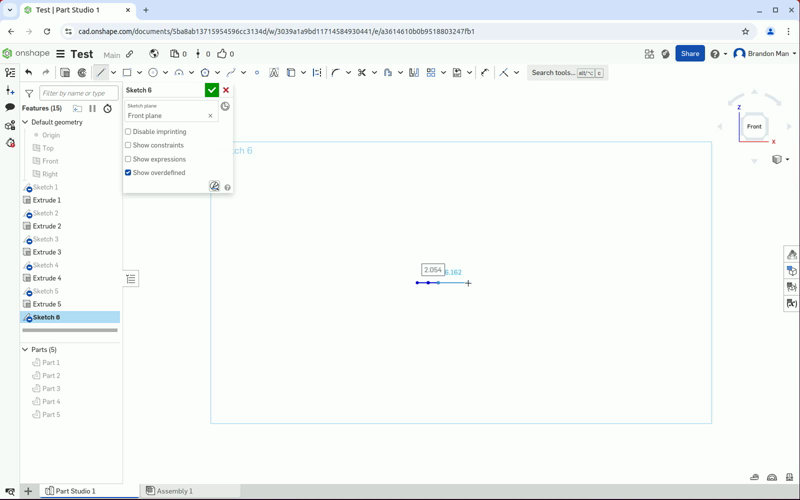
mouse_move(438, 272)
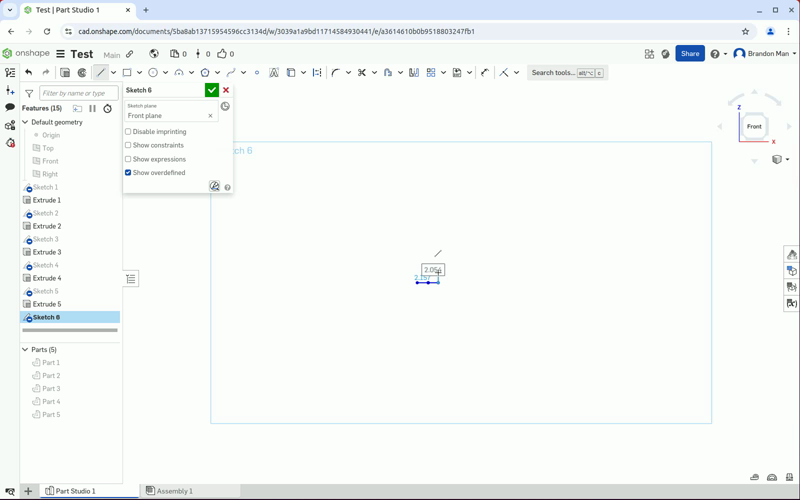
click(438, 272)
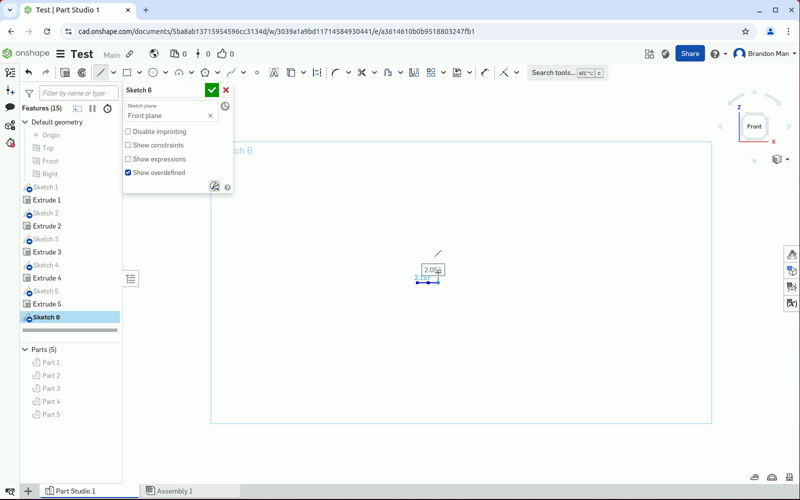
key_up(shift)
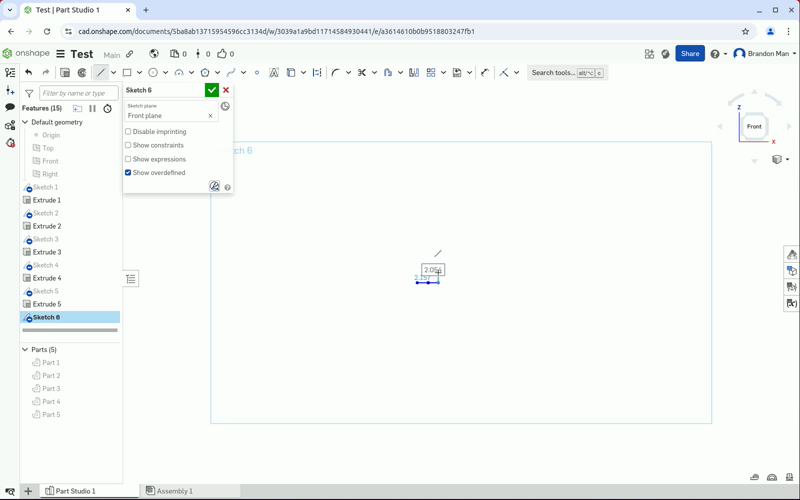
key_down(shift)
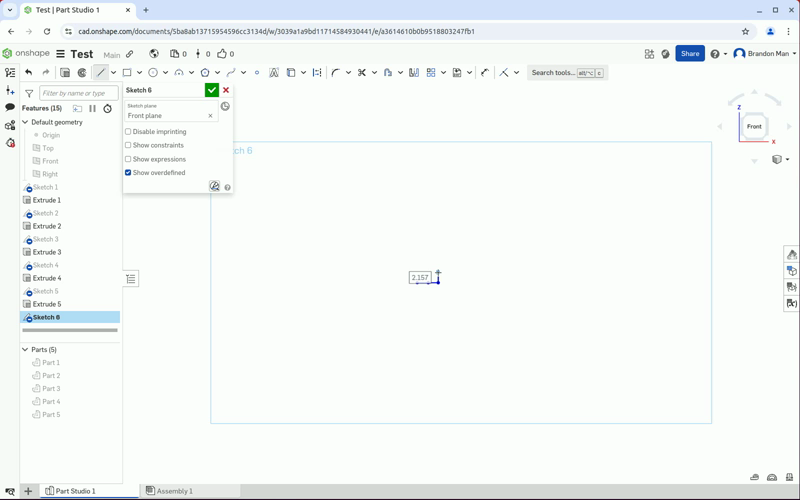
mouse_move(468, 272)
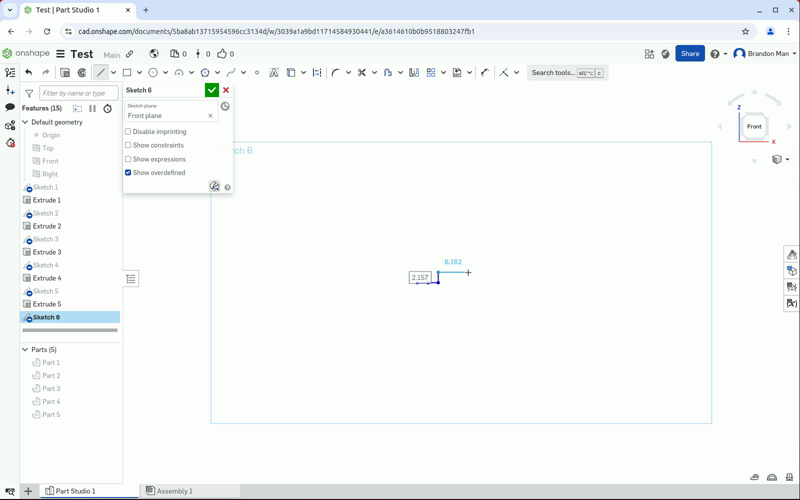
mouse_move(417, 272)
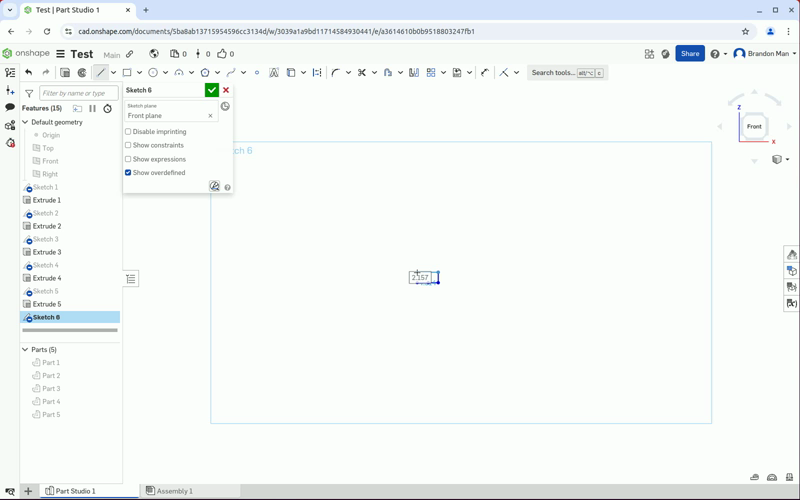
click(417, 272)
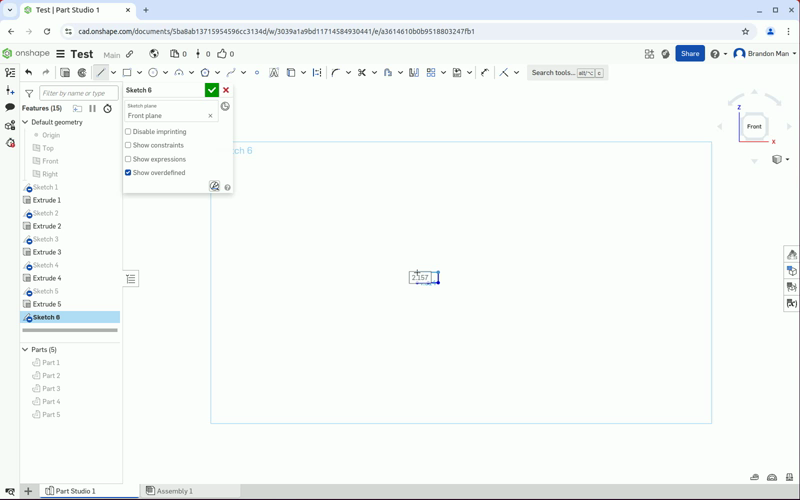
key_up(shift)
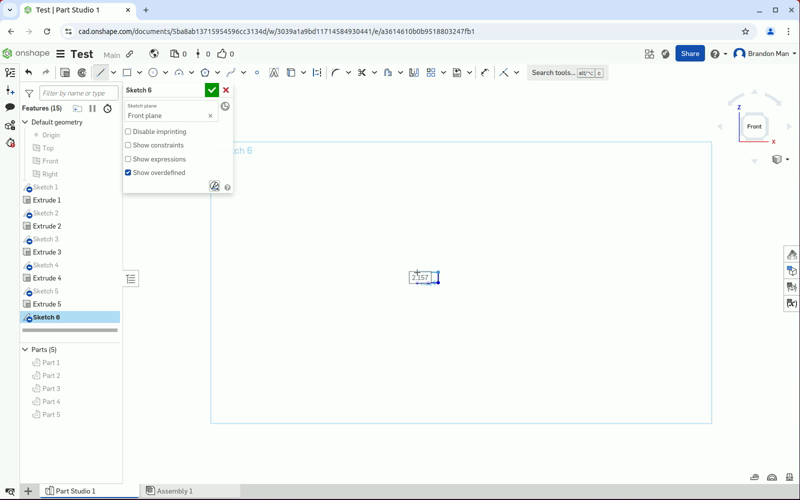
mouse_move(447, 272)
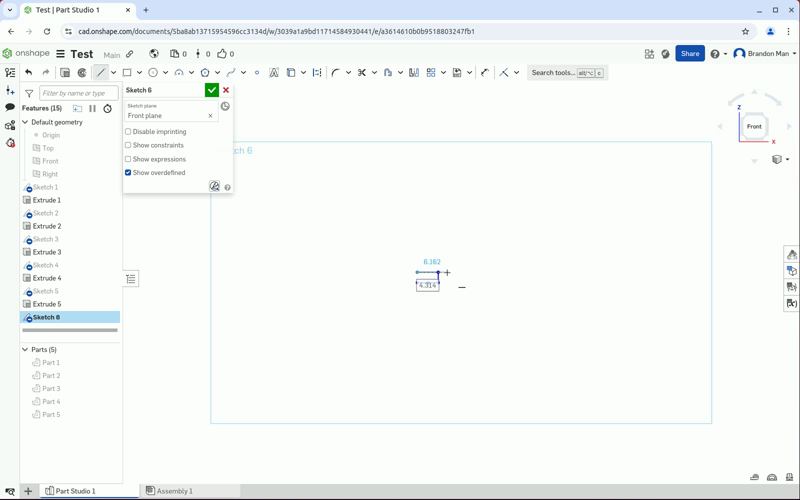
key_down(shift)
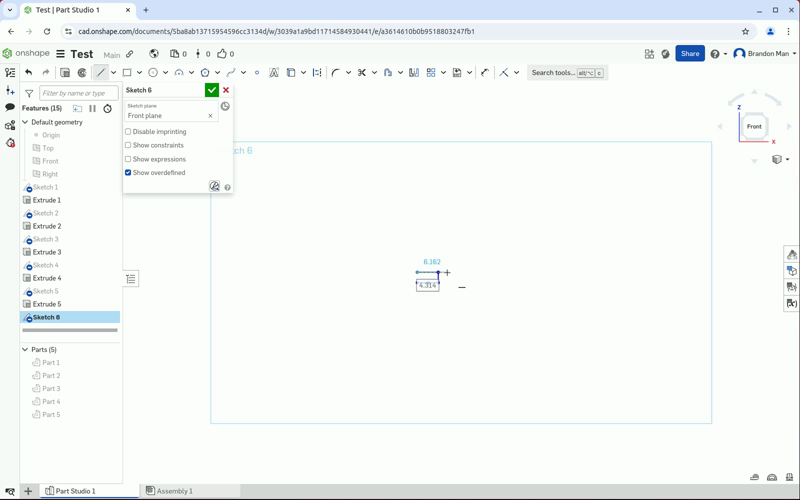
mouse_move(417, 282)
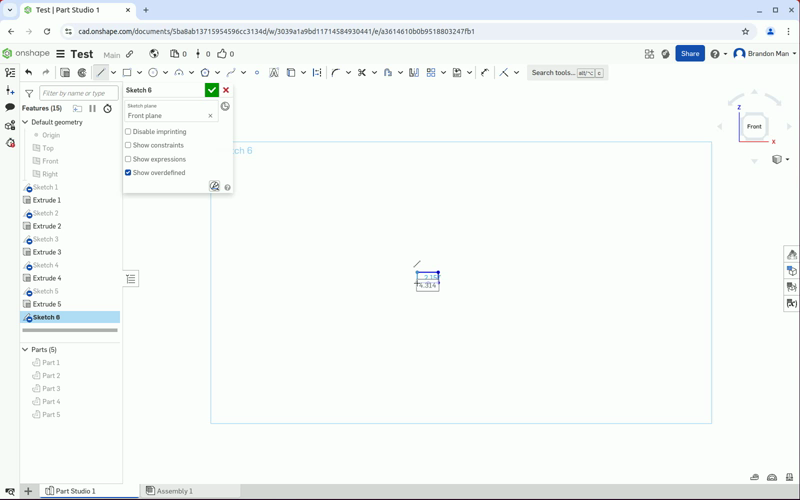
key_up(shift)
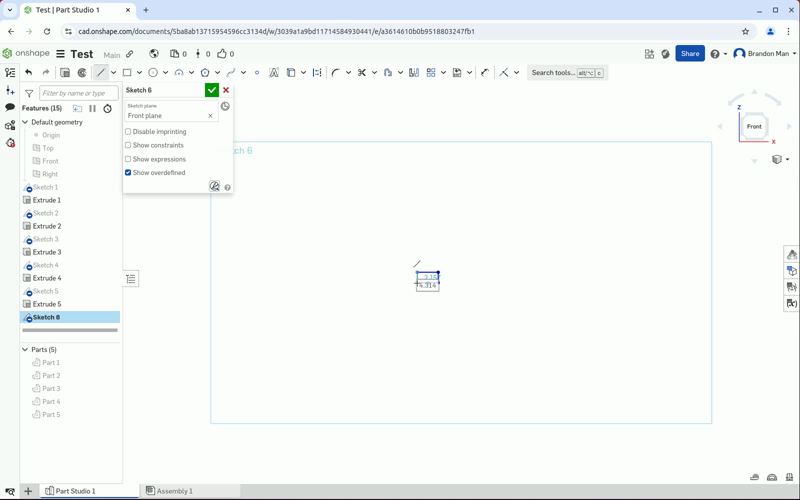
click(417, 282)
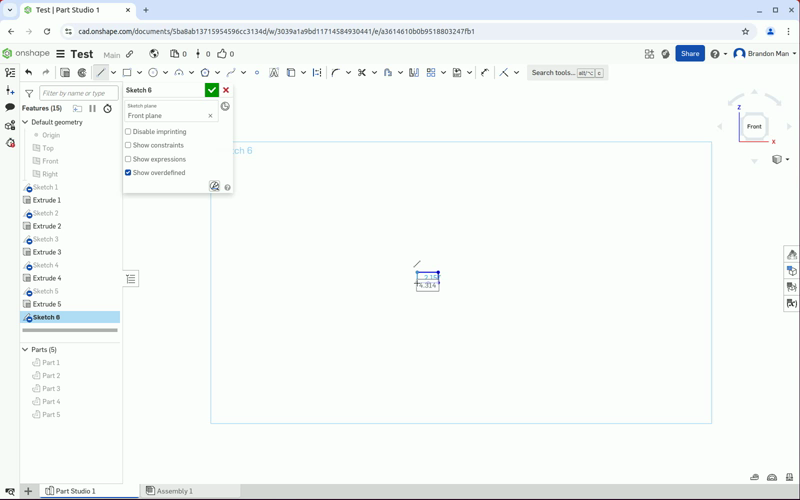
key(esc)
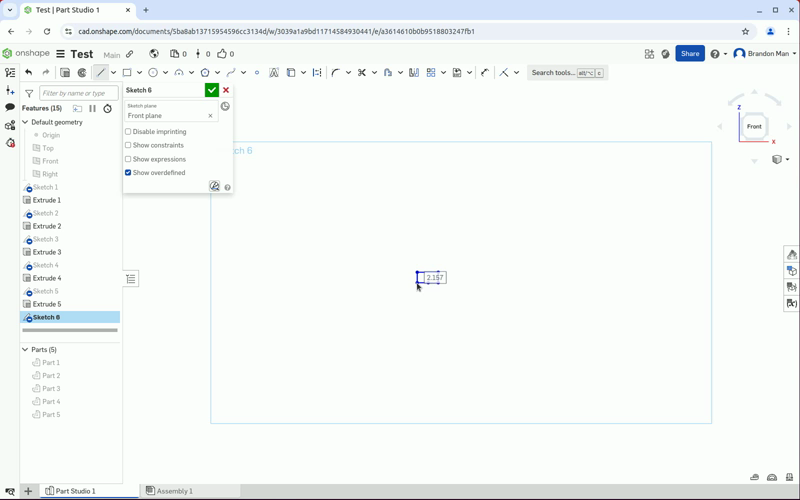
mouse_move(436, 277)
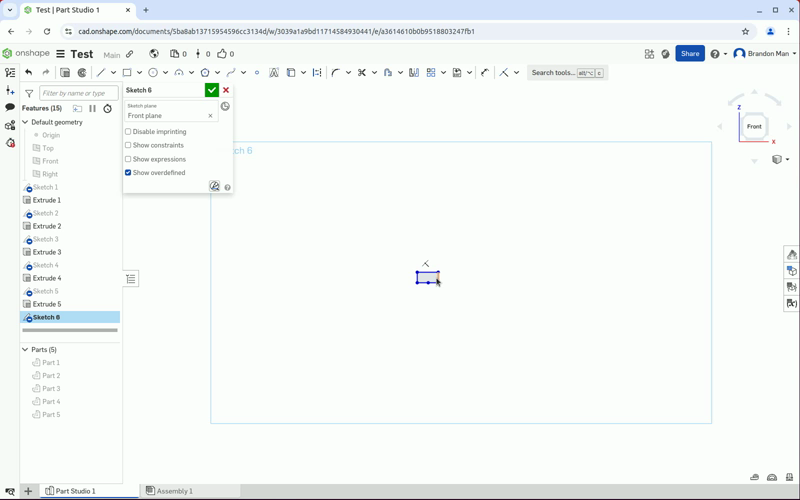
scroll(6)
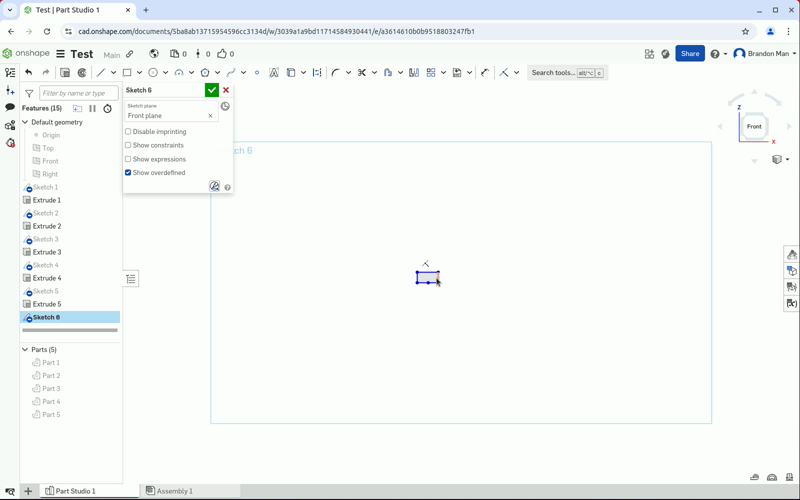
scroll(6)
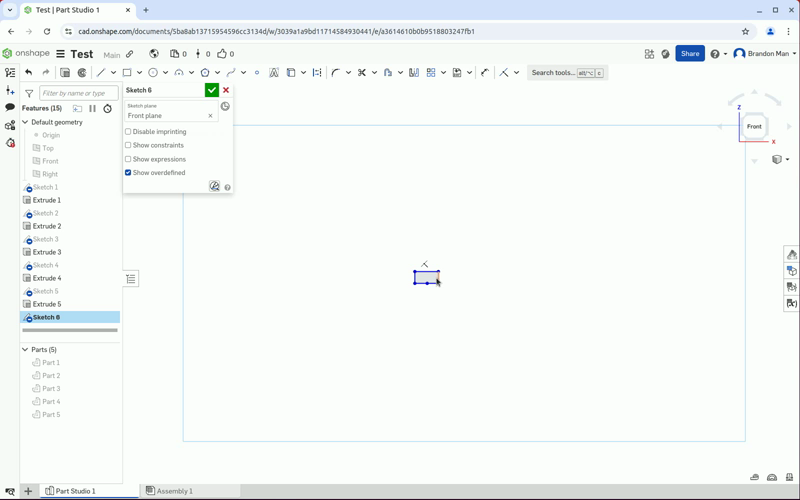
scroll(6)
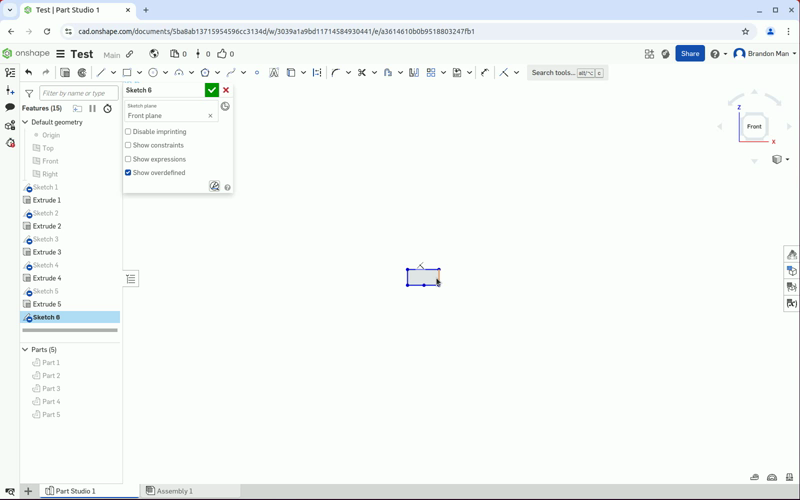
scroll(6)
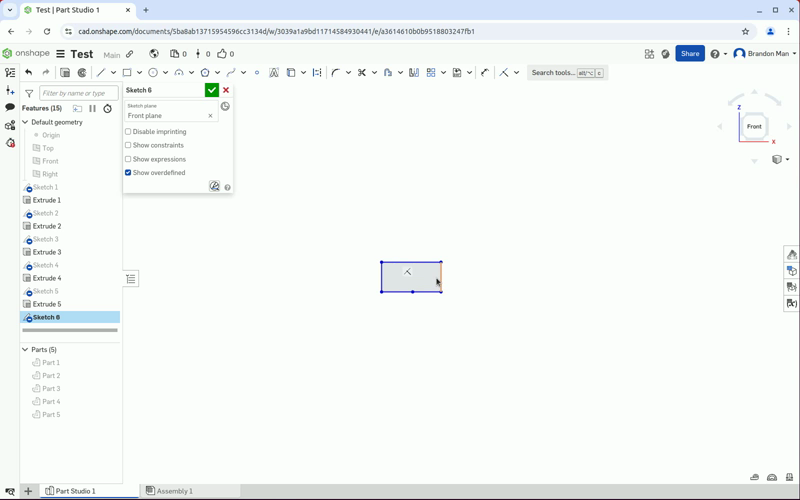
scroll(6)
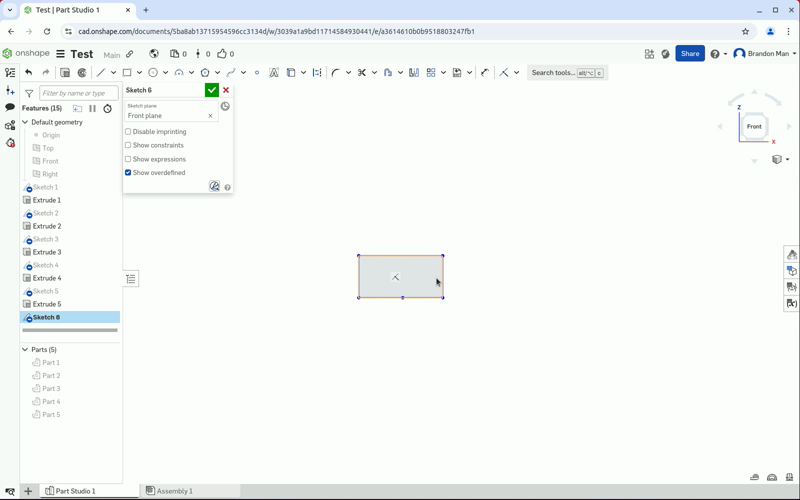
scroll(6)
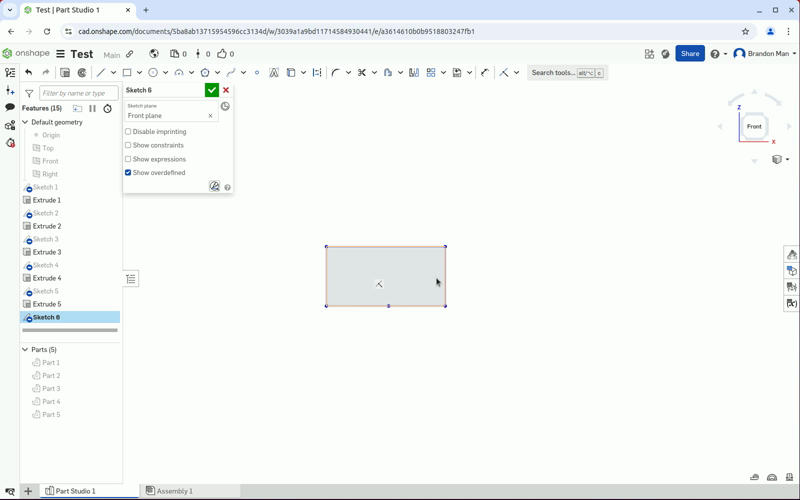
scroll(6)
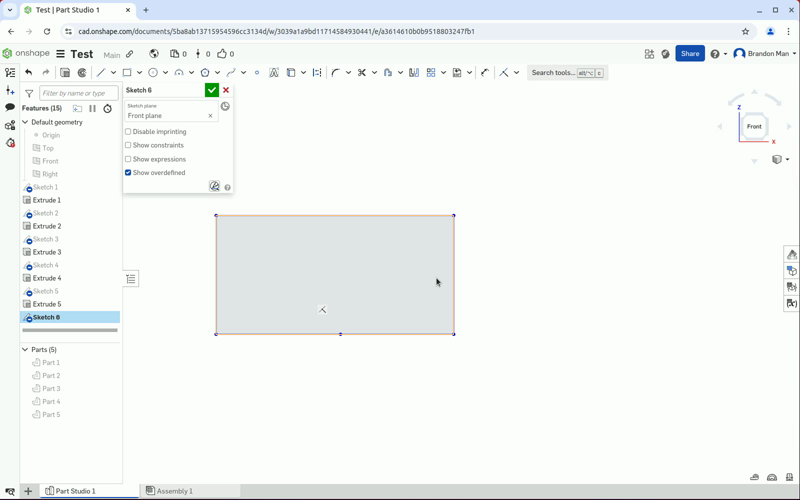
click(436, 277)
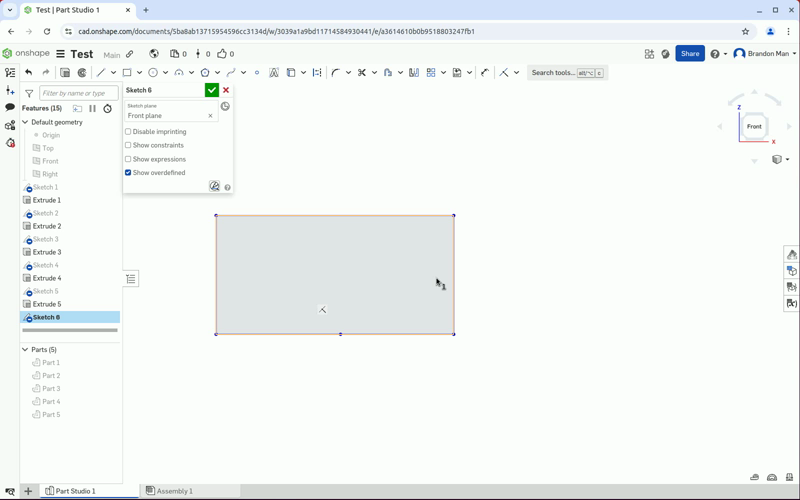
scroll(-6)
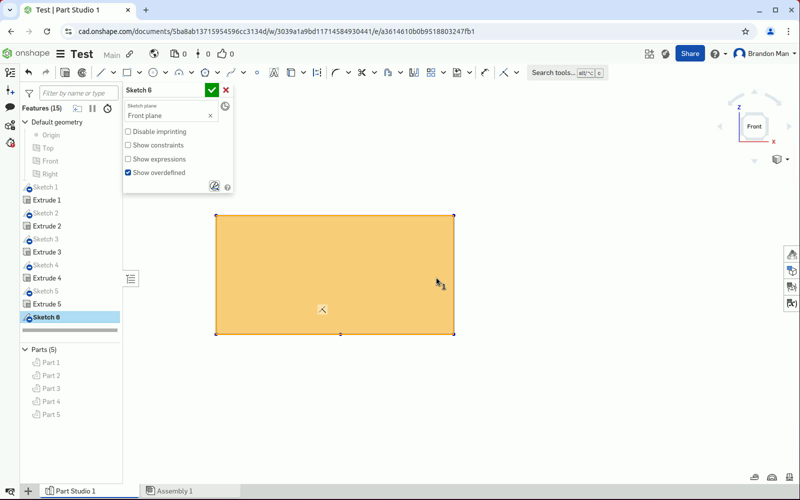
scroll(-6)
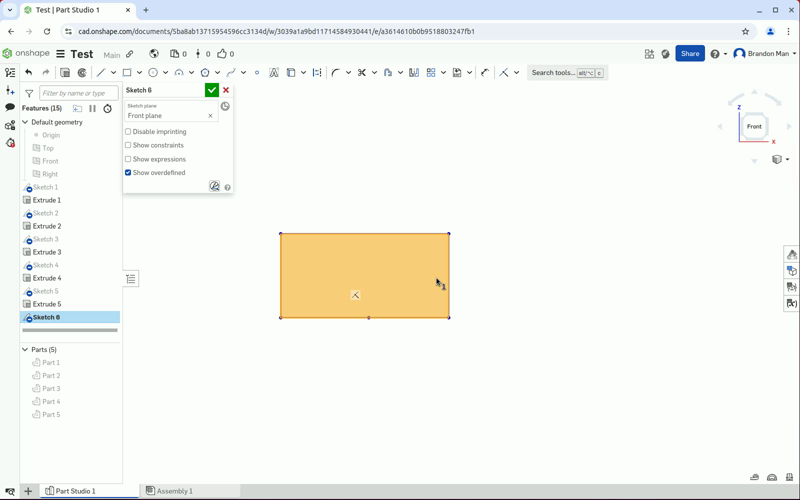
scroll(-6)
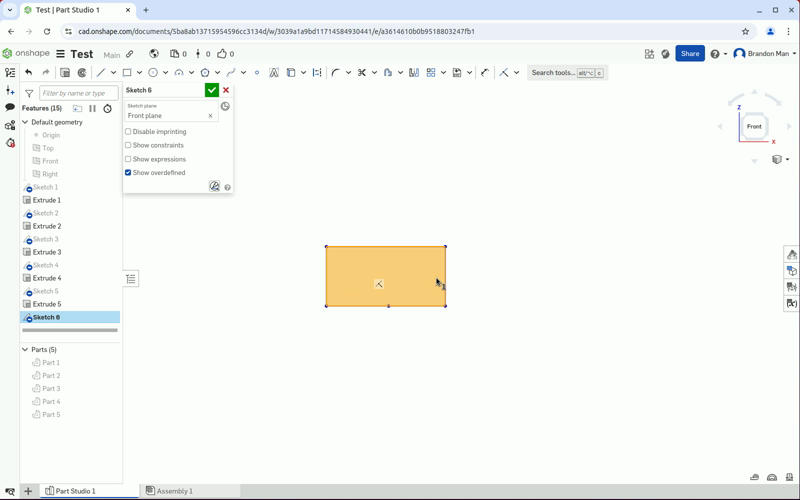
scroll(-6)
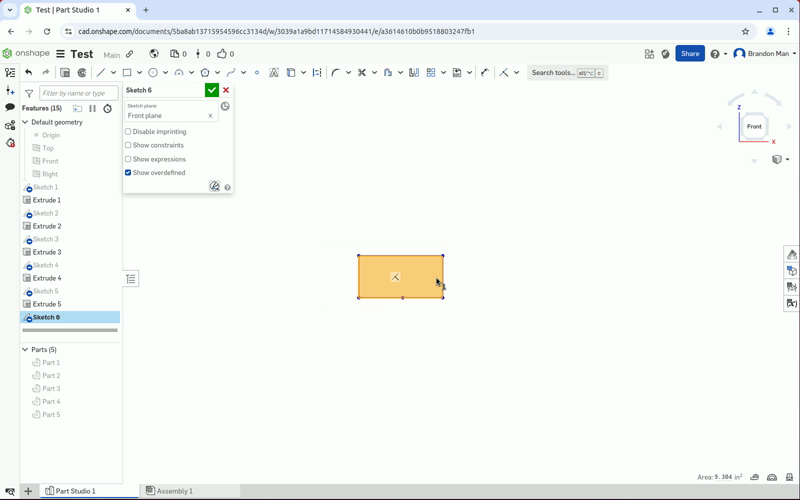
scroll(-6)
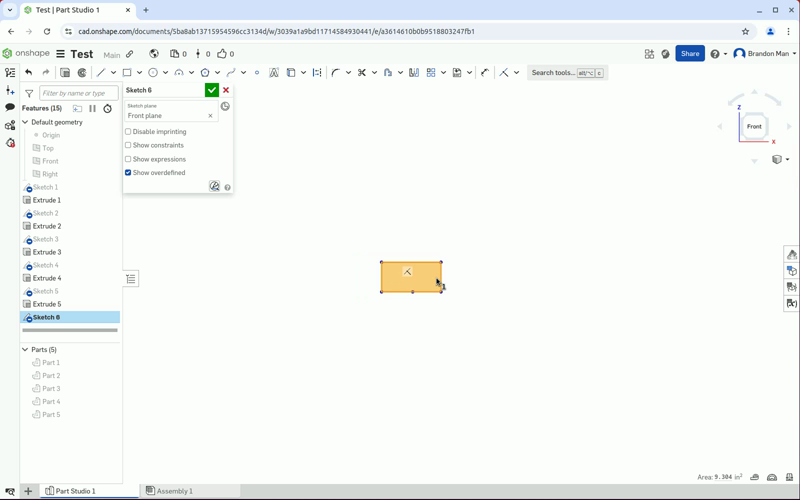
scroll(-6)
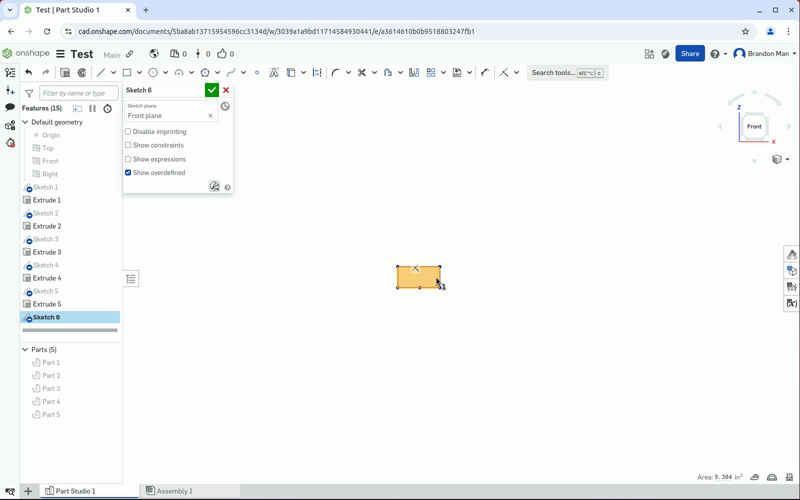
scroll(-6)
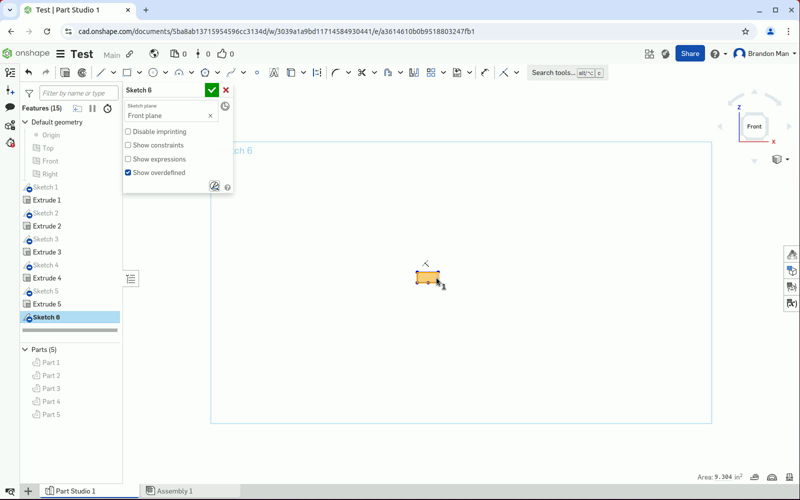
mouse_move(73, 352)
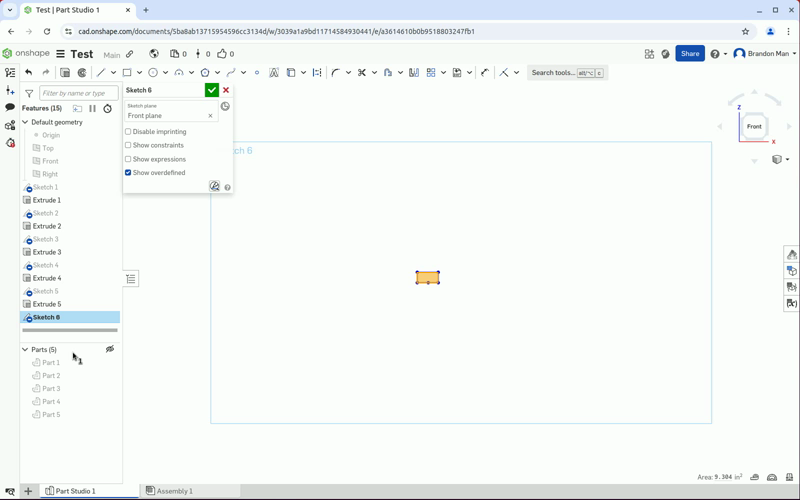
key(shift+y)
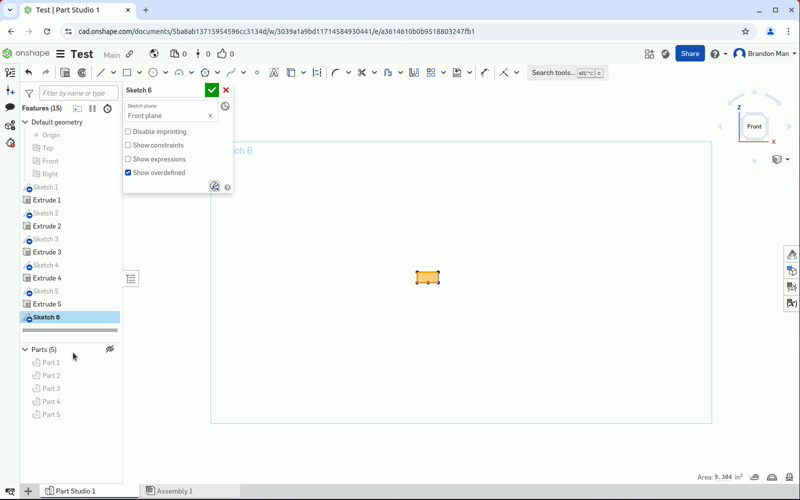
key(shift+e)
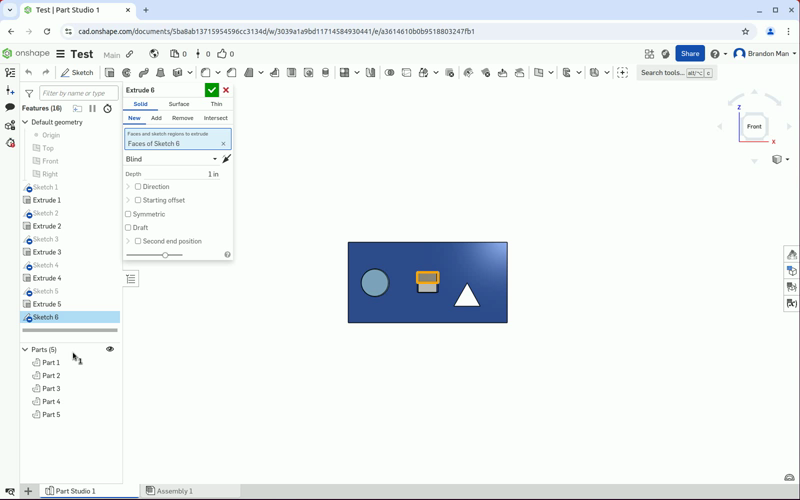
mouse_move(143, 106)
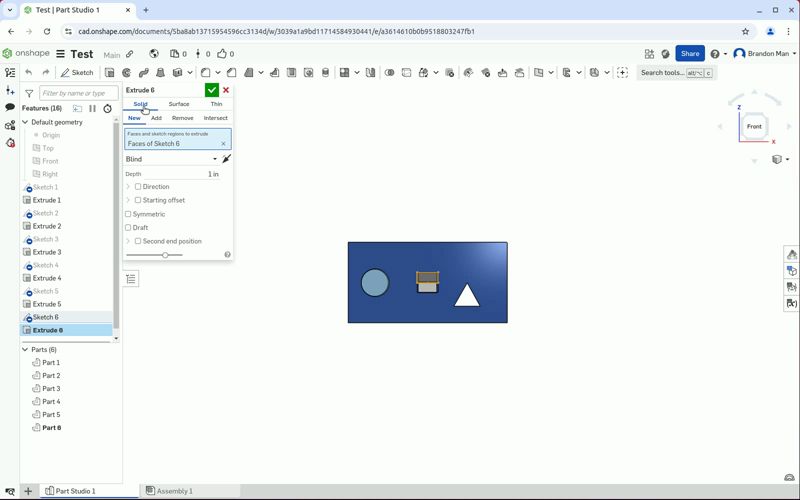
click(143, 106)
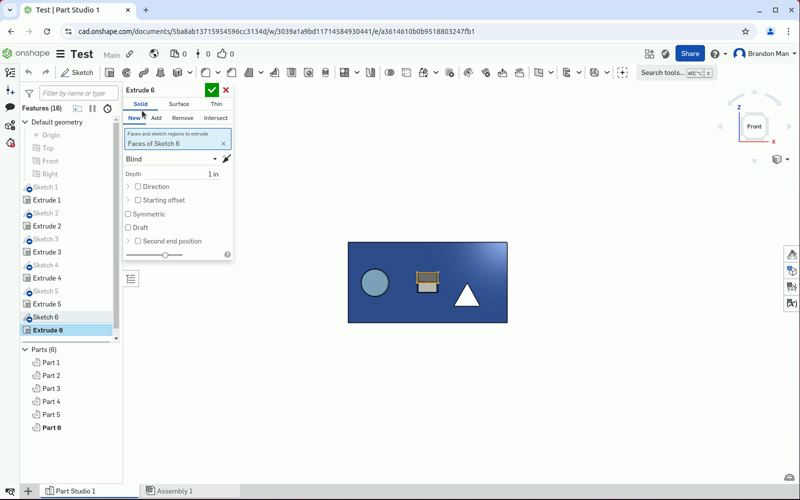
mouse_move(137, 120)
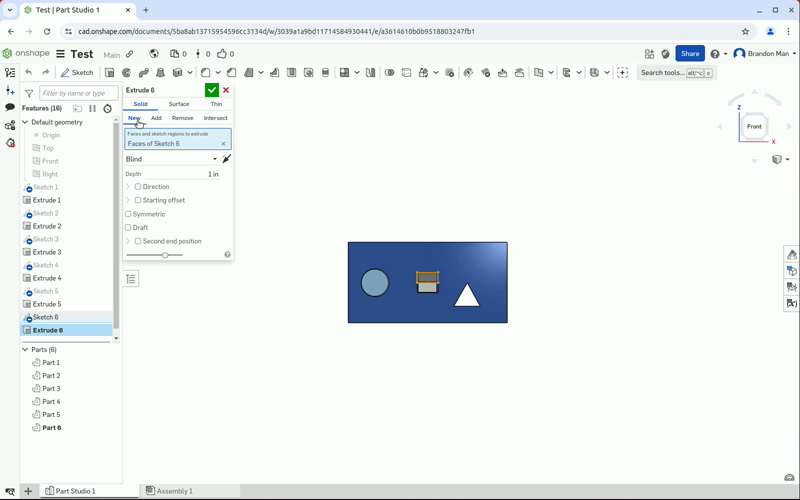
click(137, 120)
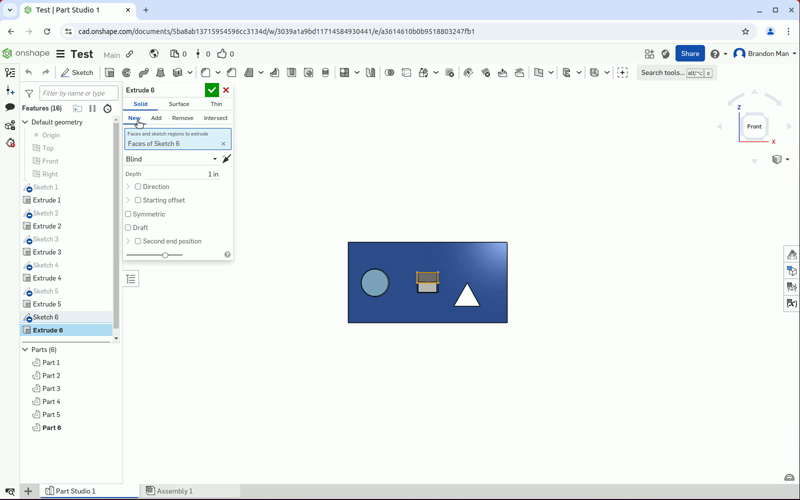
key(tab, 4)
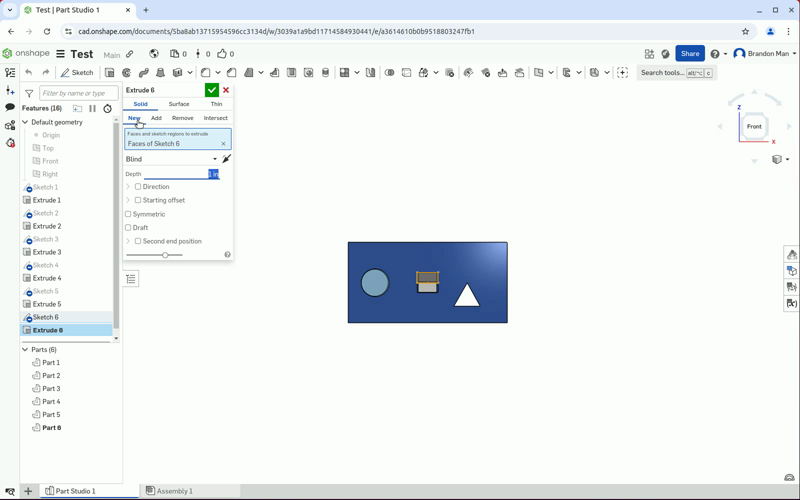
text(-6.74)
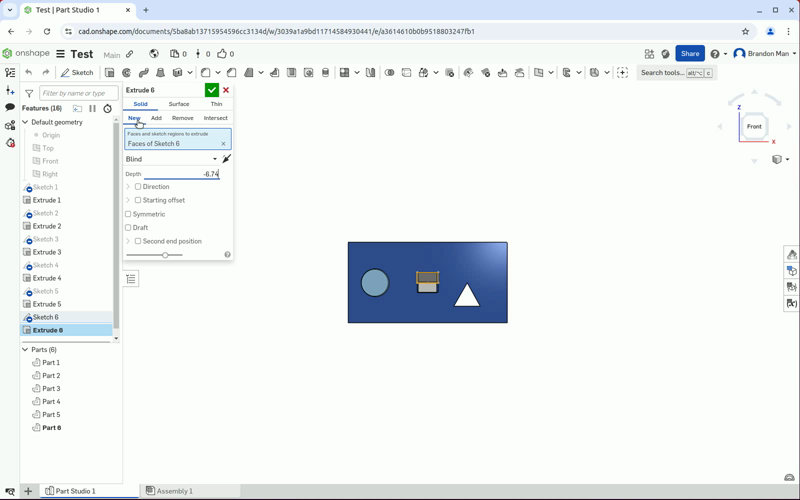
key(enter)
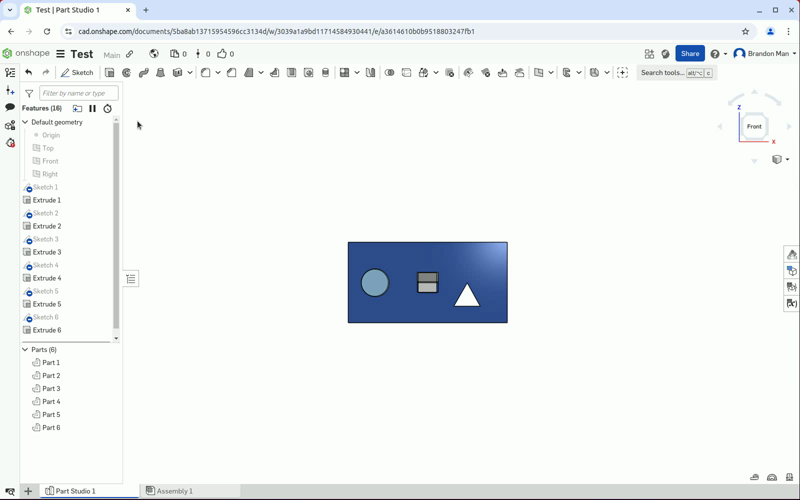
key(shift+h)
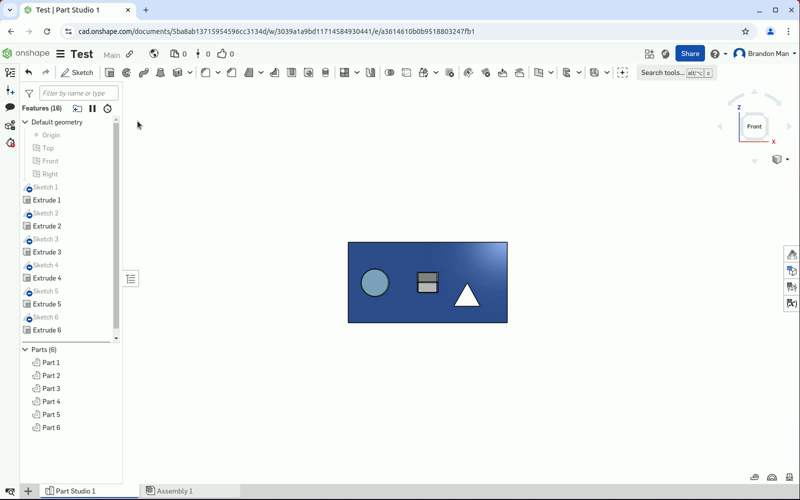
key(shift+h)
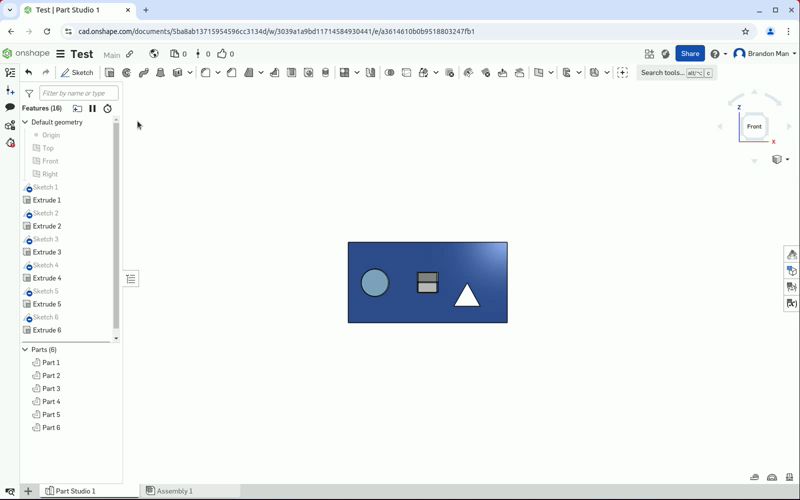
mouse_move(69, 189)
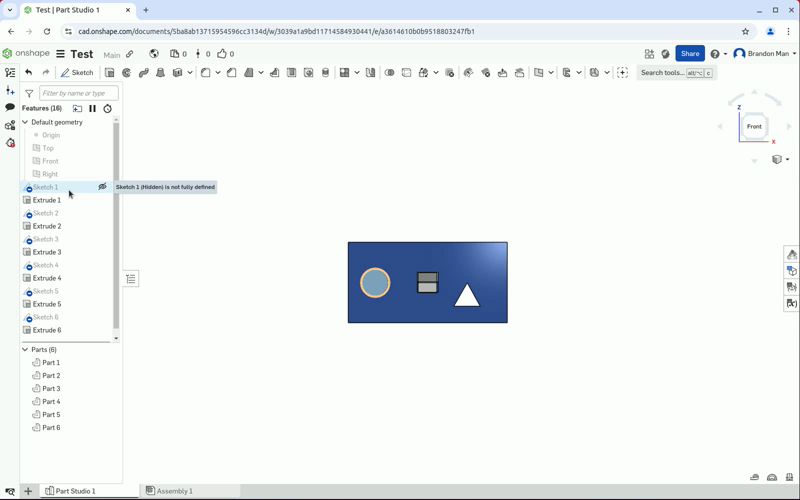
click(69, 189)
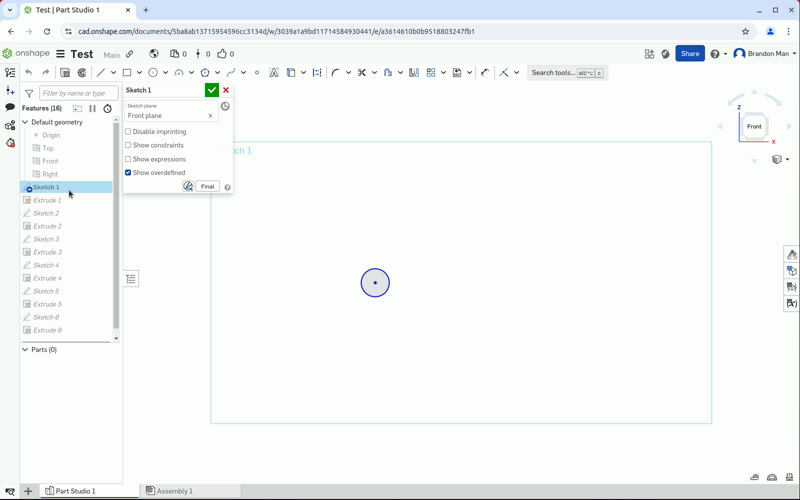
mouse_move(229, 92)
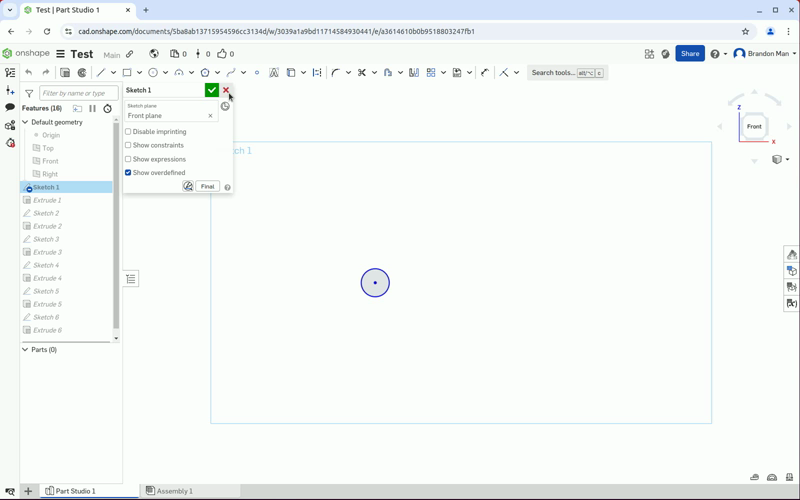
click(229, 92)
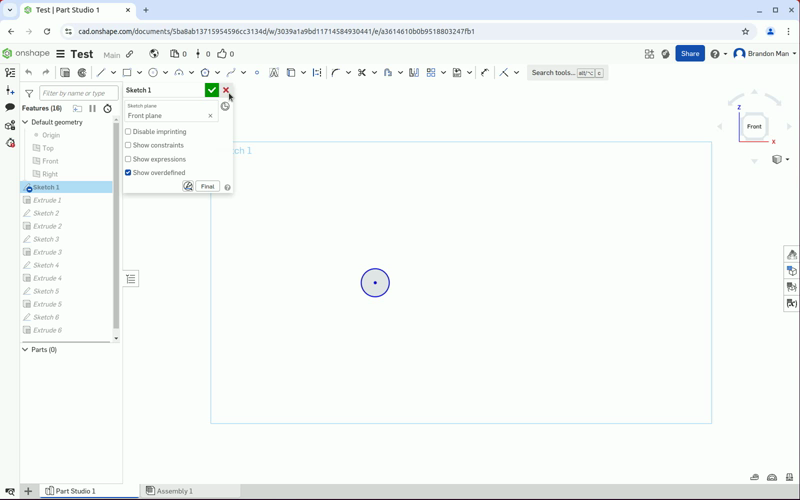
key(shift+s)
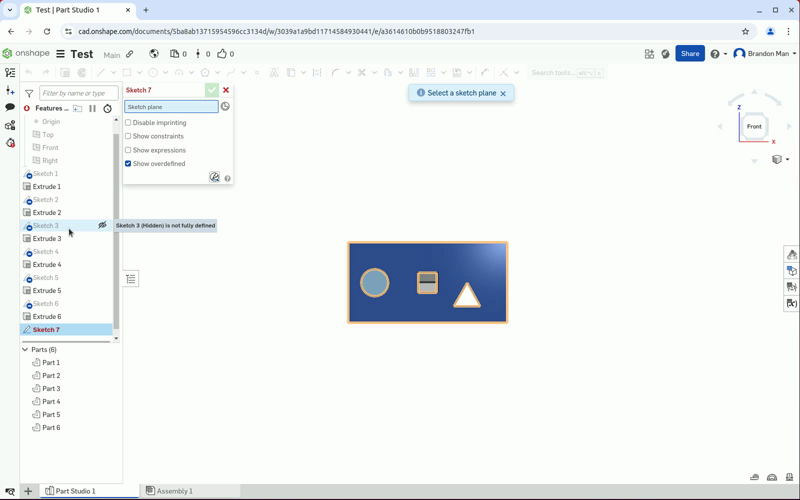
scroll(3)
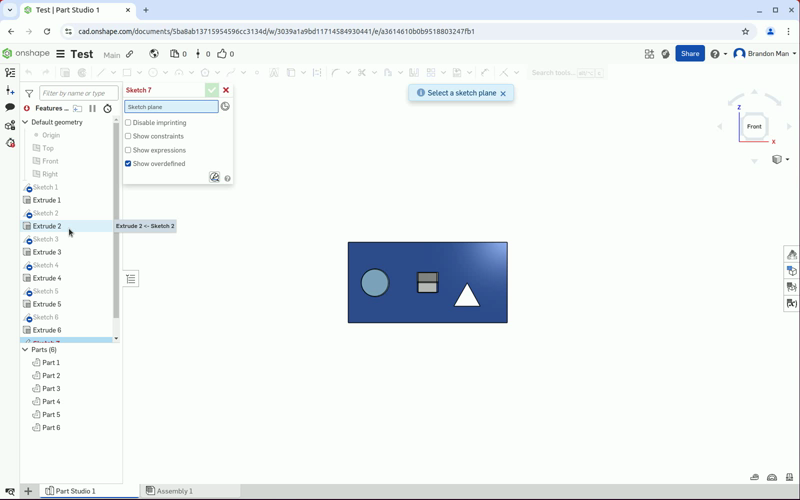
mouse_move(69, 163)
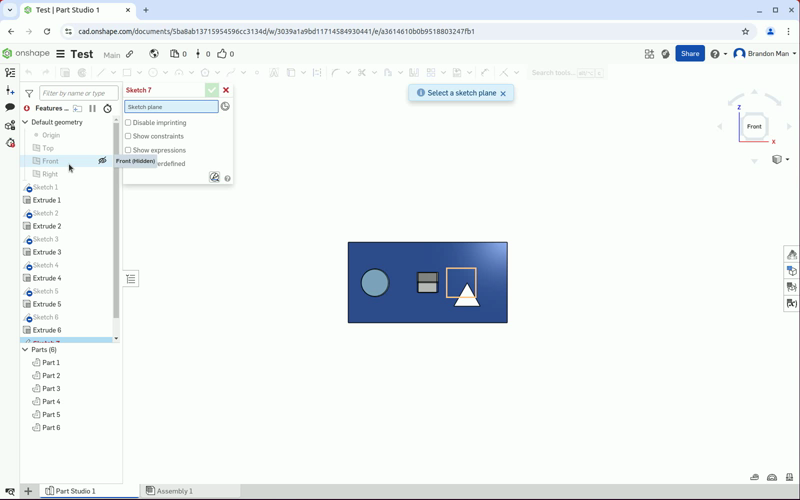
click(69, 163)
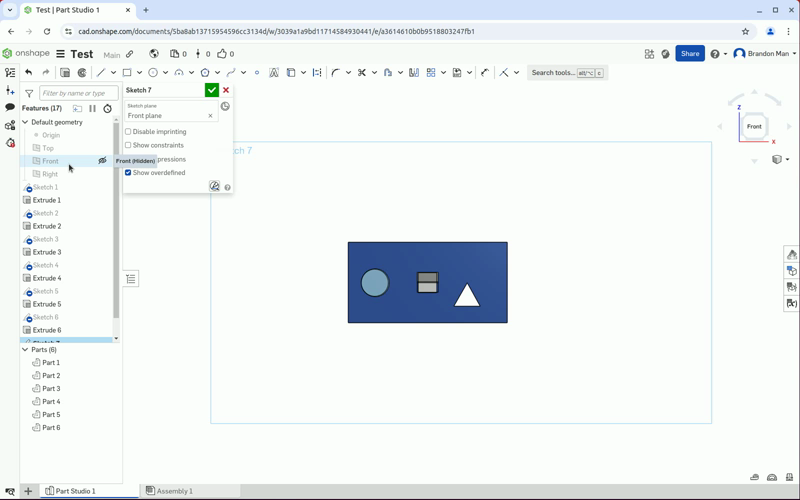
mouse_move(73, 352)
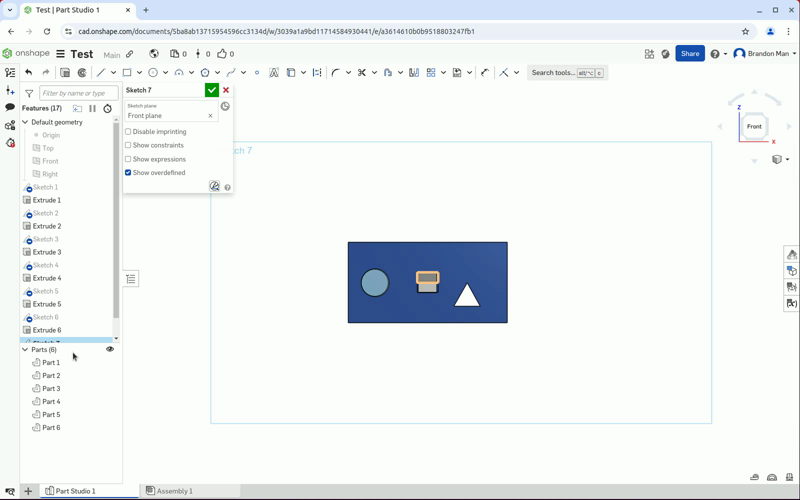
key(y)
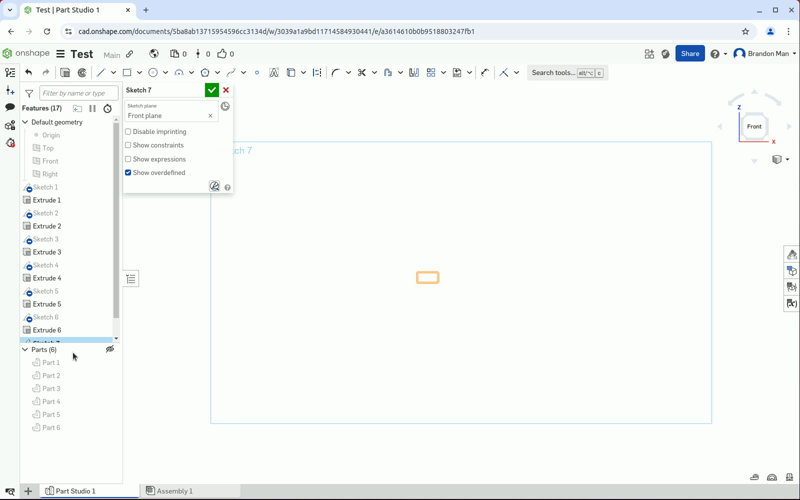
key(l)
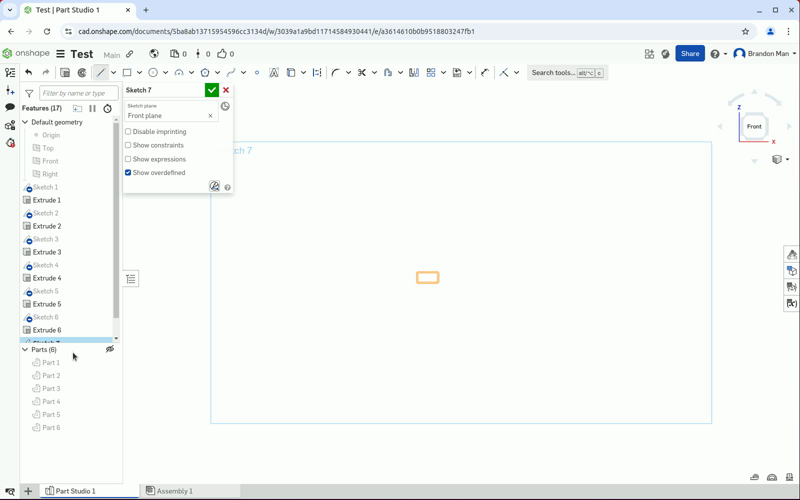
key_down(shift)
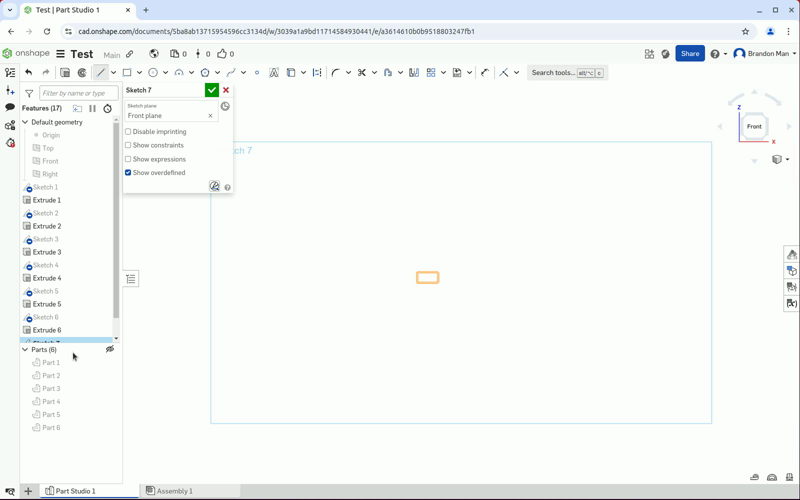
mouse_move(417, 292)
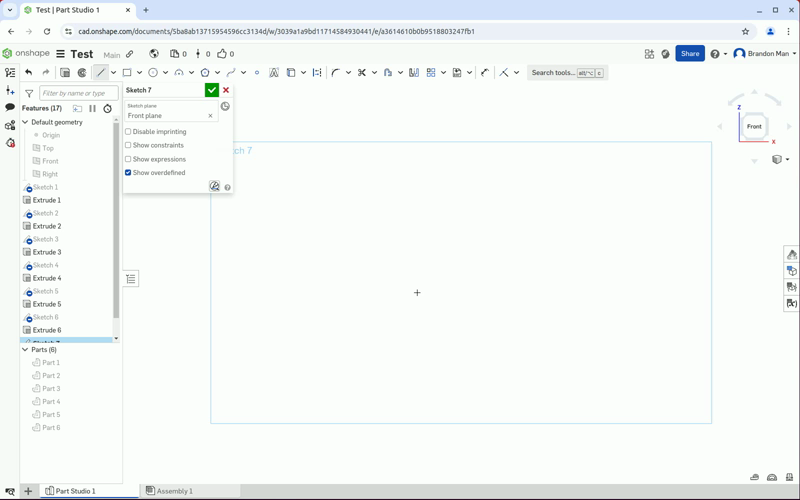
click(417, 292)
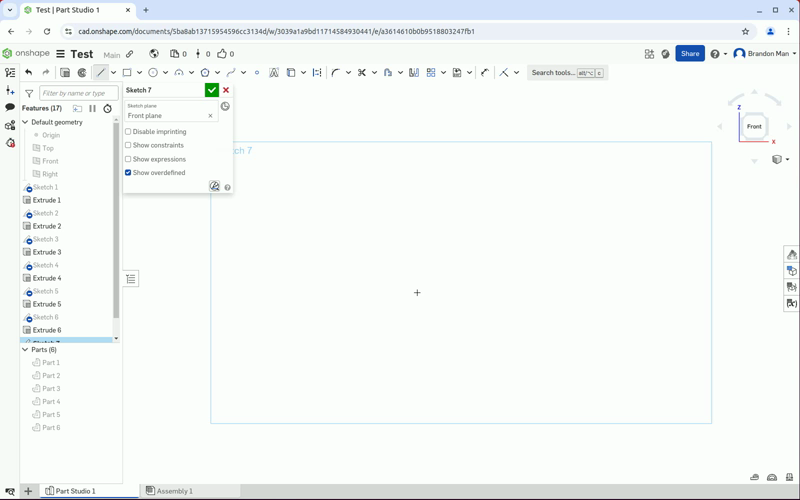
key_up(shift)
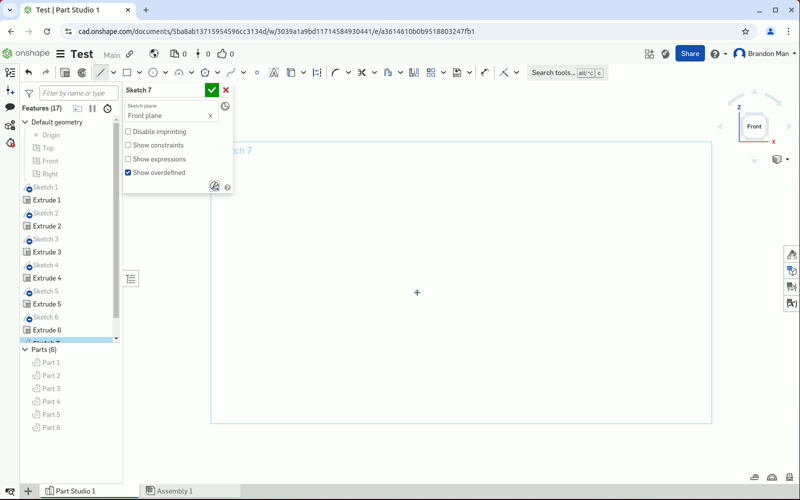
key_down(shift)
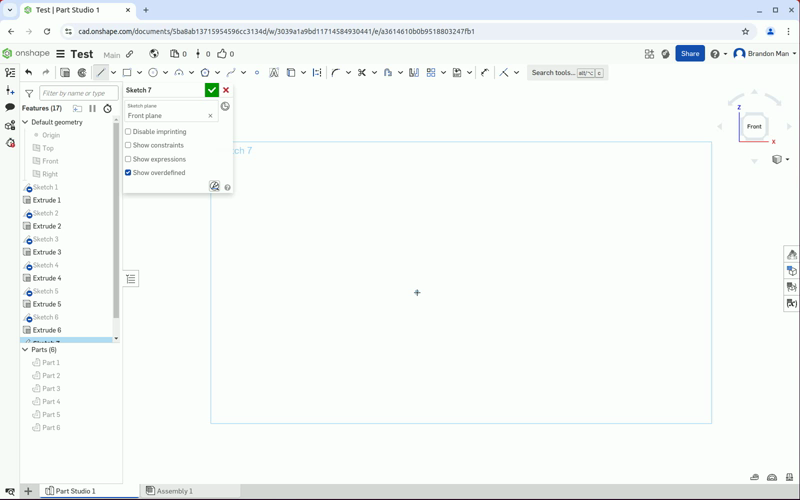
mouse_move(447, 292)
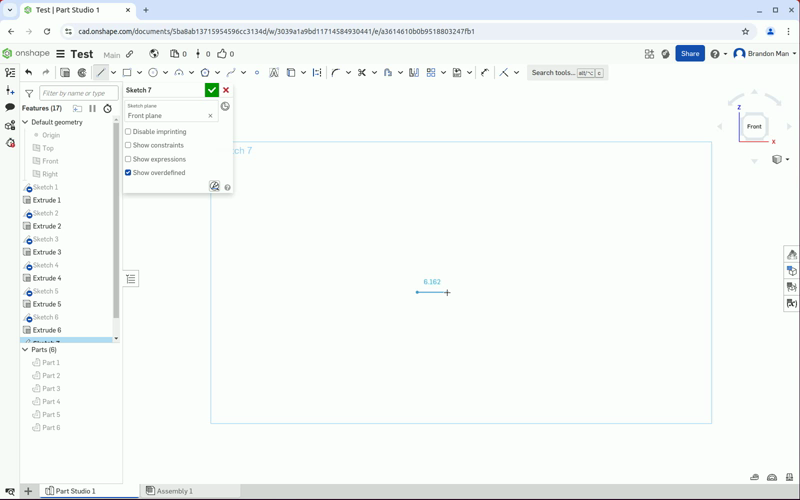
mouse_move(438, 292)
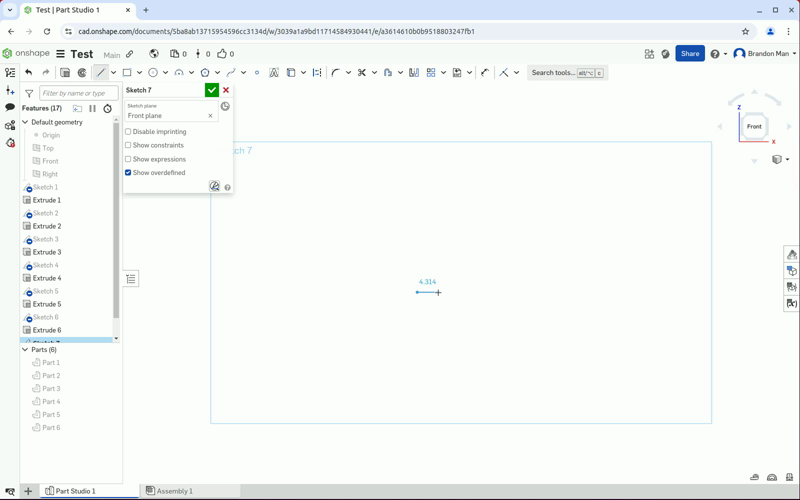
click(438, 292)
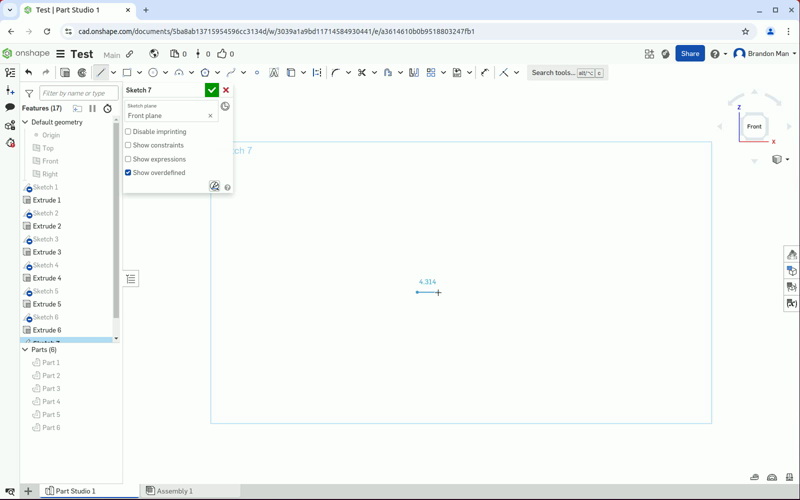
key_up(shift)
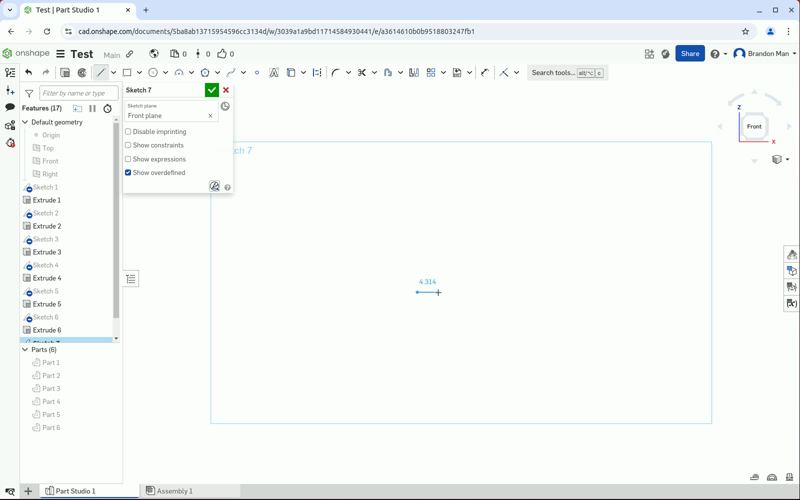
key_down(shift)
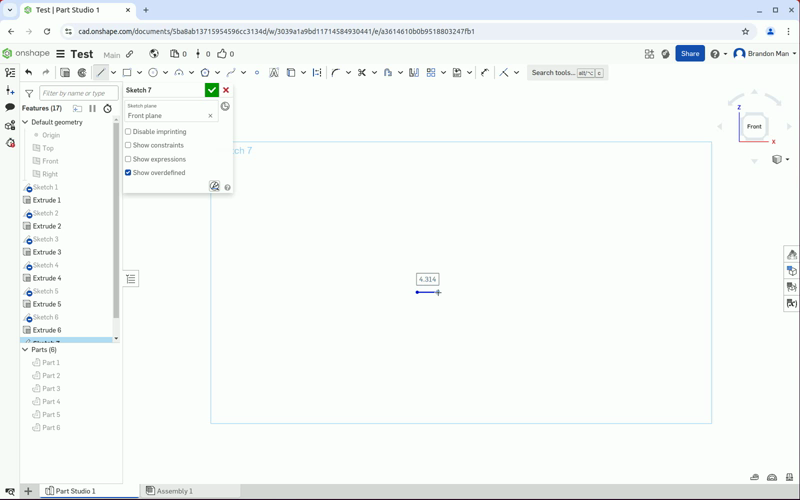
mouse_move(468, 292)
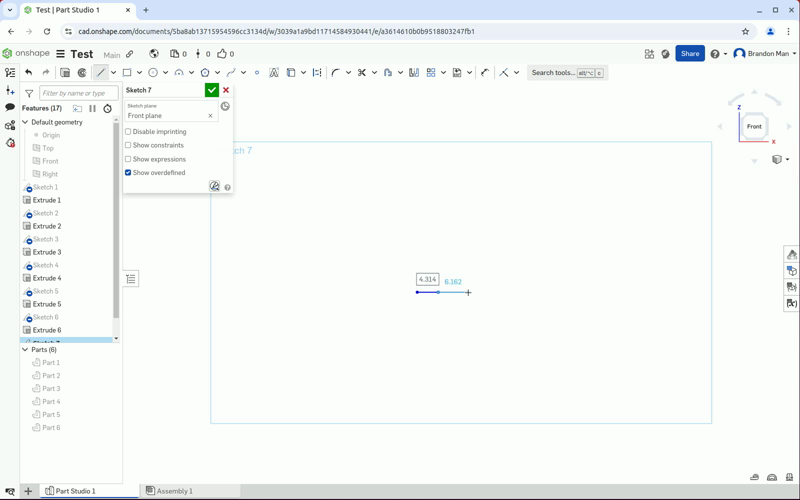
mouse_move(438, 281)
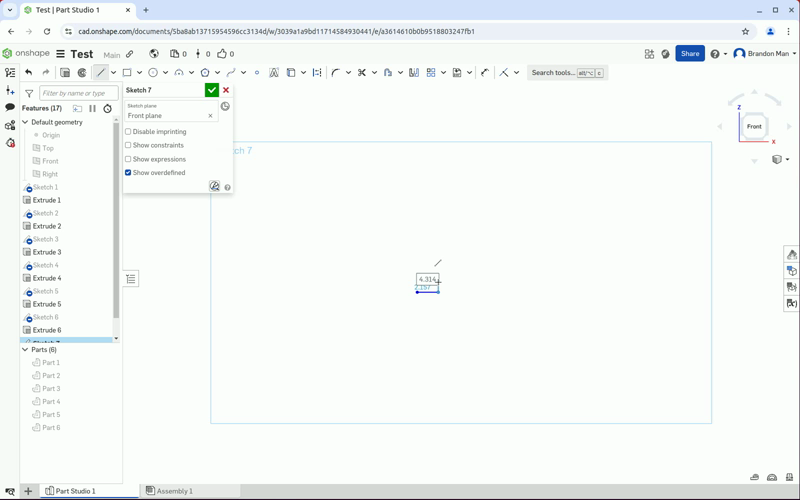
click(438, 281)
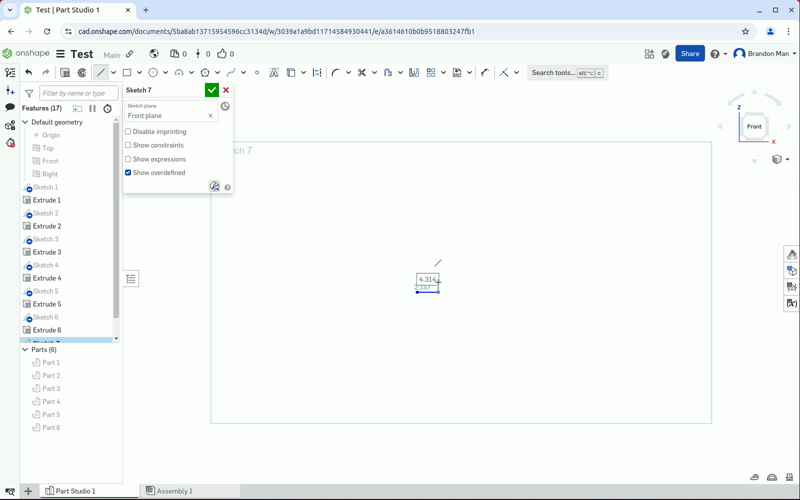
key_up(shift)
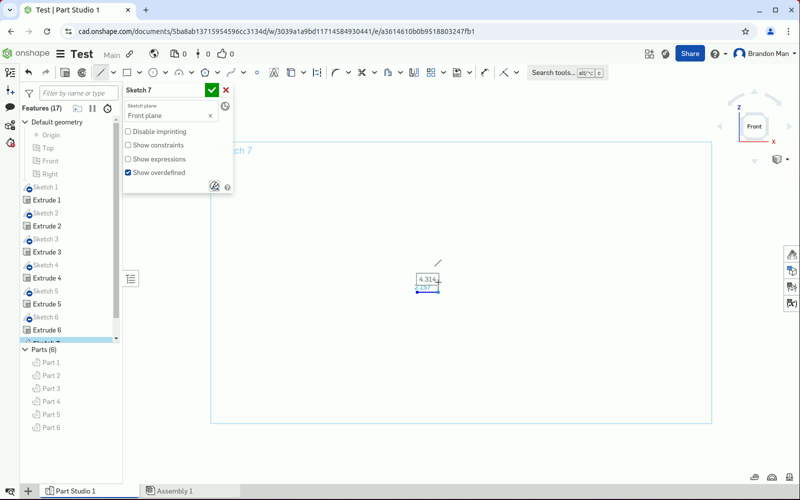
key_down(shift)
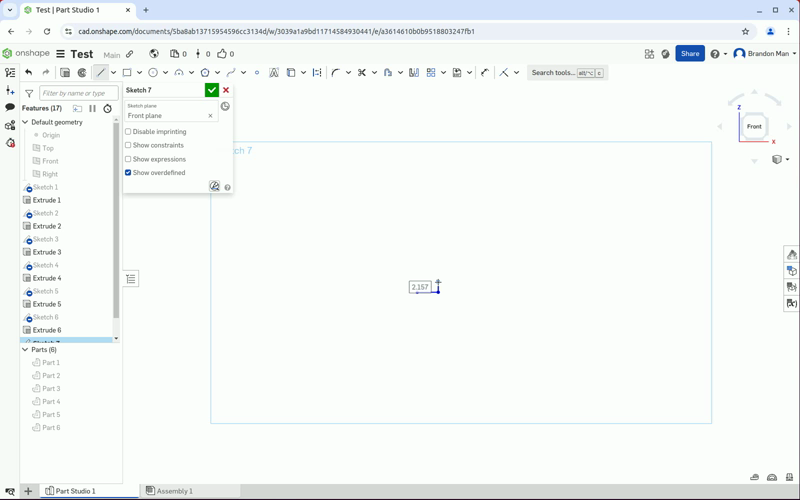
mouse_move(468, 281)
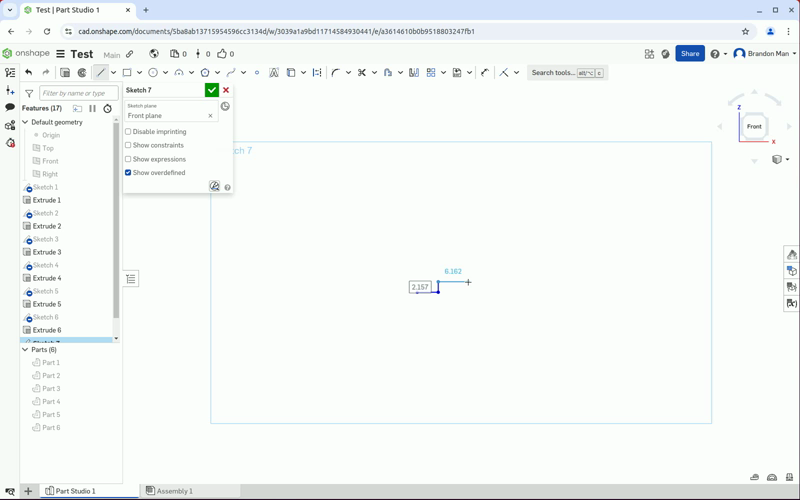
mouse_move(428, 281)
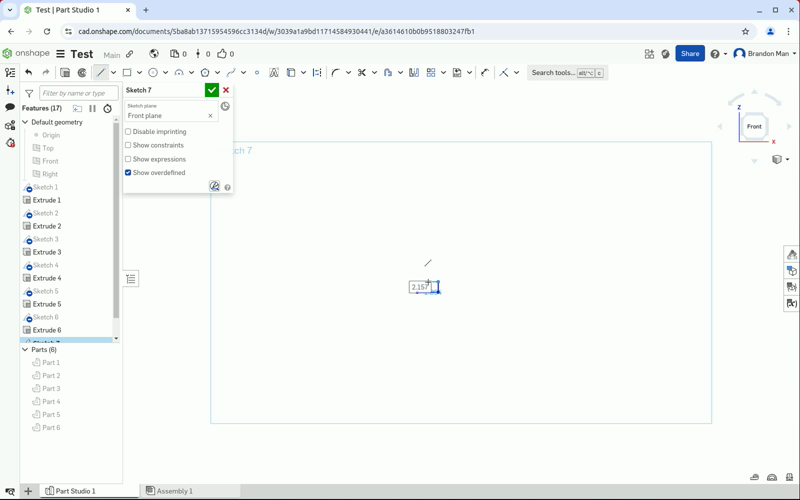
click(428, 281)
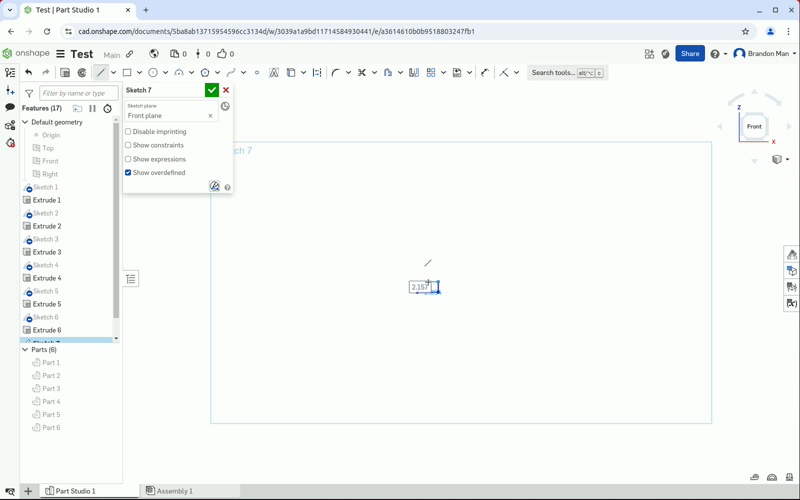
key_up(shift)
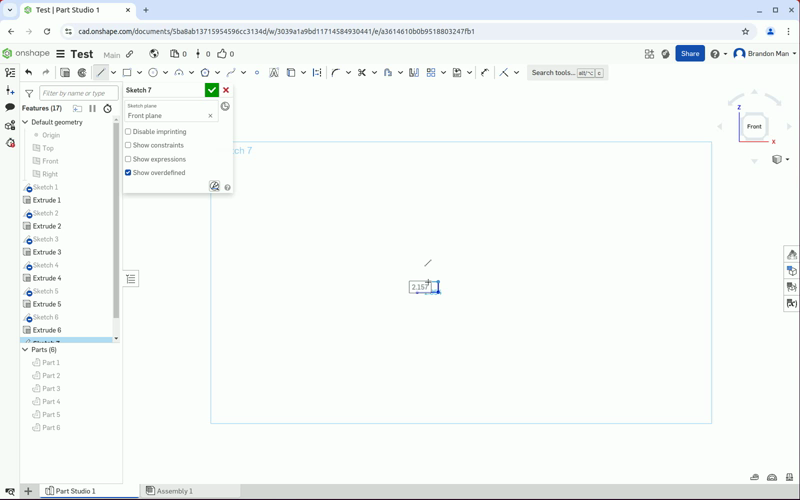
key_down(shift)
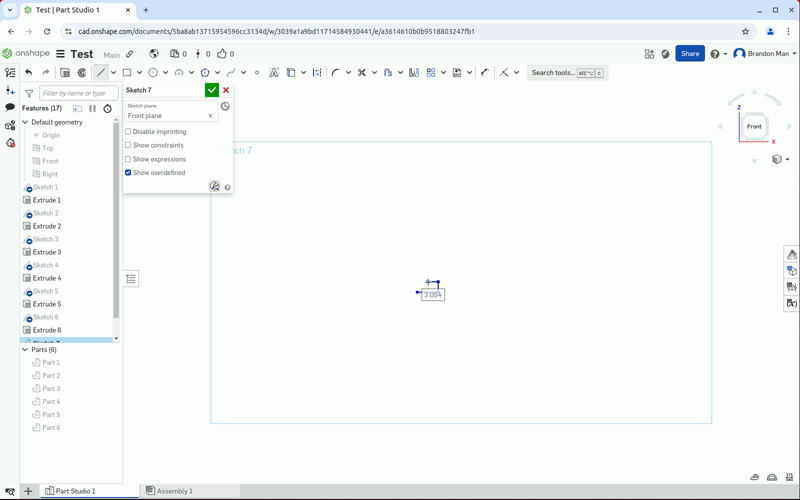
mouse_move(458, 281)
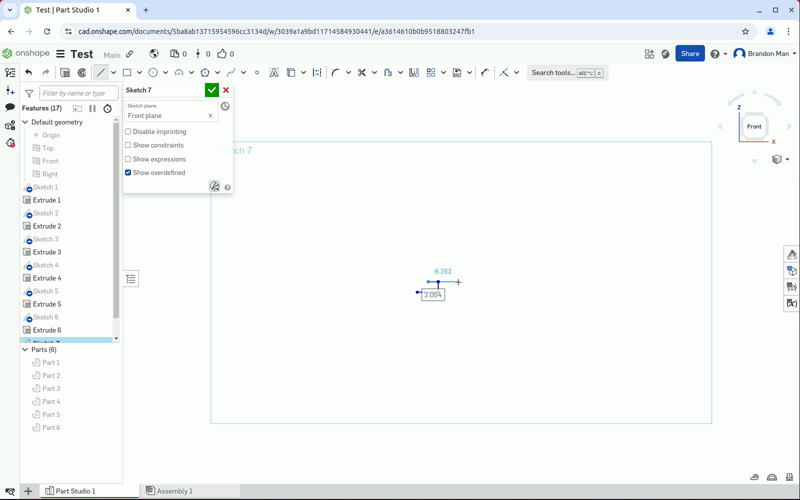
mouse_move(417, 281)
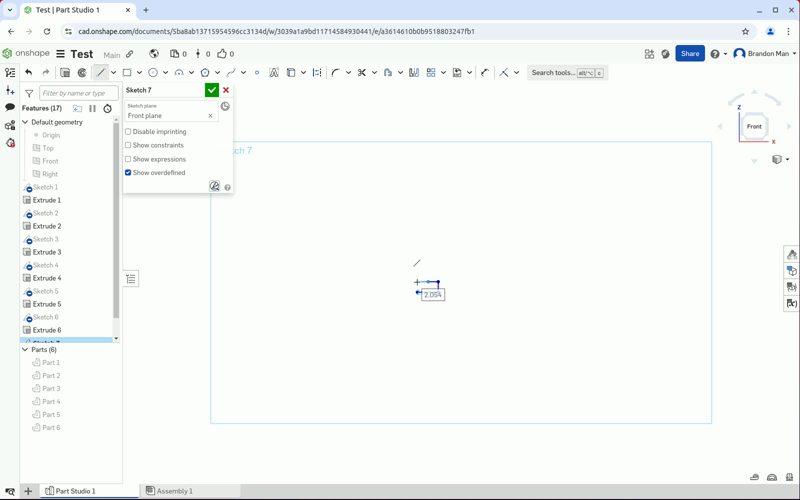
click(417, 281)
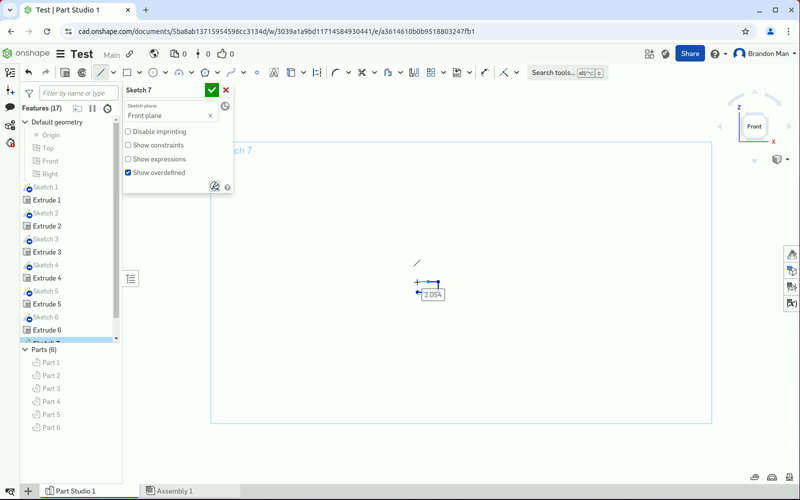
key_up(shift)
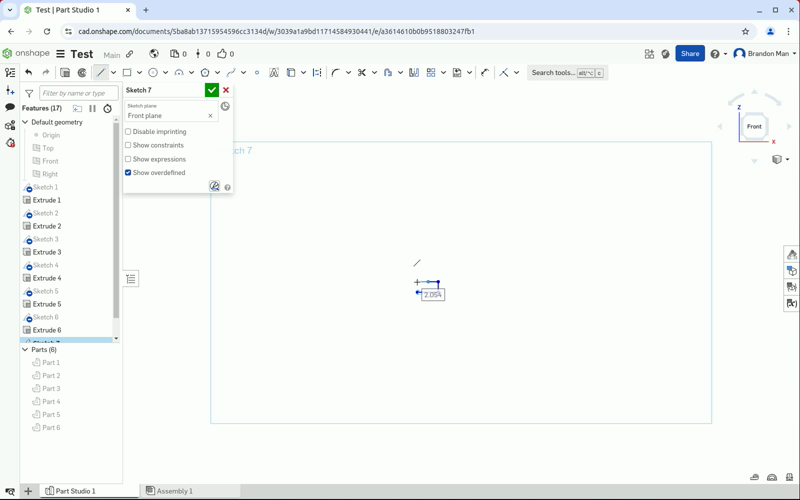
mouse_move(447, 281)
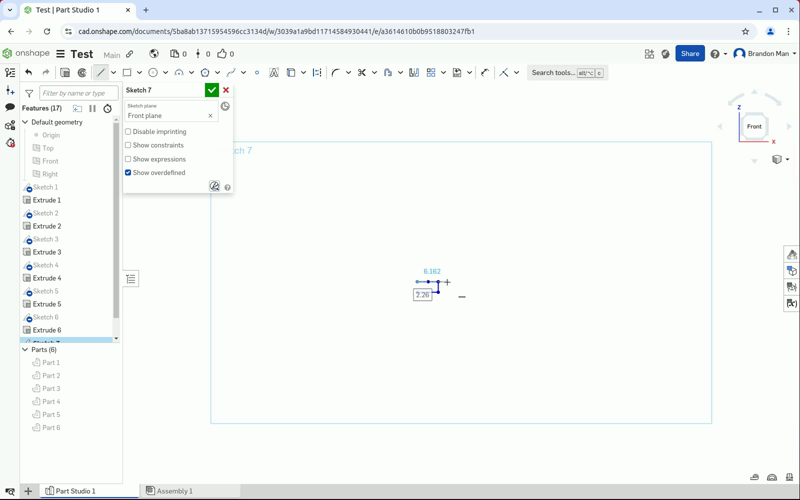
key_down(shift)
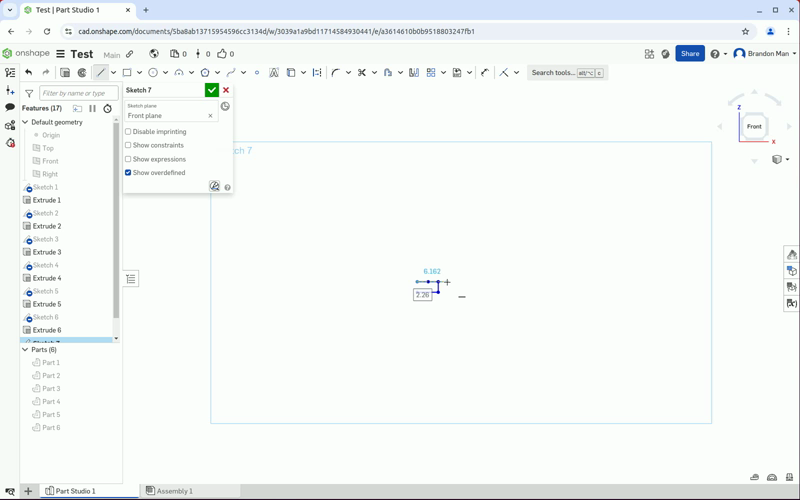
mouse_move(417, 292)
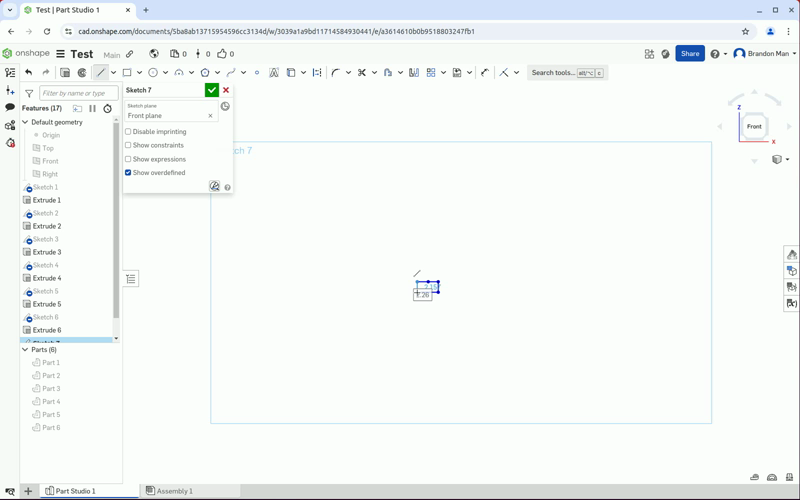
key_up(shift)
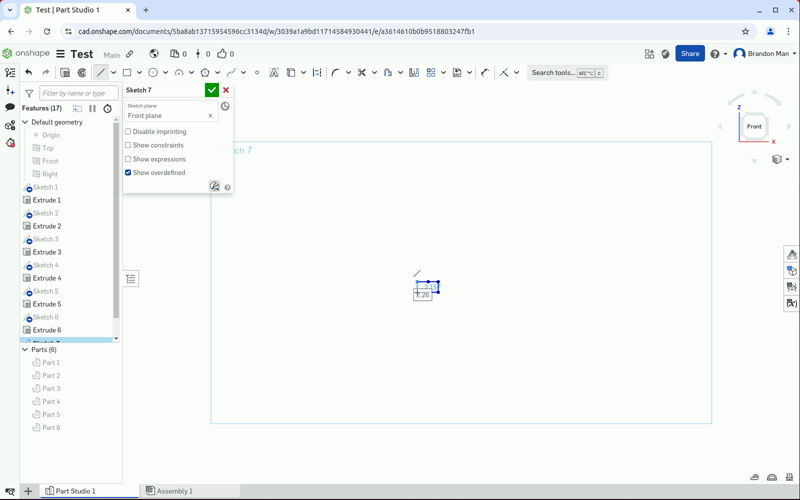
click(417, 292)
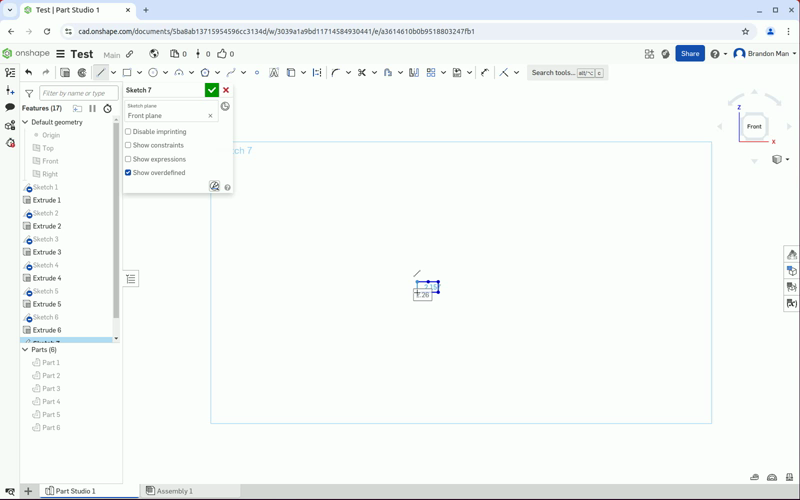
key(esc)
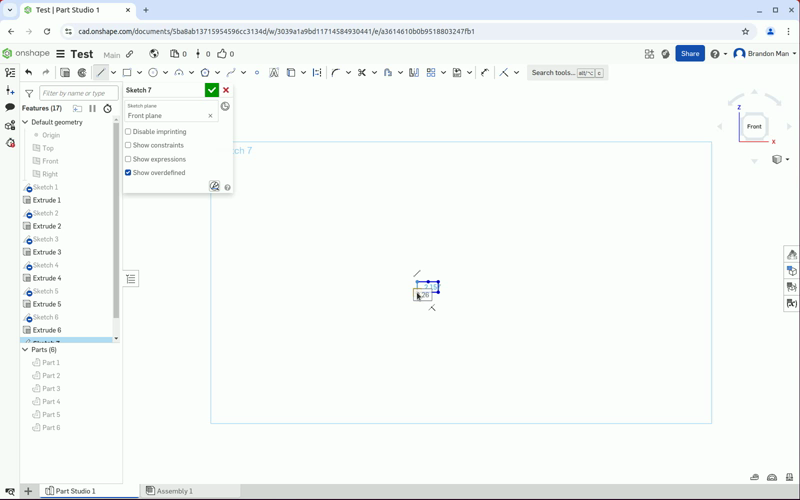
mouse_move(418, 287)
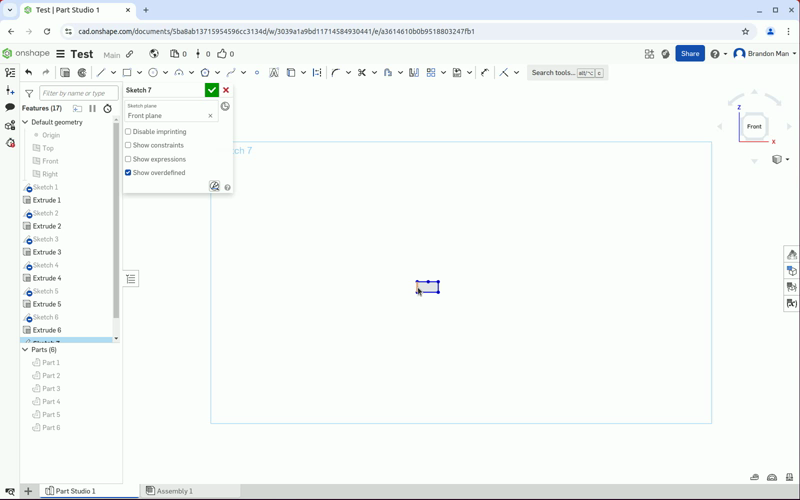
scroll(6)
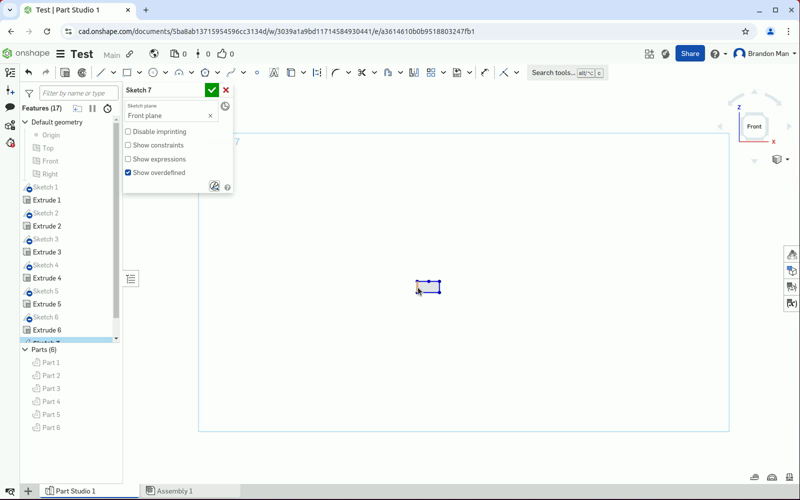
scroll(6)
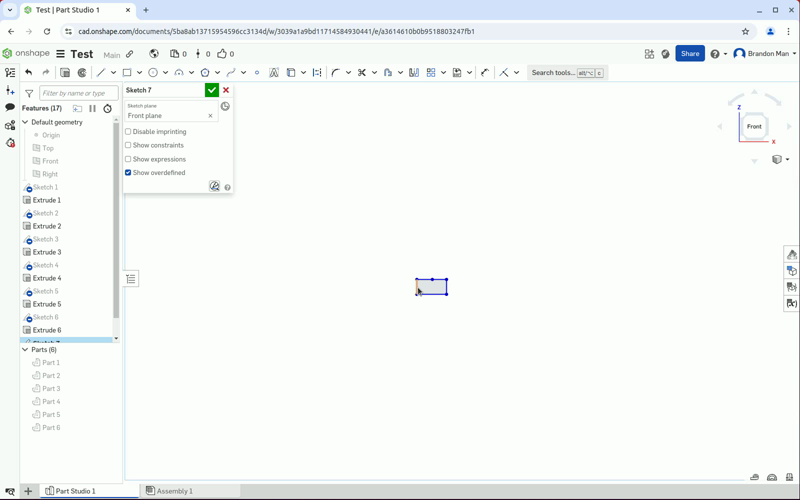
scroll(6)
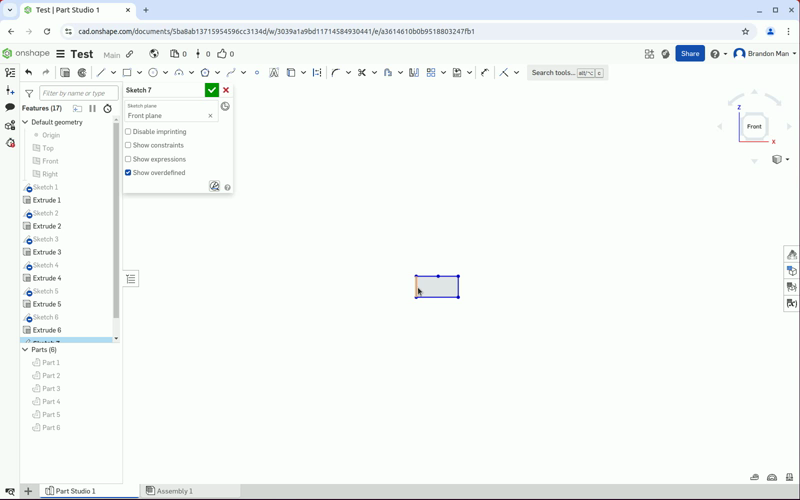
scroll(6)
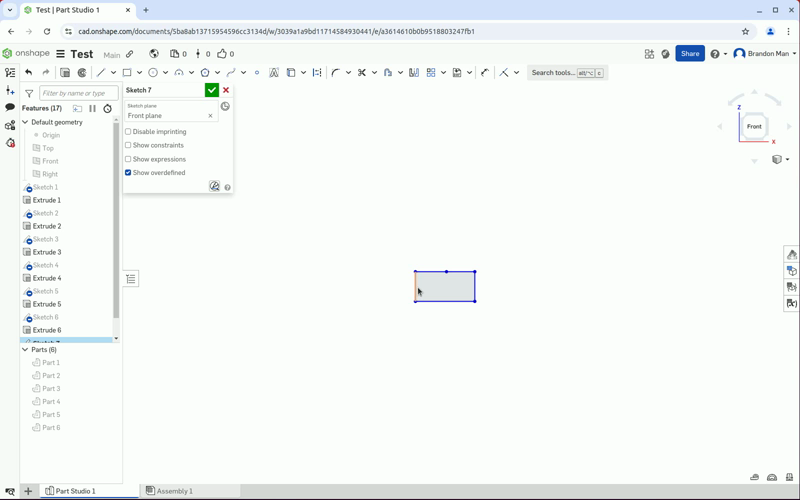
scroll(6)
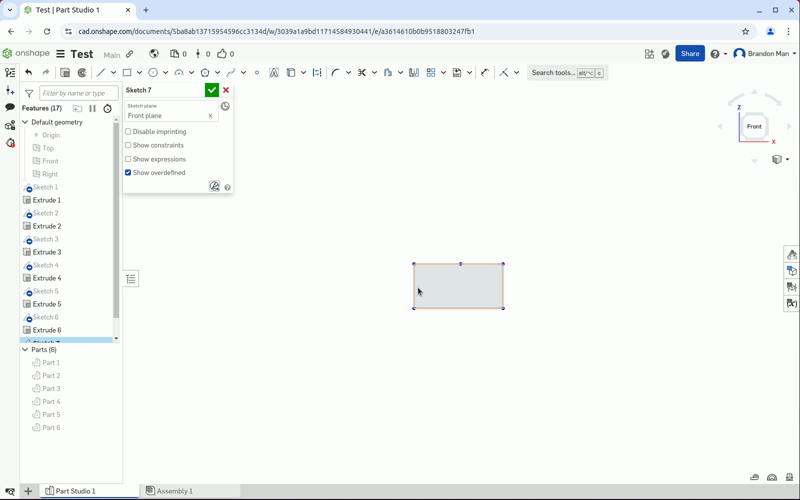
scroll(6)
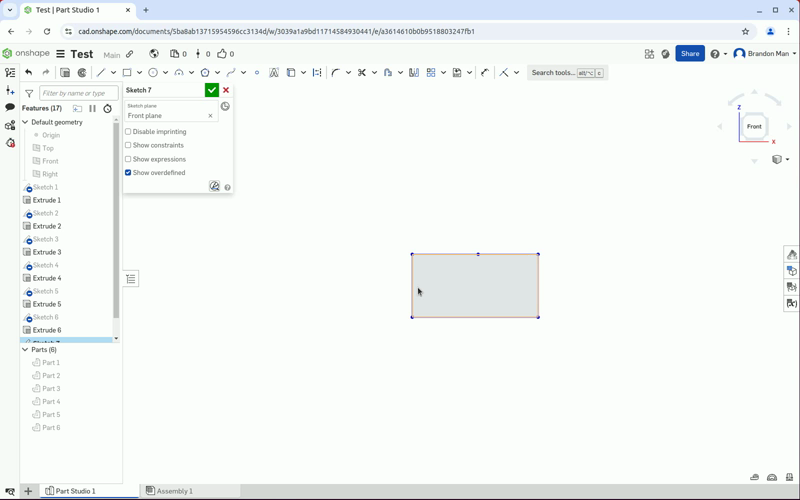
scroll(6)
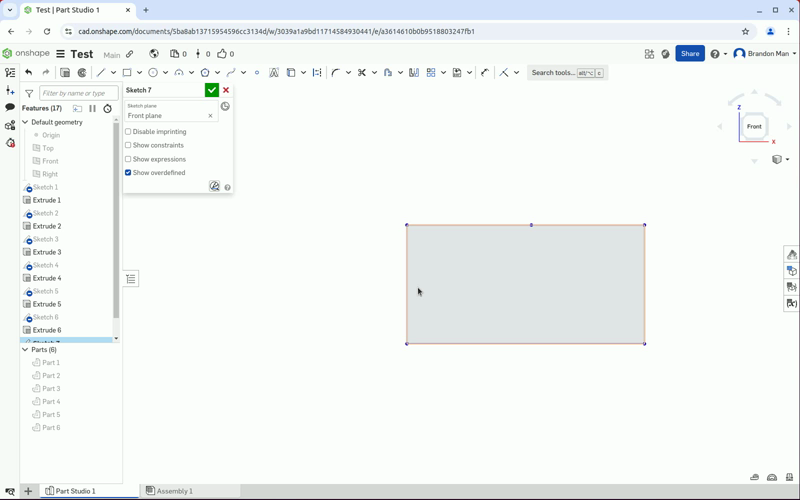
click(418, 287)
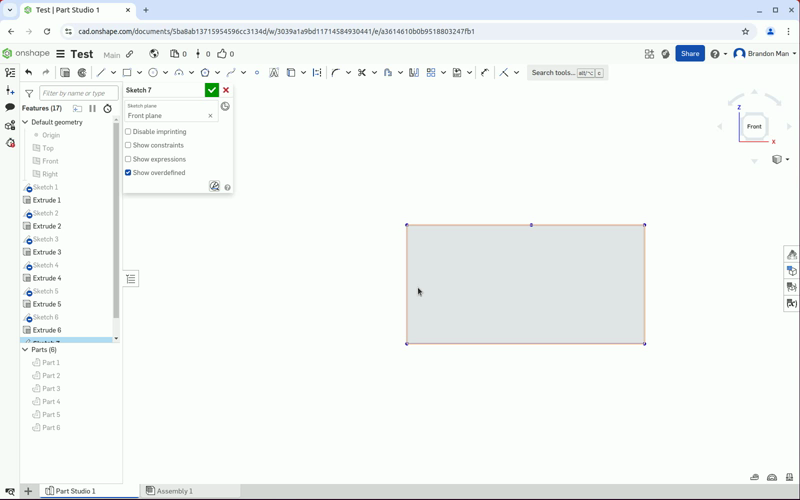
scroll(-6)
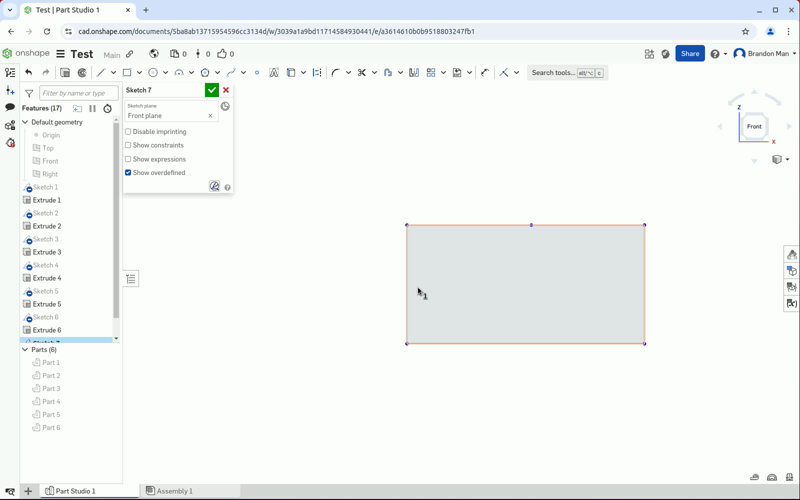
scroll(-6)
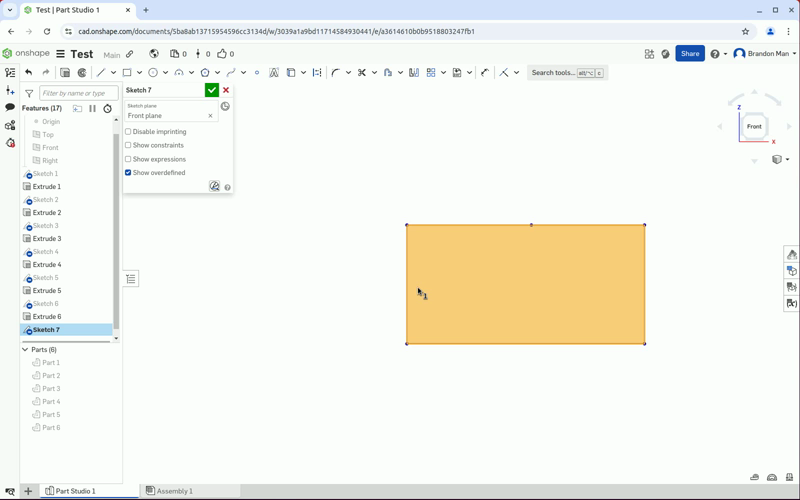
scroll(-6)
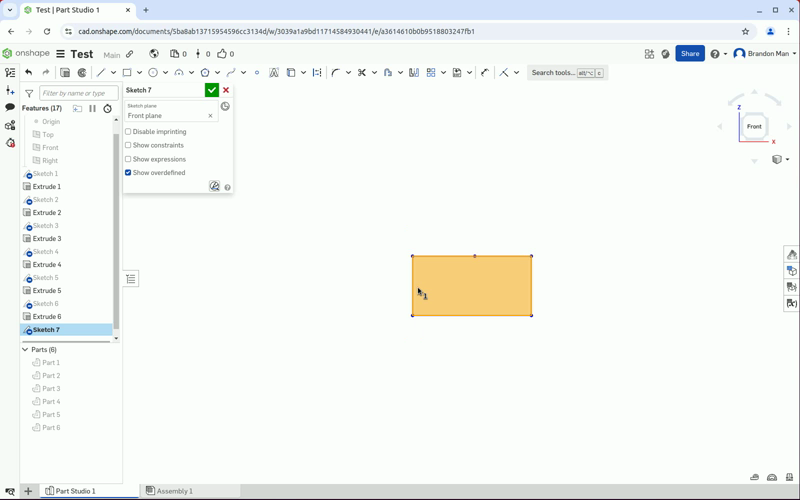
scroll(-6)
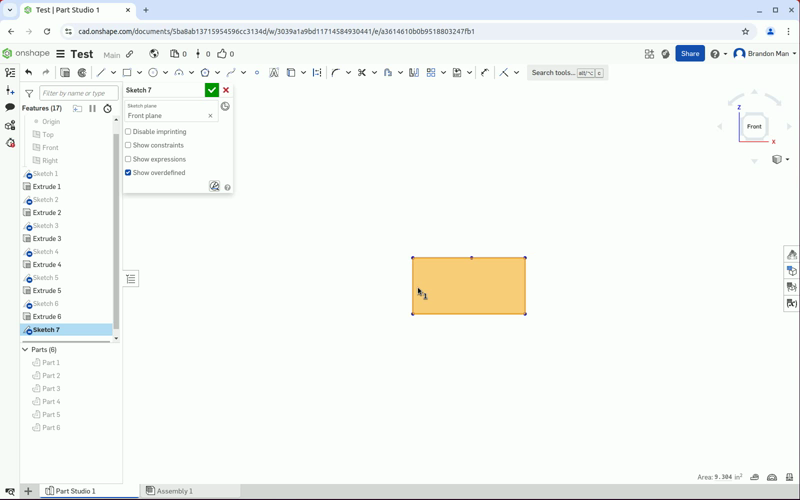
scroll(-6)
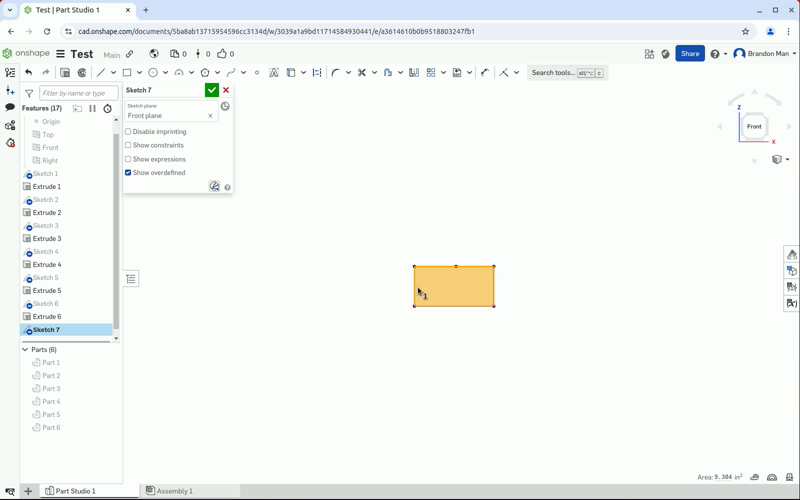
scroll(-6)
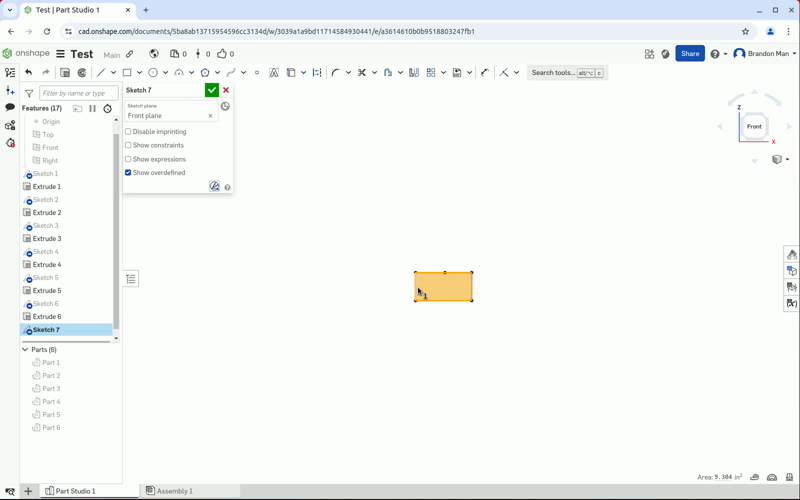
scroll(-6)
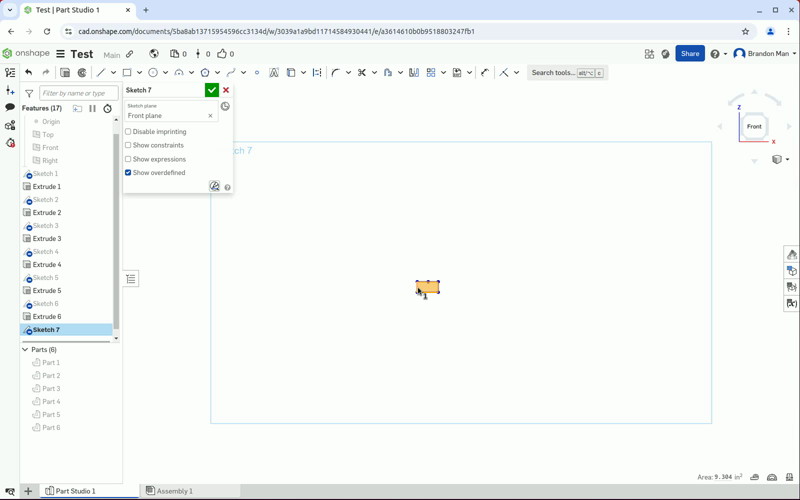
mouse_move(73, 352)
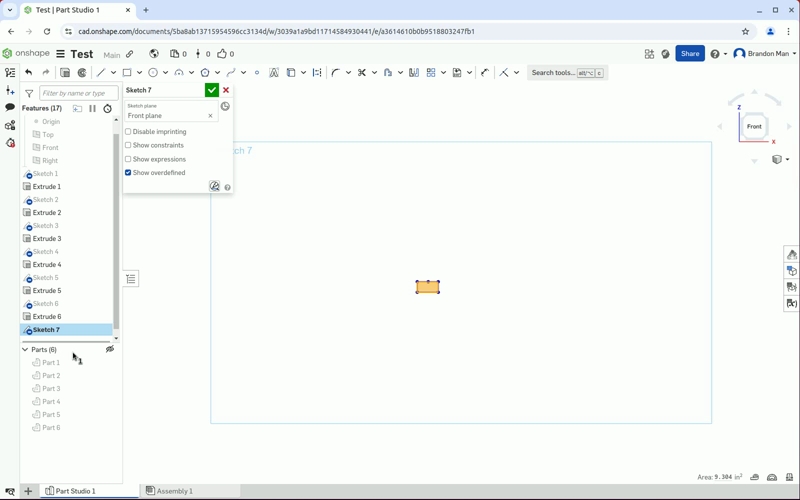
key(shift+y)
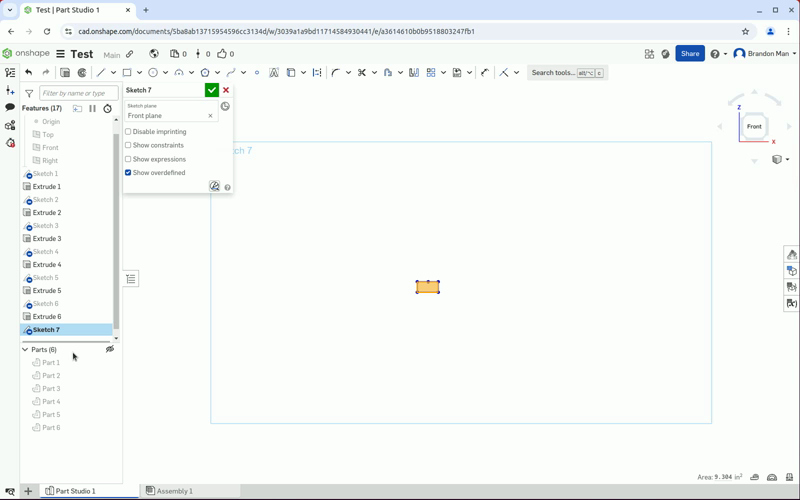
key(shift+e)
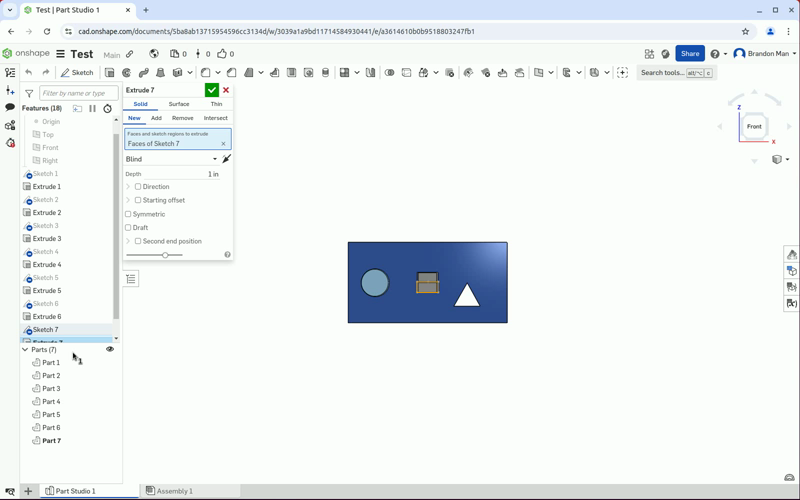
mouse_move(143, 106)
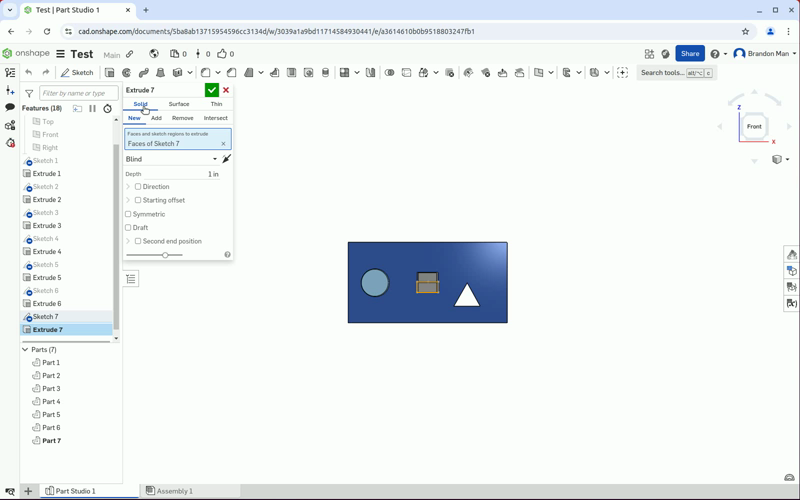
click(143, 106)
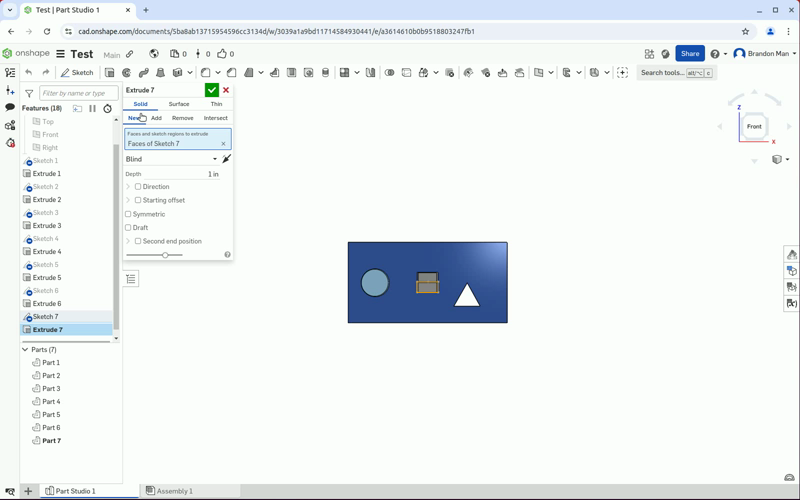
mouse_move(137, 120)
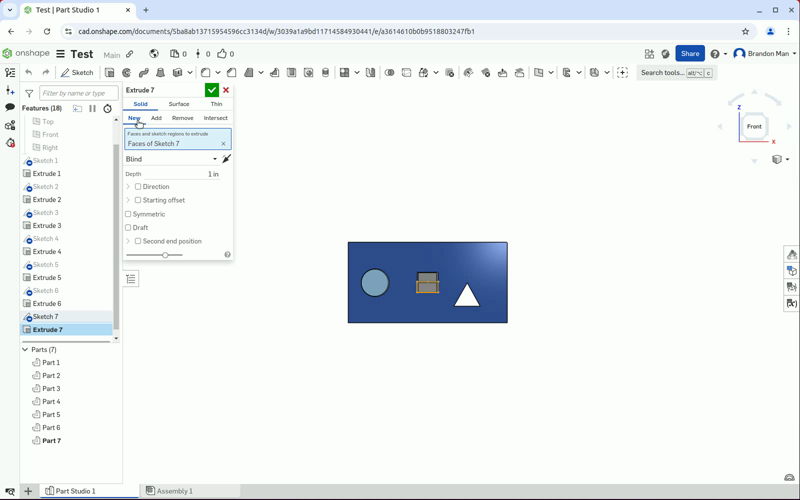
click(137, 120)
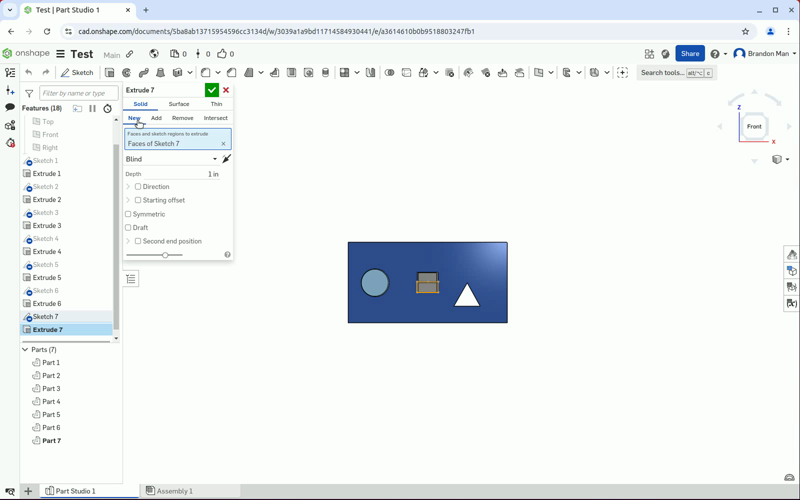
key(tab, 4)
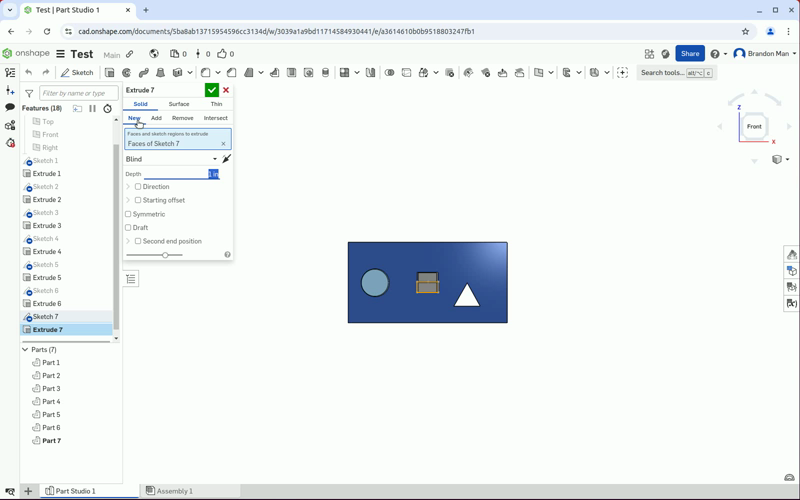
text(-6.74)
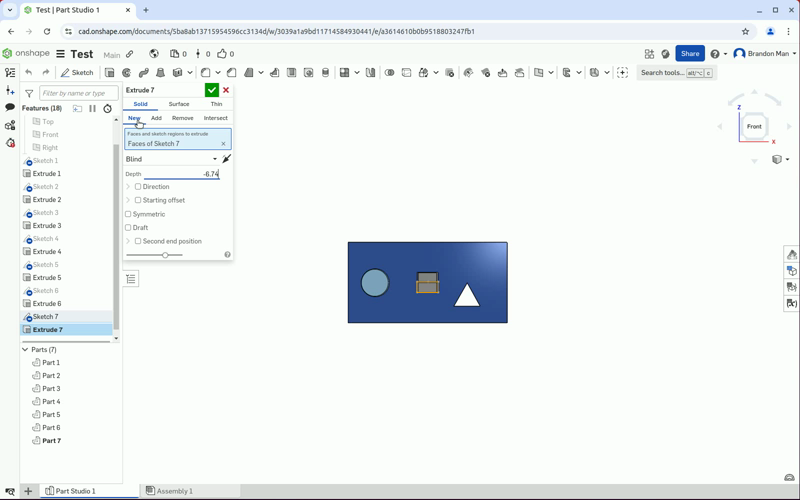
key(enter)
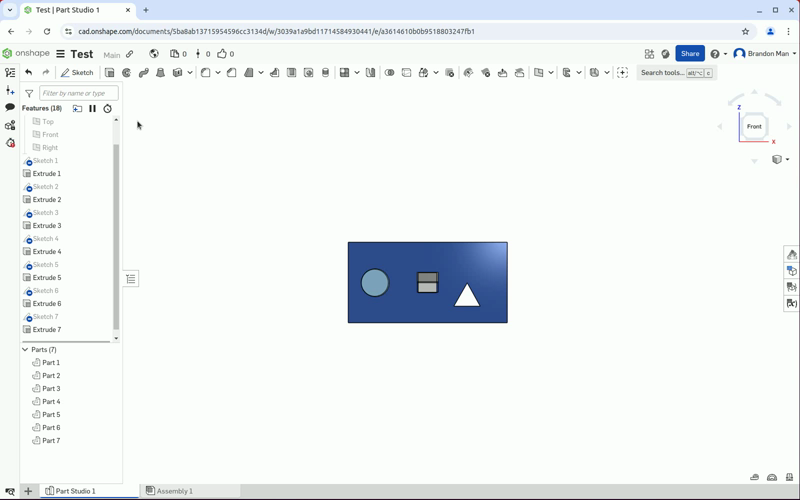
key(shift+h)
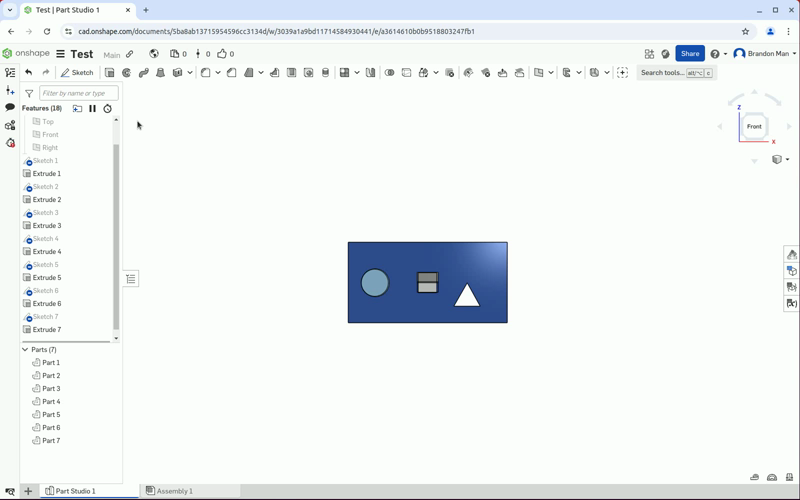
key(shift+h)
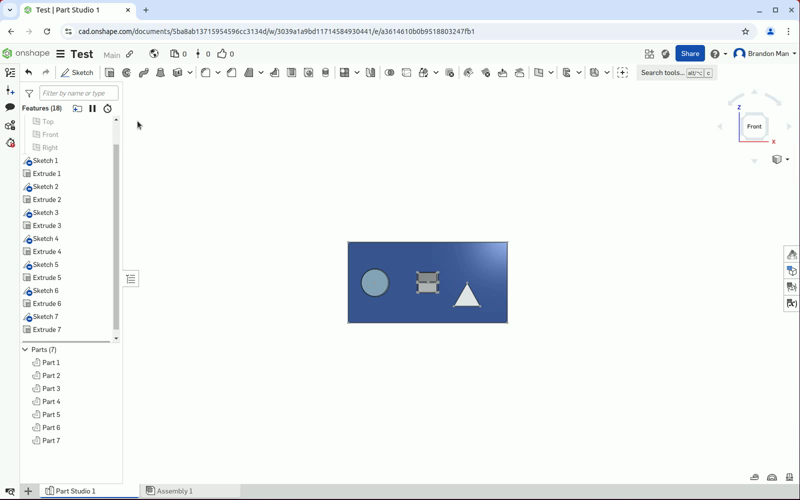
key(shift+7)
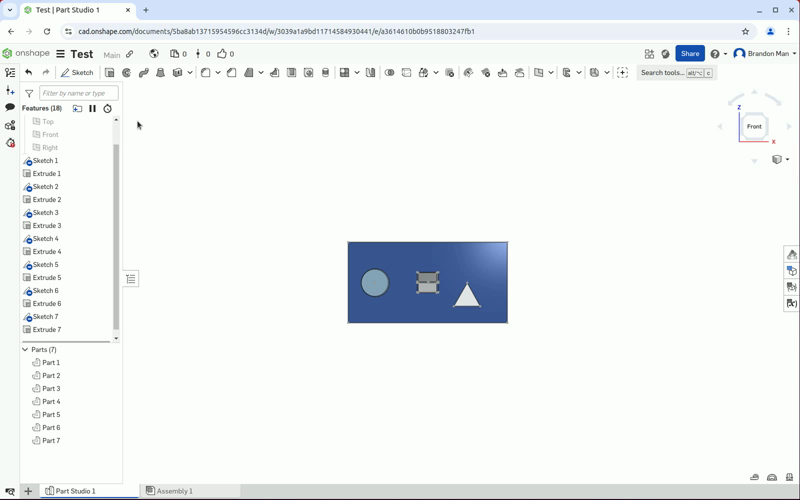
key(left, 2)
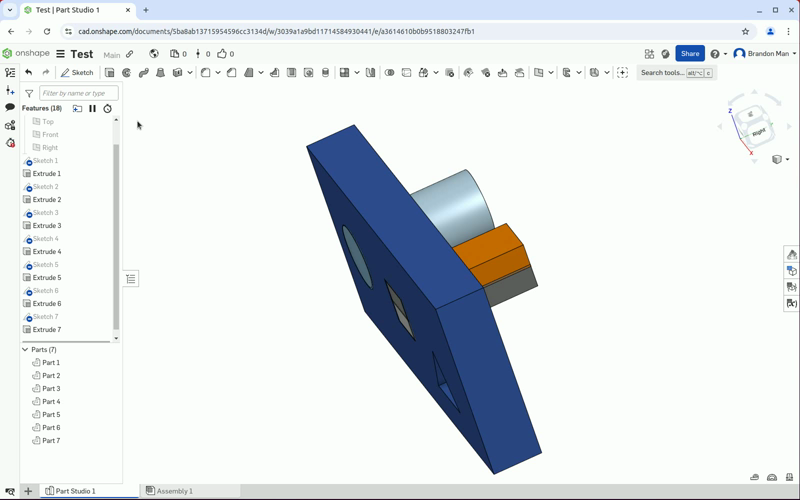
key(down, 2)
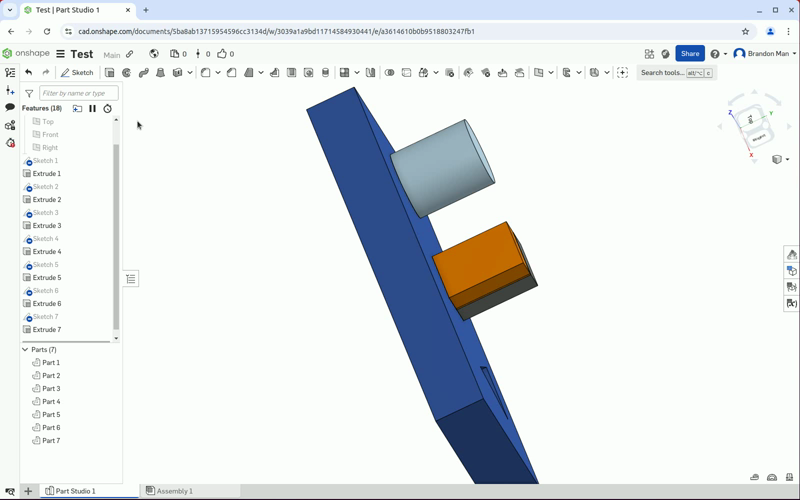
key(up, 2)
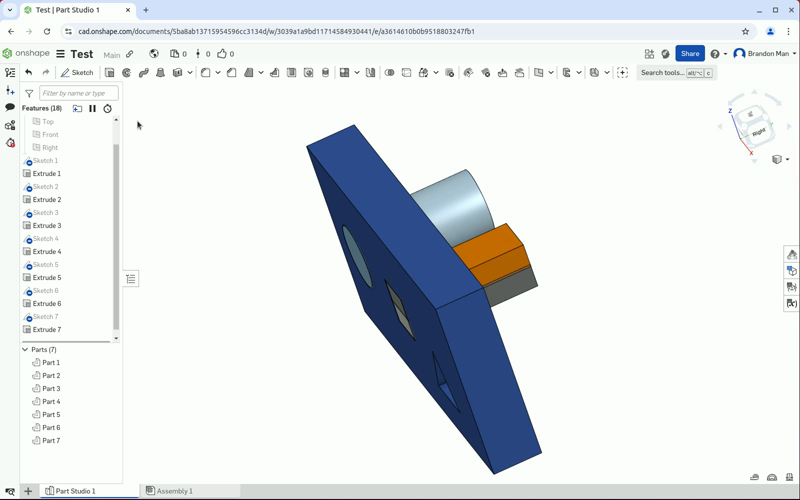
key(right, 2)
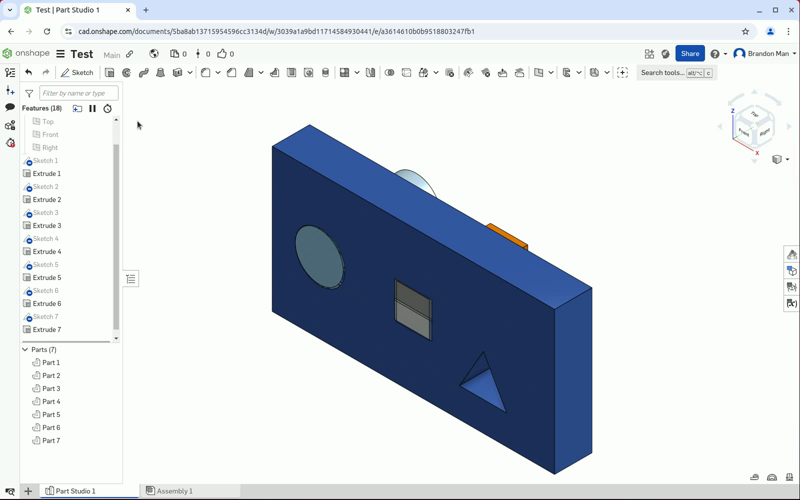
mouse_move(69, 163)
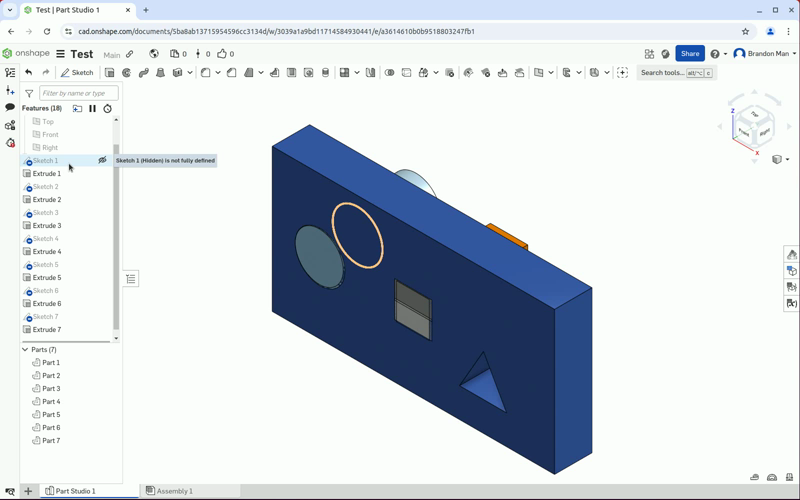
click(69, 163)